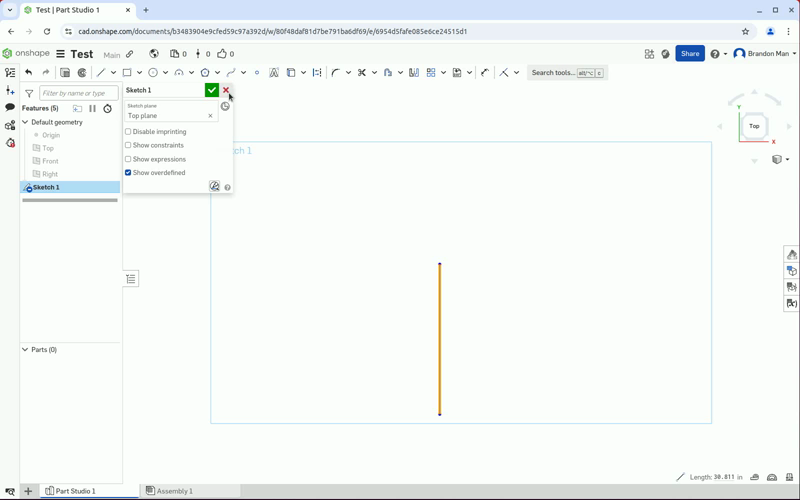
key(shift+h)
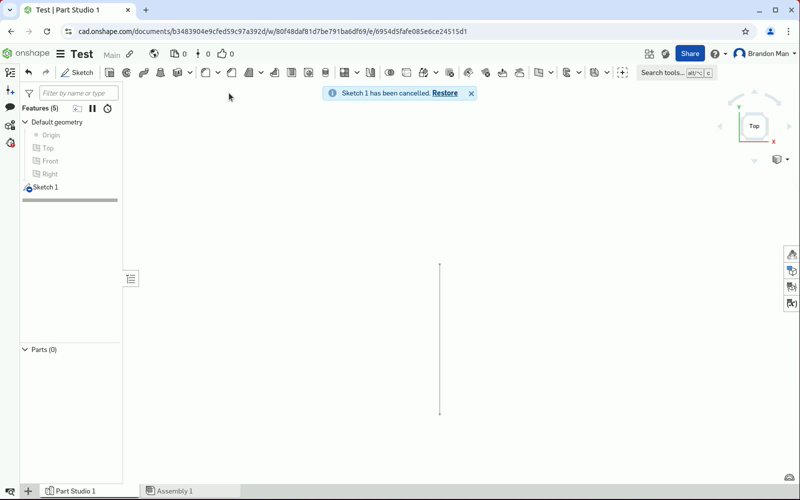
mouse_move(73, 352)
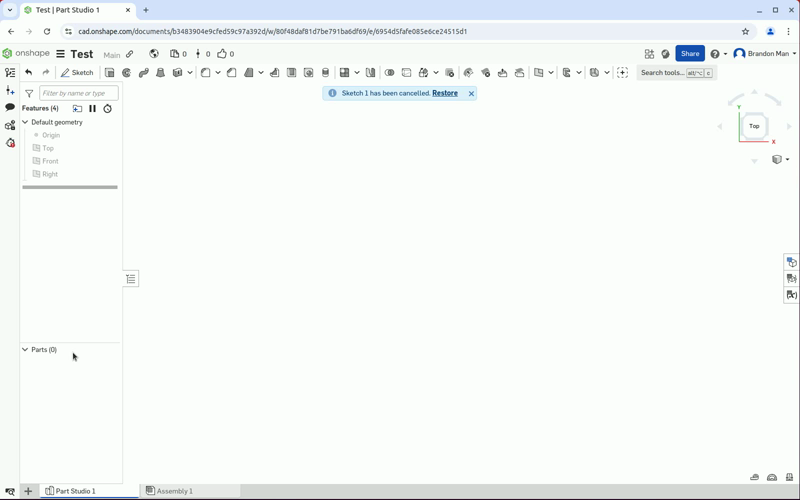
key(y)
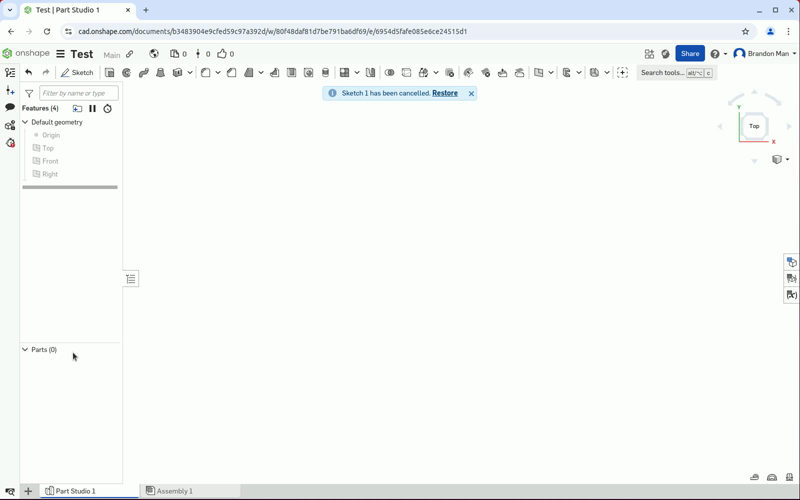
key(shift+p)
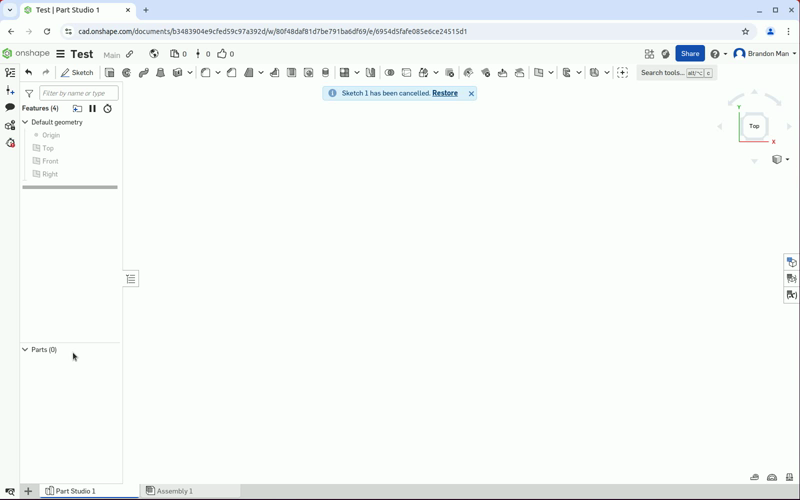
key(space)
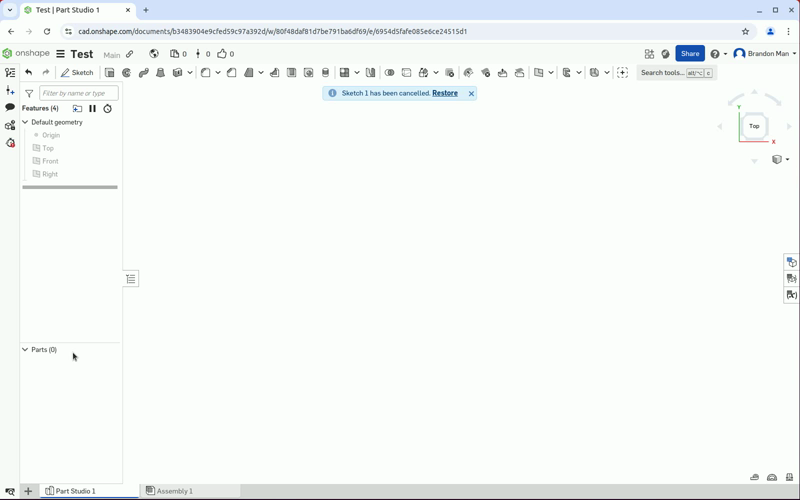
key_down(shift)
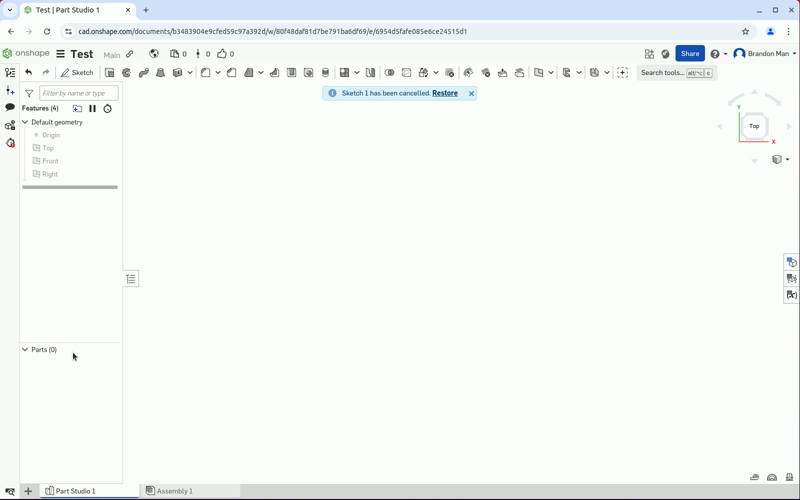
key(up)
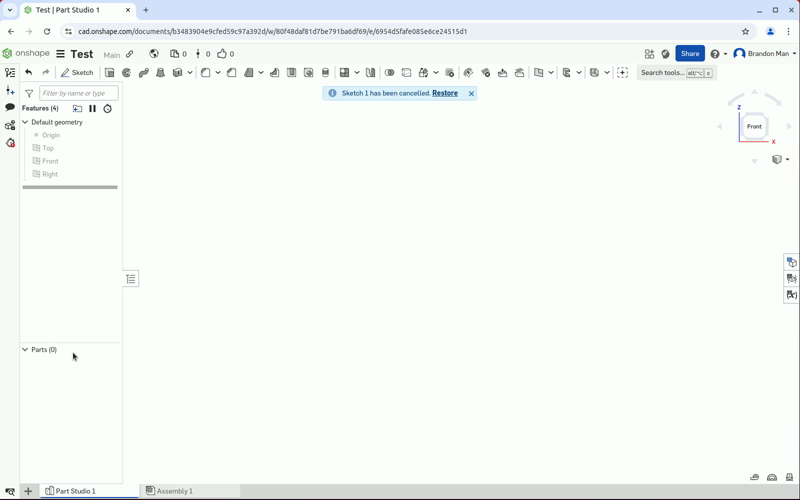
key_up(shift)
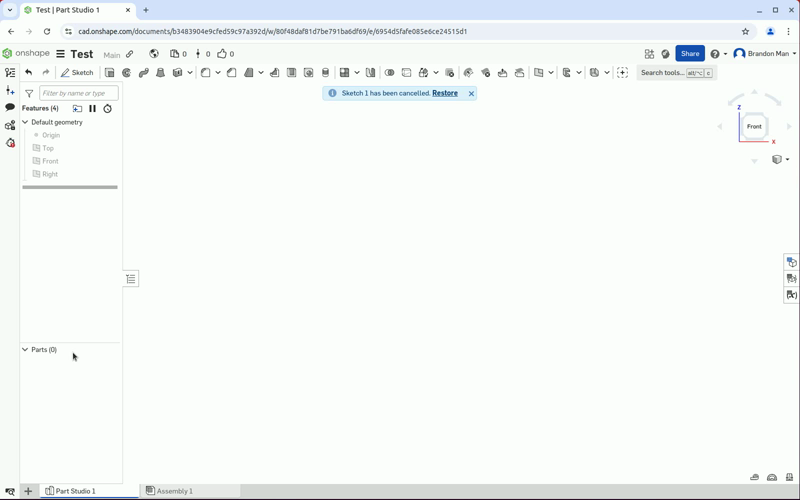
mouse_move(73, 352)
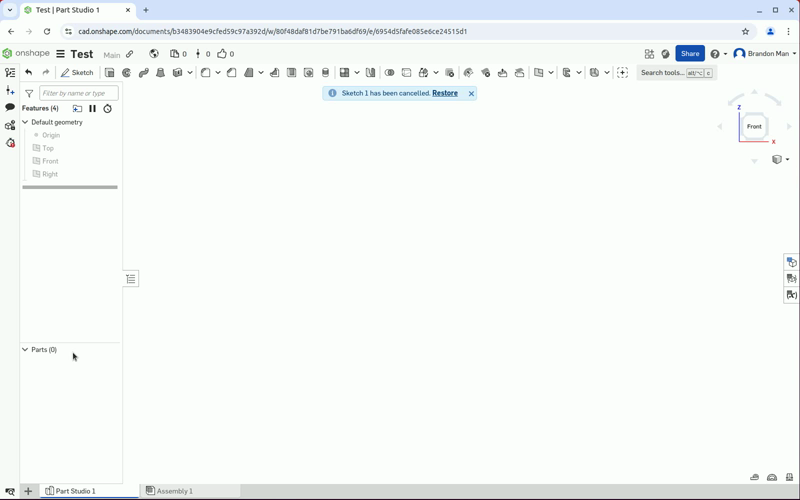
key(shift+y)
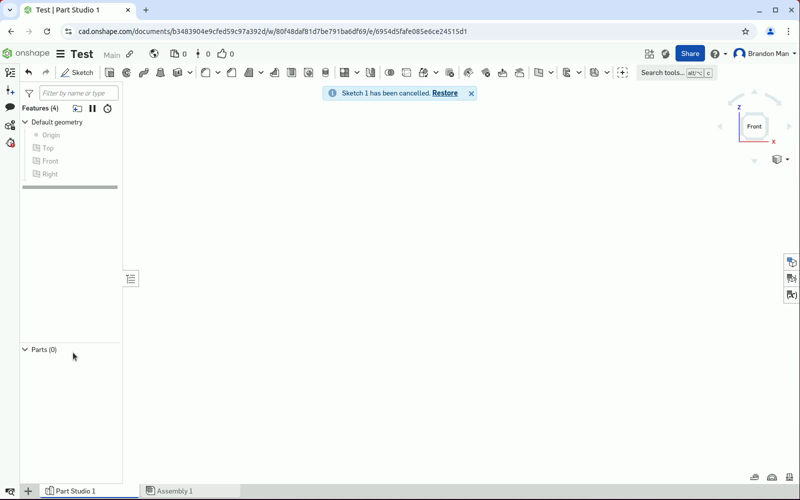
key(shift+s)
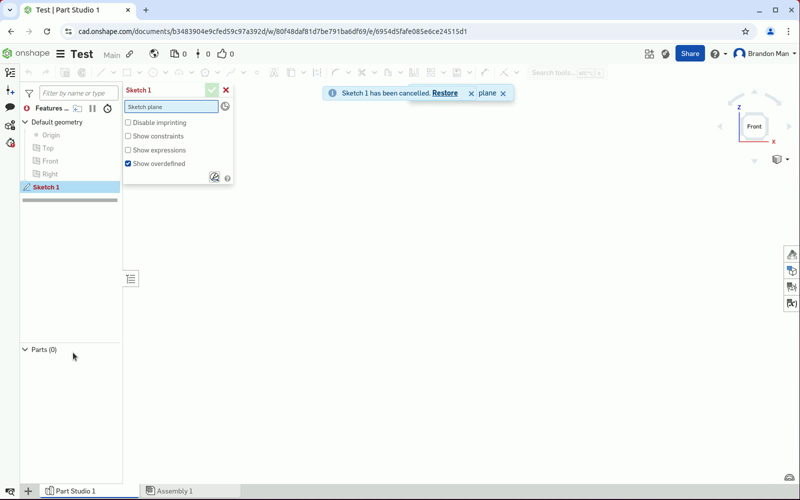
mouse_move(73, 163)
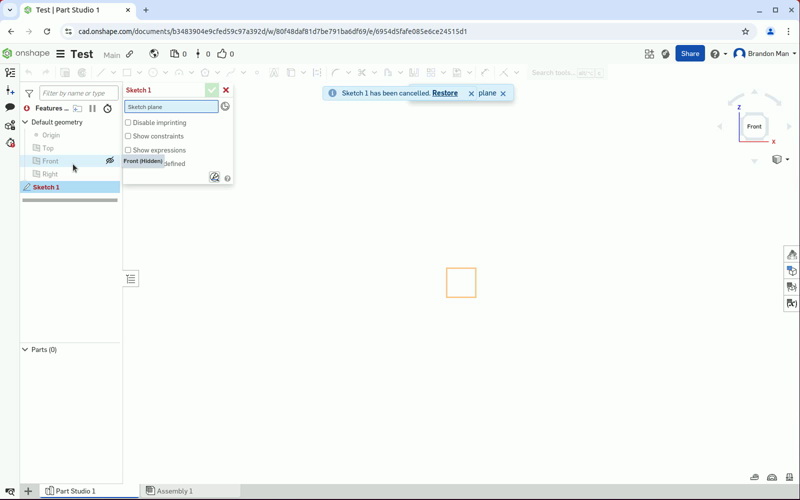
click(73, 163)
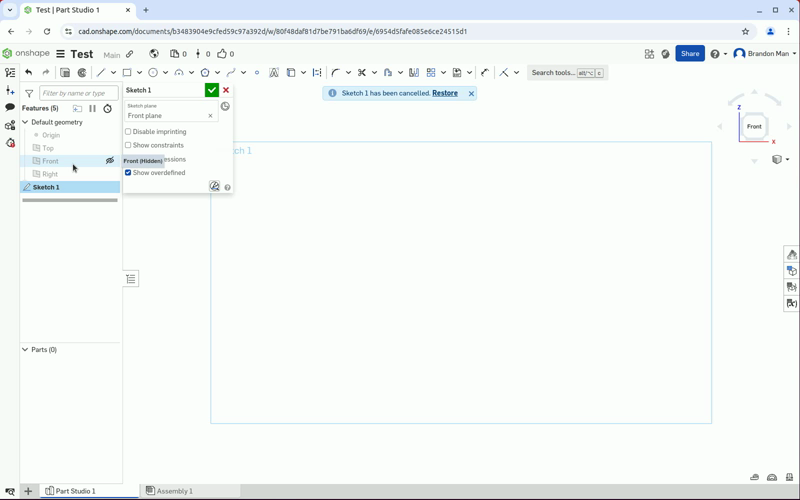
mouse_move(73, 352)
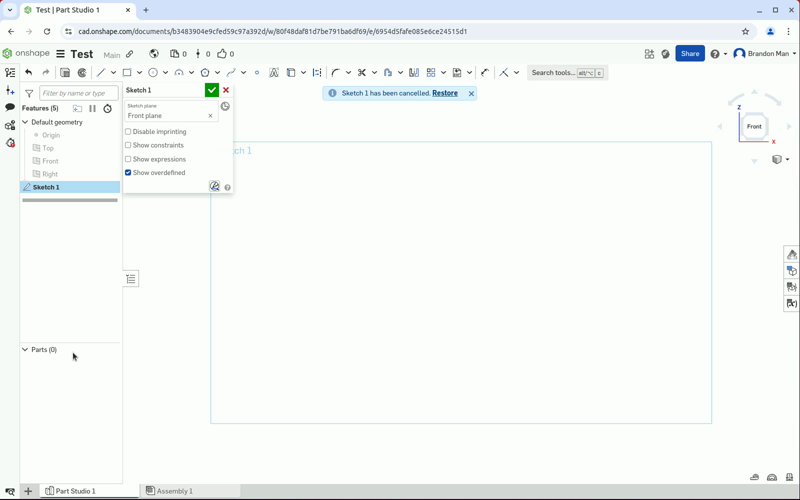
key(y)
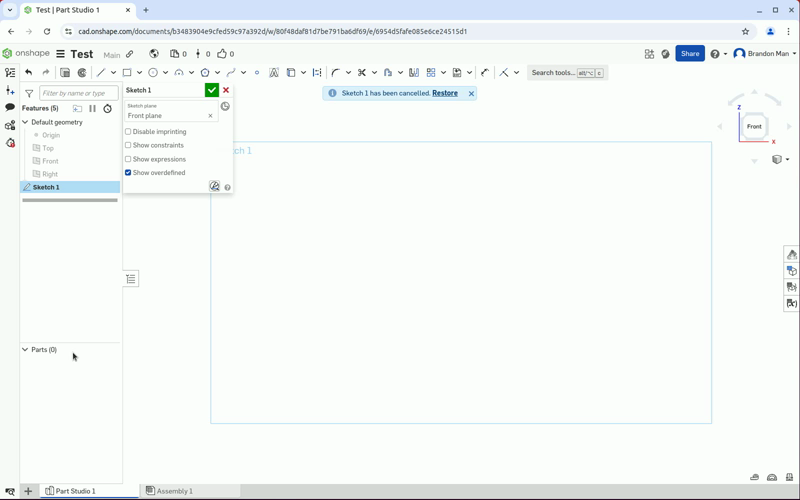
key(c)
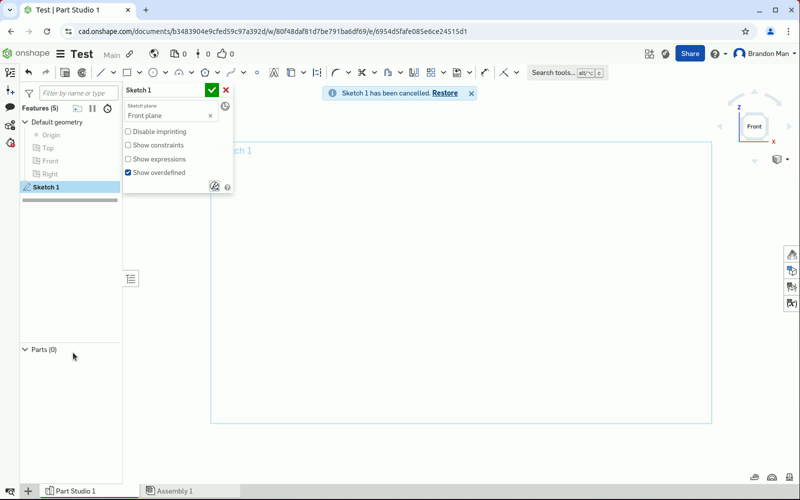
key_down(shift)
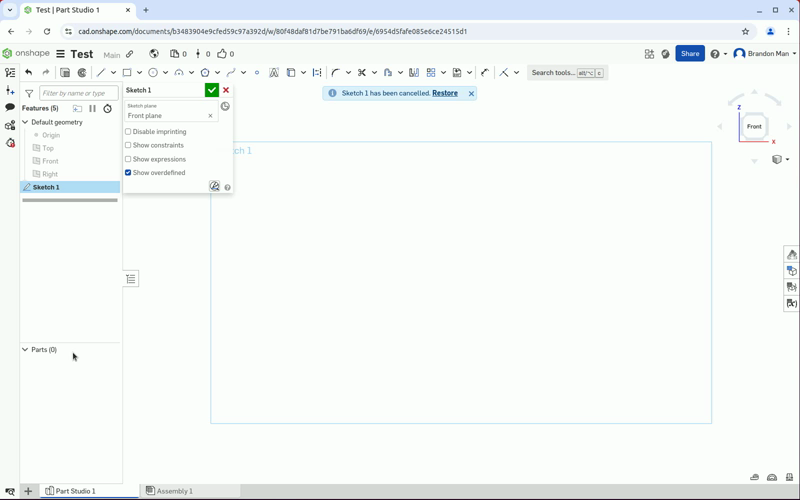
mouse_move(461, 282)
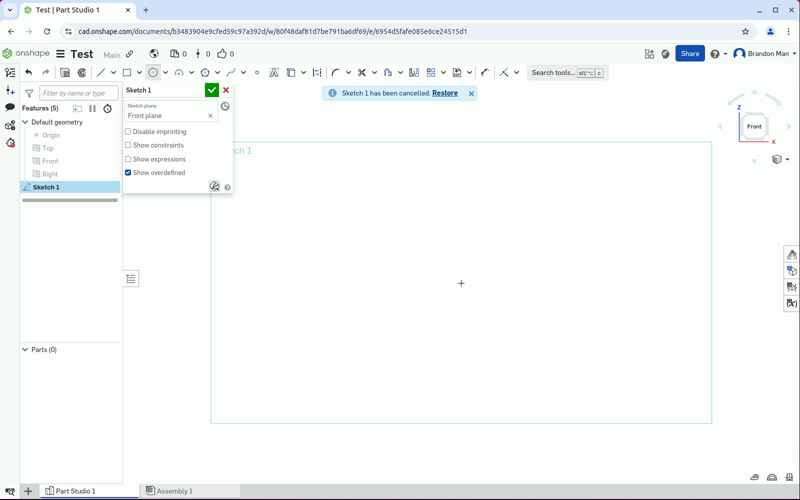
click(461, 282)
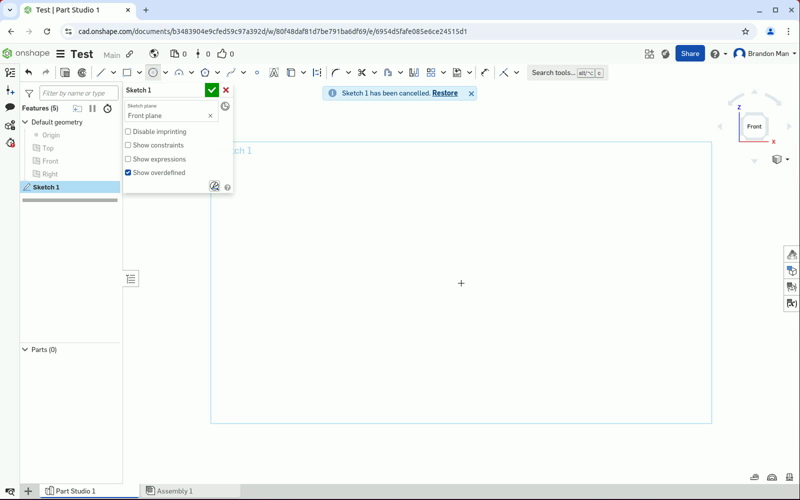
key_up(shift)
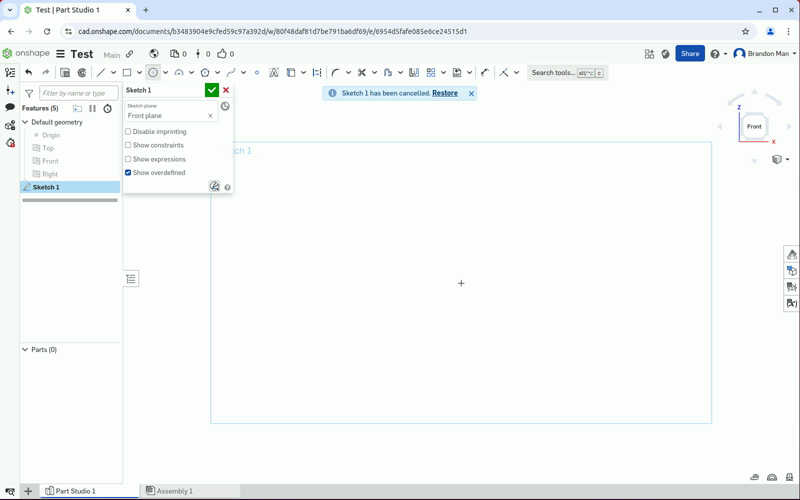
mouse_move(522, 282)
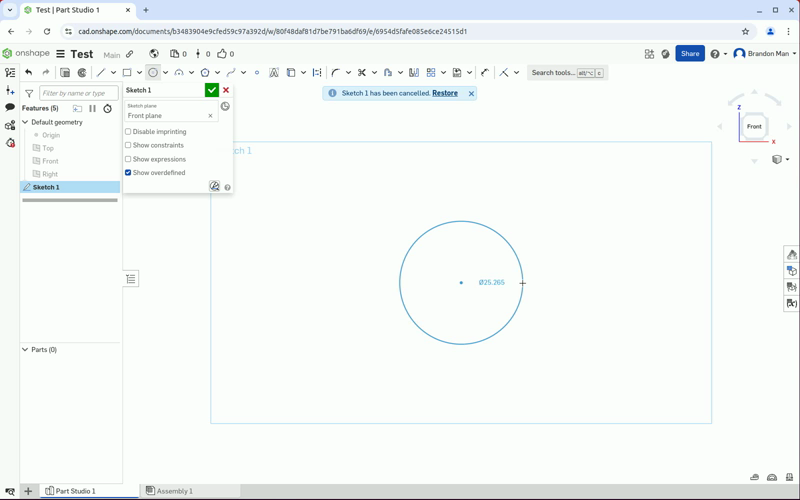
click(522, 282)
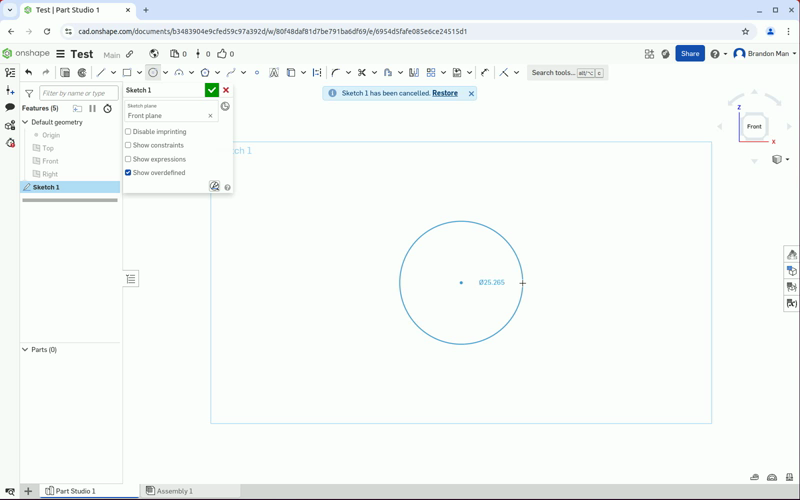
key(esc)
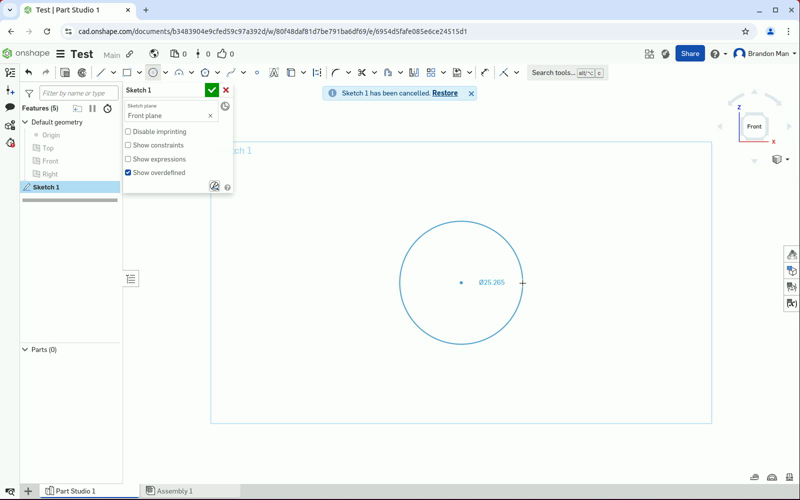
key(c)
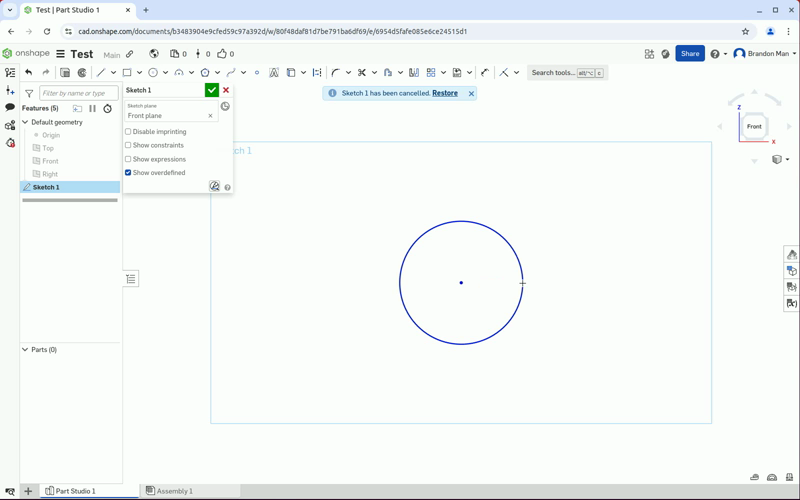
key_down(shift)
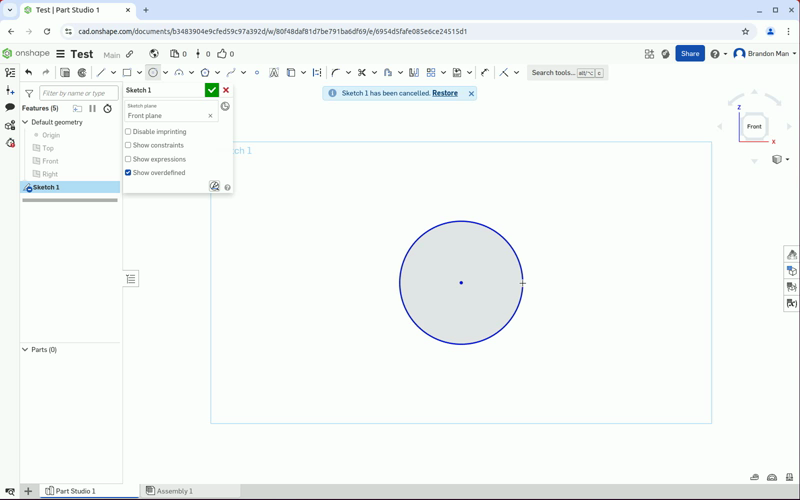
mouse_move(413, 282)
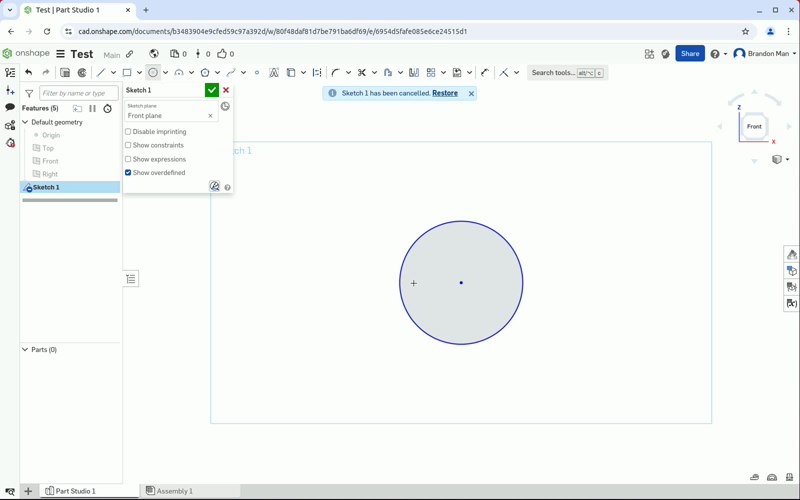
click(413, 282)
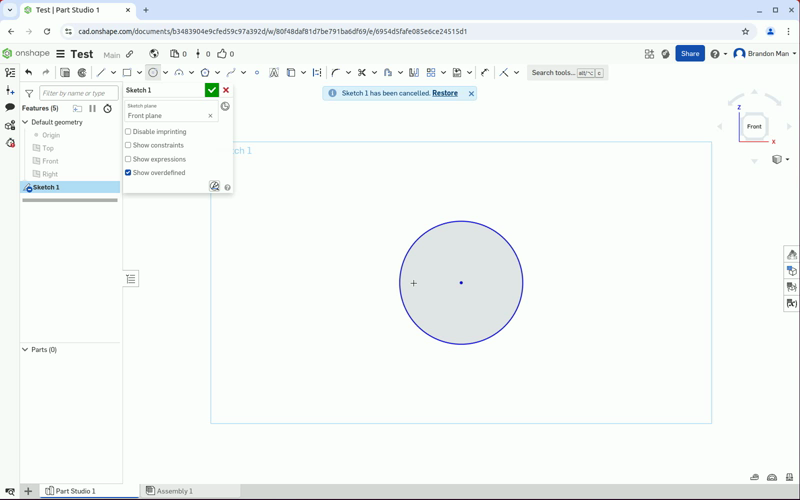
key_up(shift)
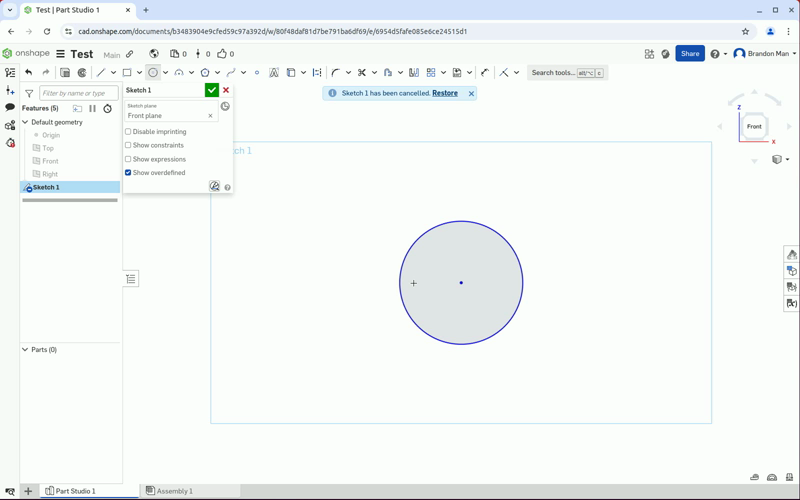
mouse_move(428, 282)
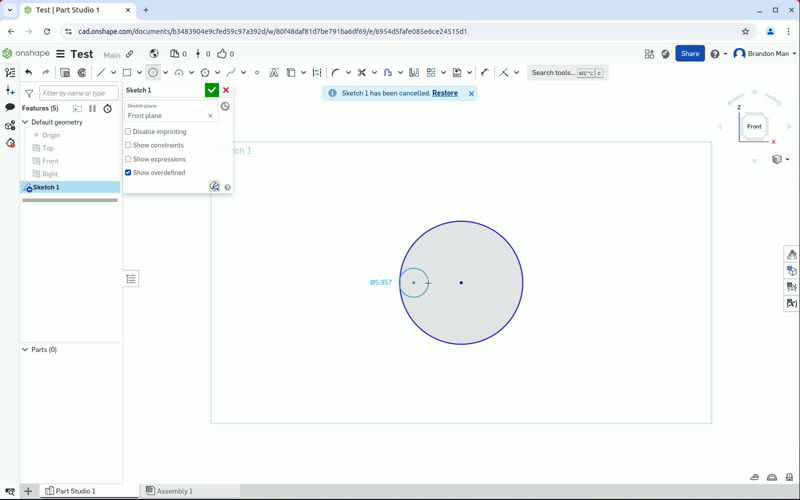
click(428, 282)
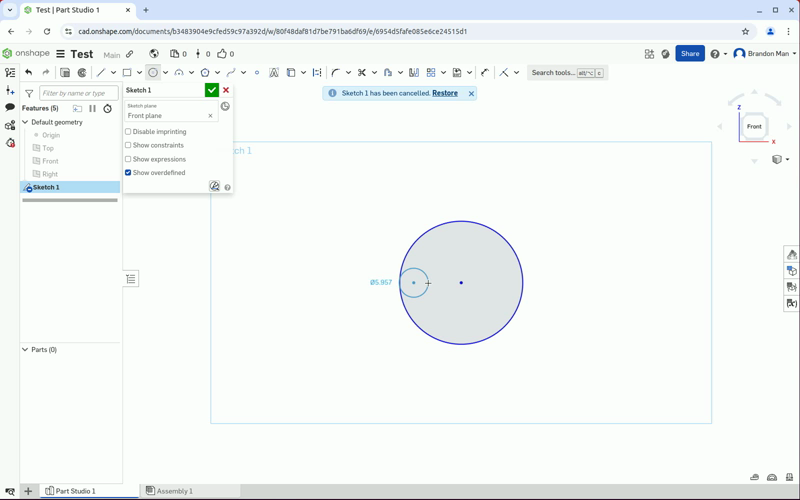
key(esc)
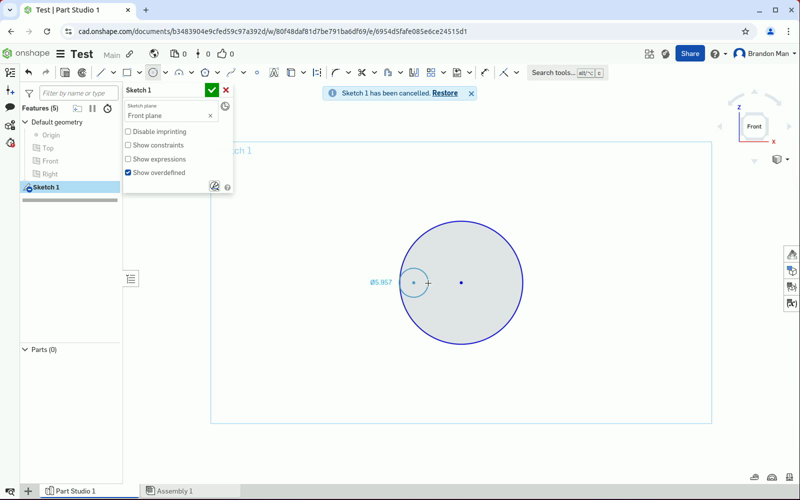
key(c)
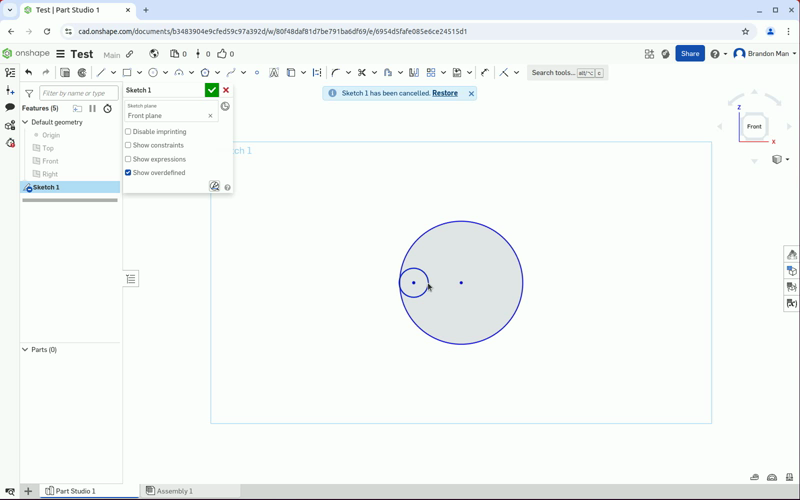
key_down(shift)
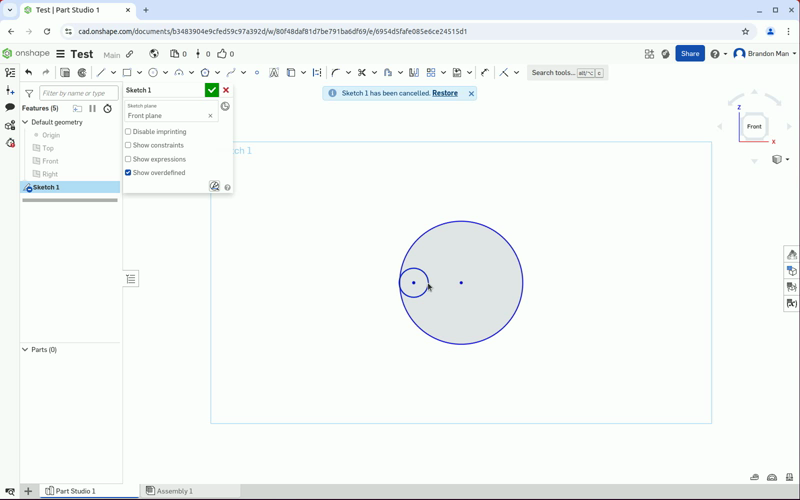
mouse_move(461, 282)
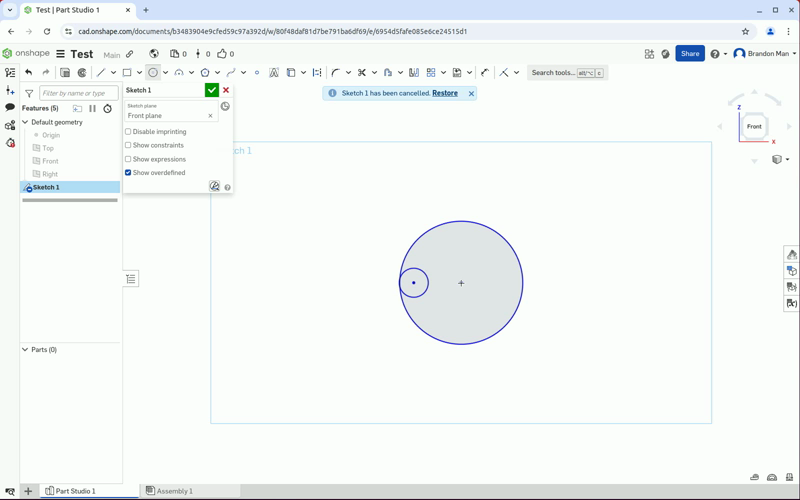
click(461, 282)
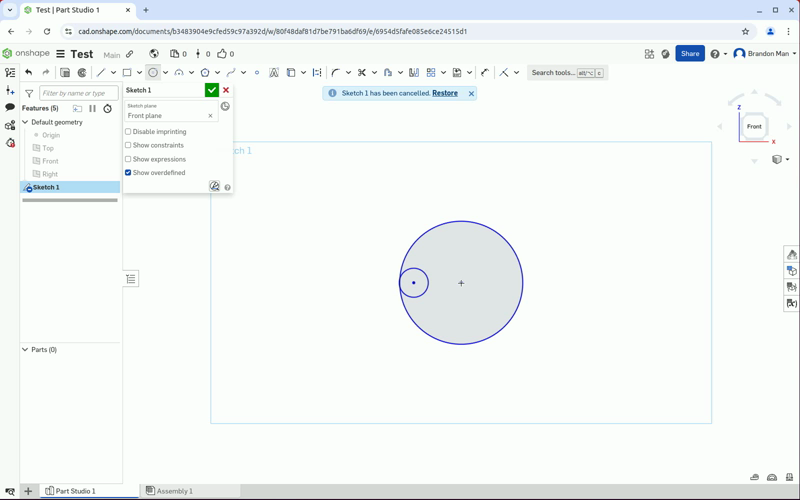
key_up(shift)
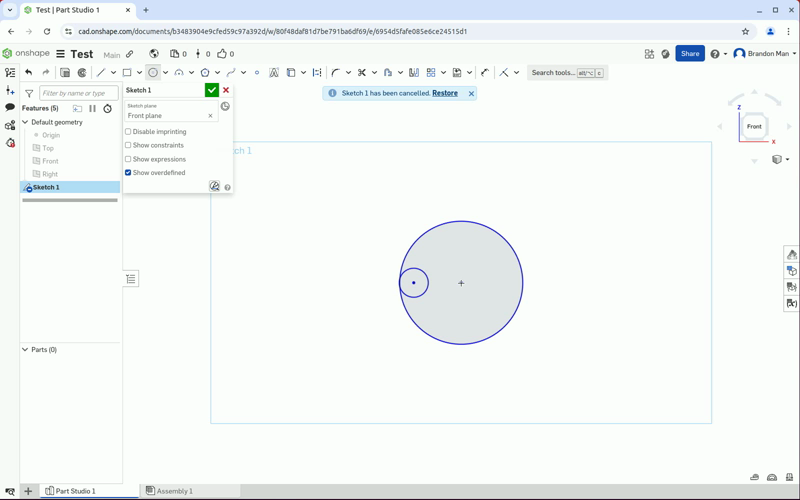
mouse_move(484, 282)
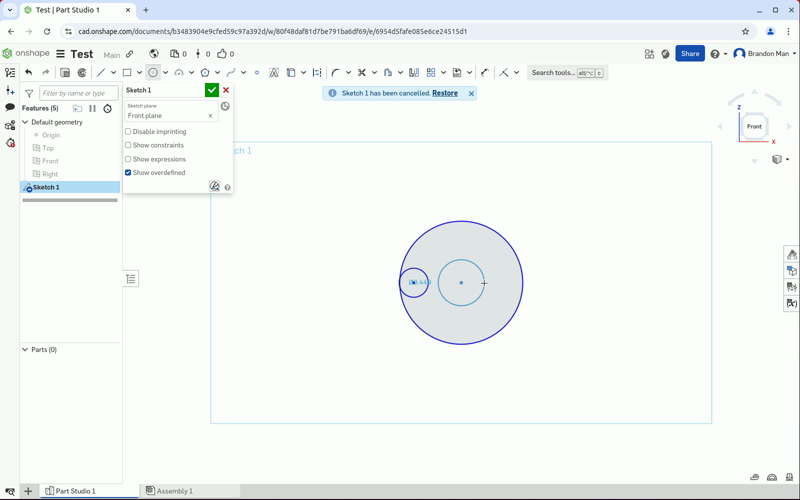
click(484, 282)
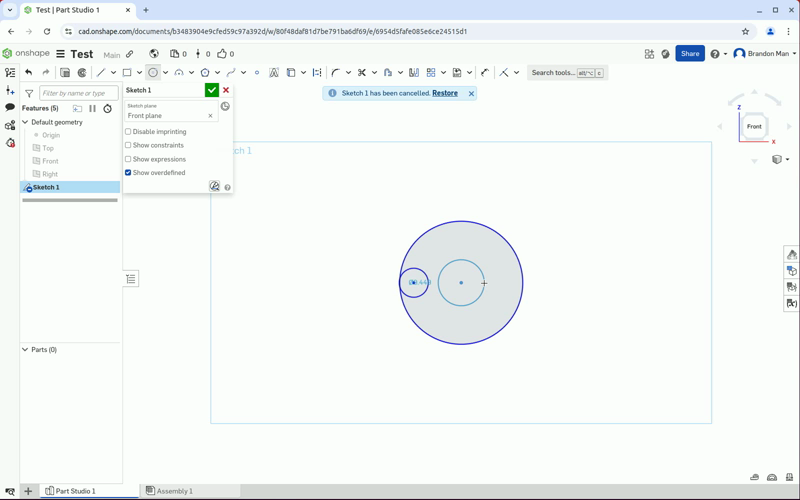
key(esc)
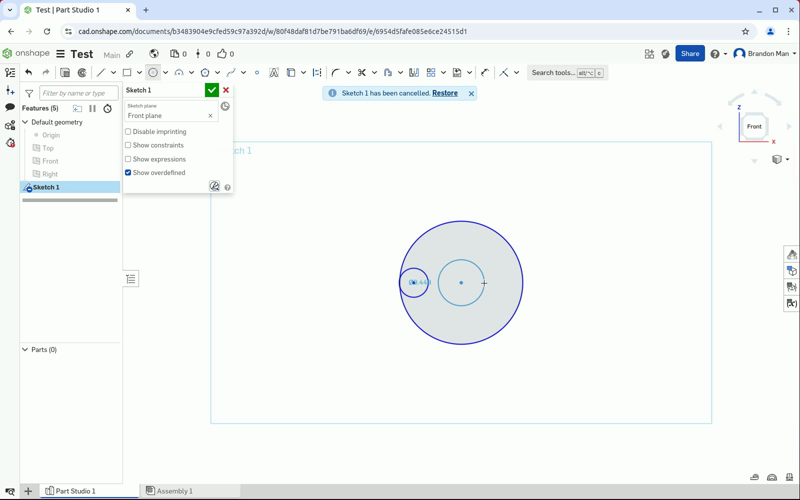
key(c)
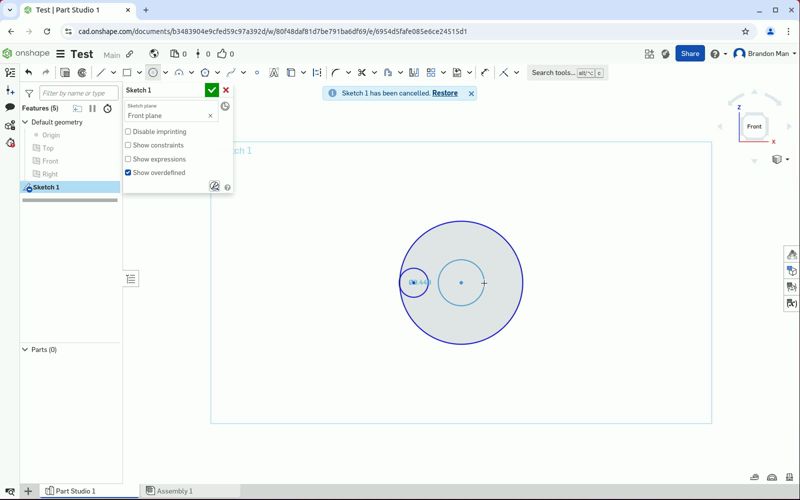
key_down(shift)
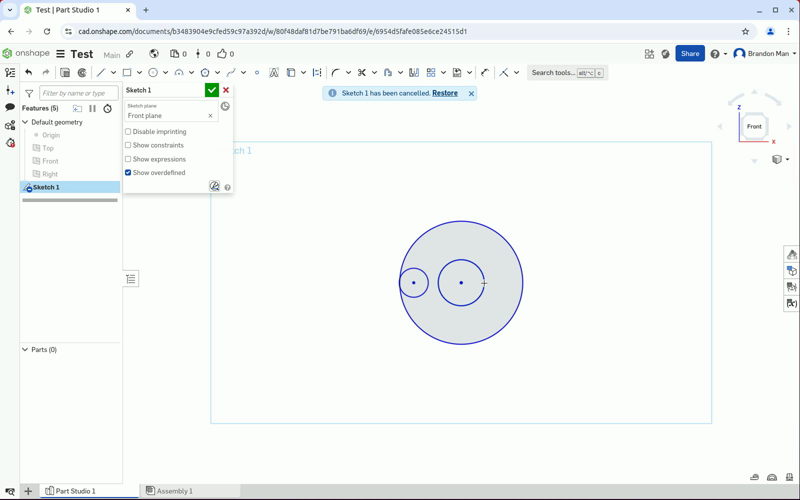
mouse_move(461, 329)
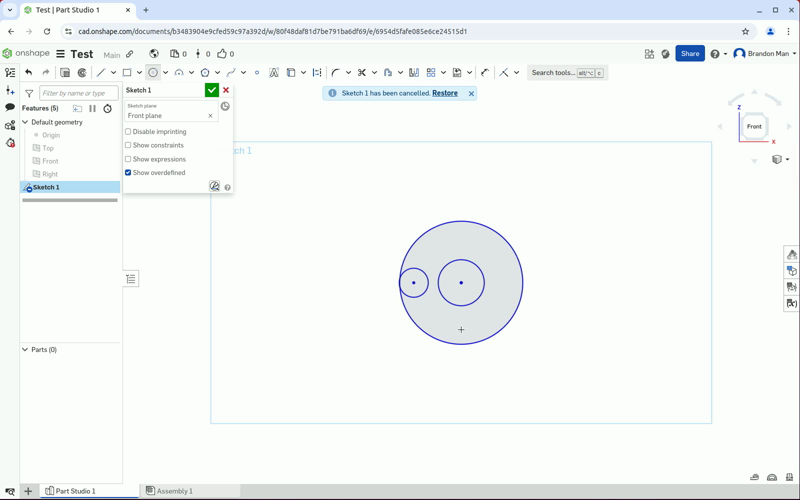
click(461, 329)
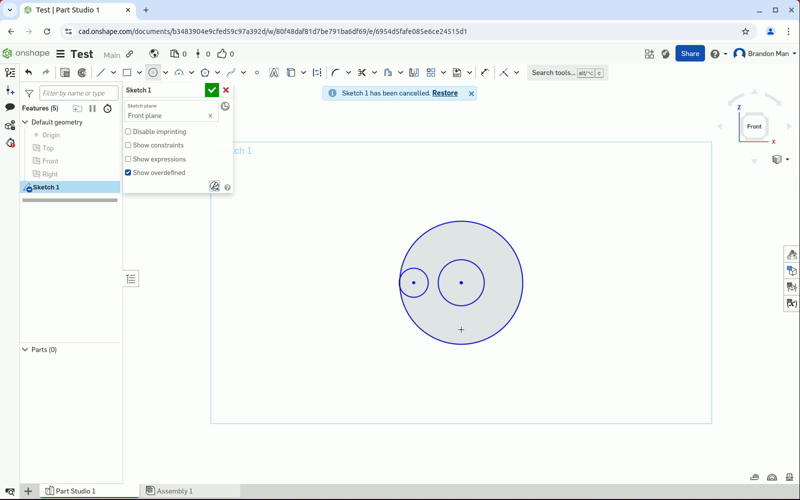
key_up(shift)
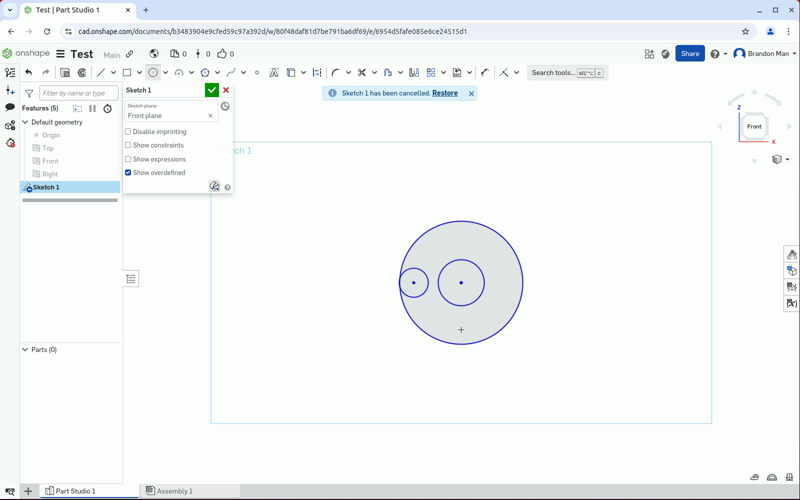
mouse_move(475, 329)
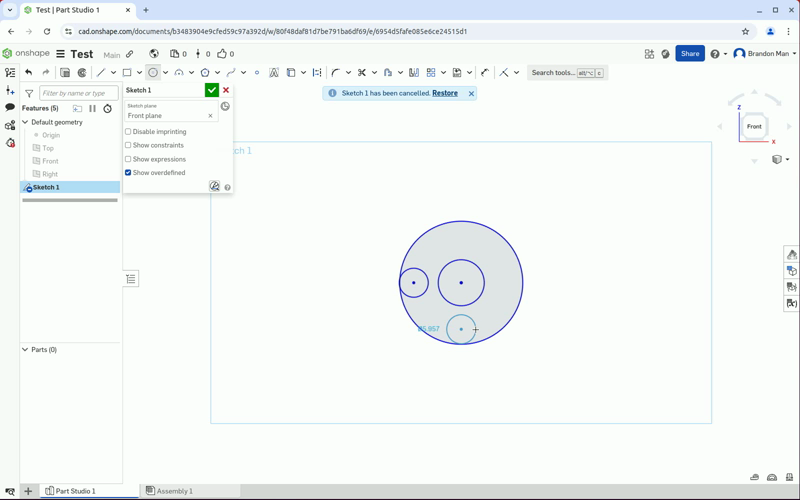
click(475, 329)
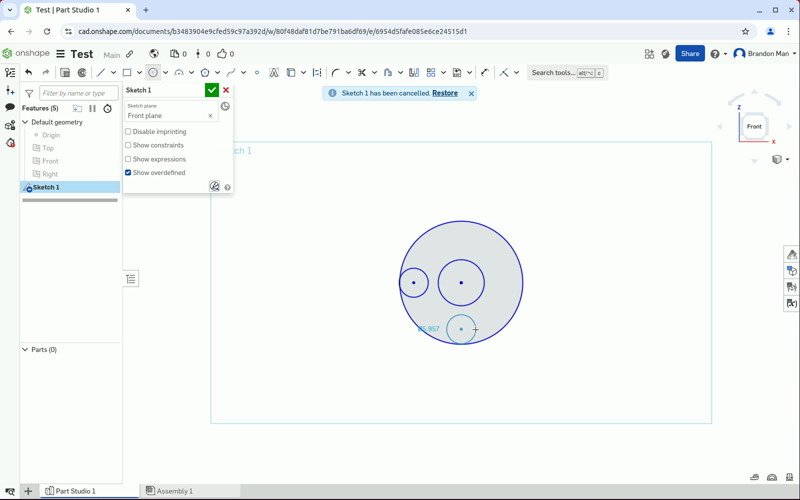
key(esc)
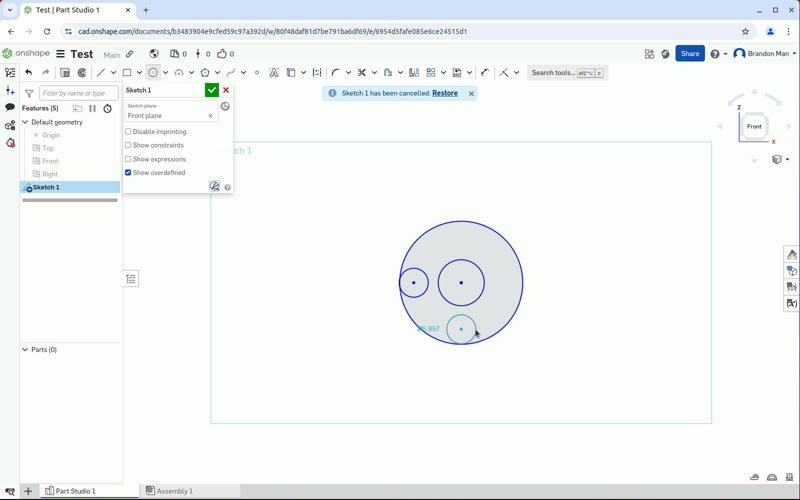
key(c)
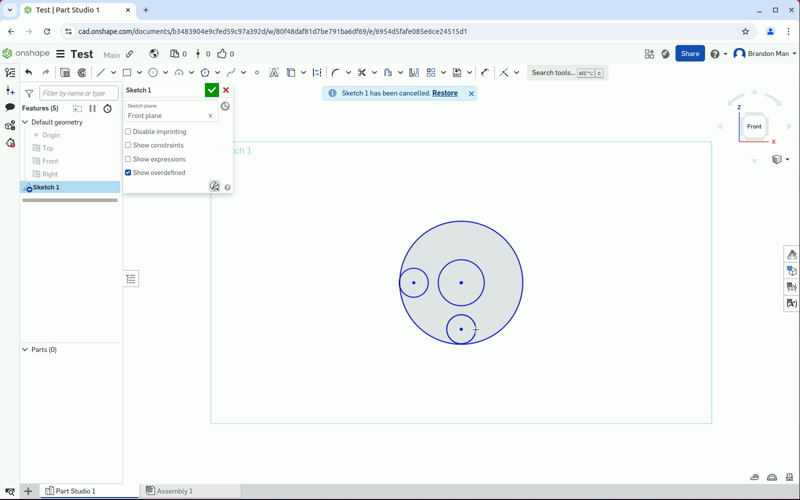
key_down(shift)
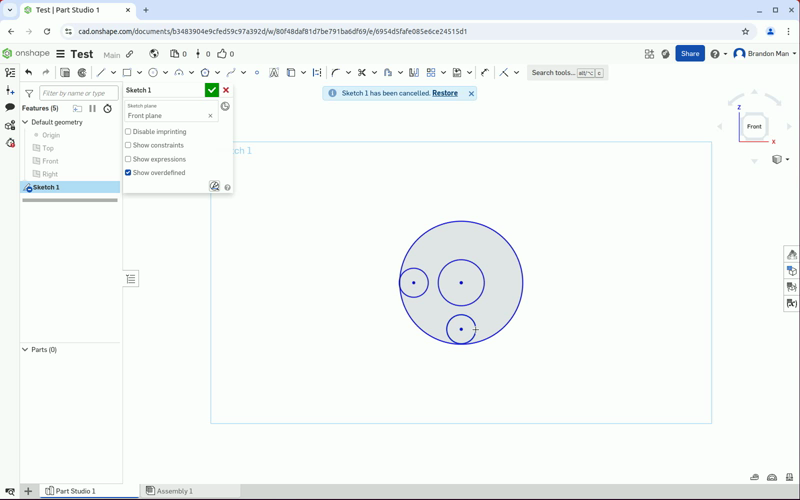
mouse_move(461, 236)
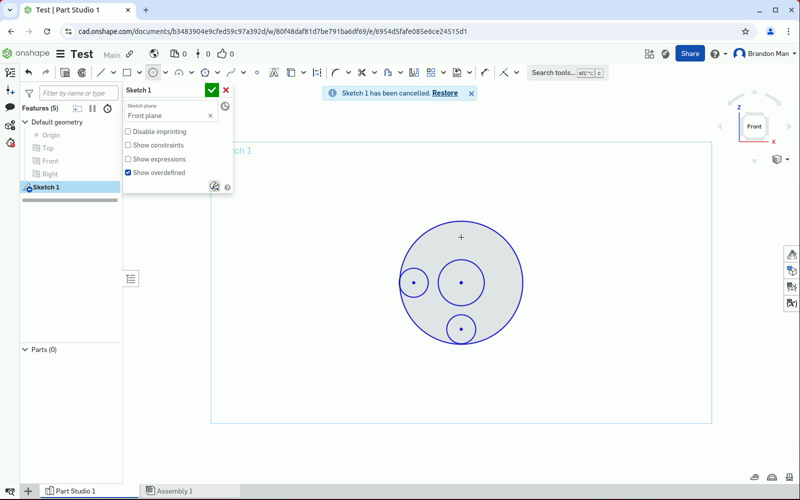
click(461, 236)
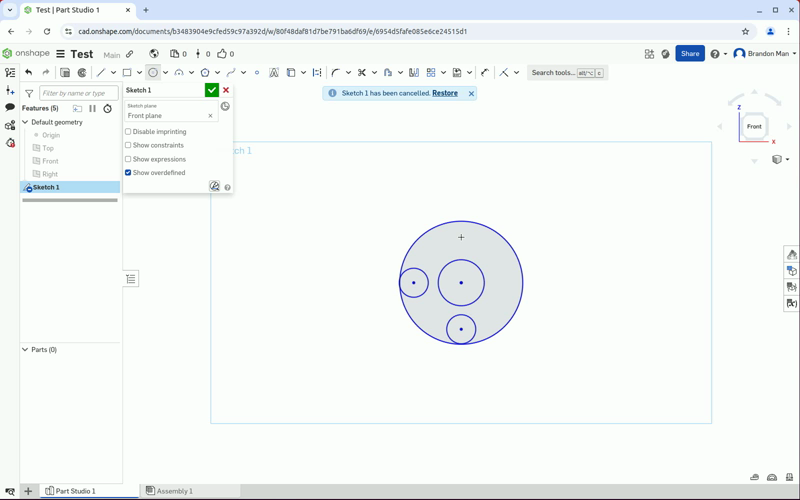
key_up(shift)
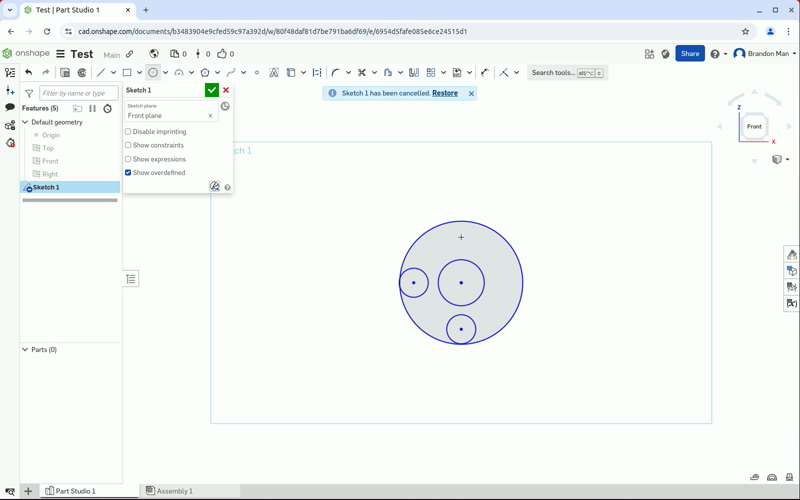
mouse_move(475, 236)
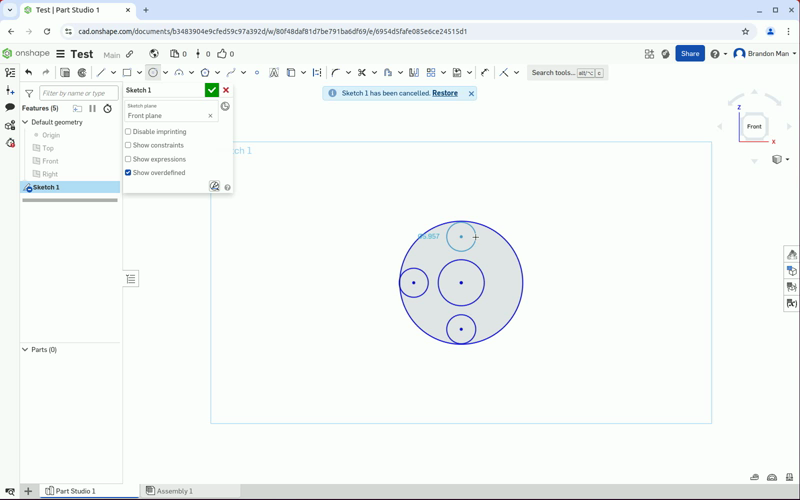
click(475, 236)
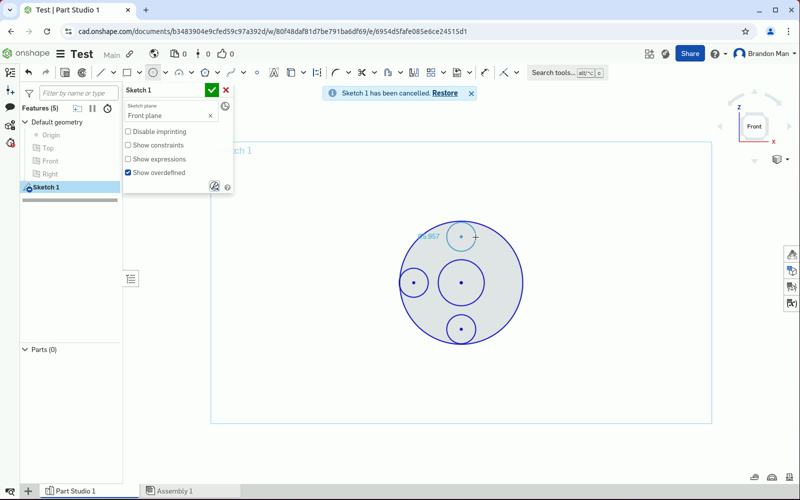
key(esc)
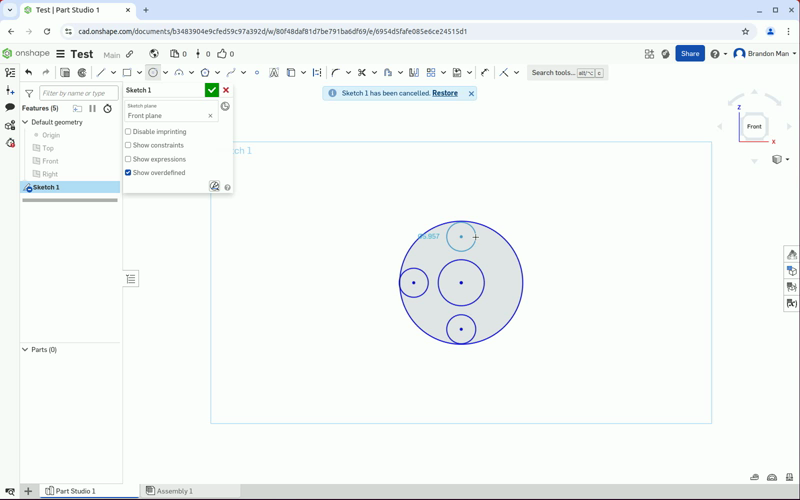
key(c)
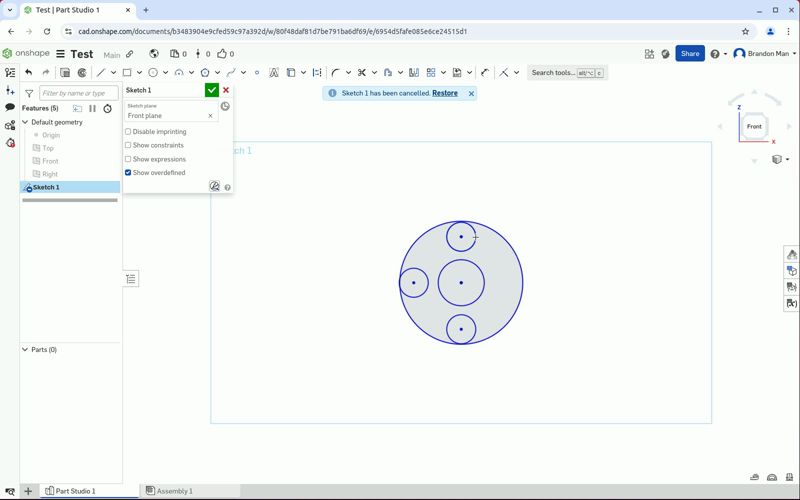
key_down(shift)
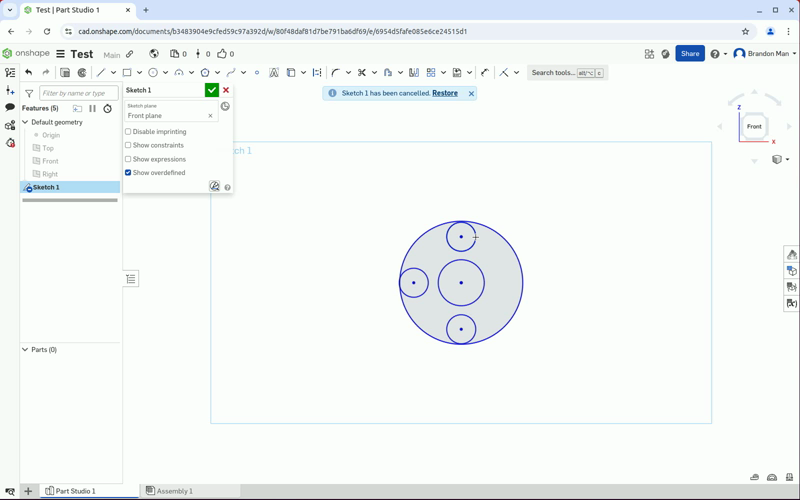
mouse_move(507, 282)
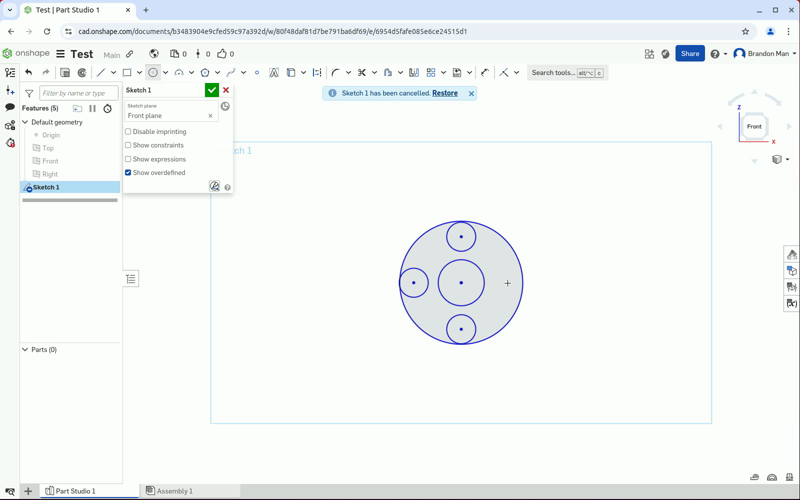
click(507, 282)
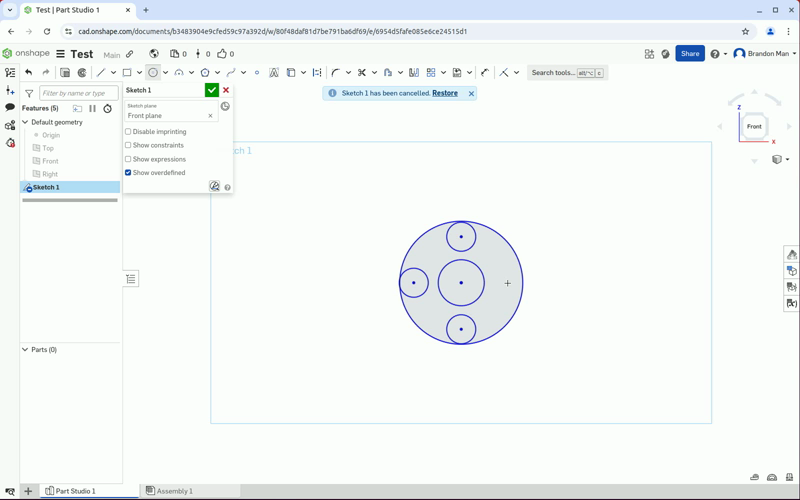
key_up(shift)
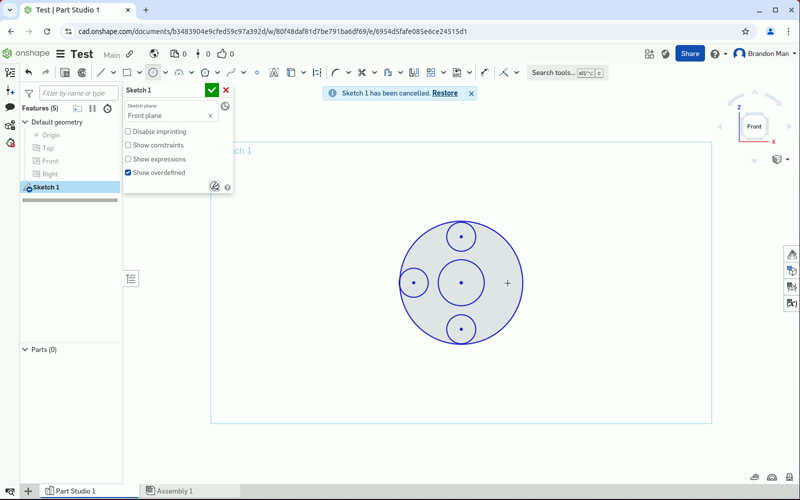
mouse_move(521, 282)
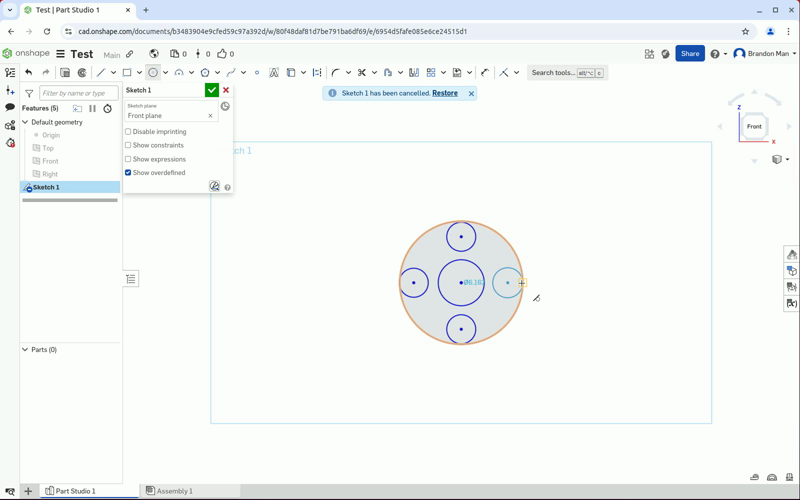
scroll(6)
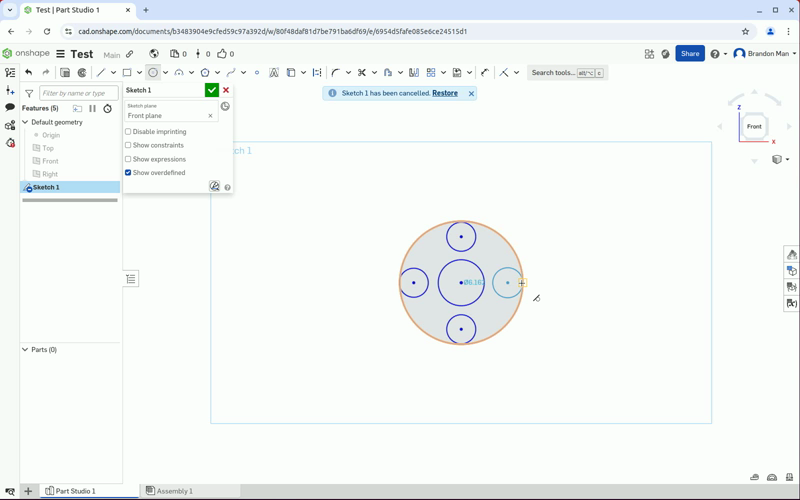
scroll(6)
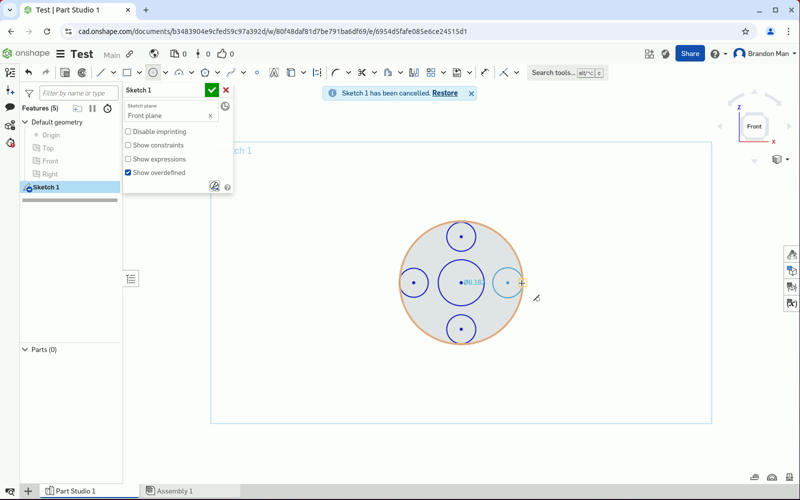
scroll(6)
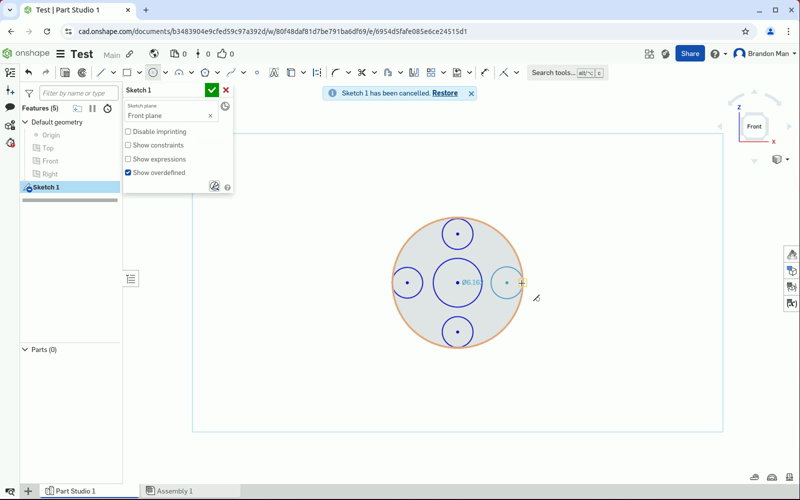
scroll(6)
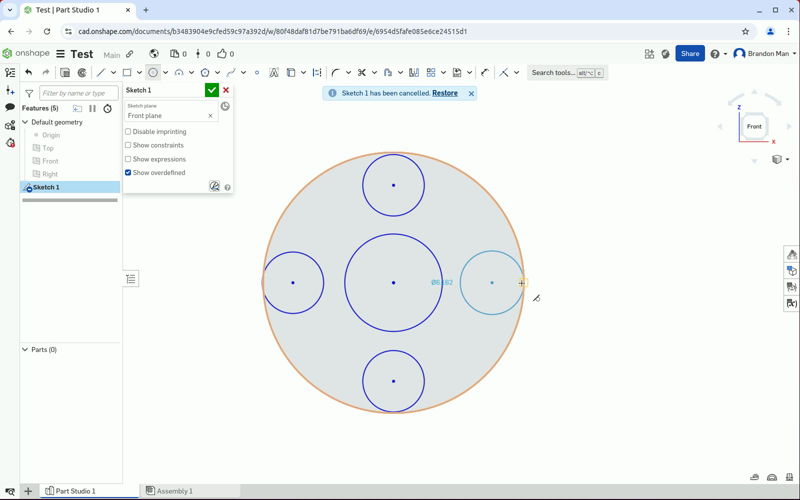
scroll(6)
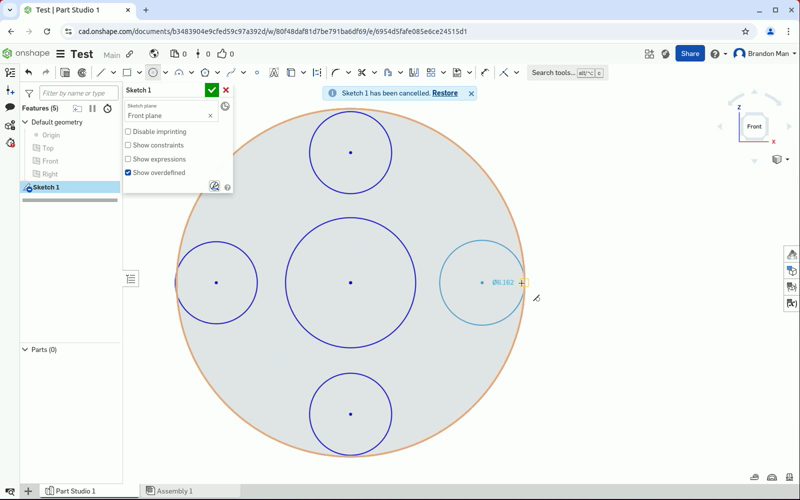
scroll(6)
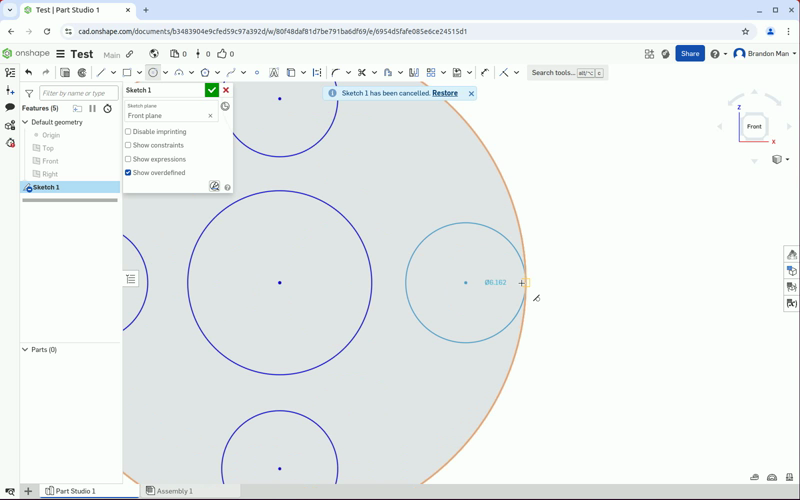
scroll(6)
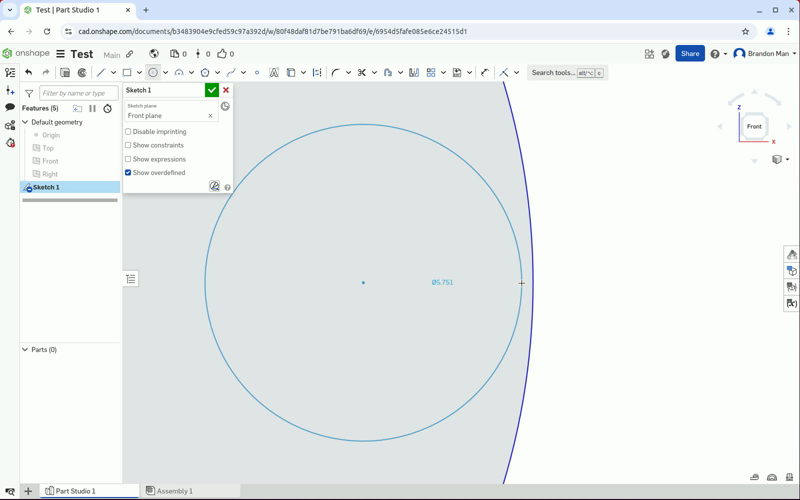
click(521, 282)
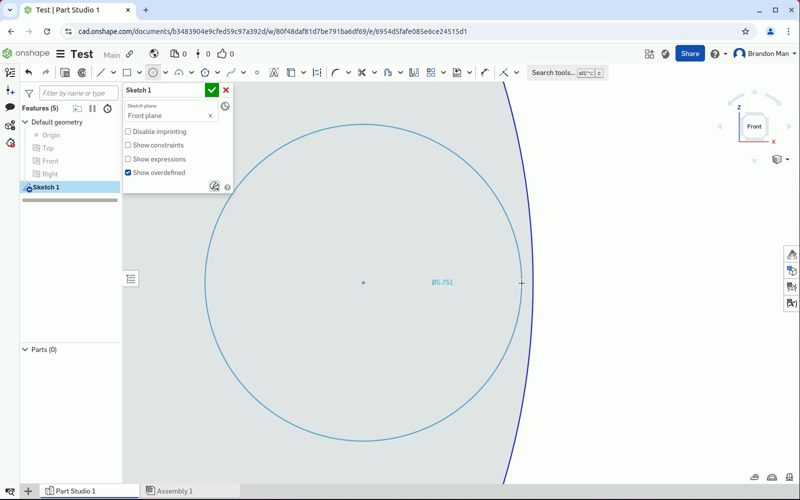
scroll(-6)
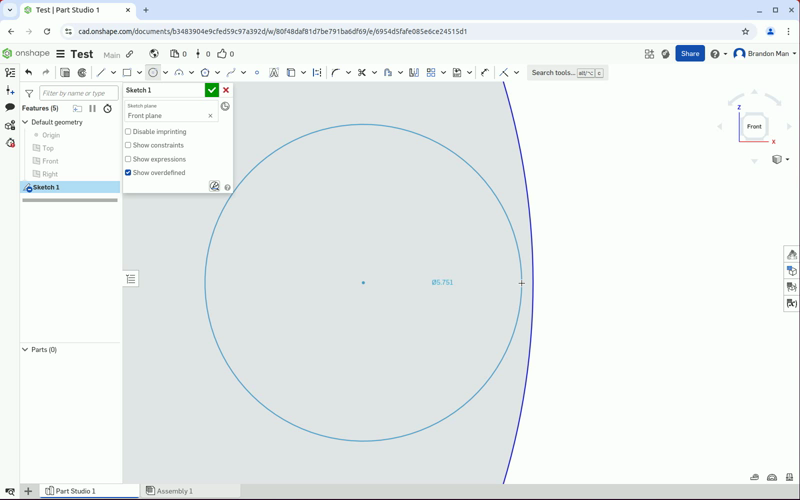
scroll(-6)
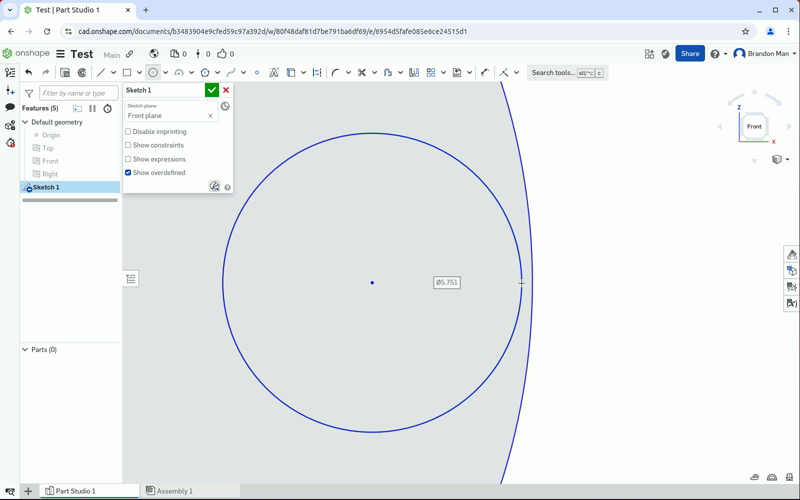
scroll(-6)
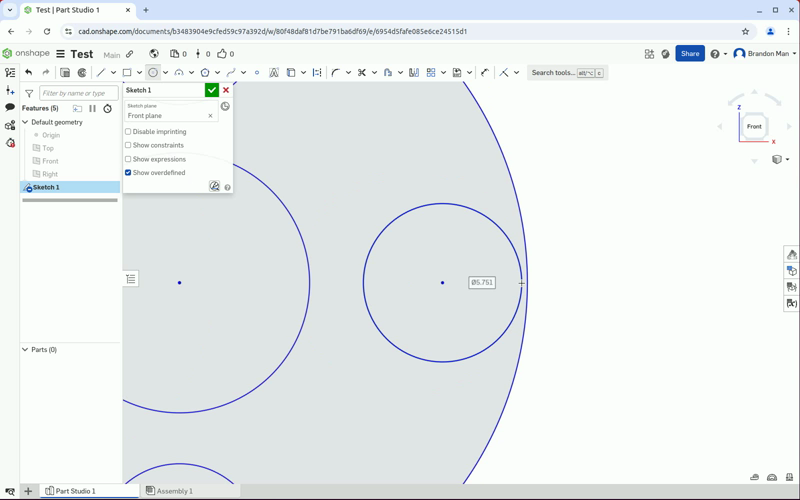
scroll(-6)
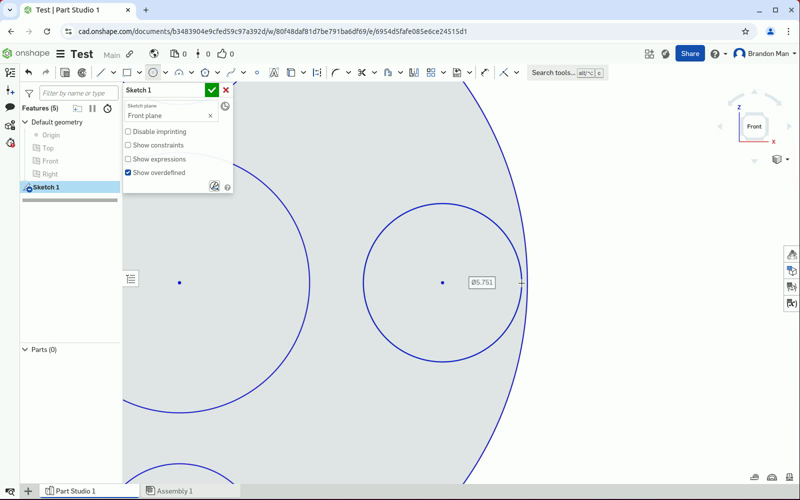
scroll(-6)
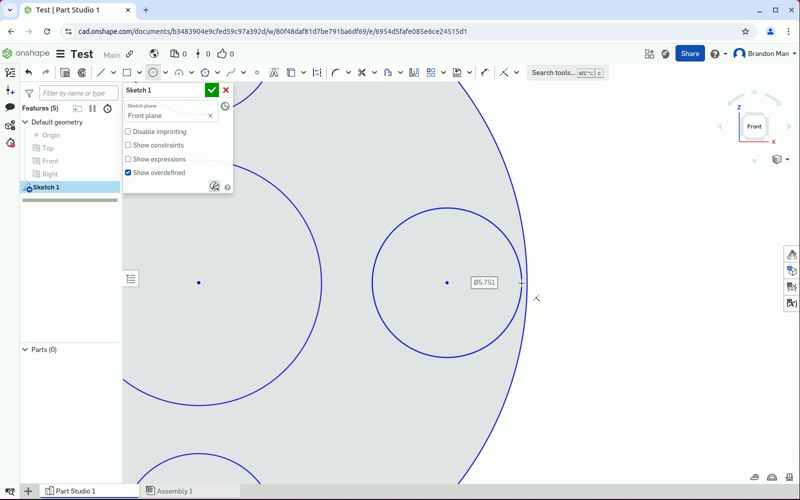
scroll(-6)
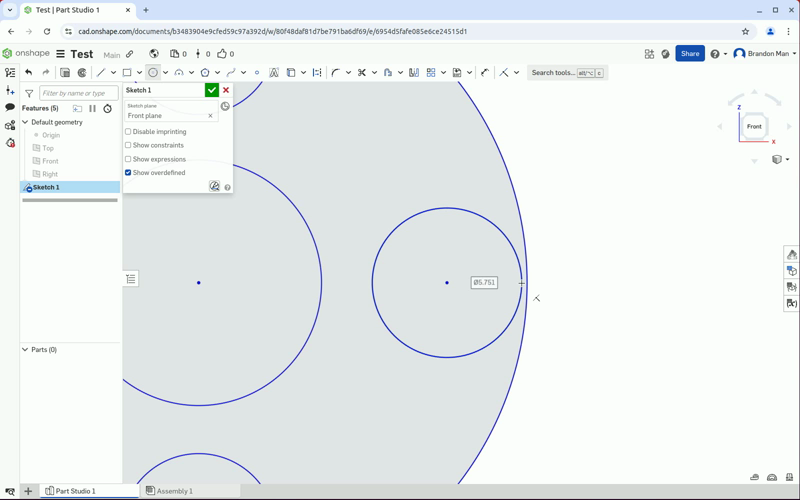
scroll(-6)
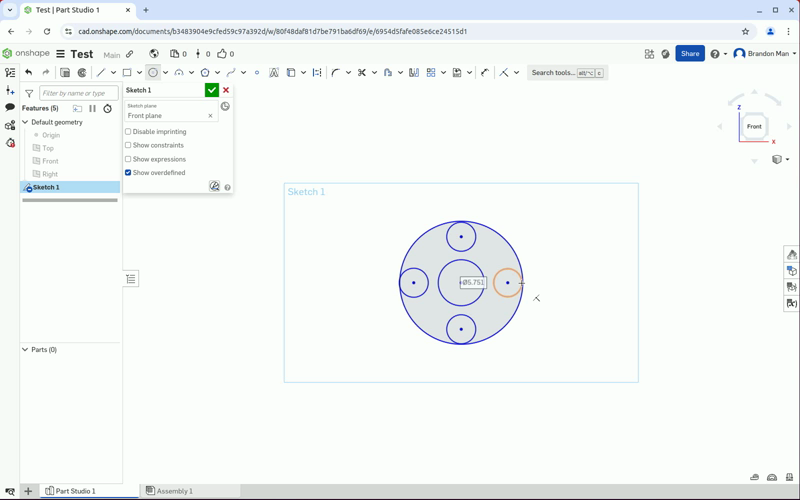
key(esc)
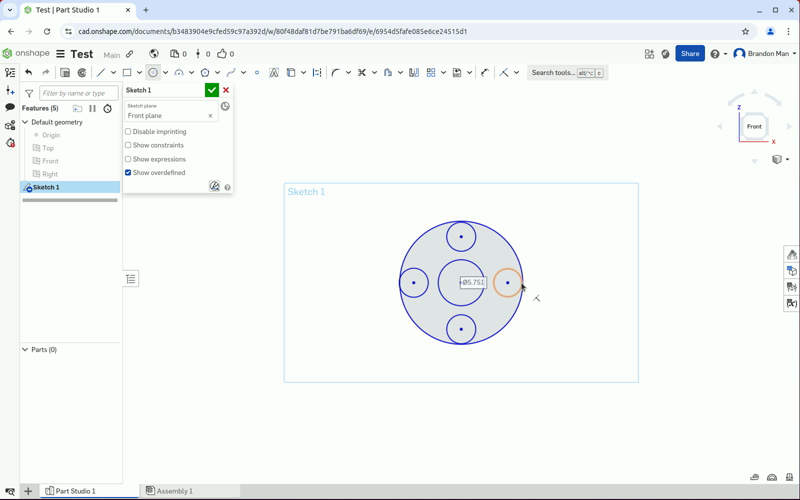
mouse_move(443, 248)
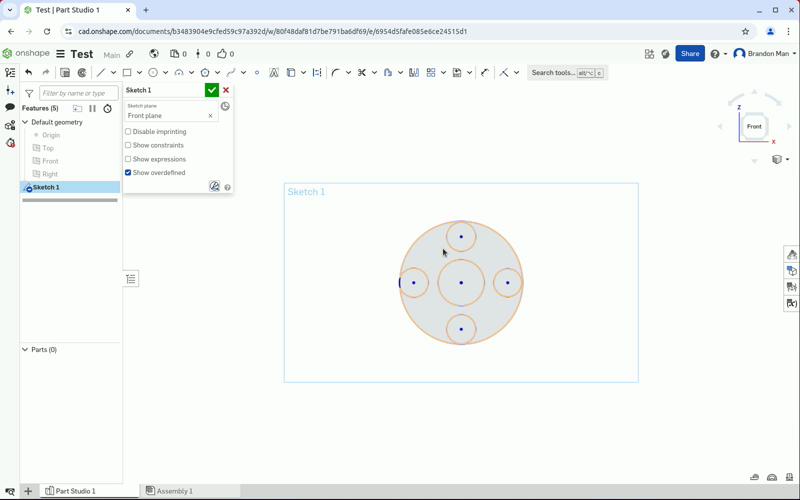
click(443, 248)
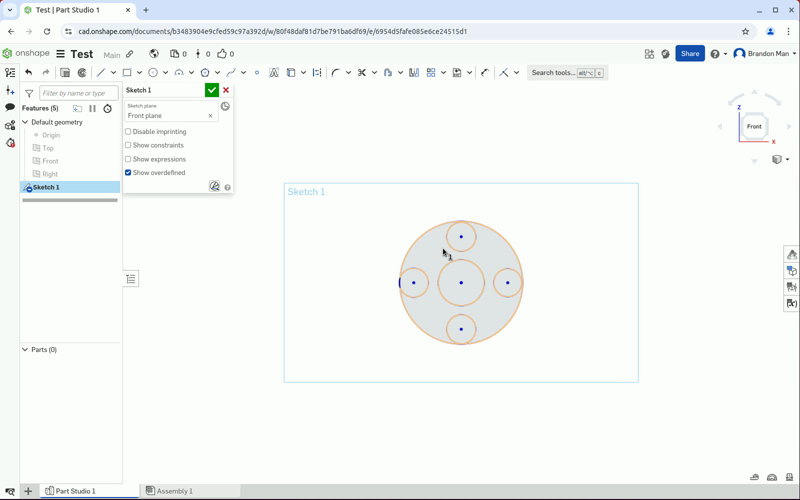
mouse_move(73, 352)
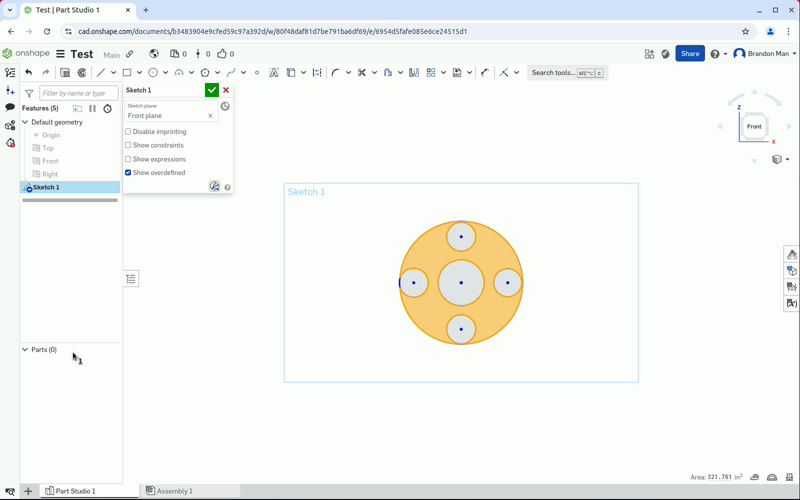
key(shift+y)
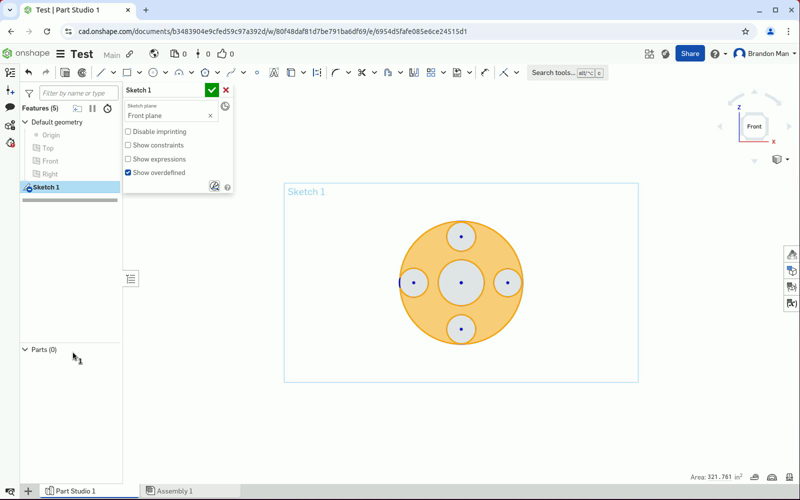
key(shift+e)
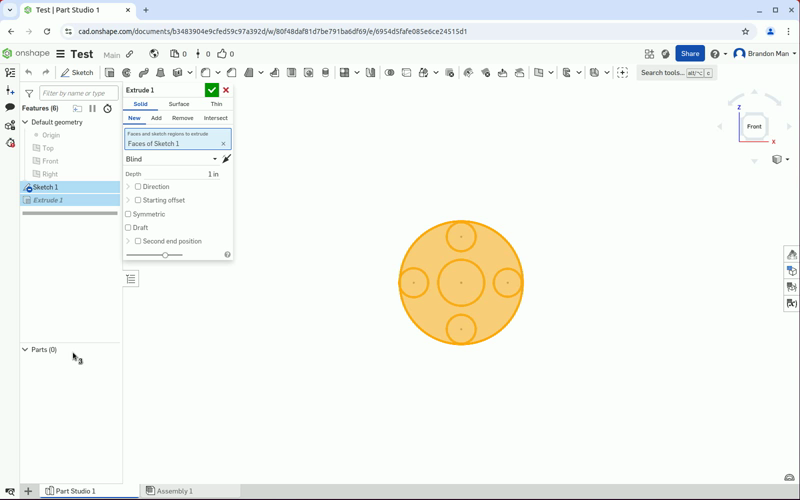
mouse_move(143, 106)
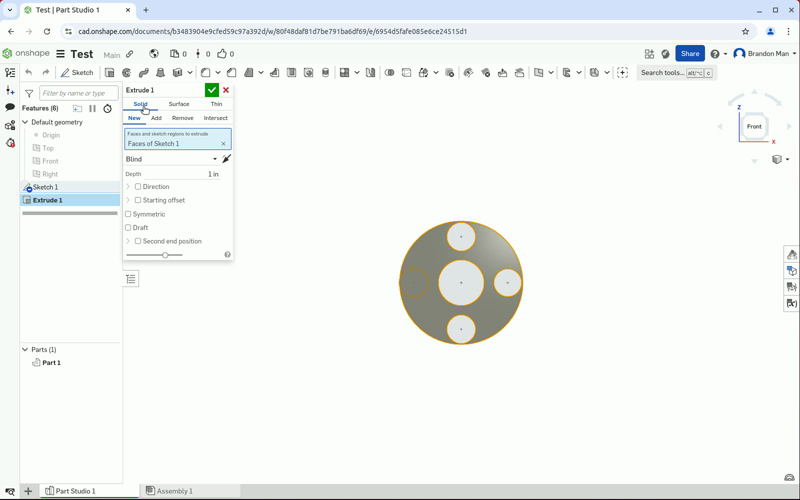
click(143, 106)
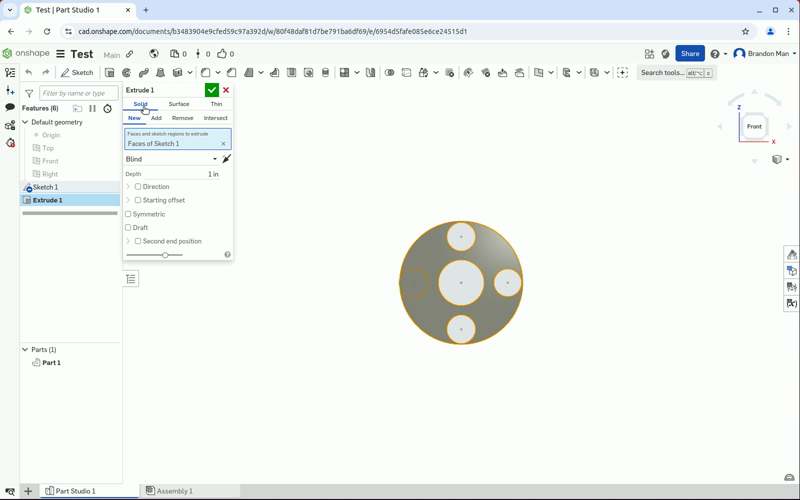
mouse_move(137, 120)
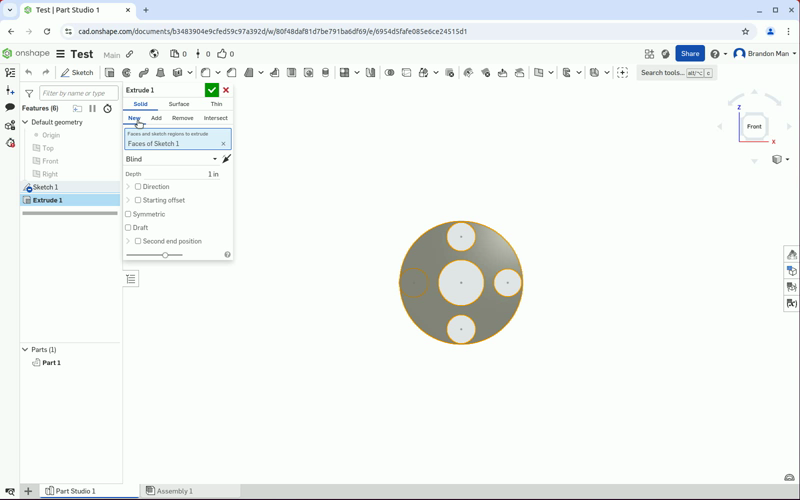
click(137, 120)
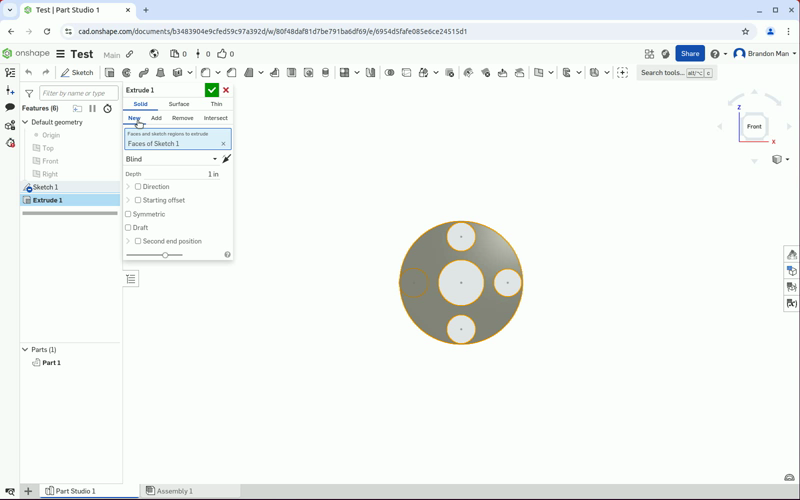
key(tab, 4)
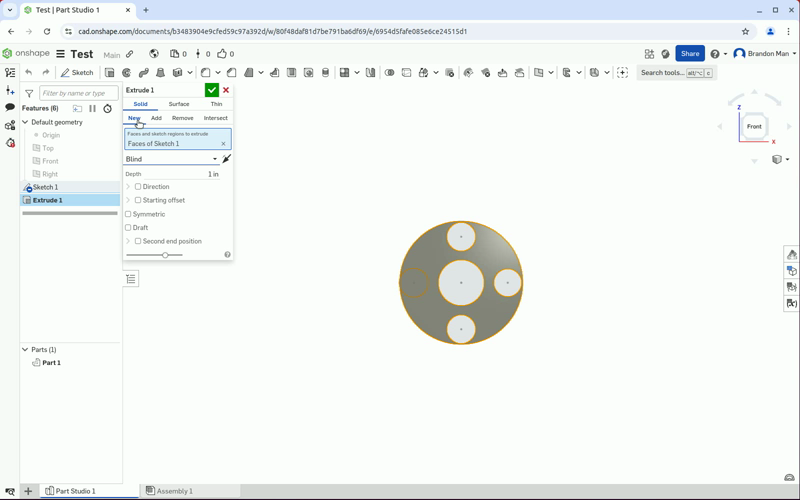
text(23.108)
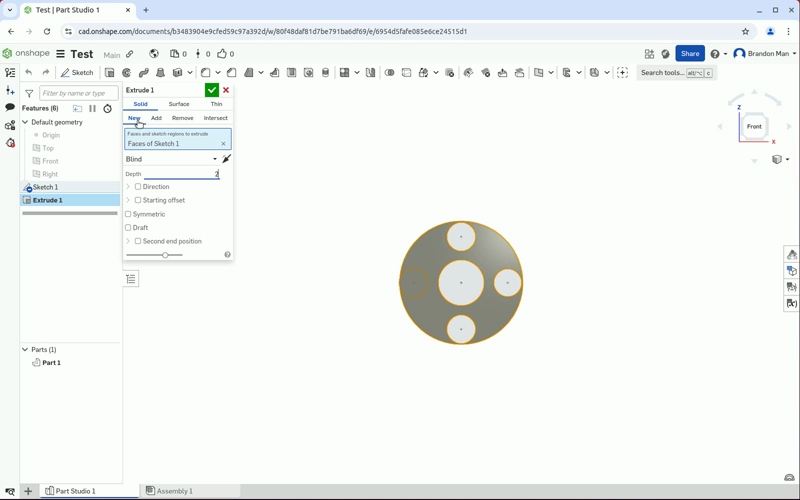
key(enter)
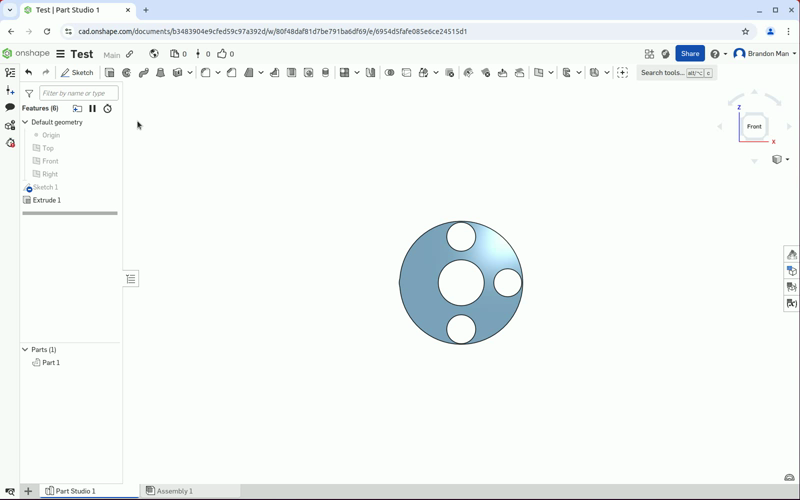
key(shift+h)
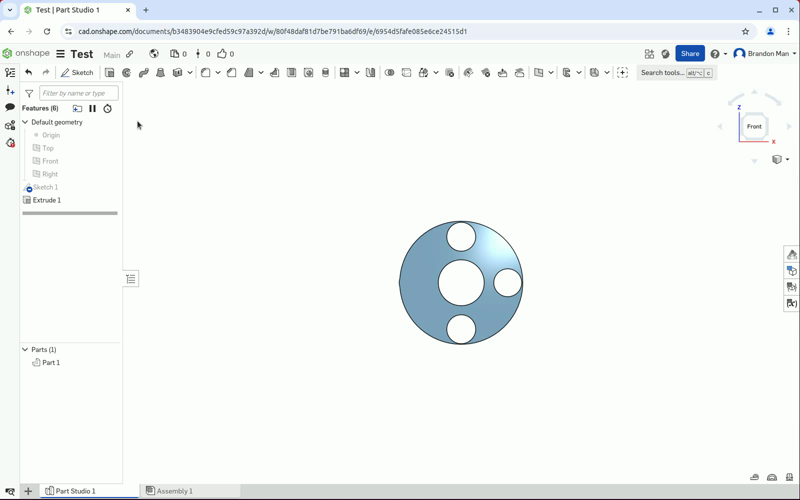
key(shift+h)
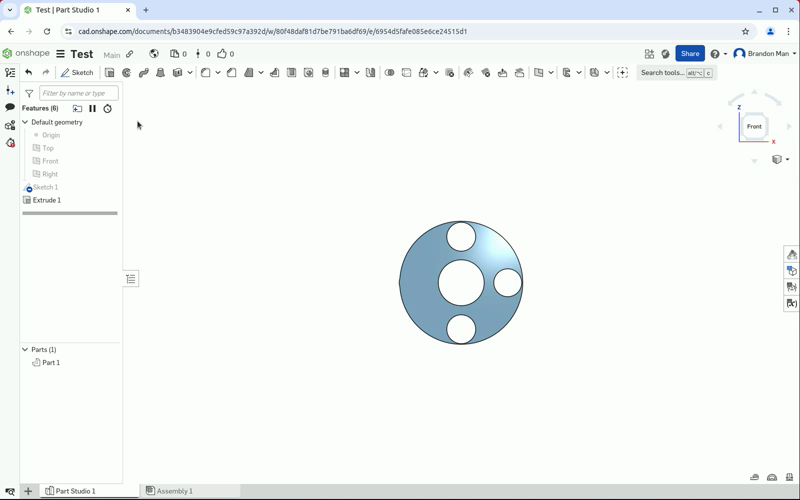
mouse_move(73, 189)
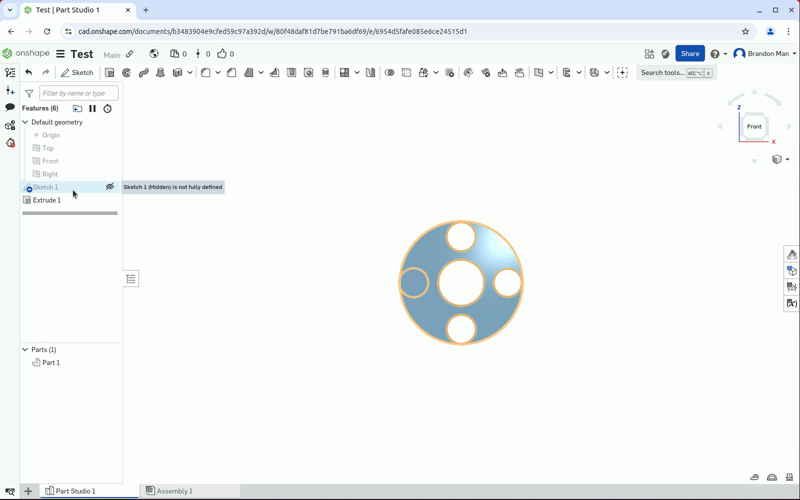
click(73, 189)
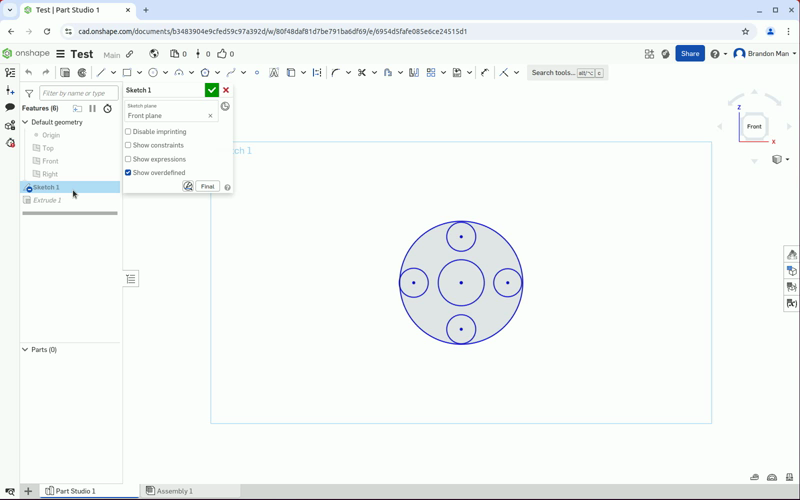
mouse_move(229, 92)
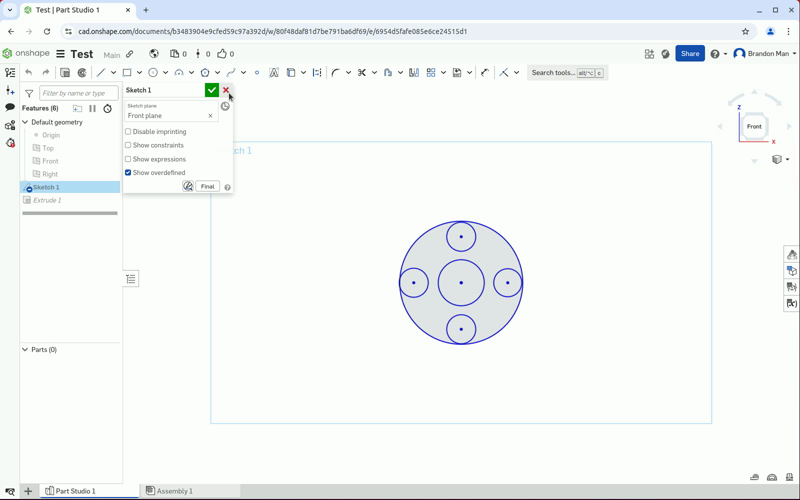
click(229, 92)
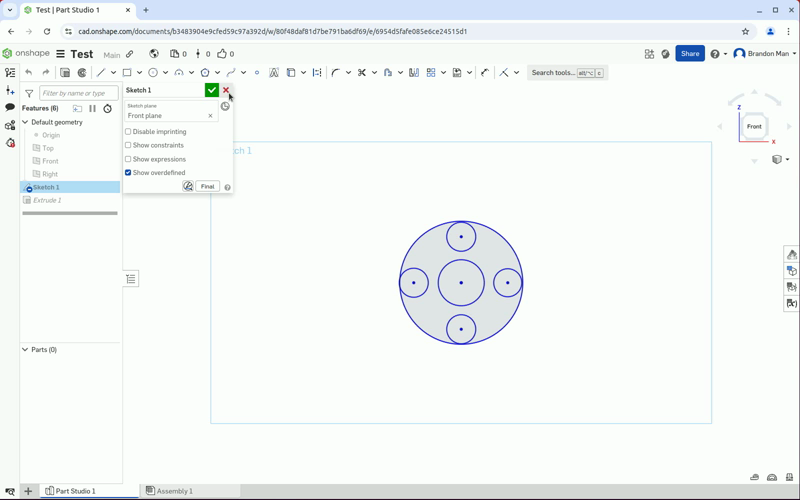
key(shift+s)
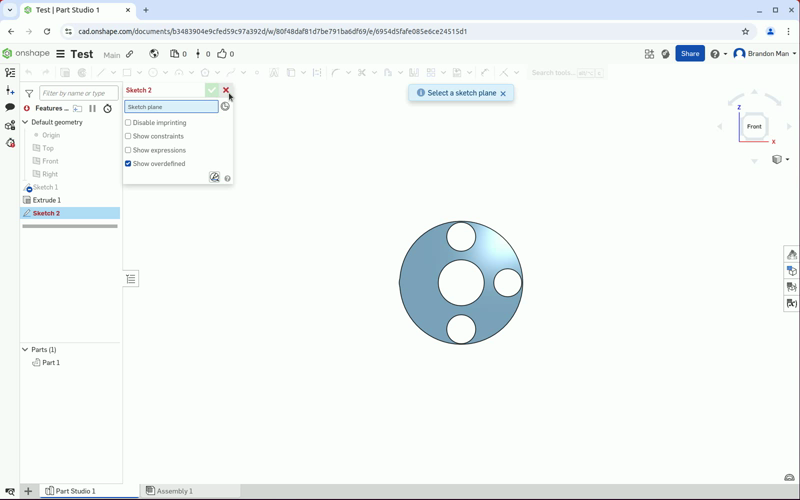
mouse_move(73, 163)
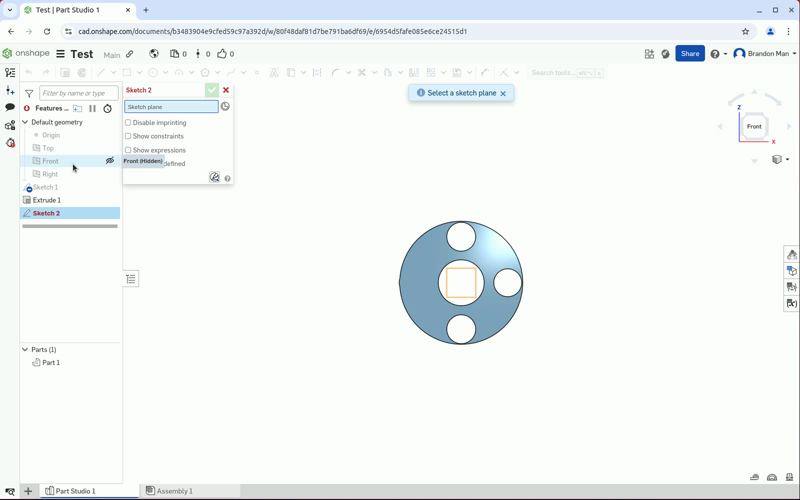
click(73, 163)
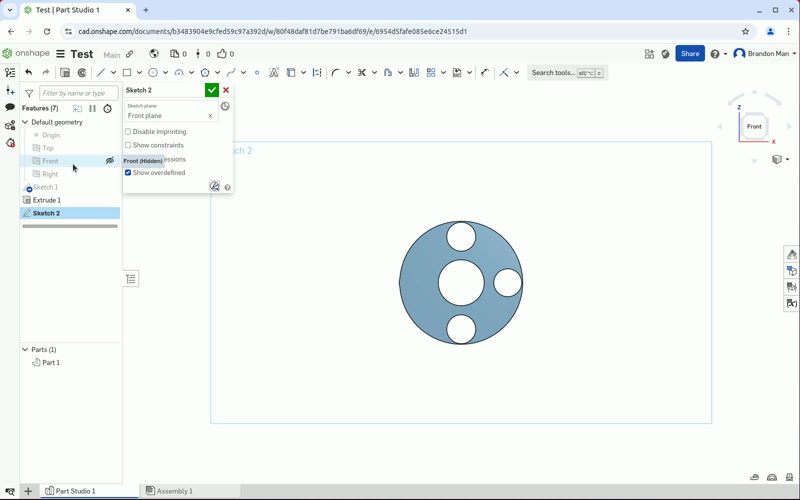
mouse_move(73, 352)
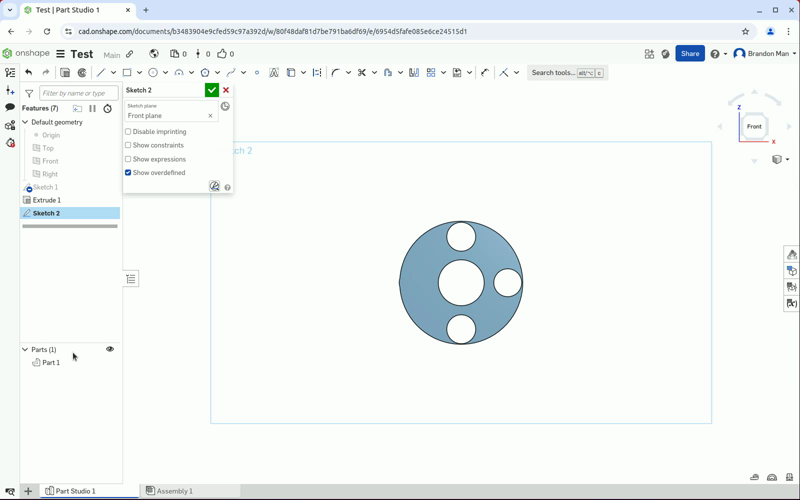
key(y)
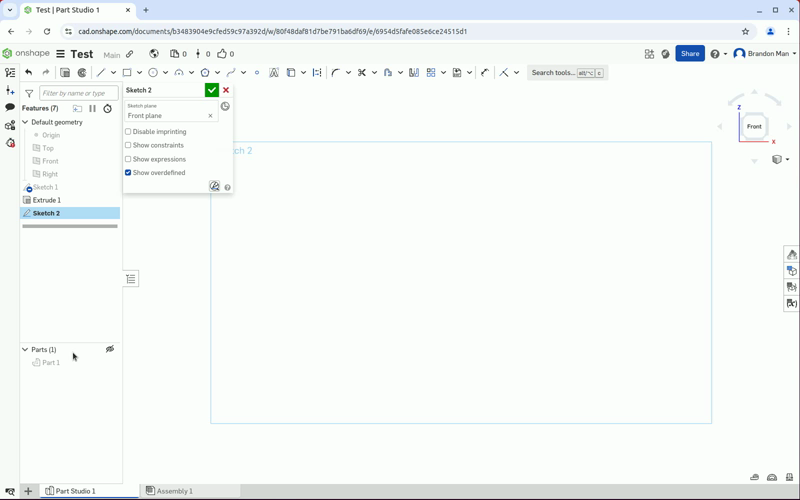
key(c)
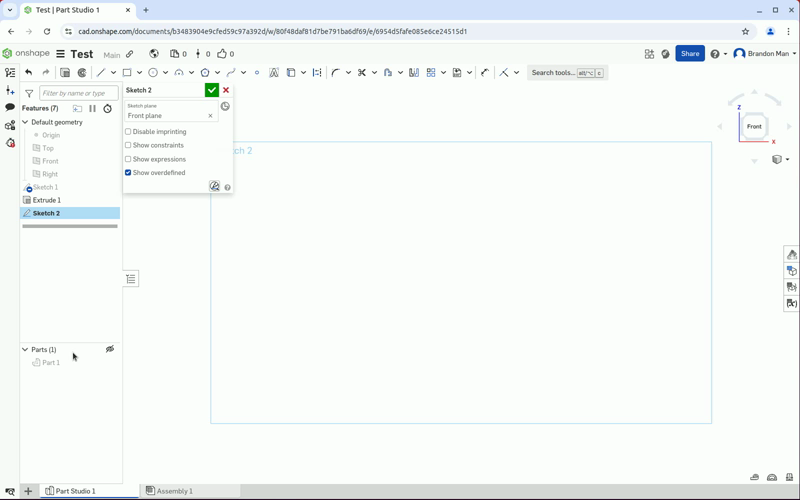
key_down(shift)
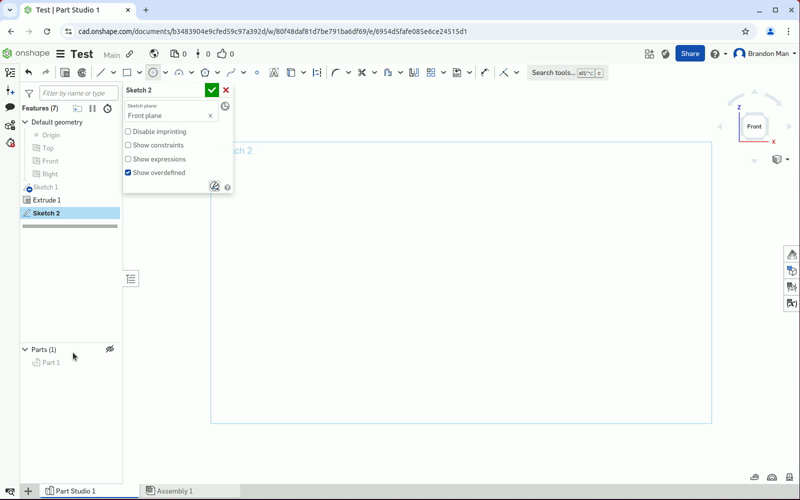
mouse_move(415, 282)
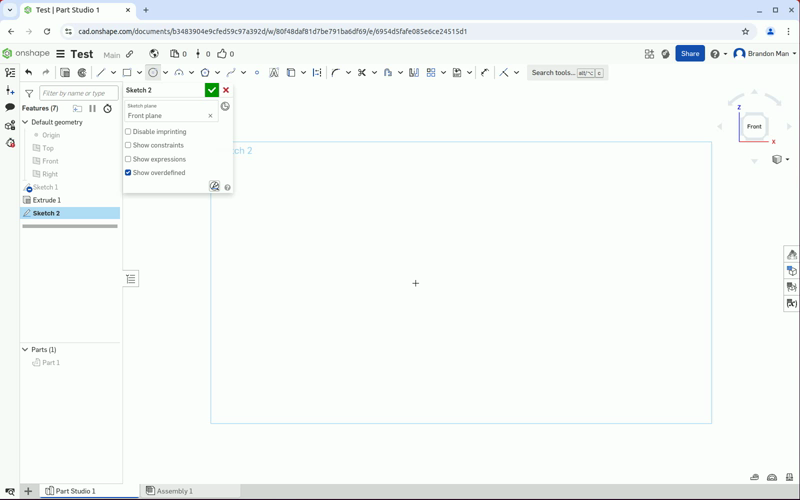
click(415, 282)
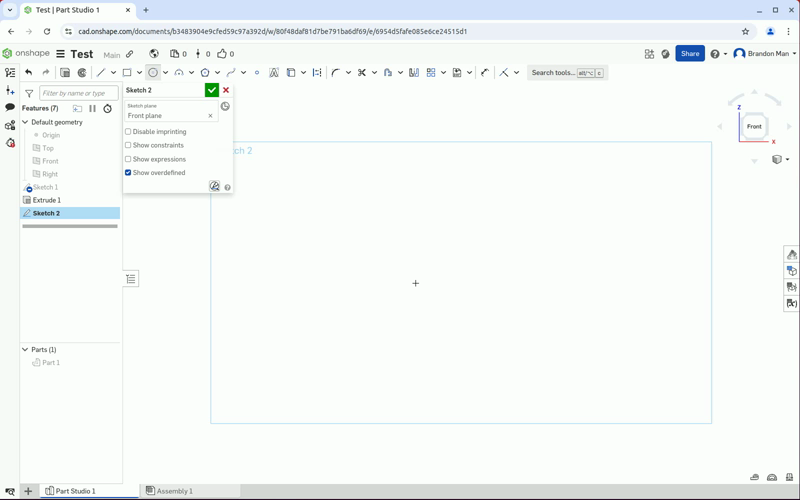
key_up(shift)
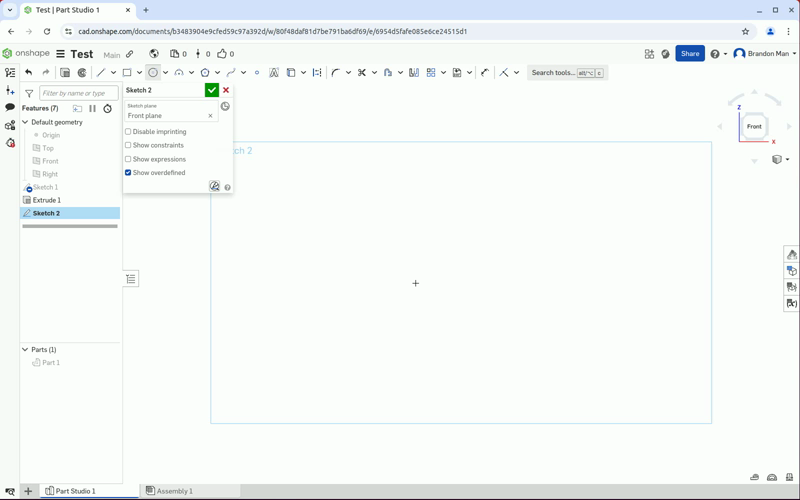
mouse_move(430, 282)
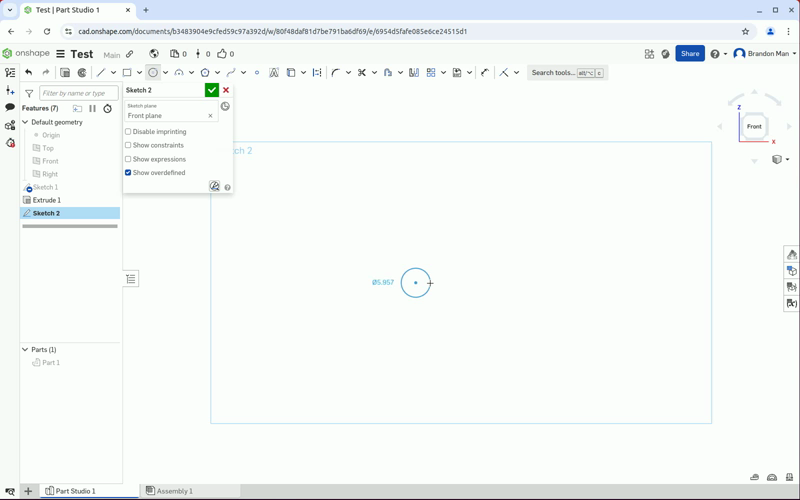
click(430, 282)
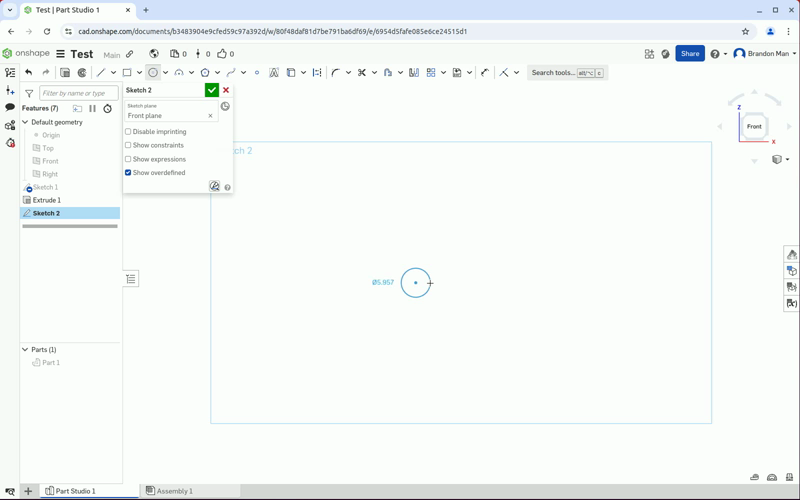
key(esc)
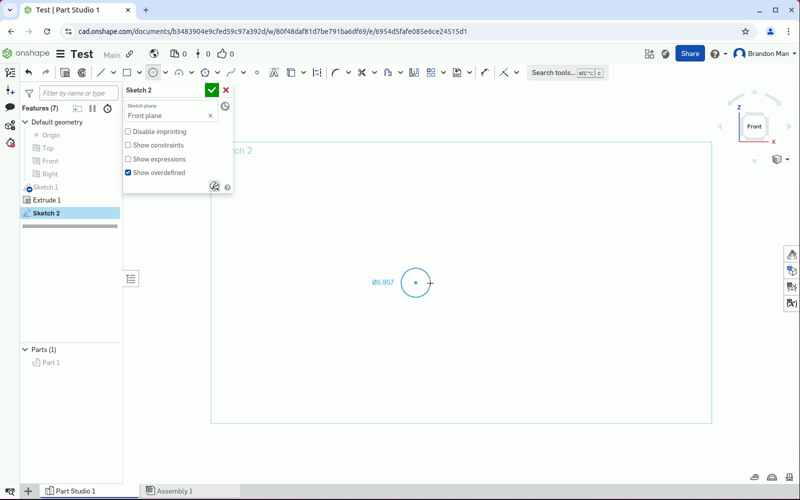
key(c)
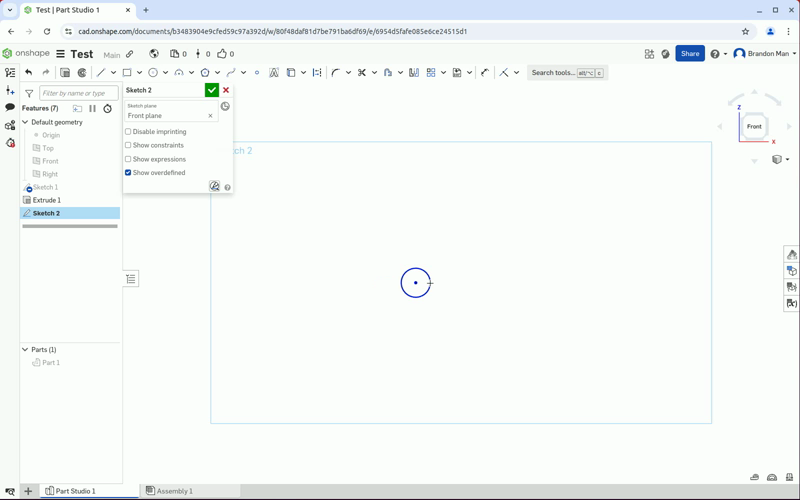
key_down(shift)
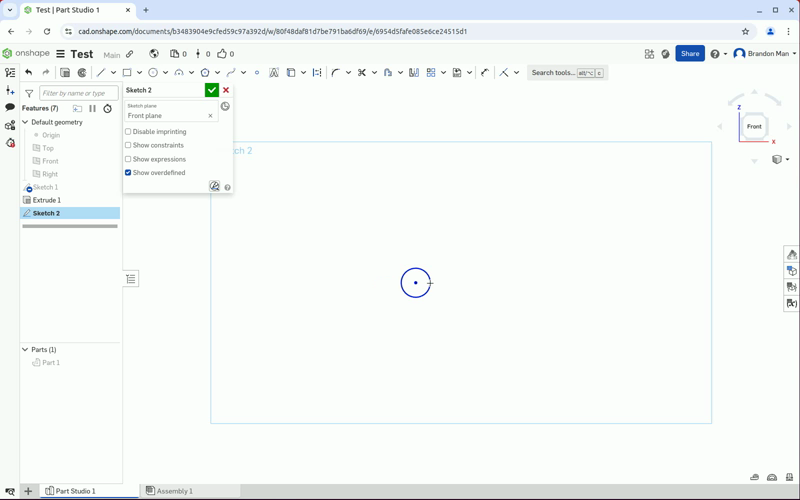
mouse_move(415, 282)
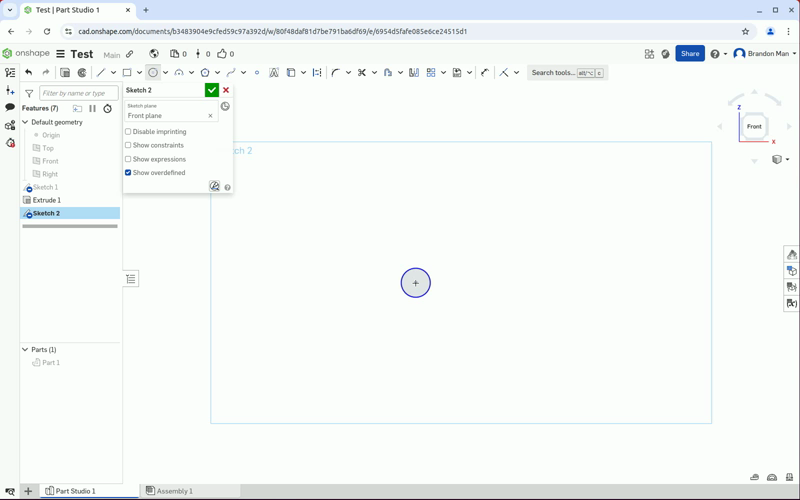
click(415, 282)
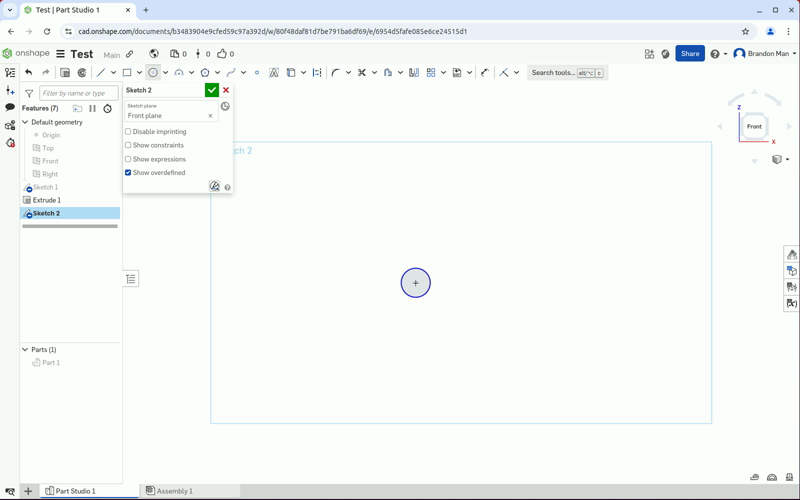
key_up(shift)
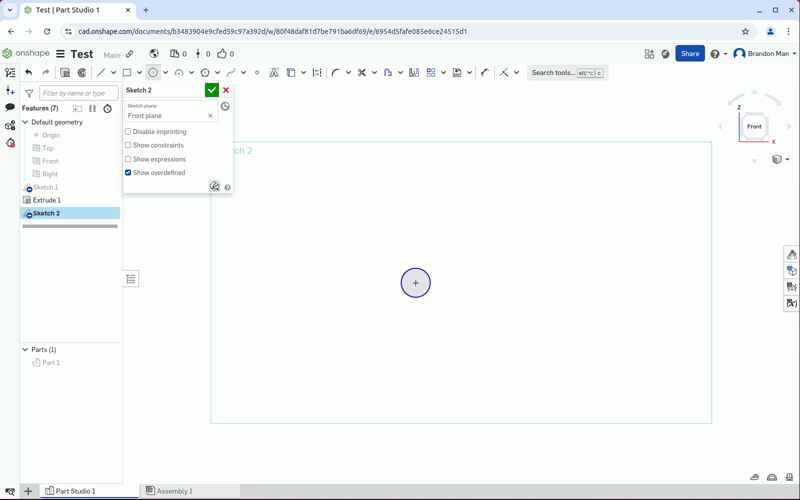
mouse_move(423, 282)
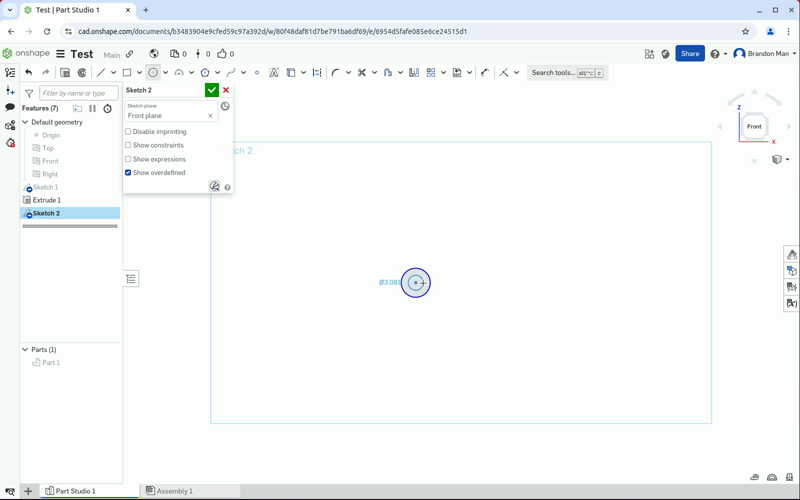
click(423, 282)
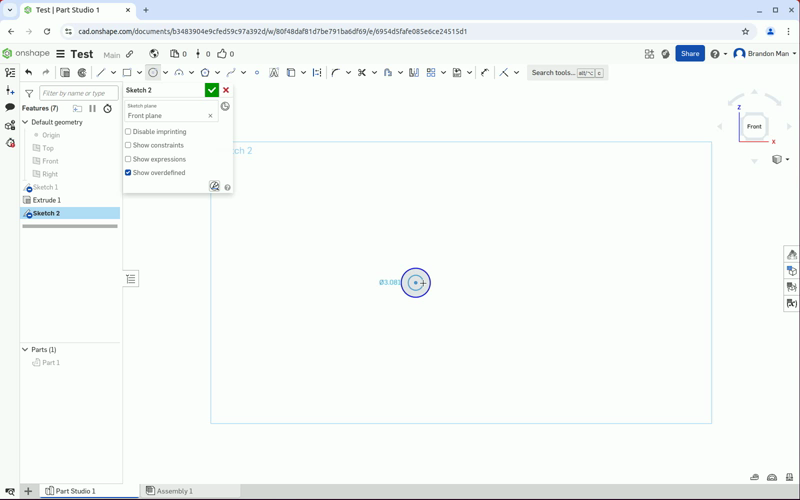
key(esc)
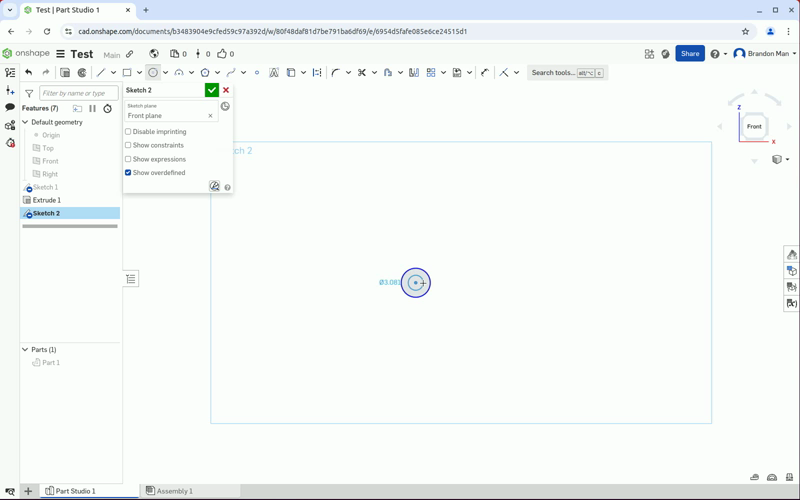
mouse_move(423, 287)
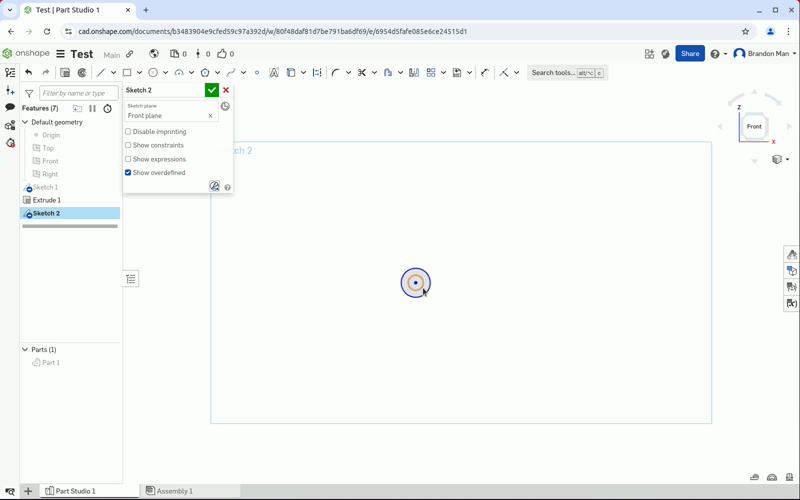
scroll(6)
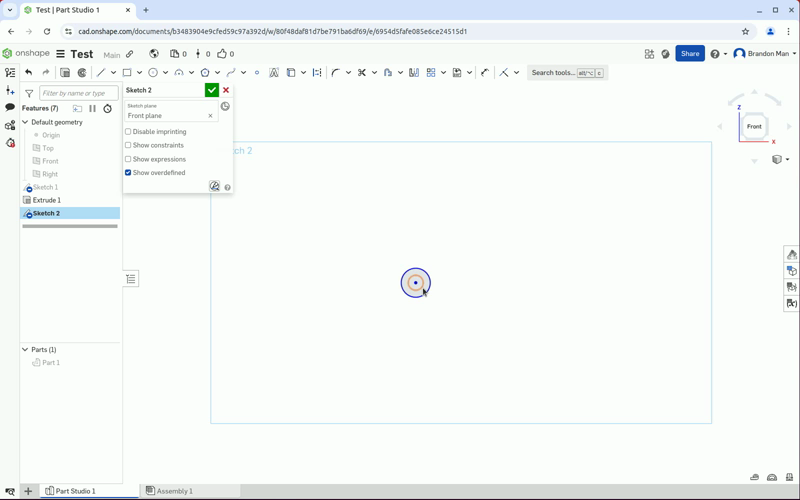
scroll(6)
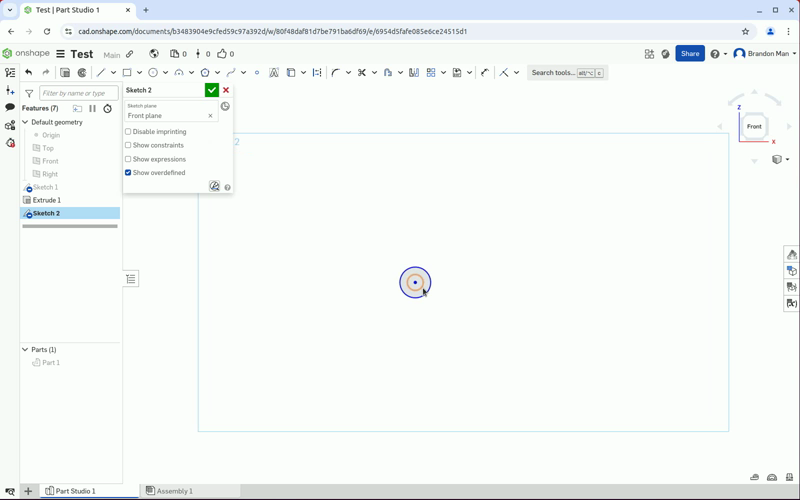
scroll(6)
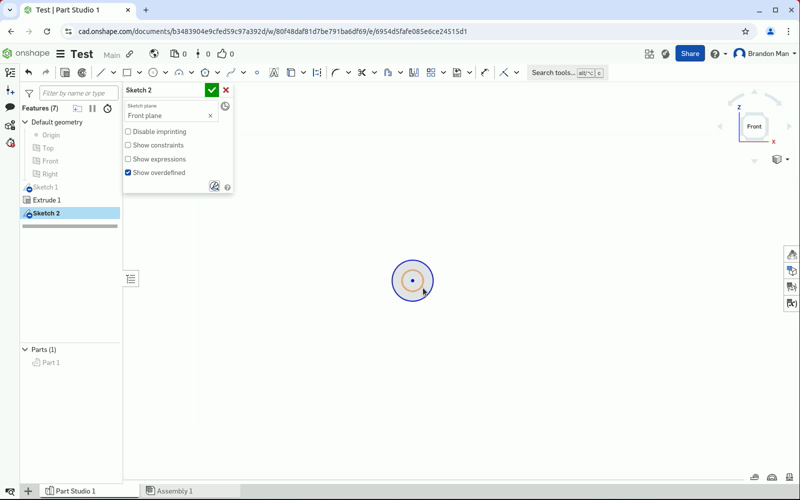
scroll(6)
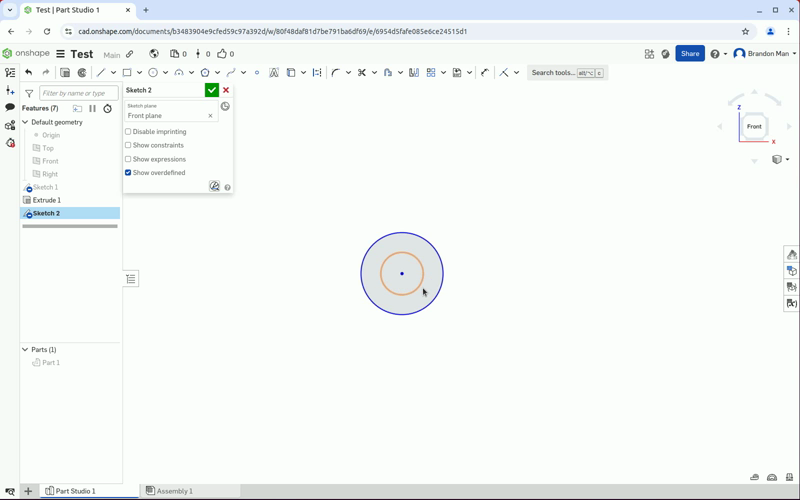
scroll(6)
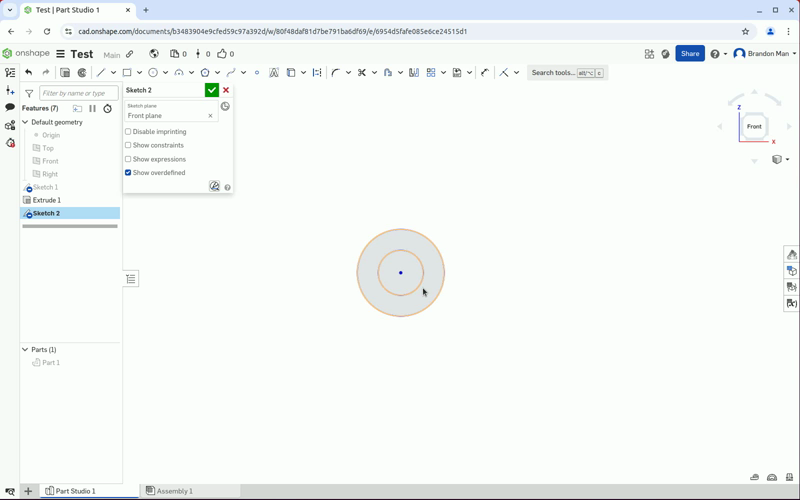
scroll(6)
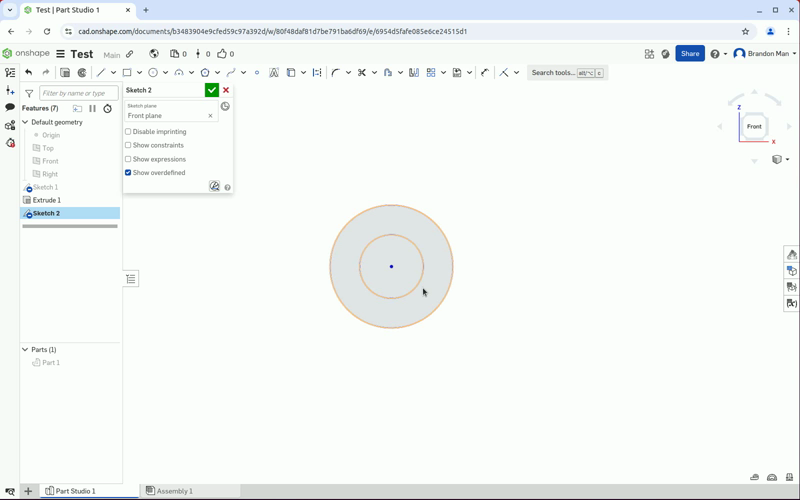
scroll(6)
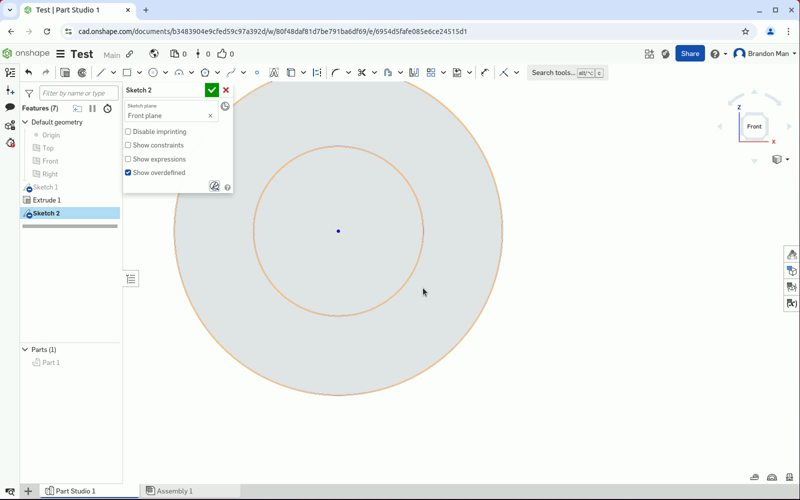
click(423, 287)
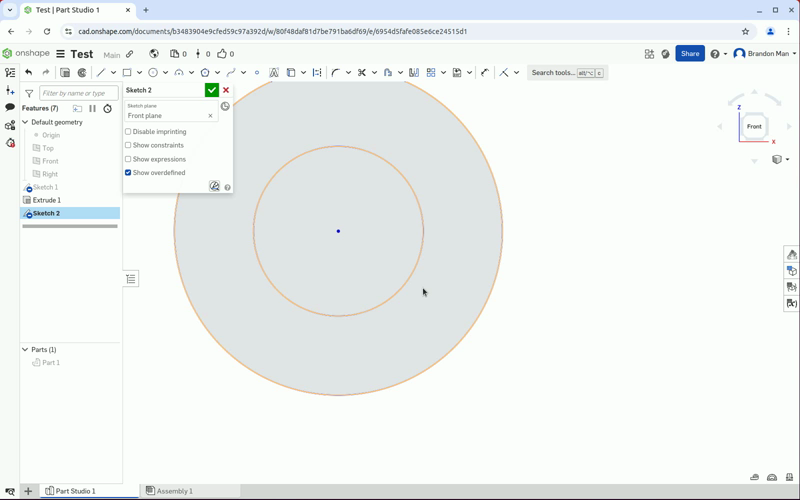
scroll(-6)
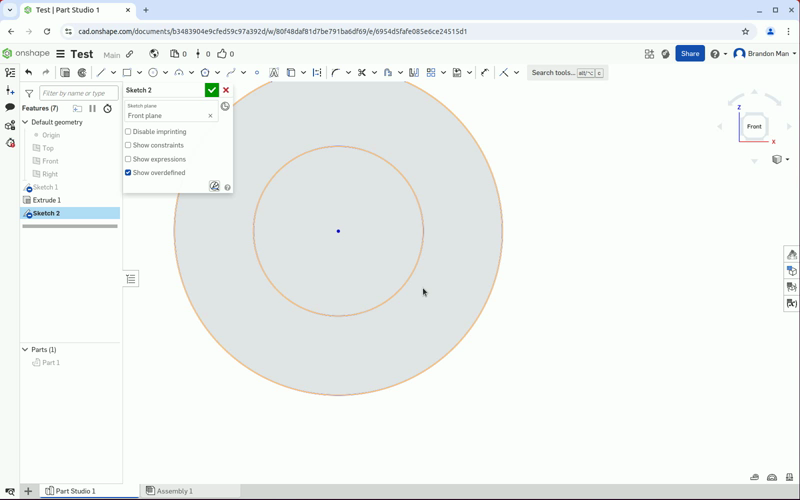
scroll(-6)
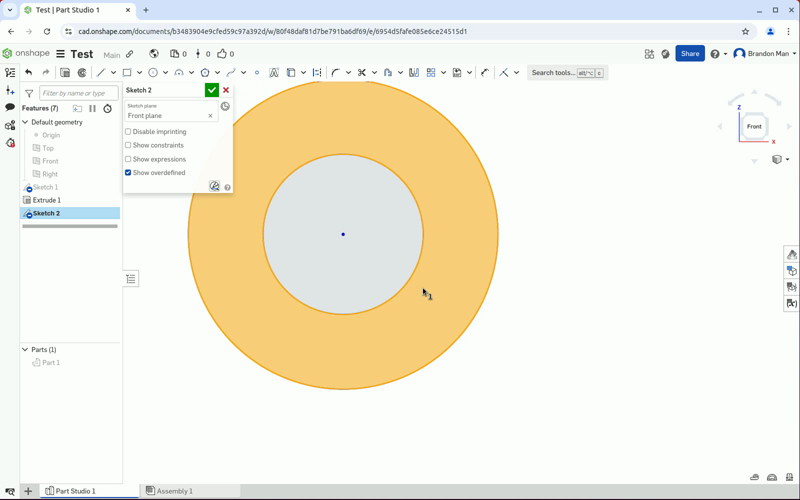
scroll(-6)
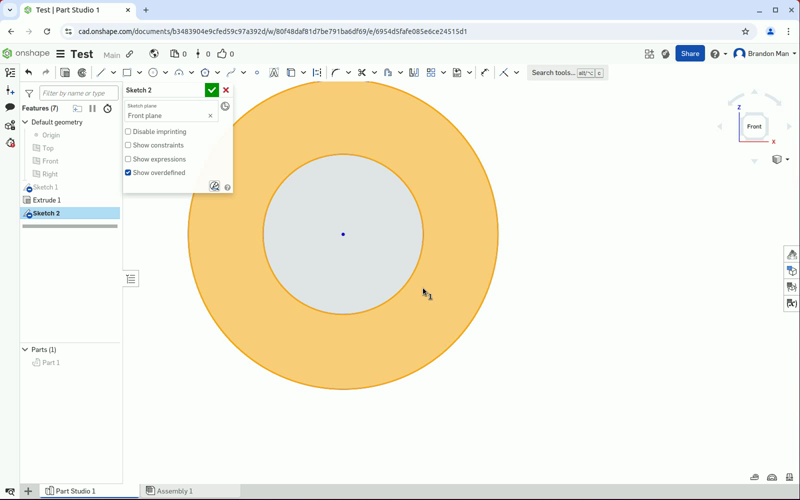
scroll(-6)
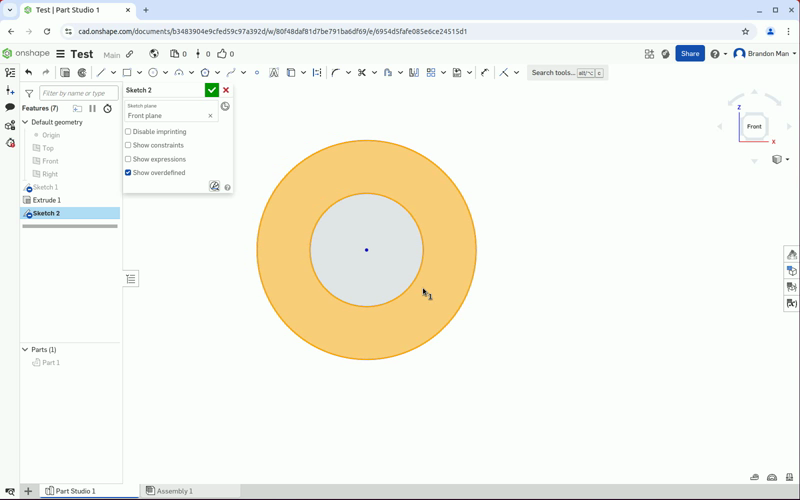
scroll(-6)
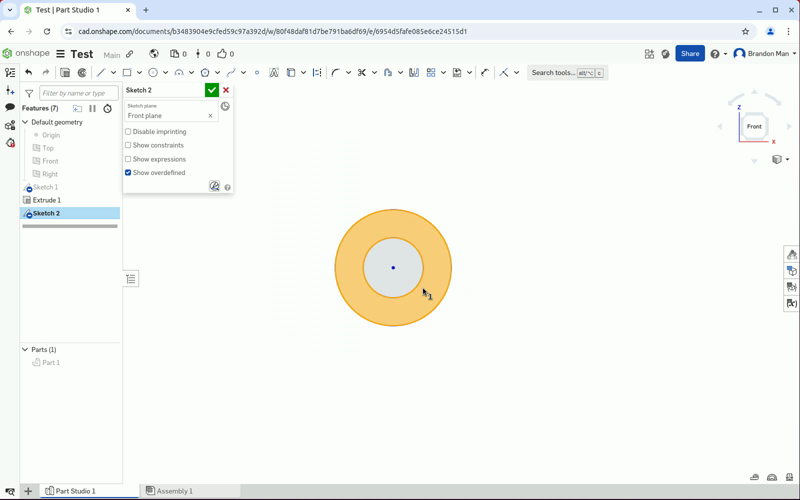
scroll(-6)
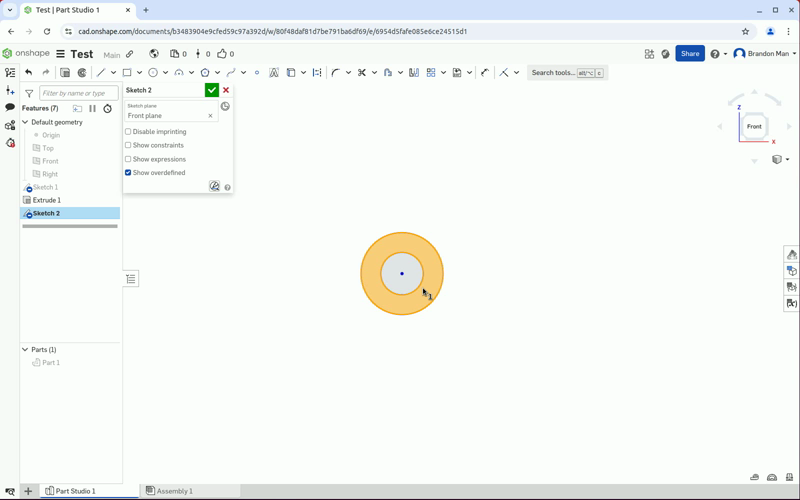
scroll(-6)
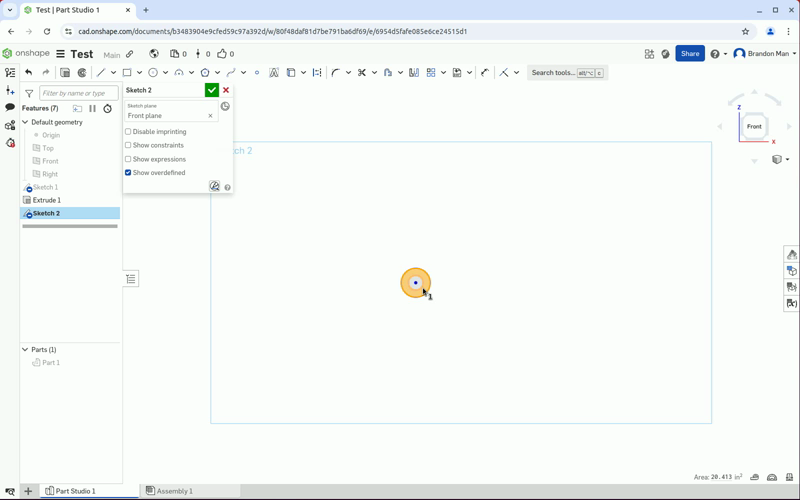
mouse_move(73, 352)
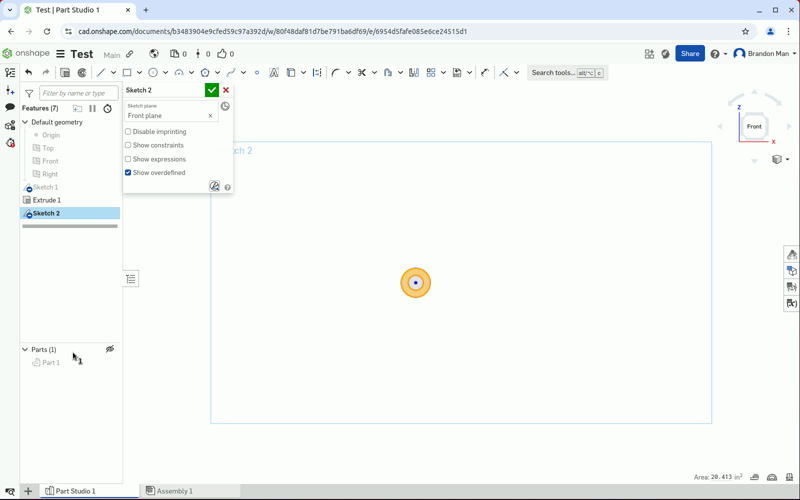
key(shift+y)
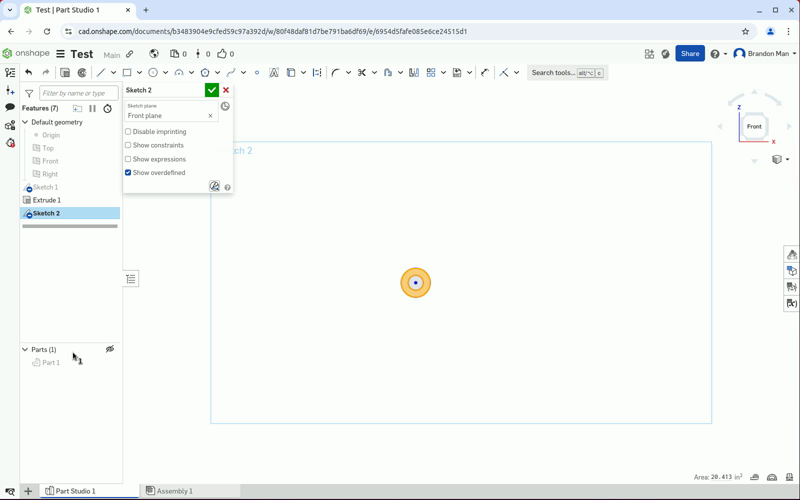
key(shift+e)
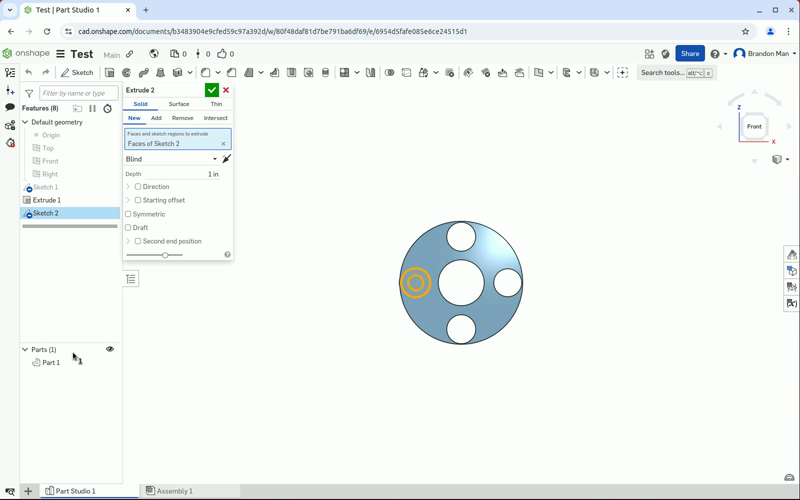
mouse_move(143, 106)
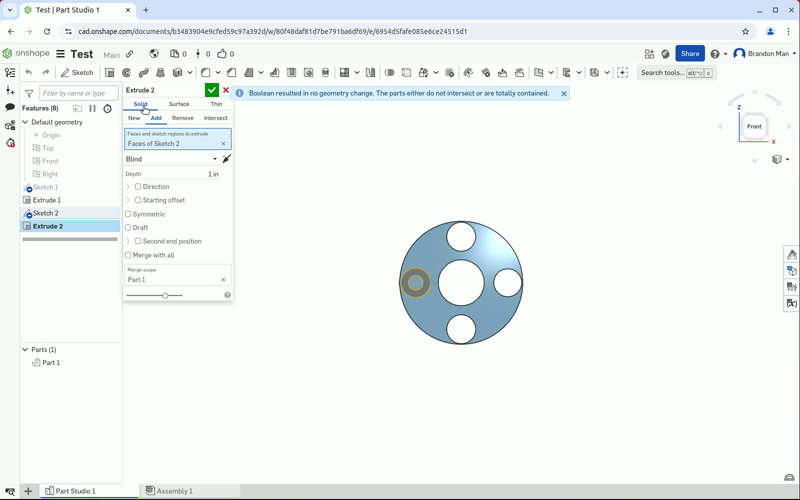
click(143, 106)
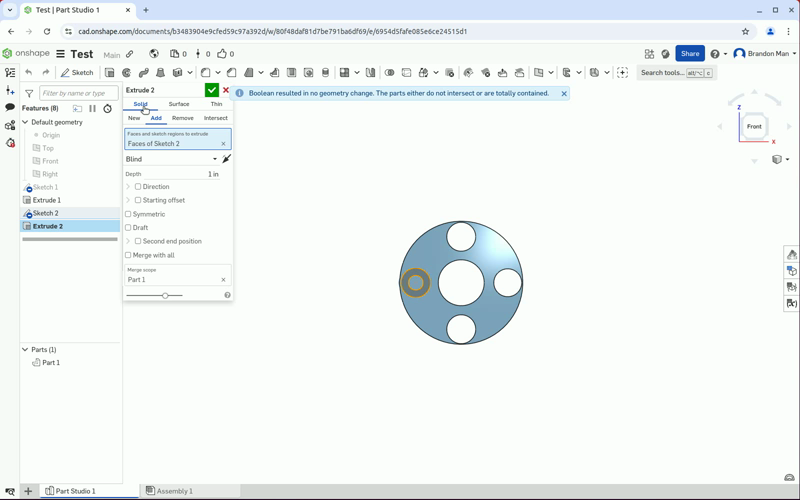
mouse_move(137, 120)
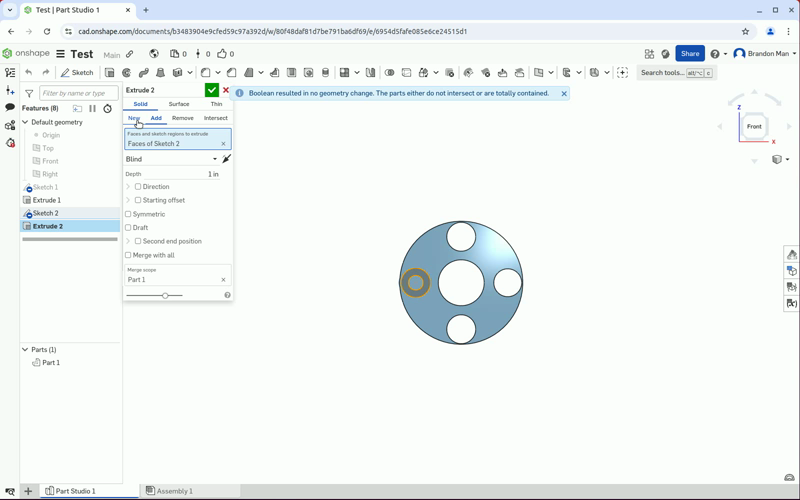
click(137, 120)
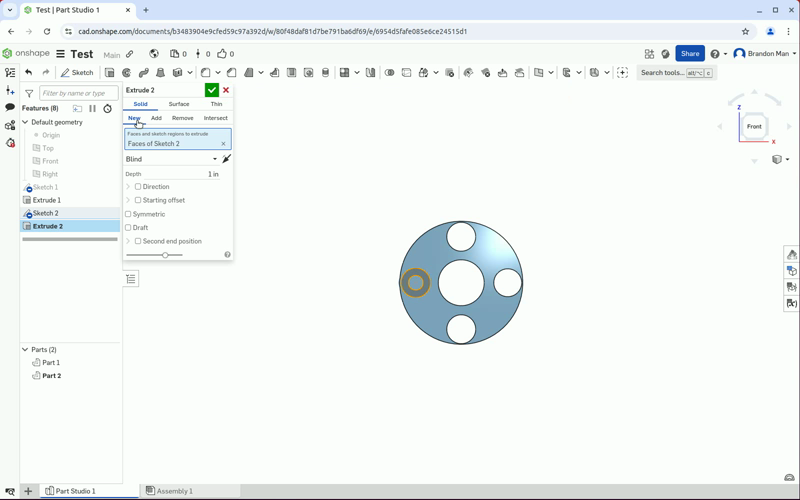
key(tab, 4)
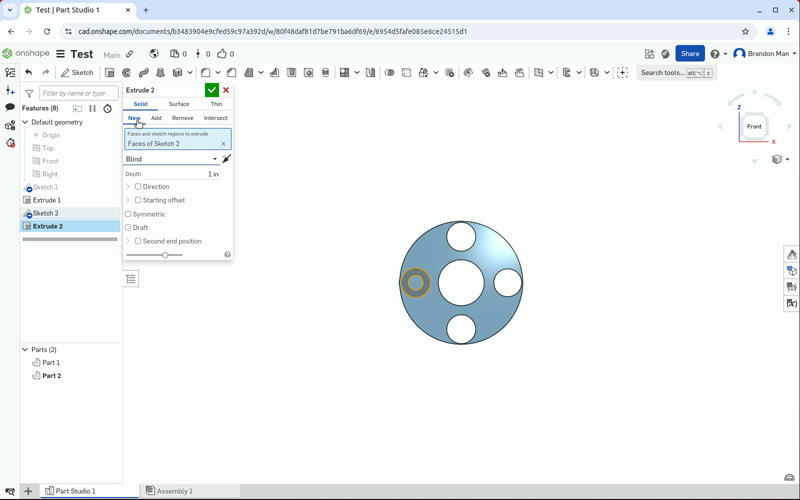
text(23.108)
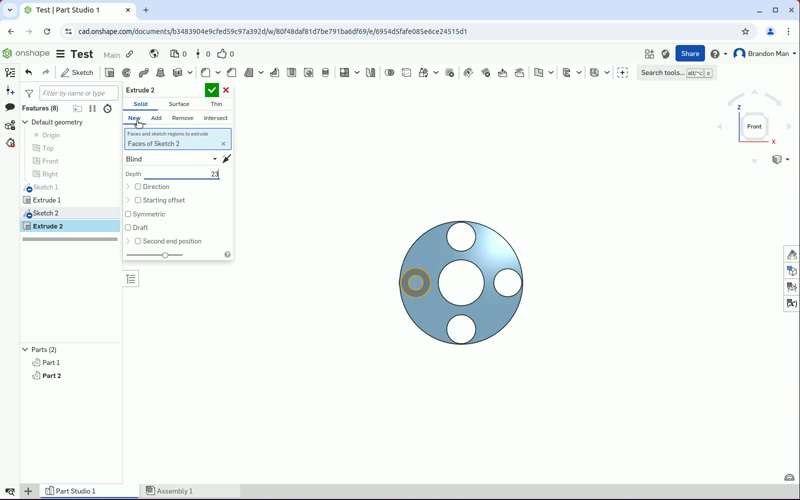
key(enter)
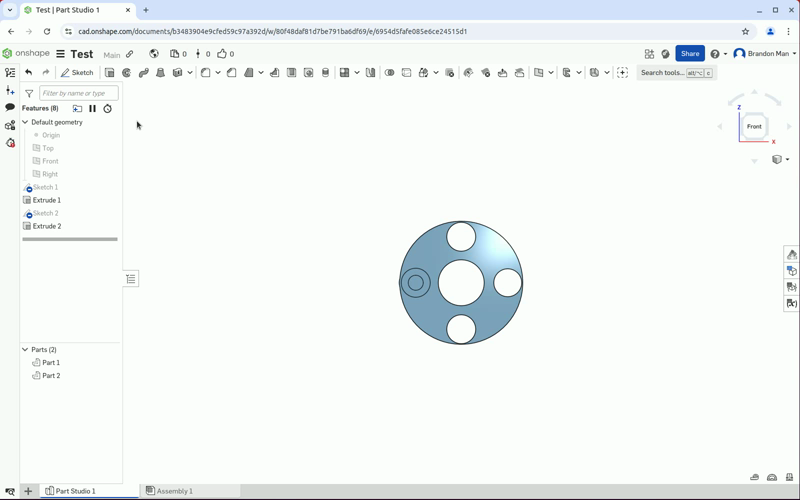
key(shift+h)
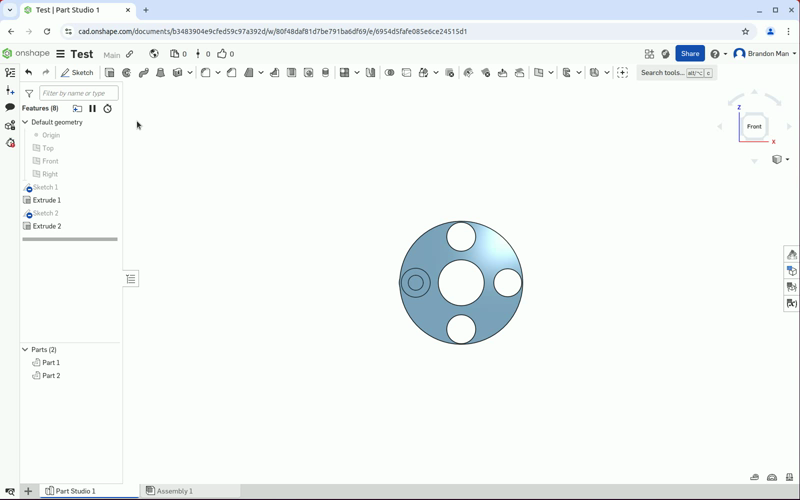
key(shift+h)
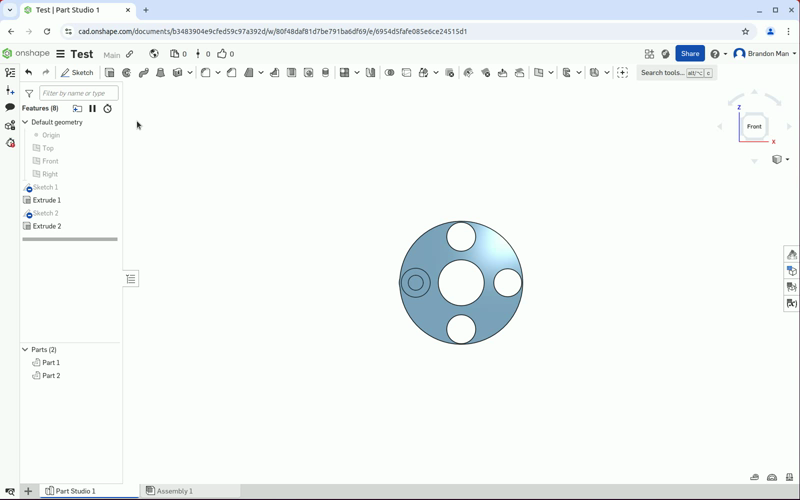
mouse_move(73, 189)
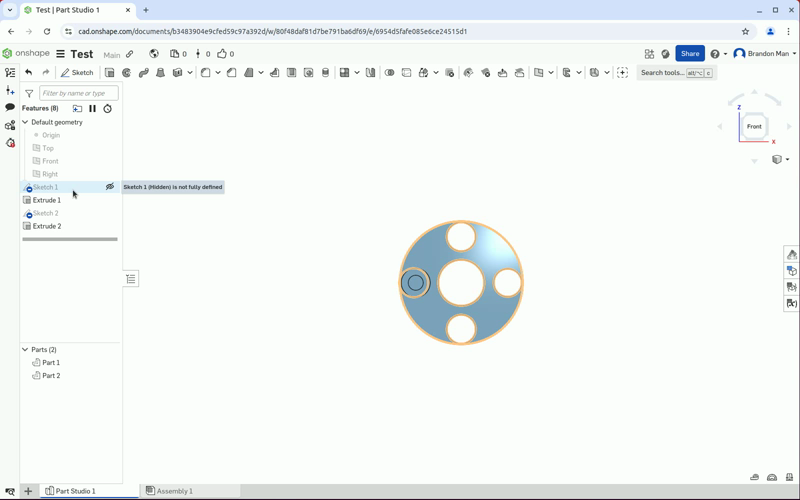
click(73, 189)
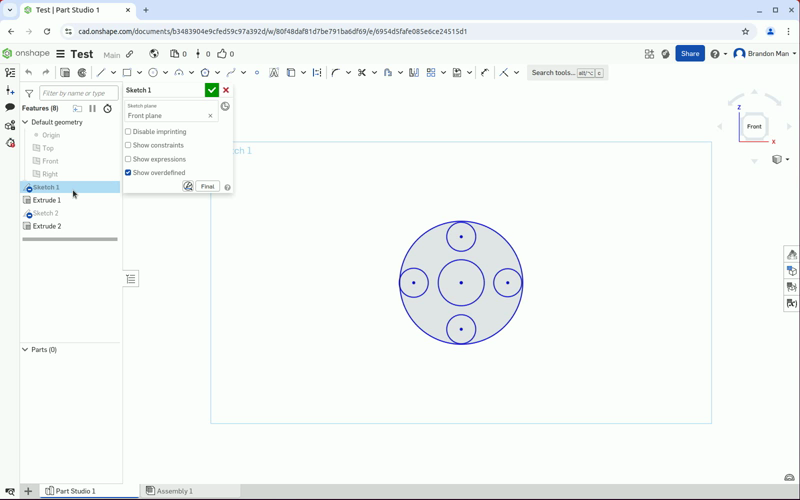
mouse_move(229, 92)
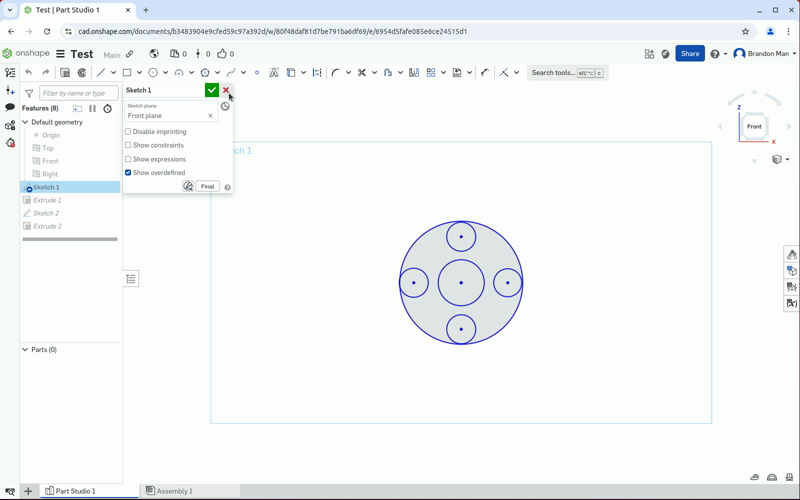
click(229, 92)
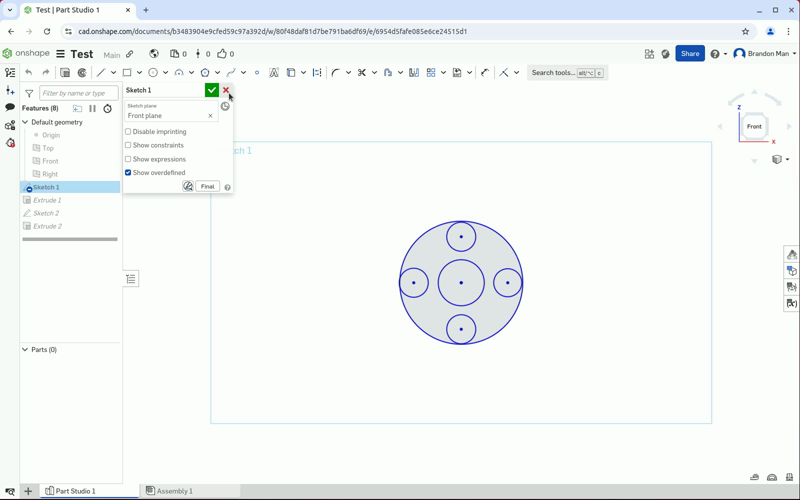
key(shift+s)
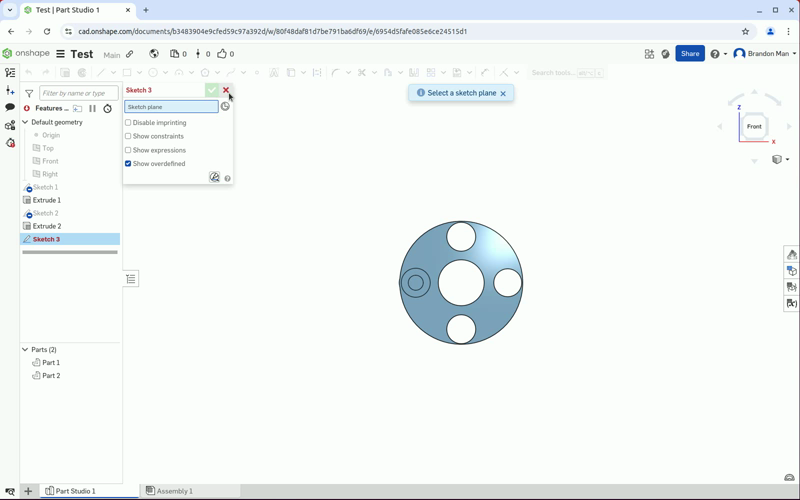
mouse_move(73, 163)
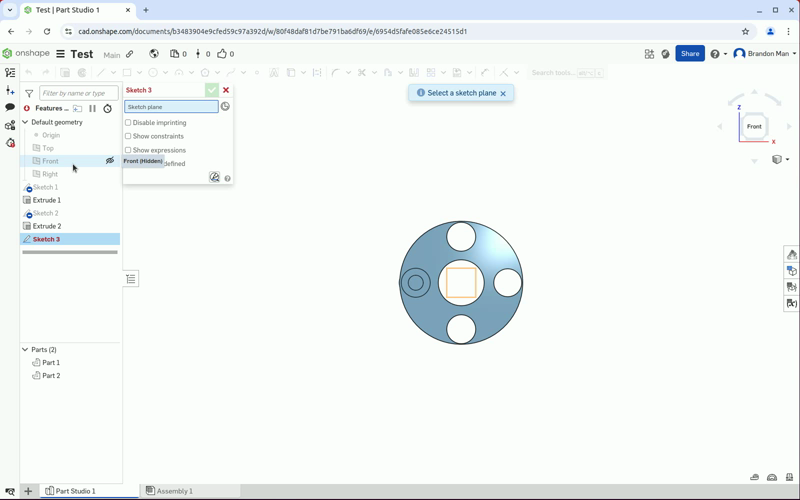
click(73, 163)
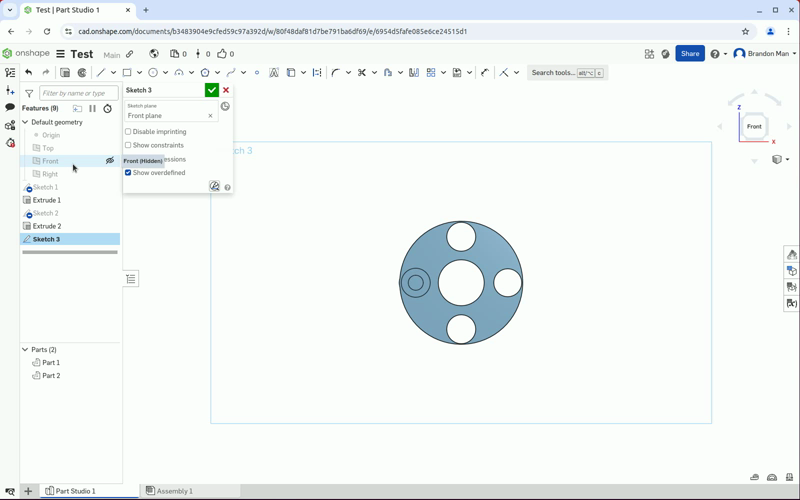
mouse_move(73, 352)
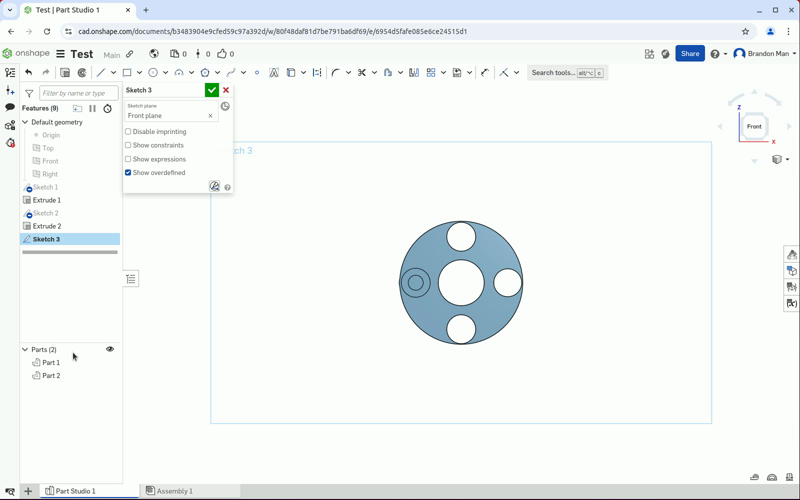
key(y)
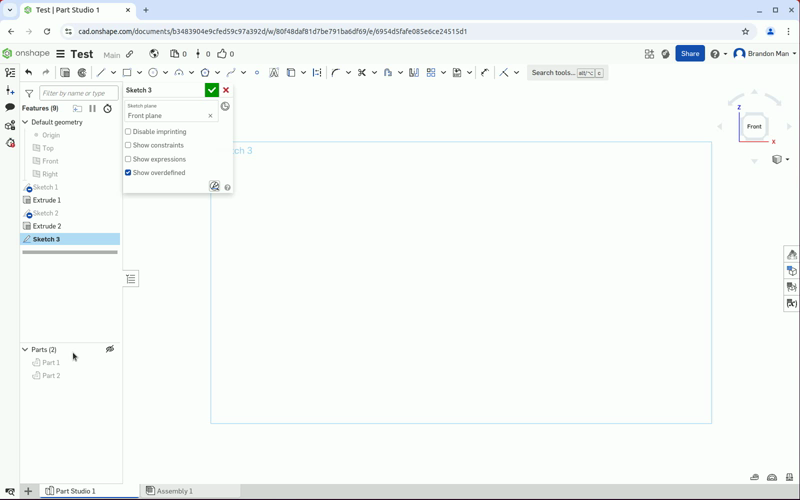
key(c)
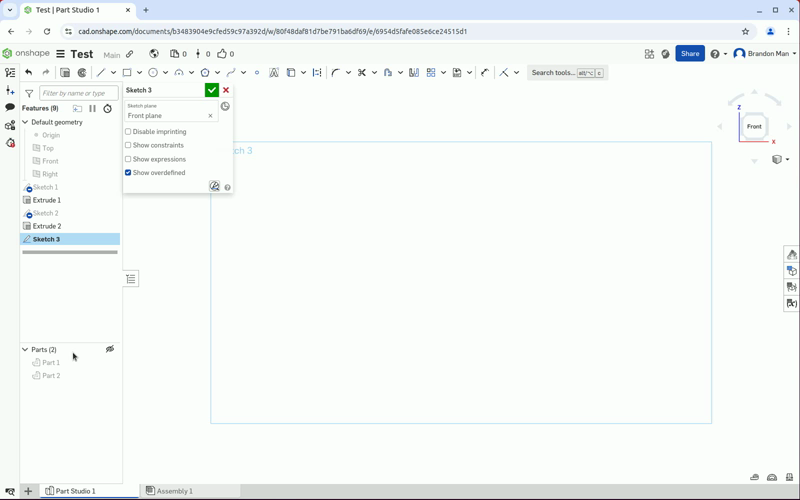
key_down(shift)
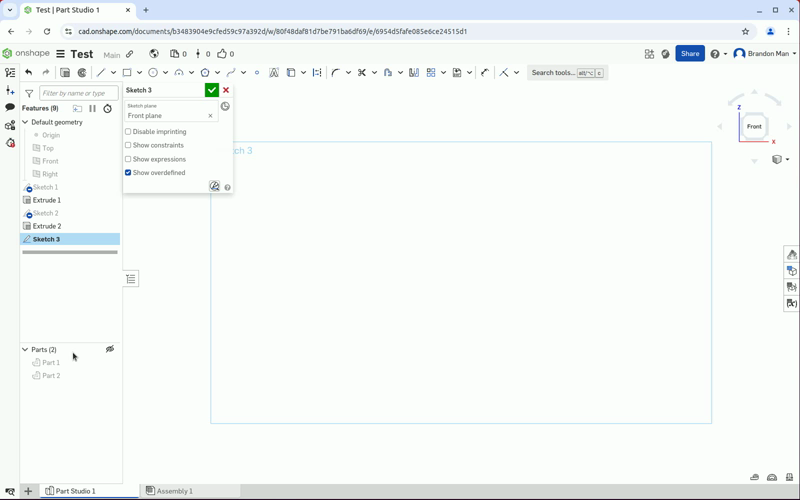
mouse_move(461, 237)
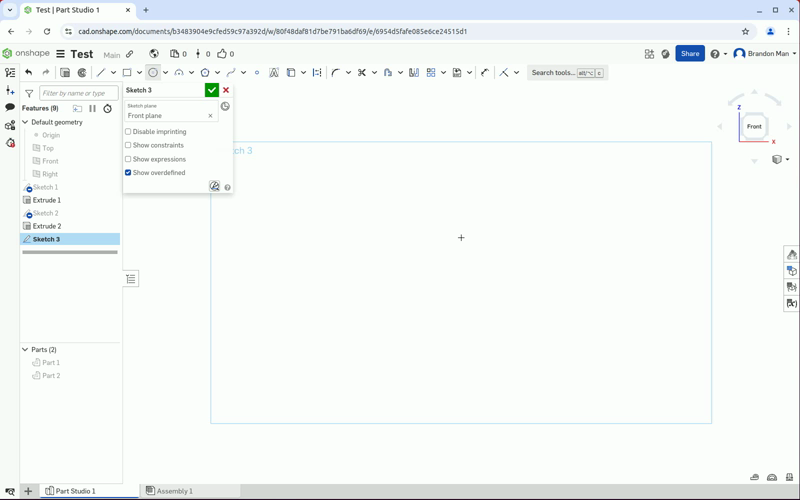
click(461, 237)
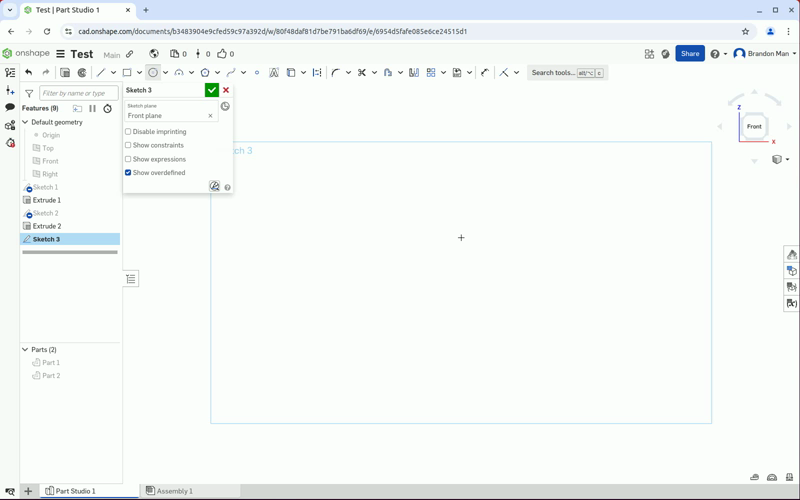
key_up(shift)
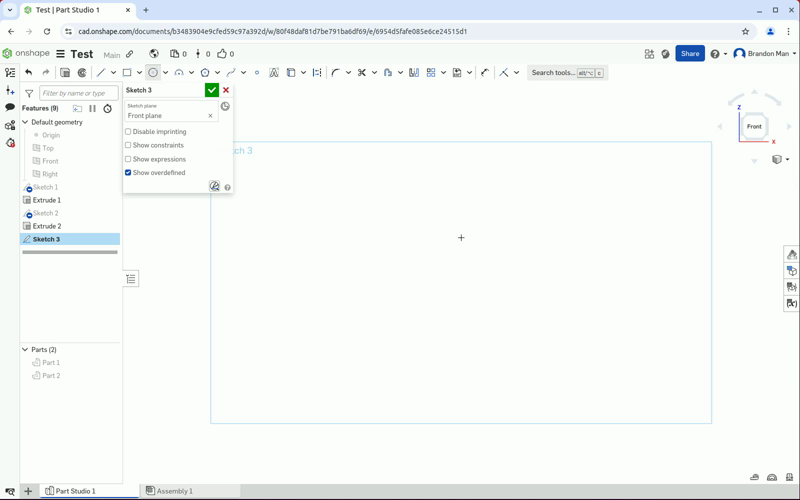
mouse_move(475, 237)
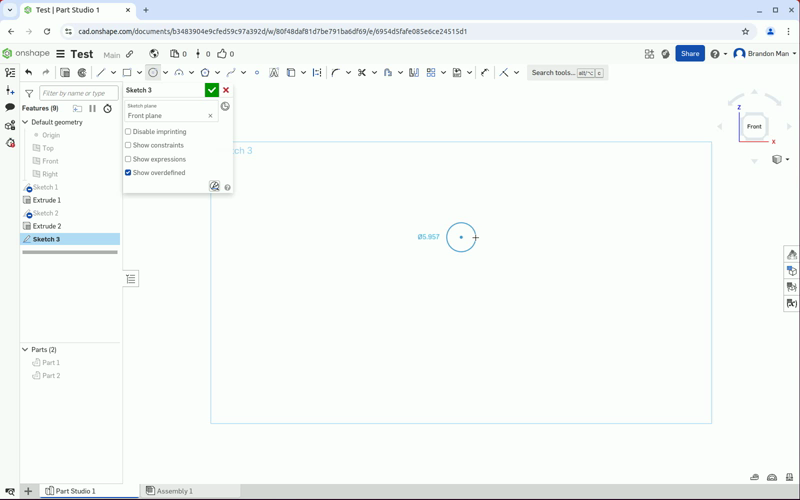
click(475, 237)
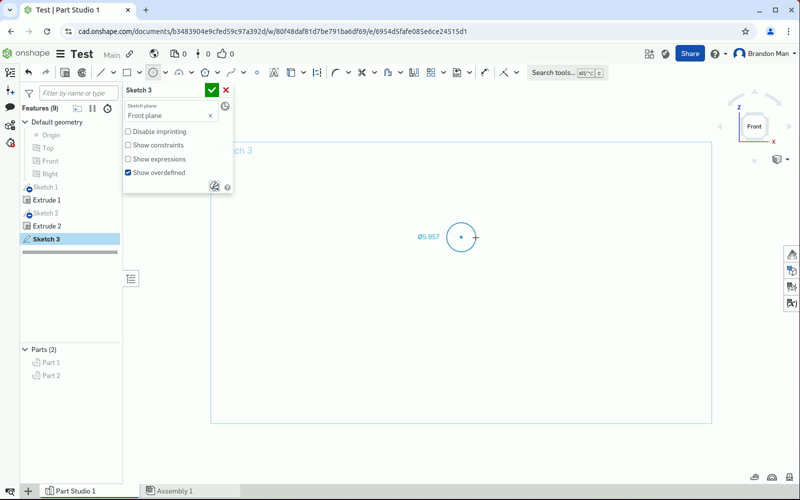
key(esc)
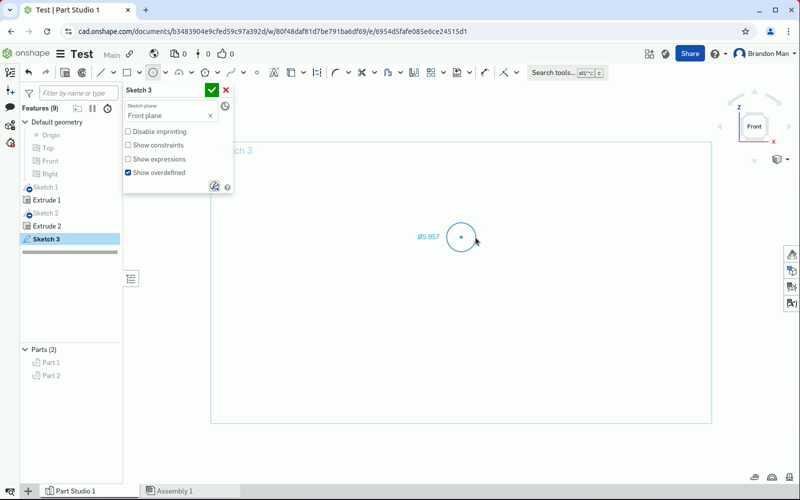
key(c)
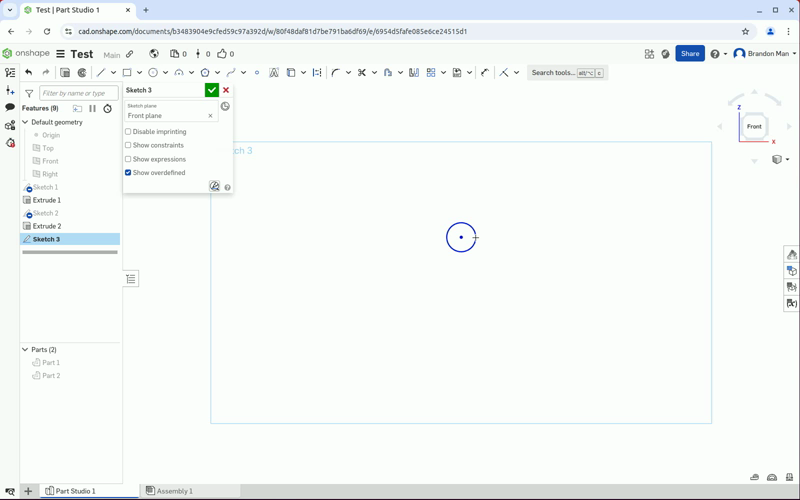
key_down(shift)
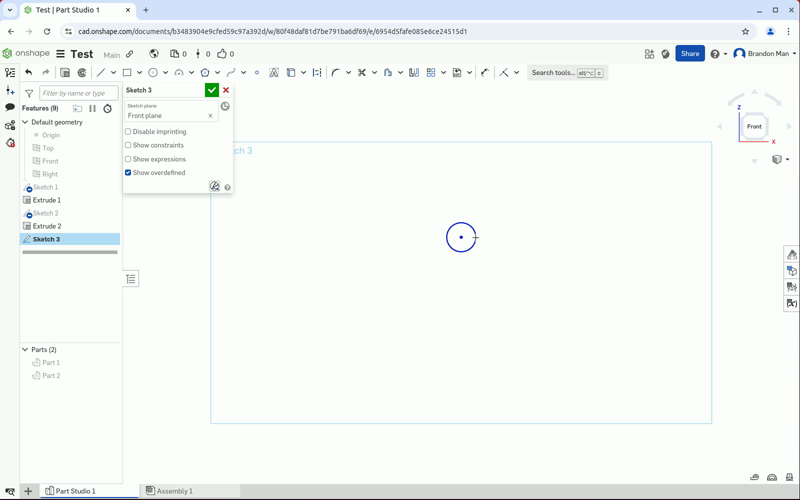
mouse_move(461, 237)
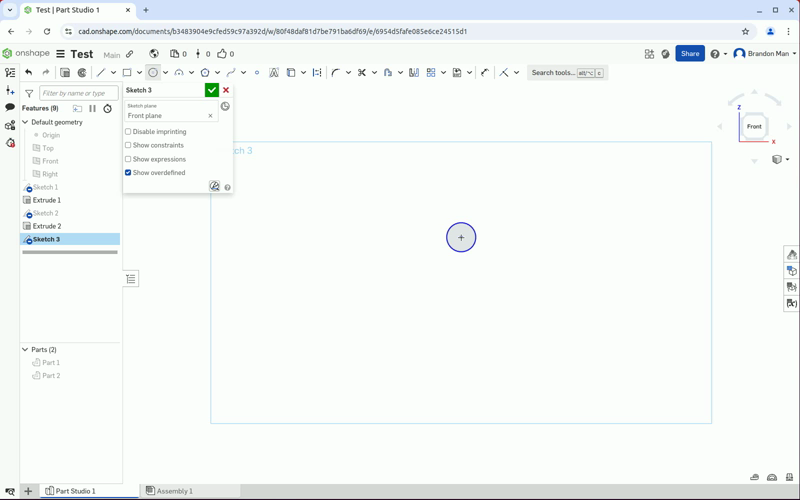
click(461, 237)
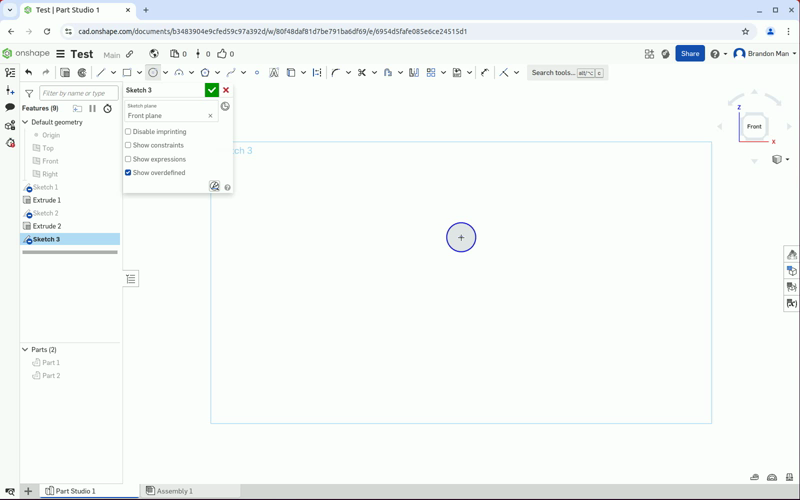
key_up(shift)
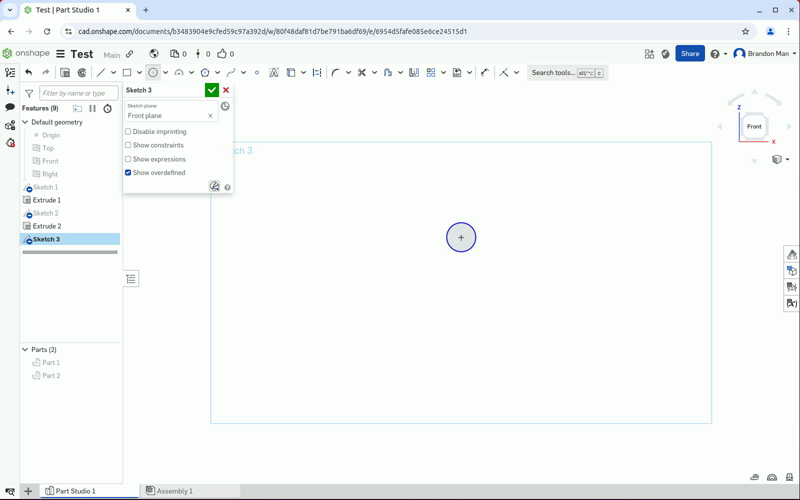
mouse_move(468, 237)
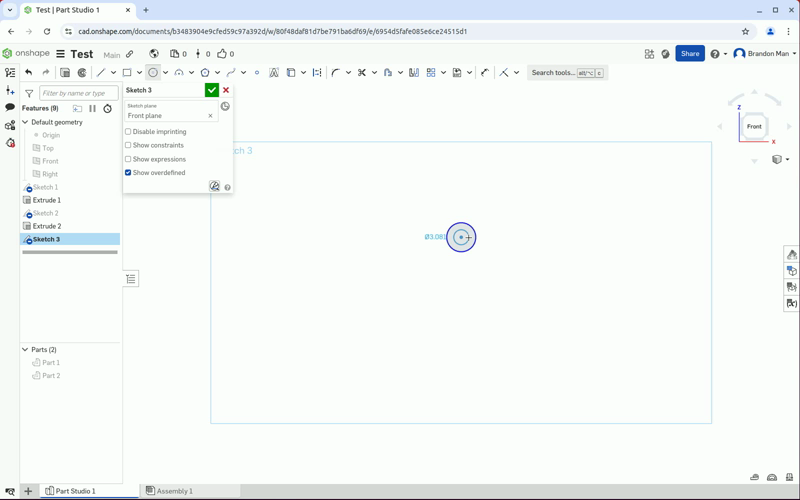
click(468, 237)
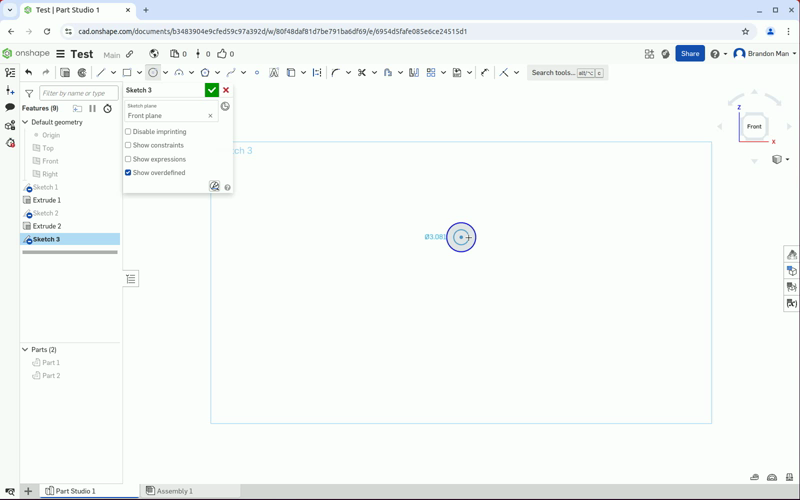
key(esc)
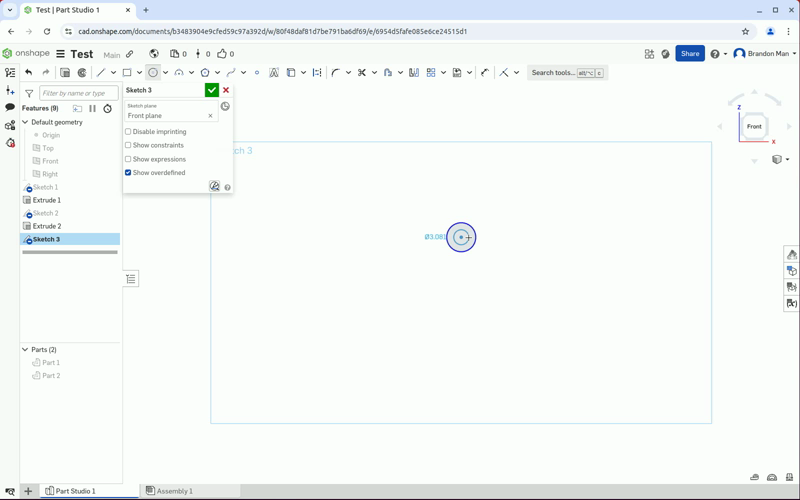
mouse_move(459, 224)
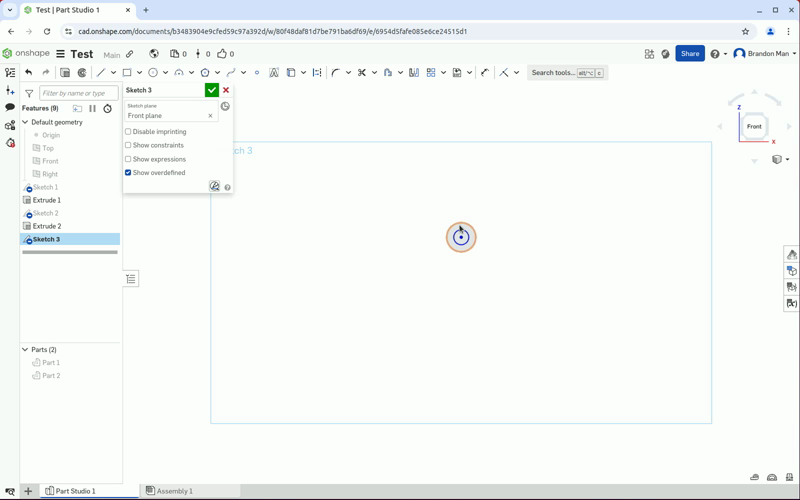
scroll(6)
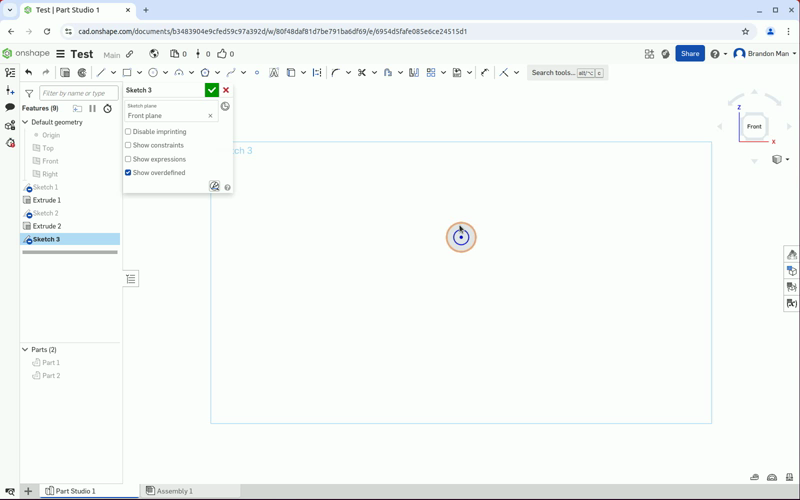
scroll(6)
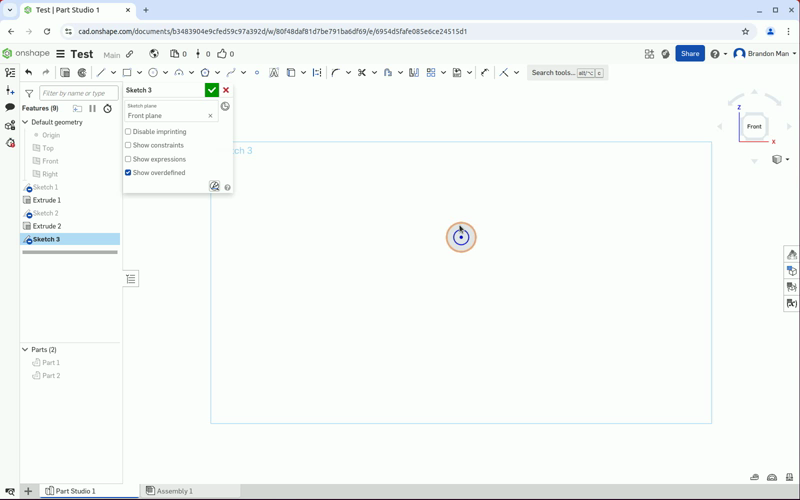
scroll(6)
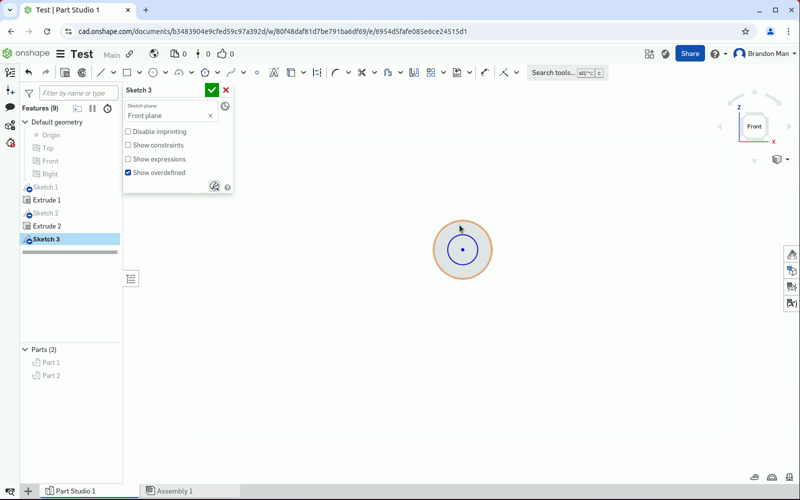
scroll(6)
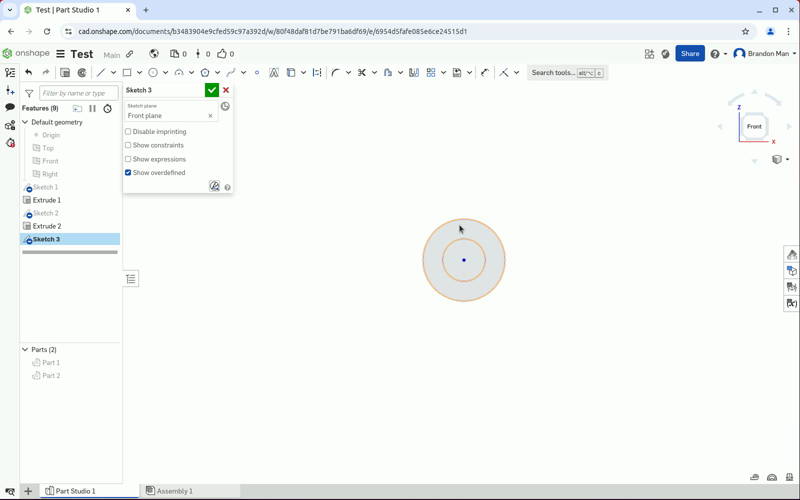
scroll(6)
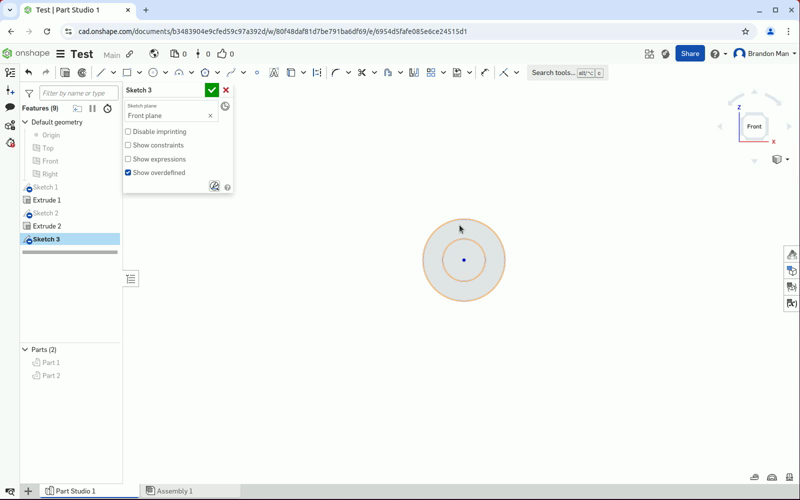
scroll(6)
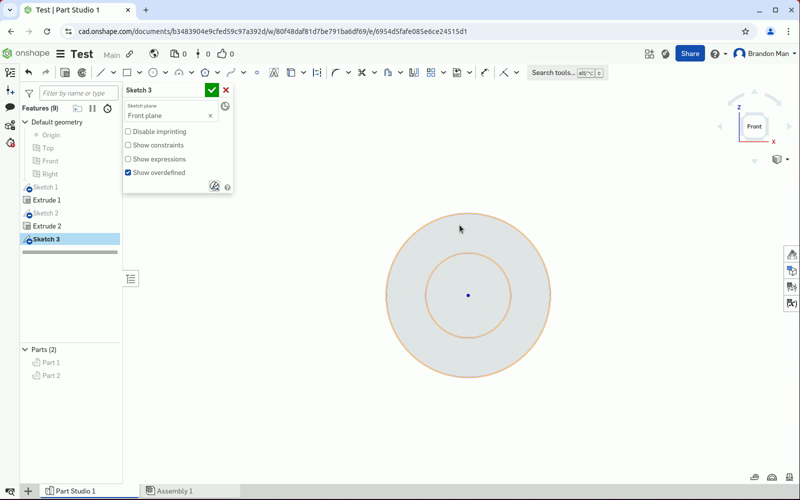
scroll(6)
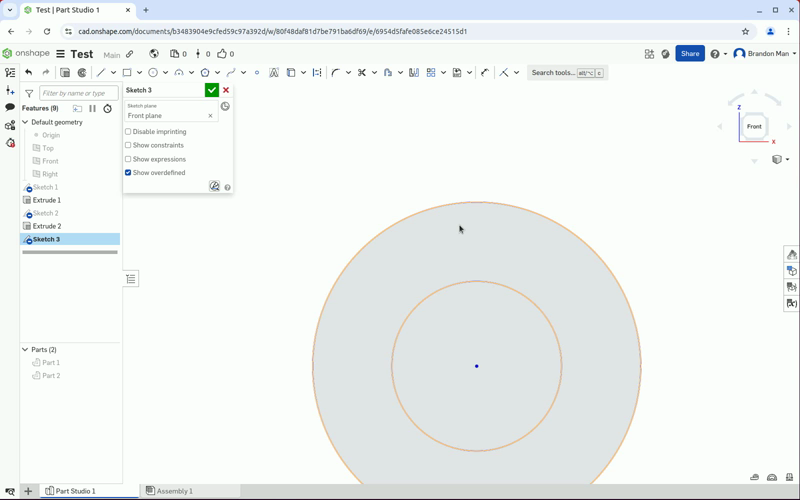
click(459, 224)
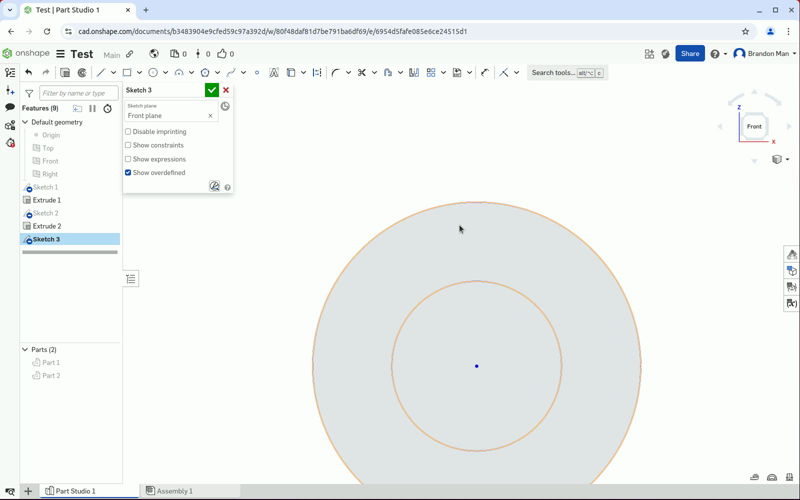
scroll(-6)
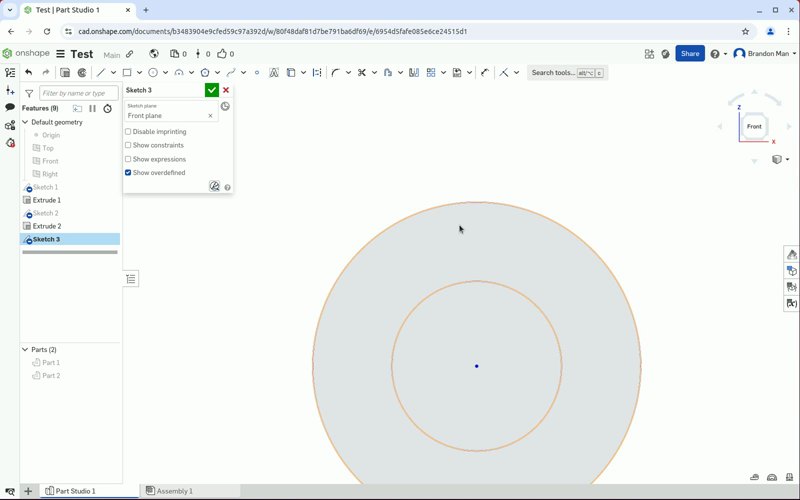
scroll(-6)
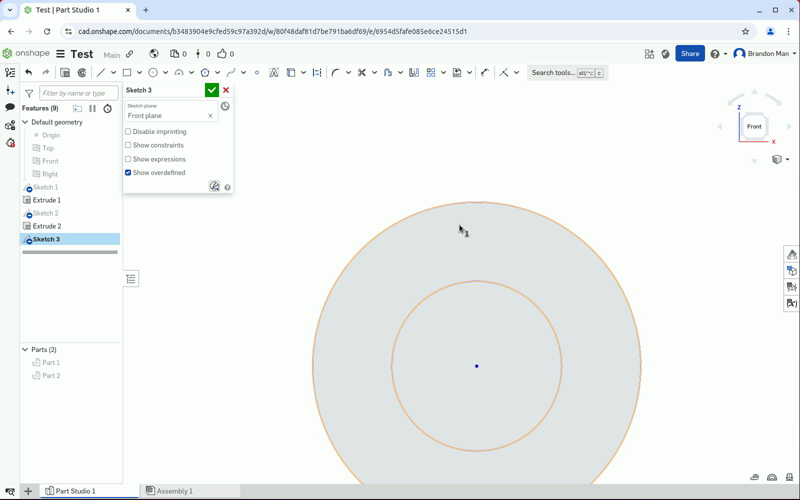
scroll(-6)
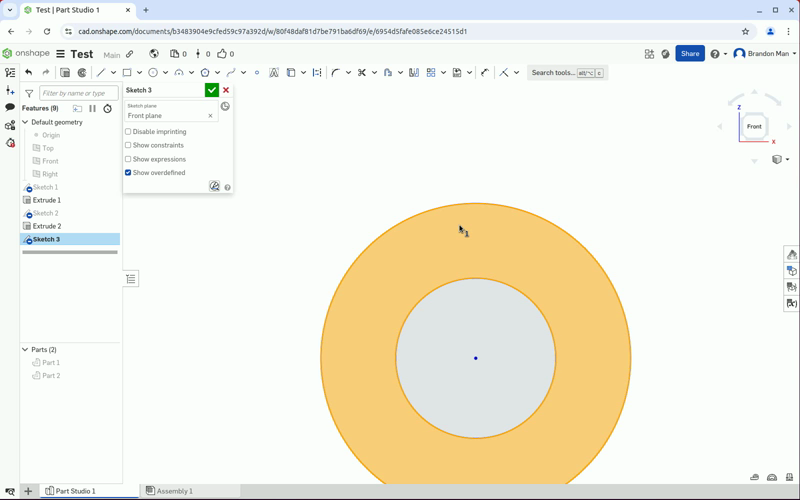
scroll(-6)
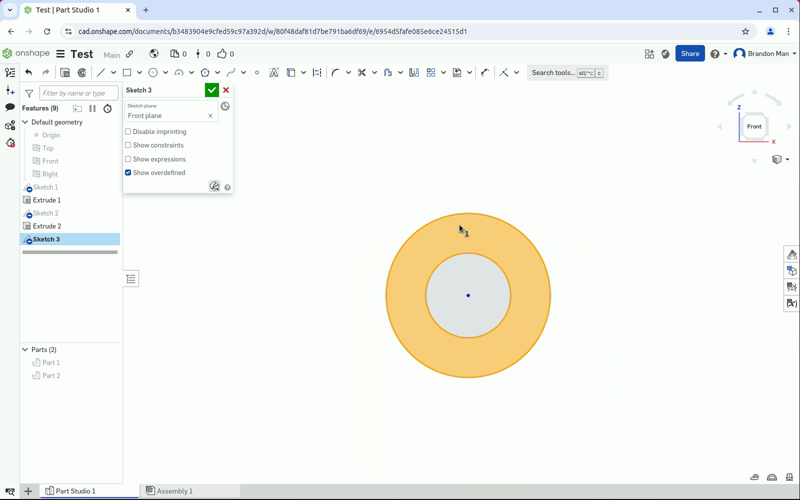
scroll(-6)
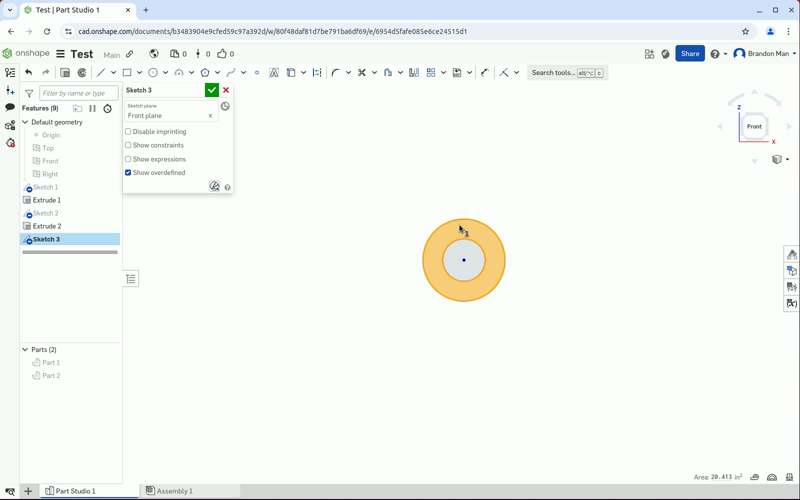
scroll(-6)
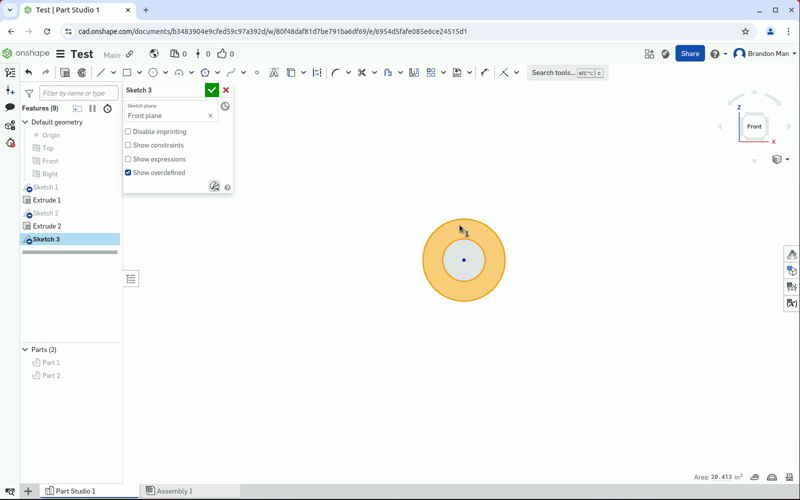
scroll(-6)
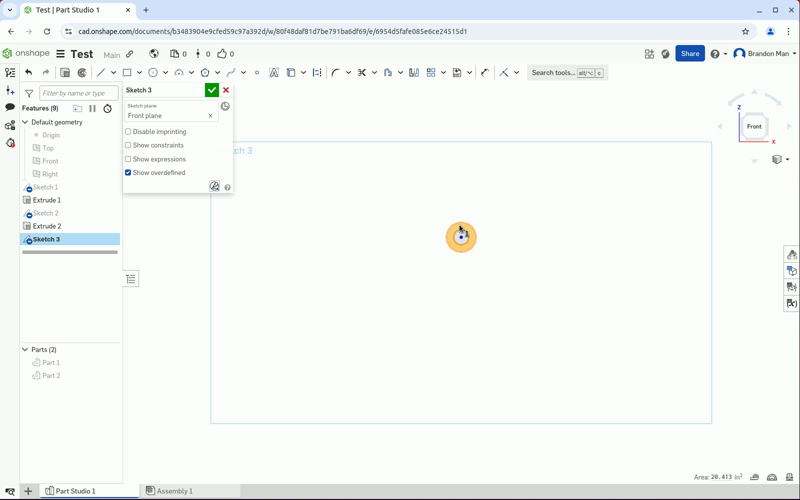
mouse_move(73, 352)
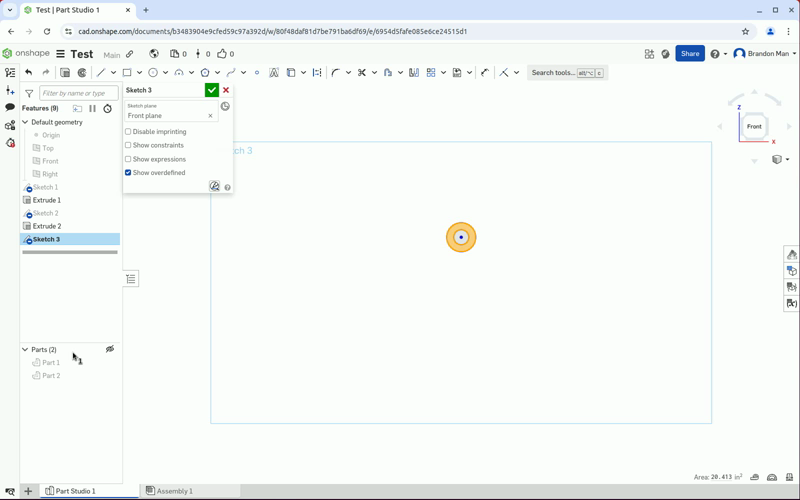
key(shift+y)
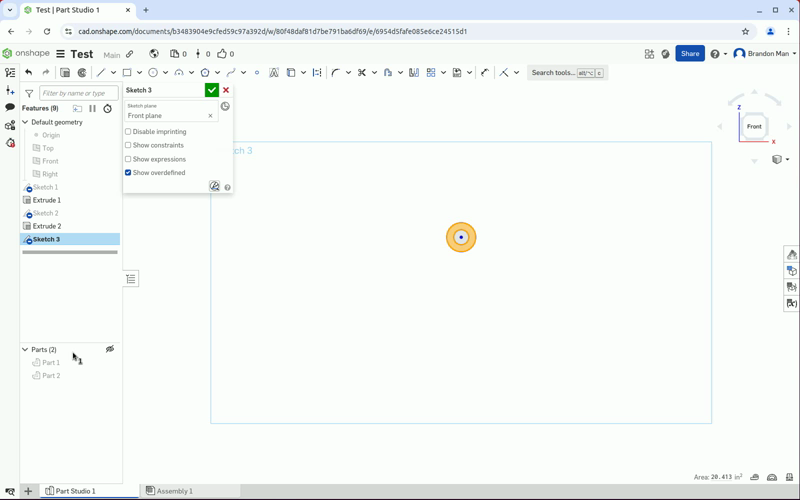
key(shift+e)
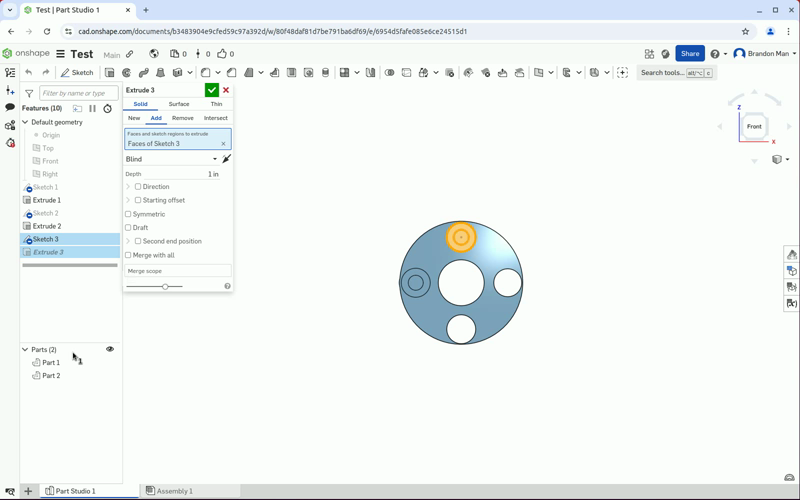
mouse_move(143, 106)
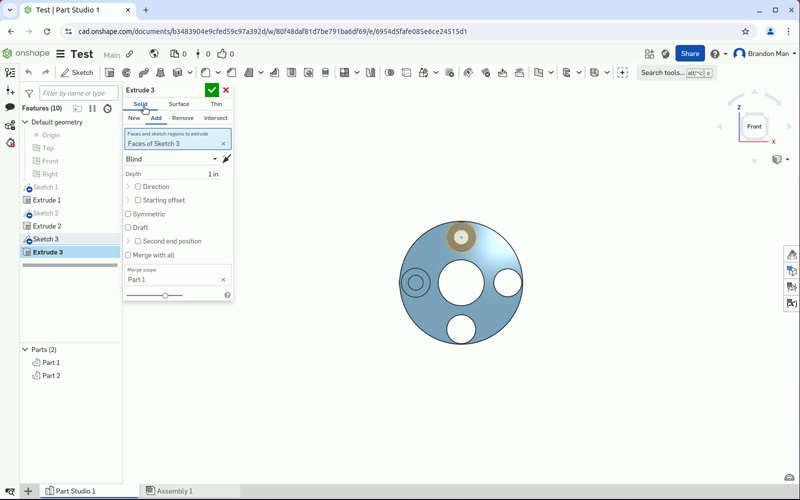
click(143, 106)
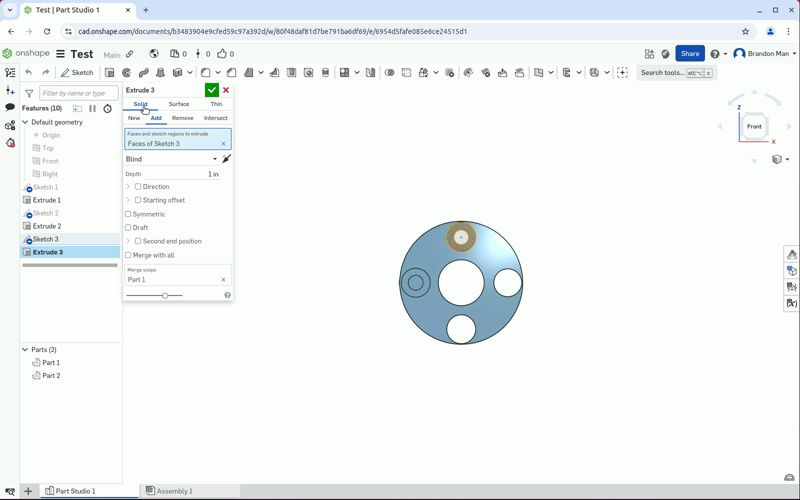
mouse_move(137, 120)
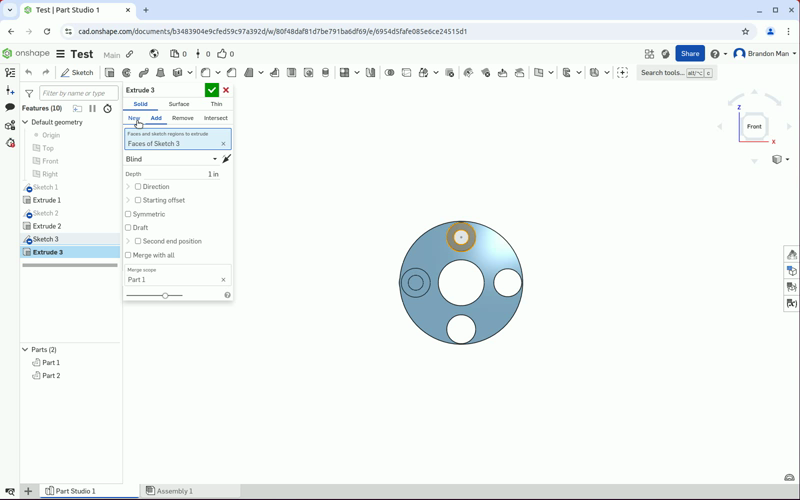
click(137, 120)
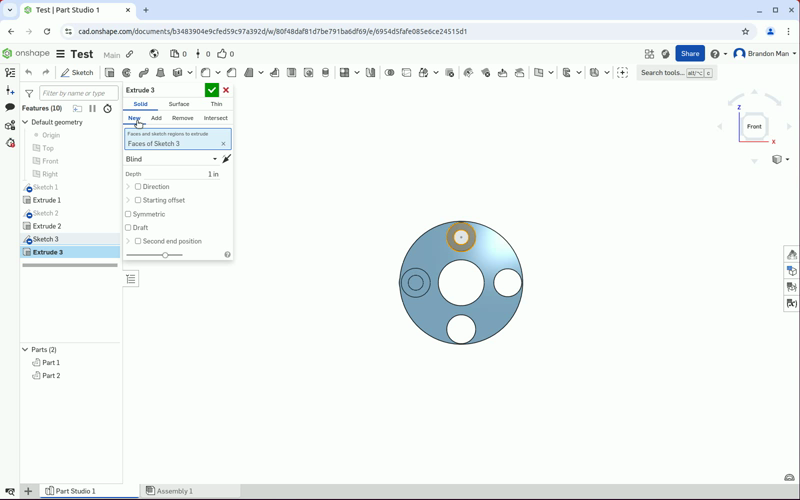
key(tab, 4)
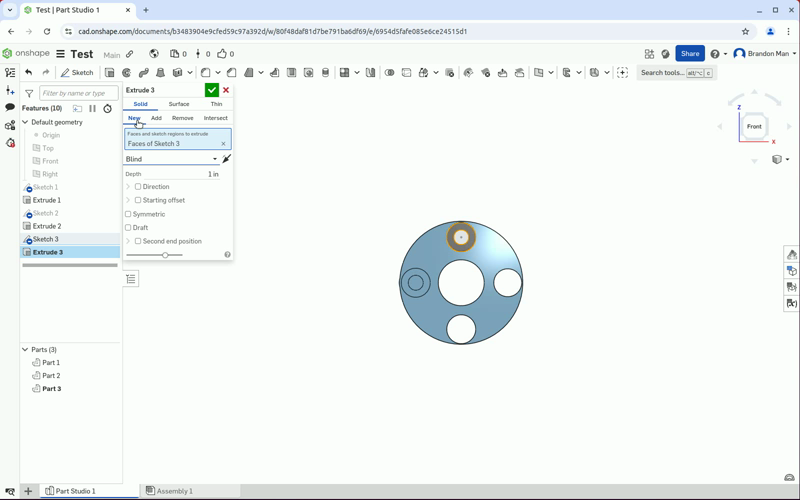
text(23.108)
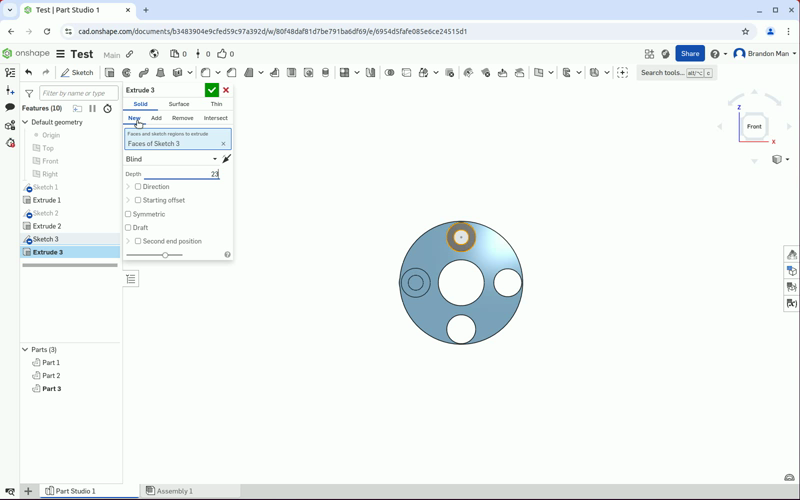
key(enter)
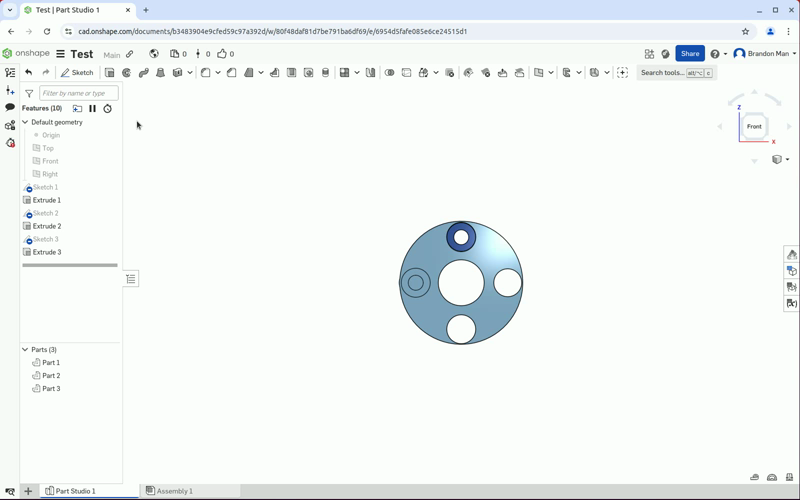
key(shift+h)
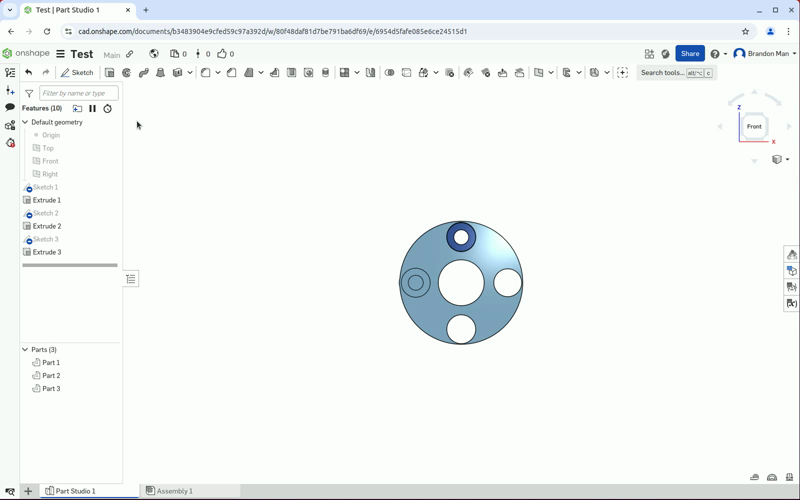
key(shift+h)
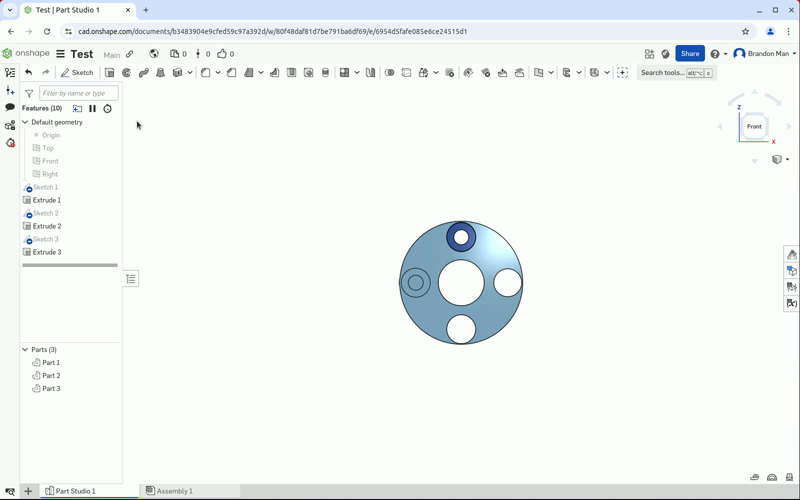
mouse_move(73, 189)
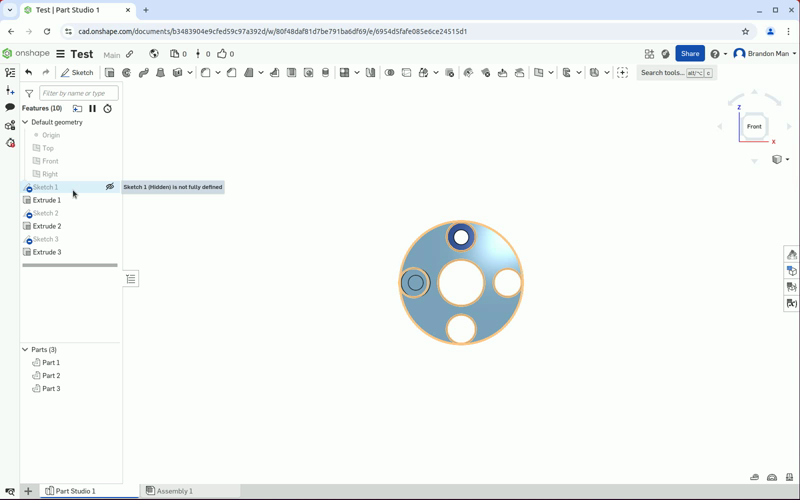
click(73, 189)
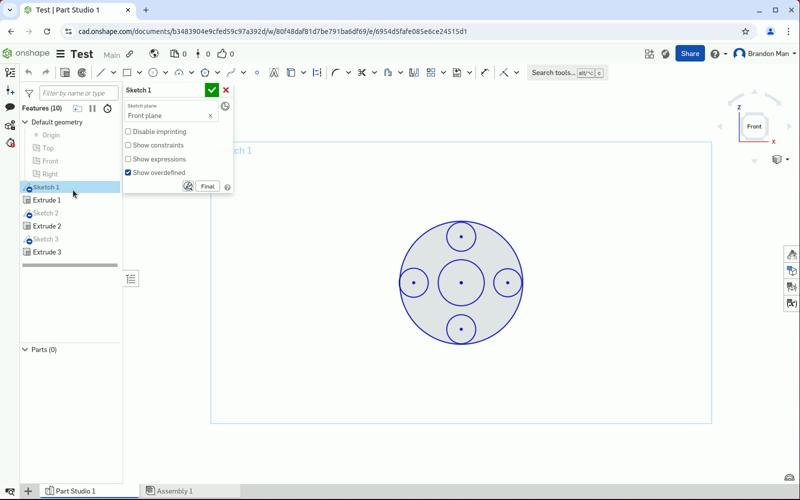
mouse_move(229, 92)
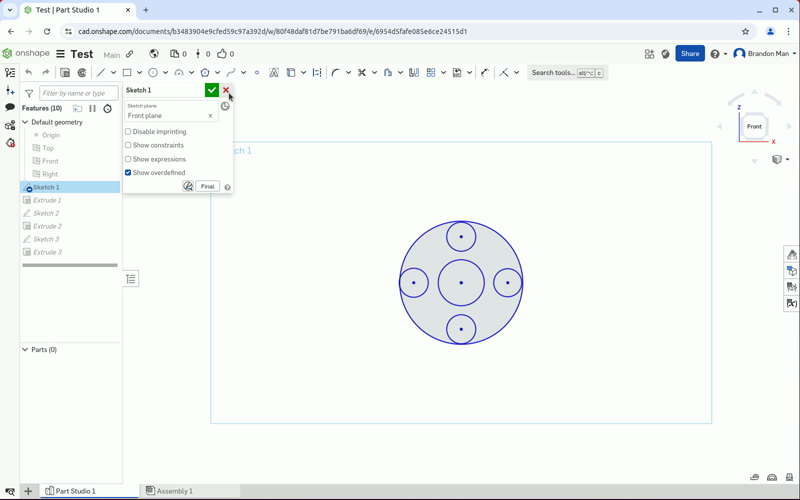
click(229, 92)
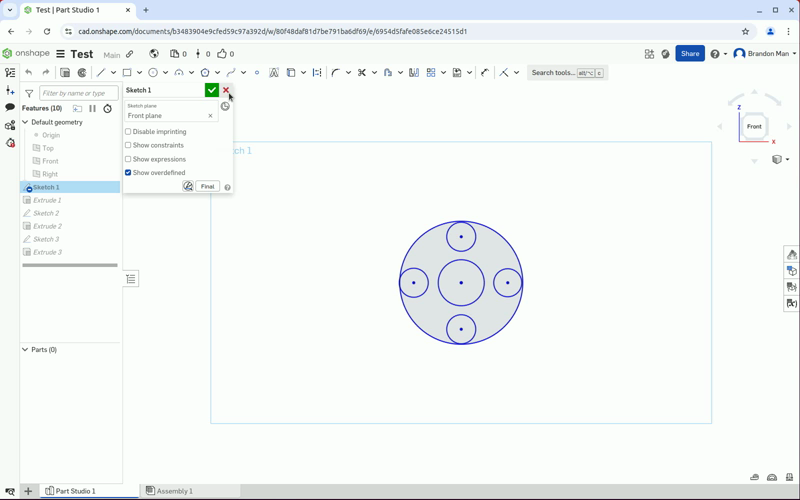
key(shift+s)
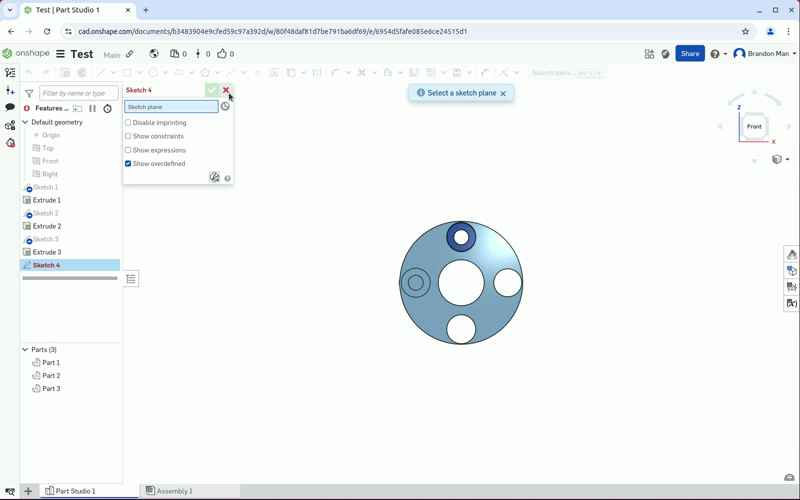
mouse_move(73, 163)
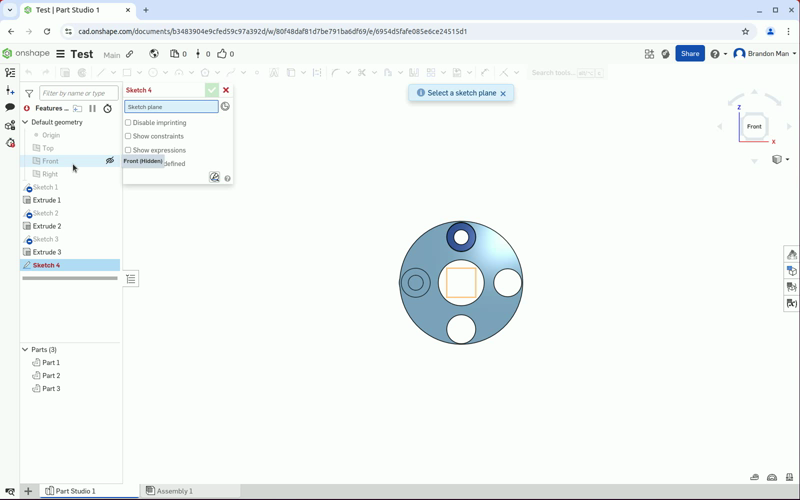
click(73, 163)
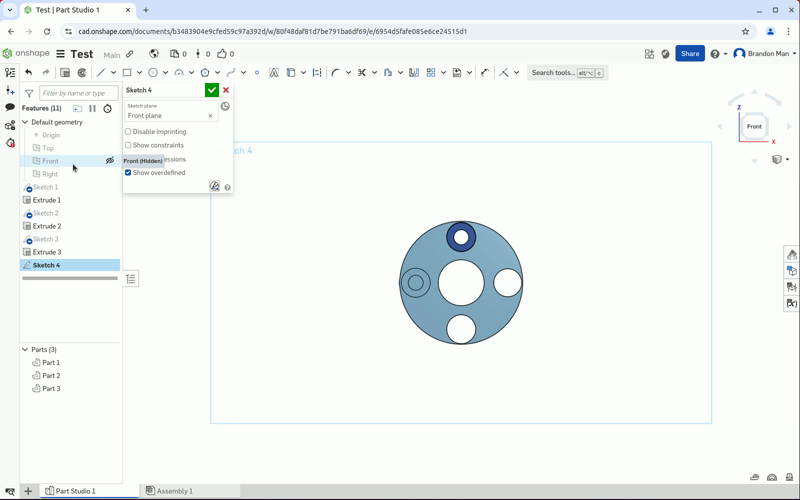
mouse_move(73, 352)
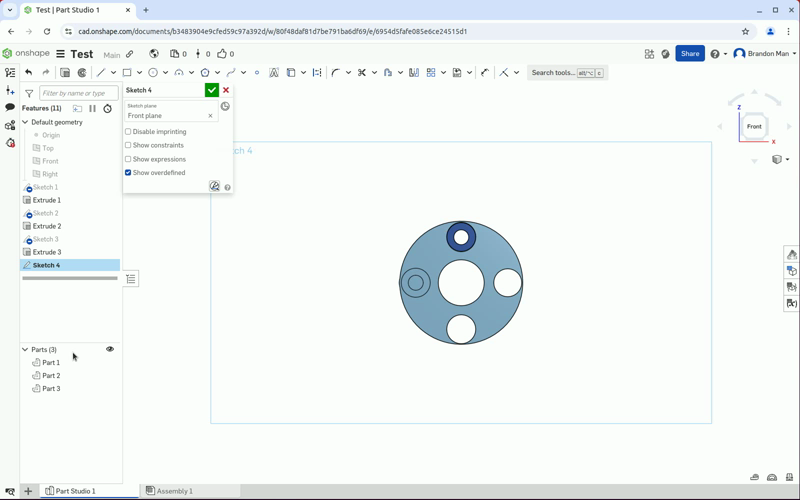
key(y)
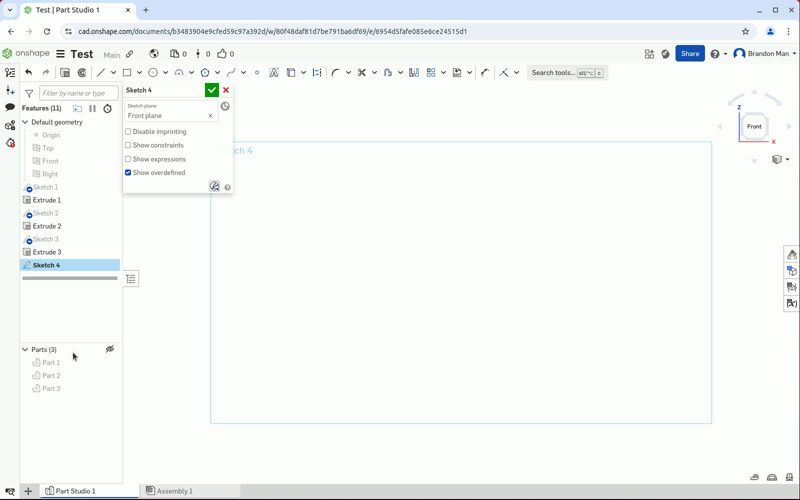
key(c)
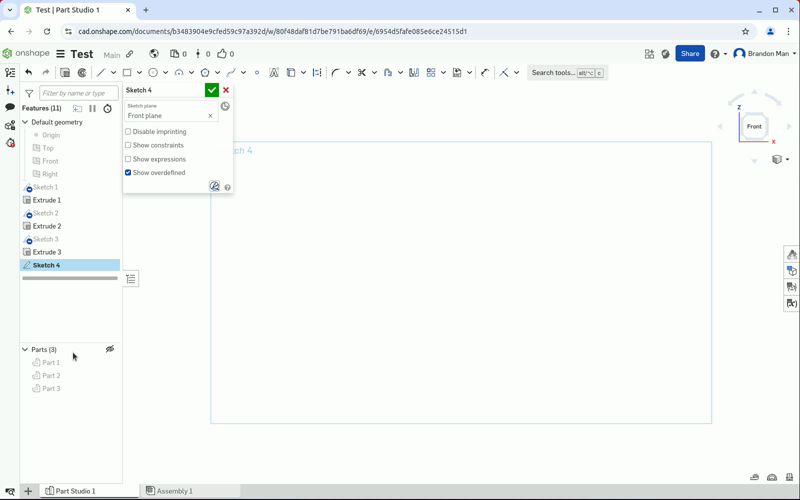
key_down(shift)
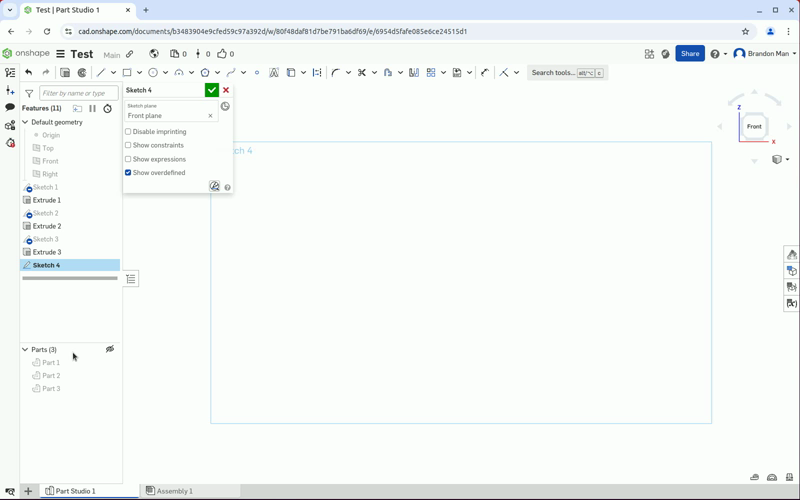
mouse_move(507, 282)
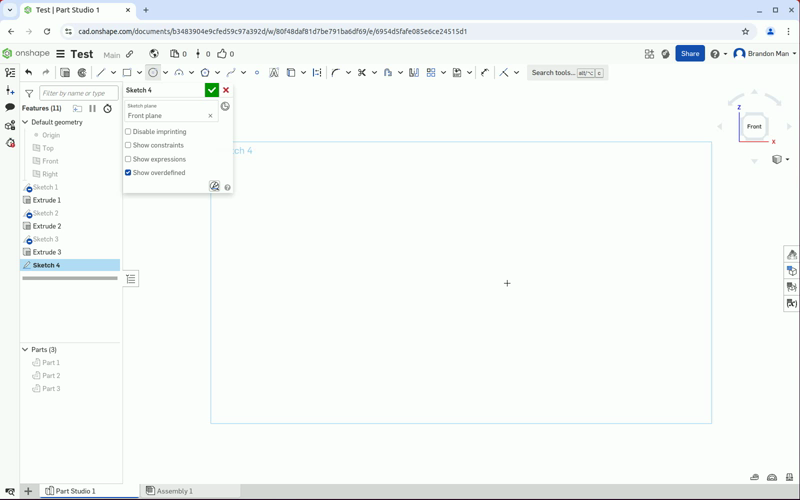
click(507, 282)
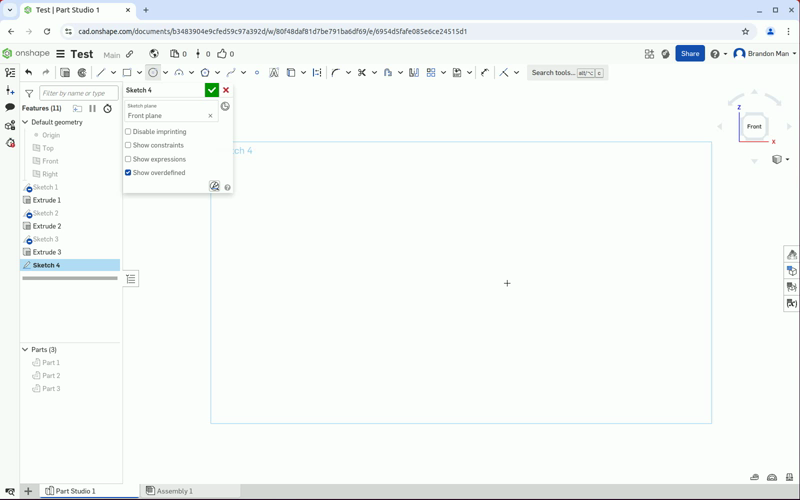
key_up(shift)
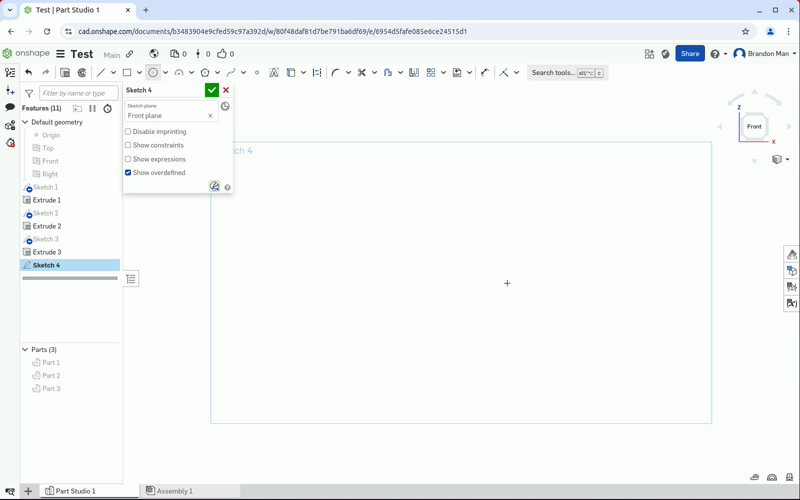
mouse_move(521, 282)
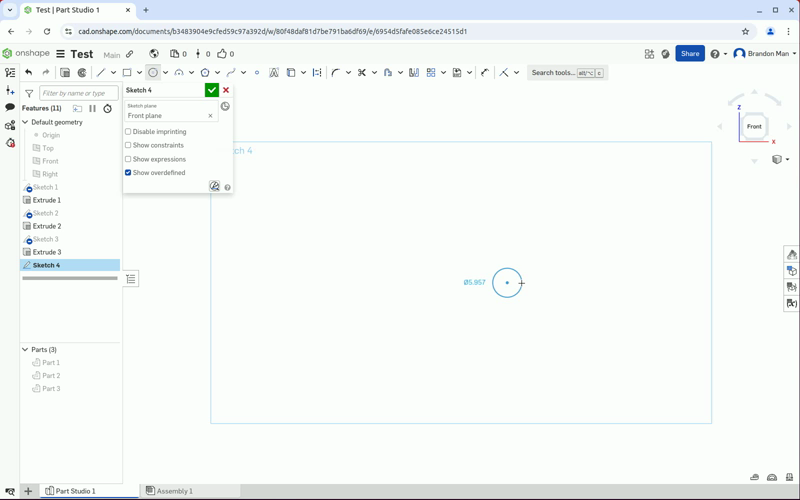
click(521, 282)
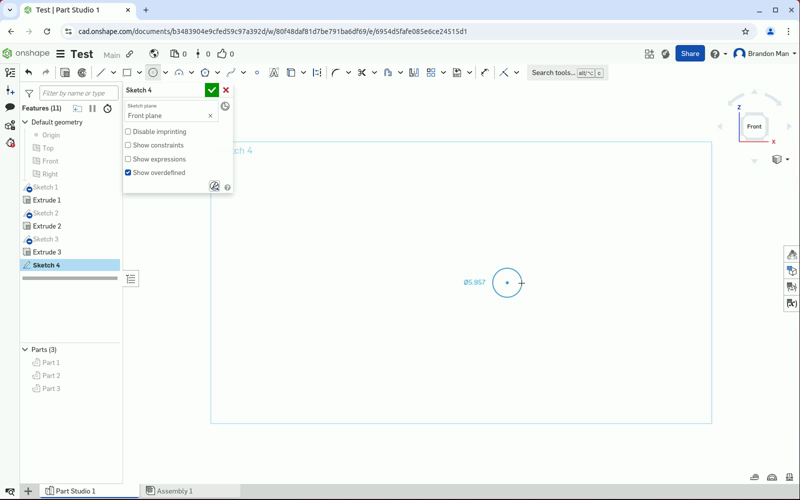
key(esc)
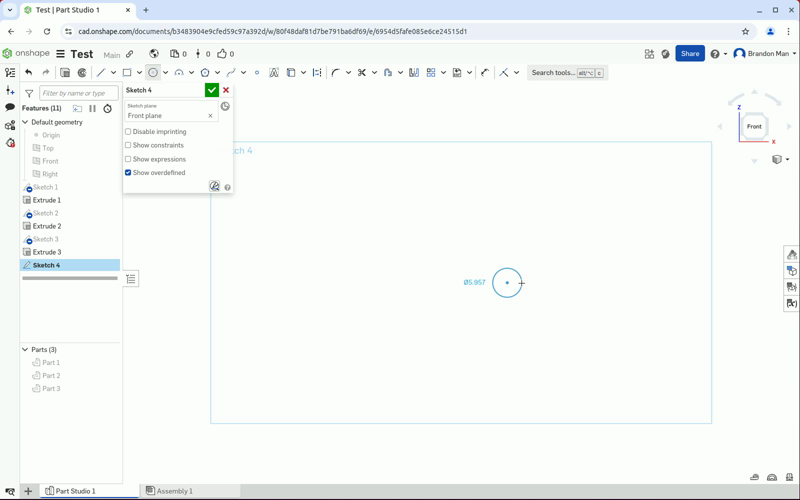
key(c)
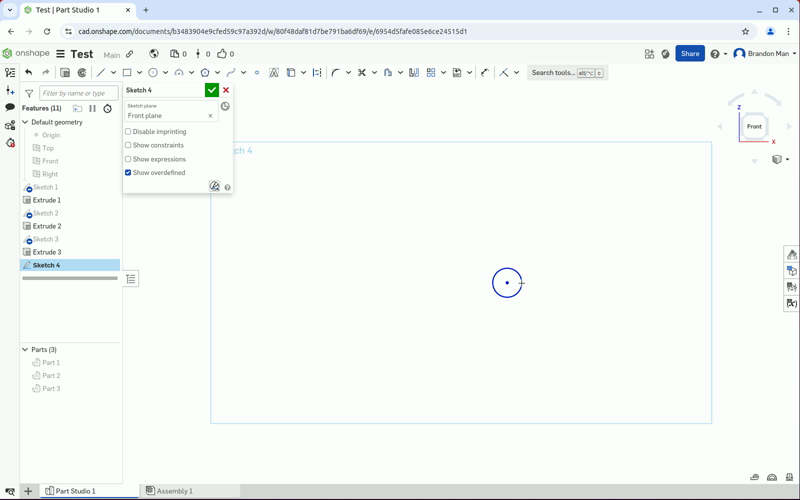
key_down(shift)
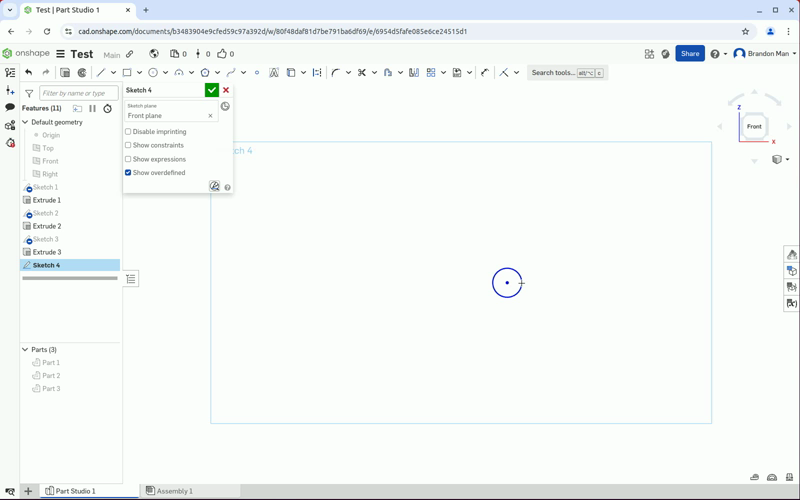
mouse_move(507, 282)
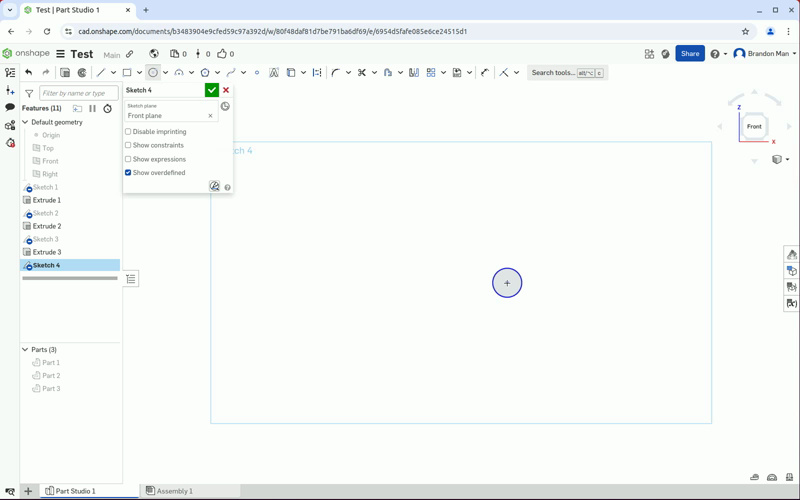
click(507, 282)
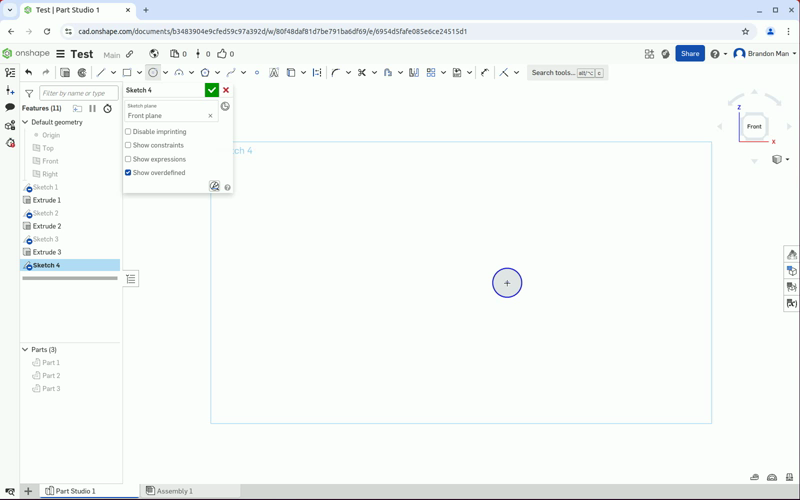
key_up(shift)
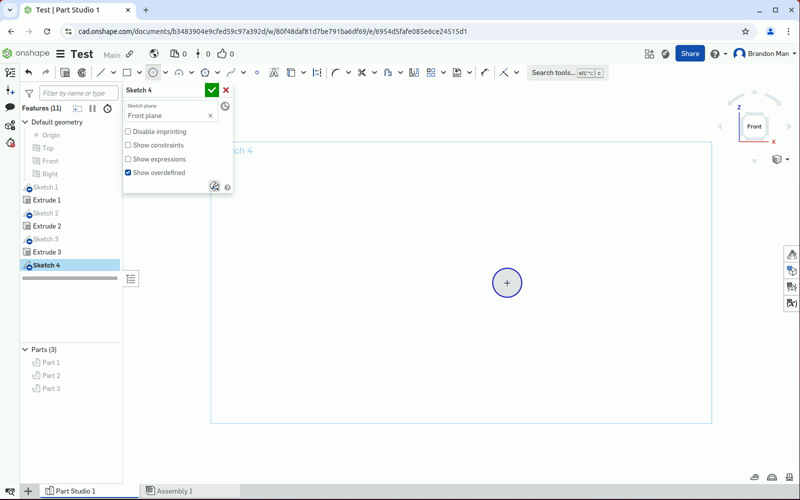
mouse_move(514, 282)
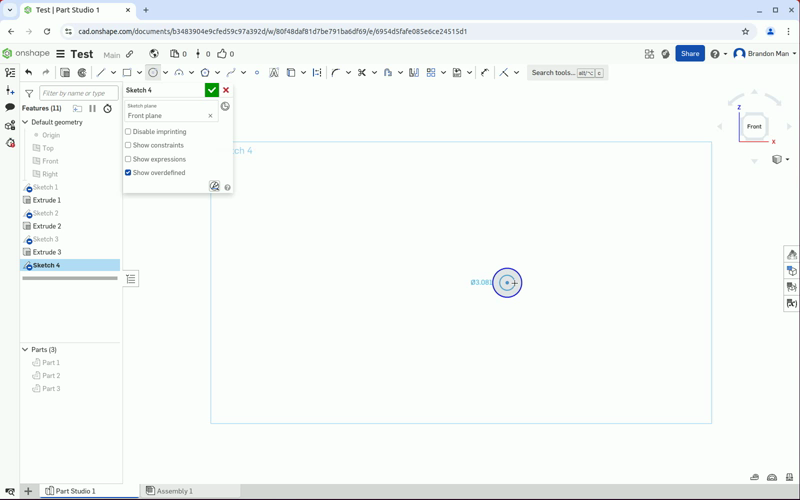
click(514, 282)
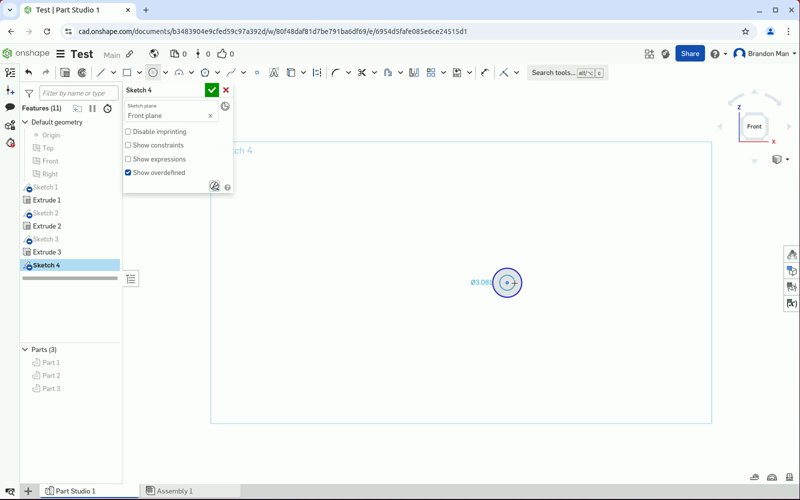
key(esc)
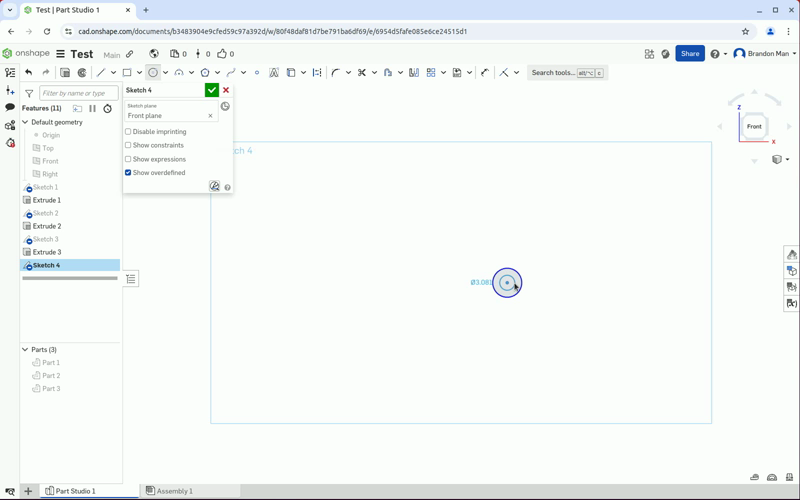
mouse_move(493, 280)
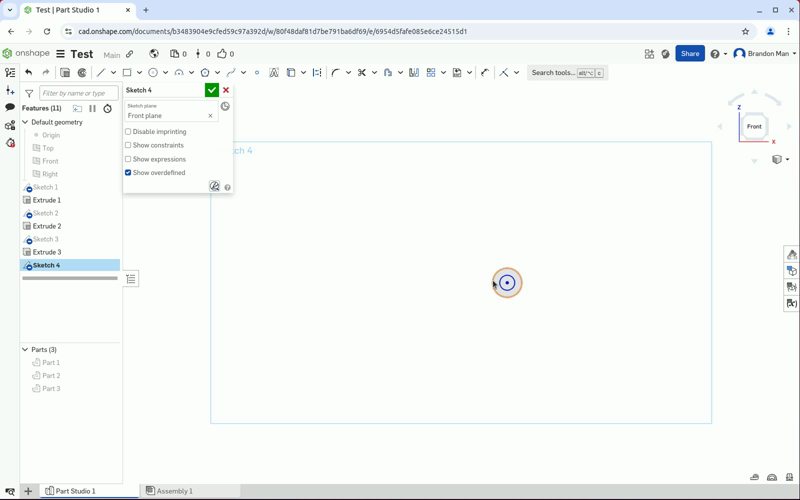
scroll(6)
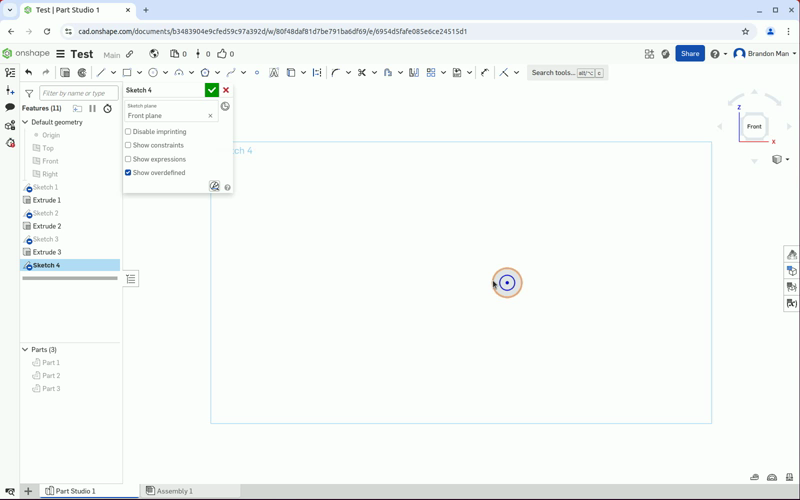
scroll(6)
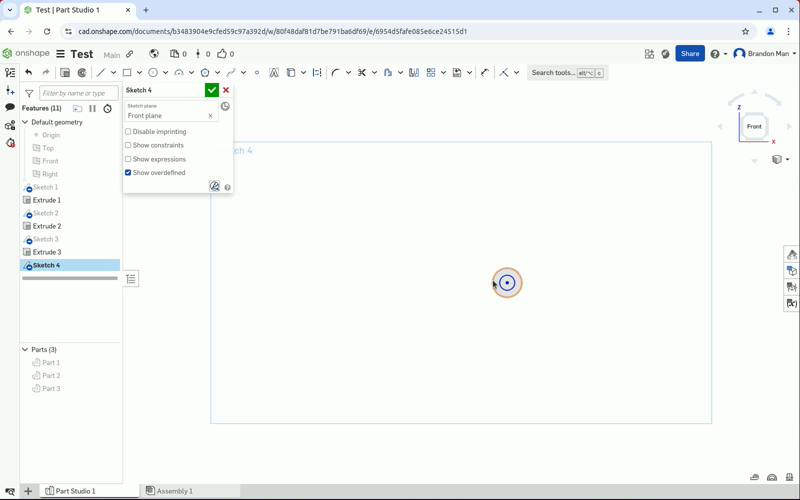
scroll(6)
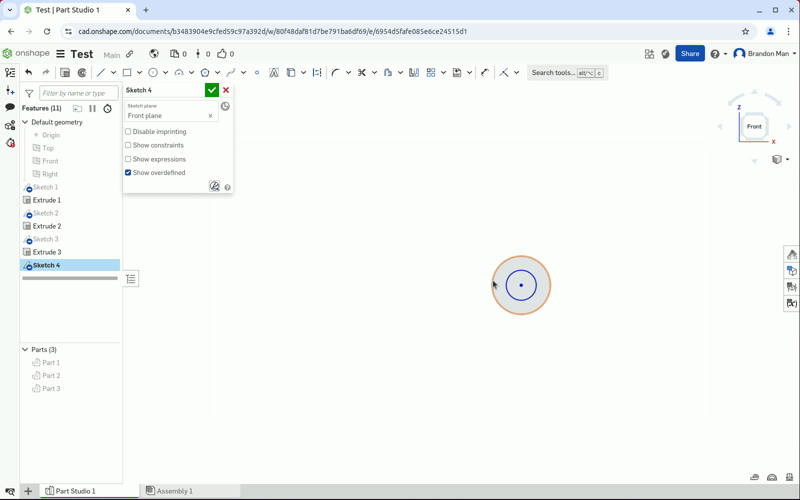
scroll(6)
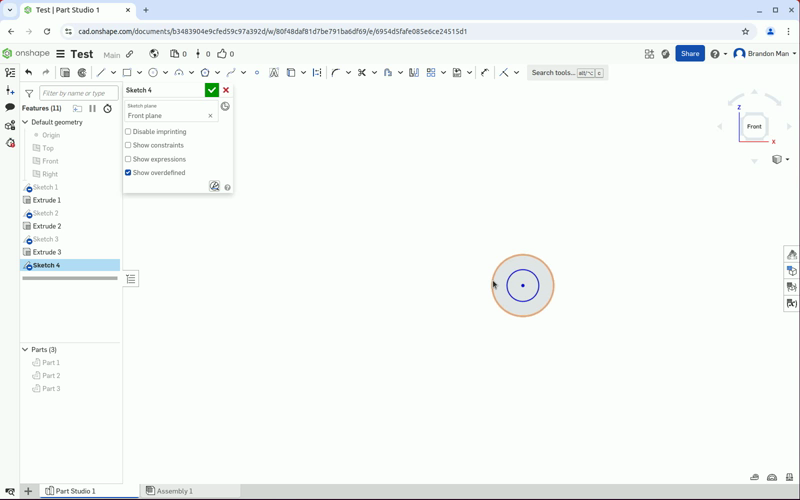
scroll(6)
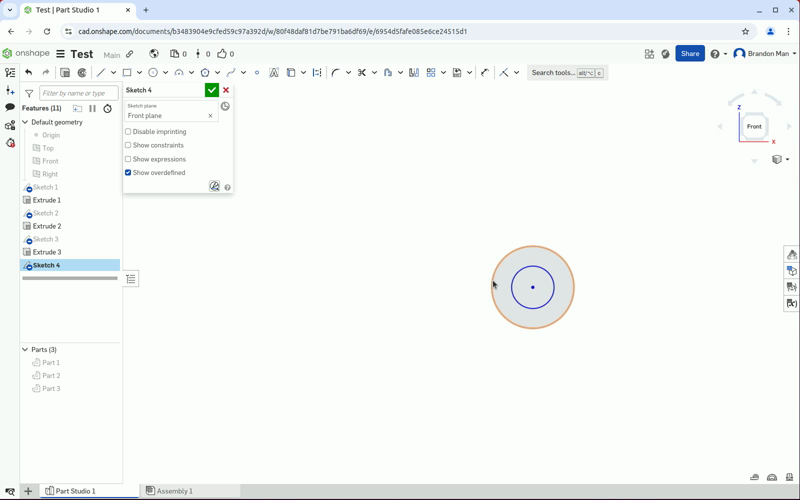
scroll(6)
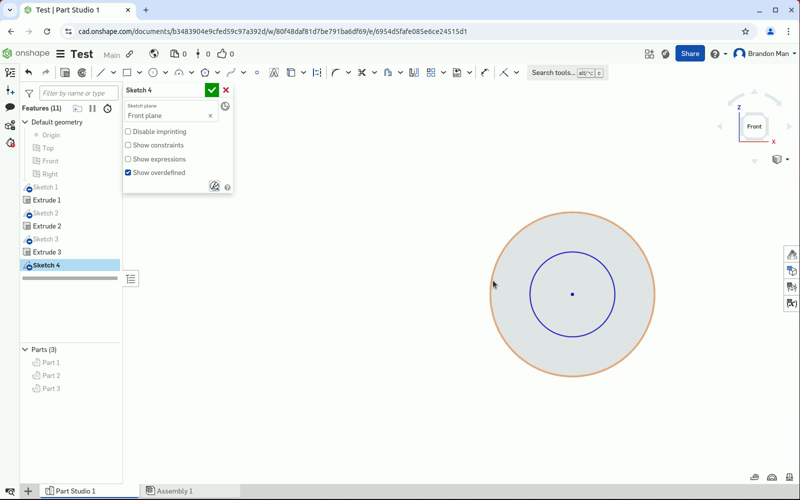
scroll(6)
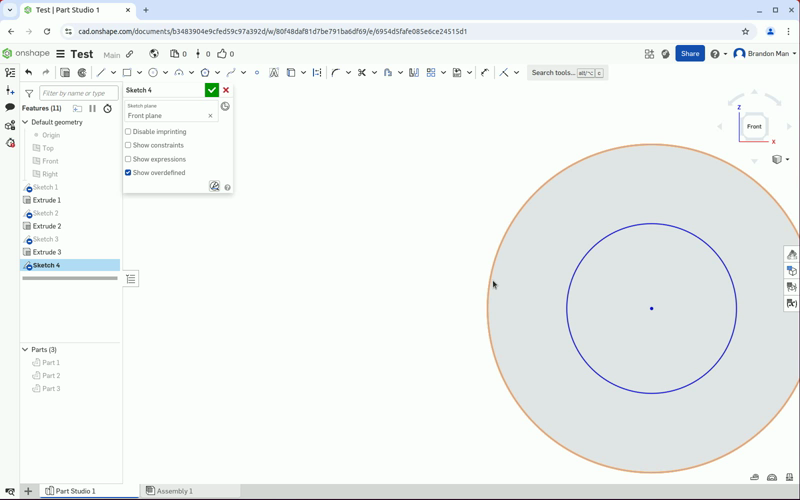
click(493, 280)
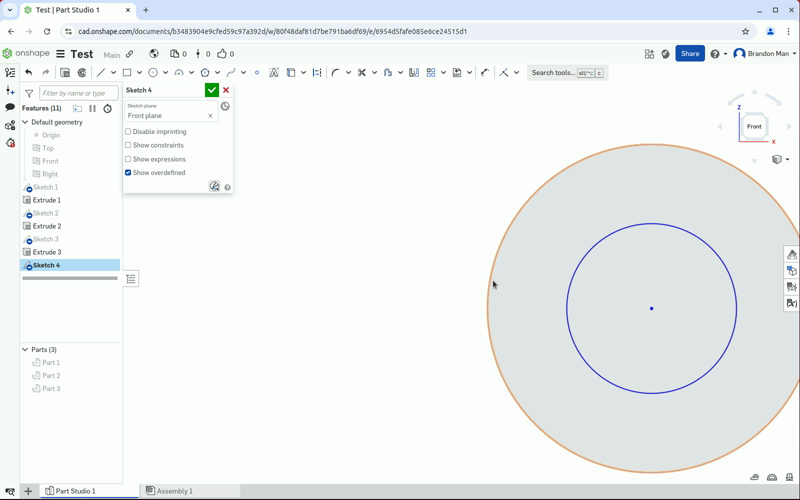
scroll(-6)
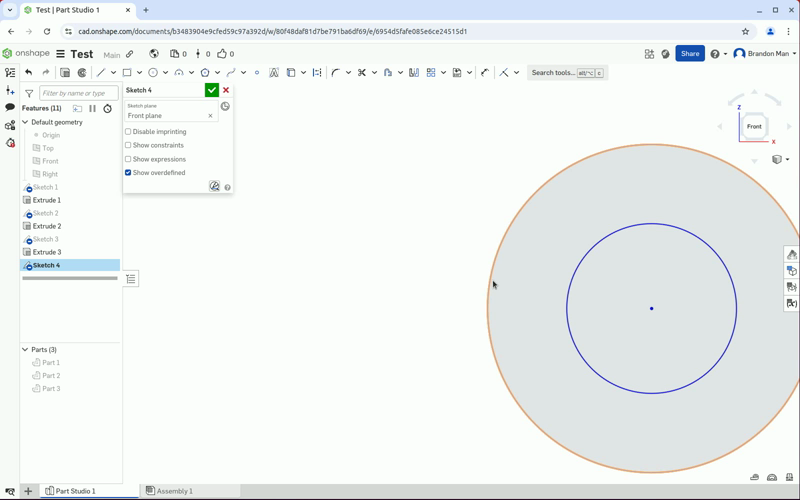
scroll(-6)
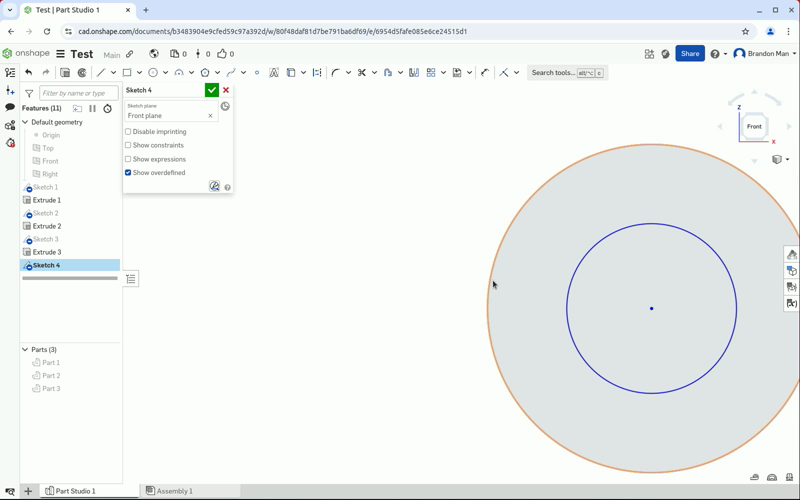
scroll(-6)
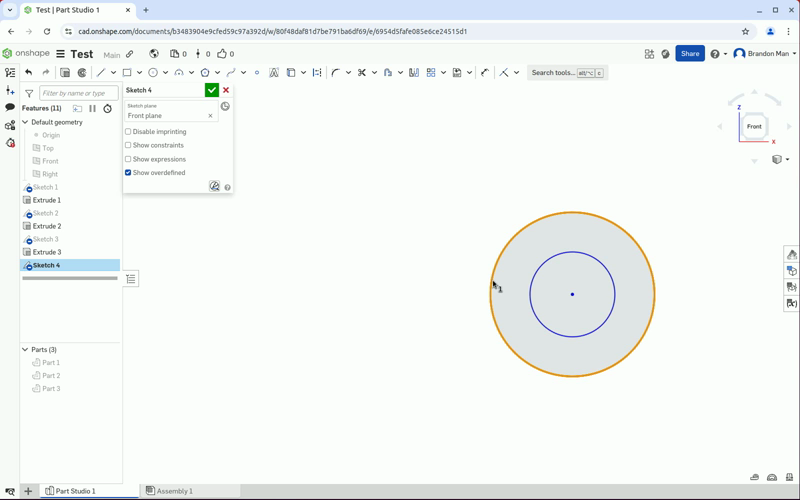
scroll(-6)
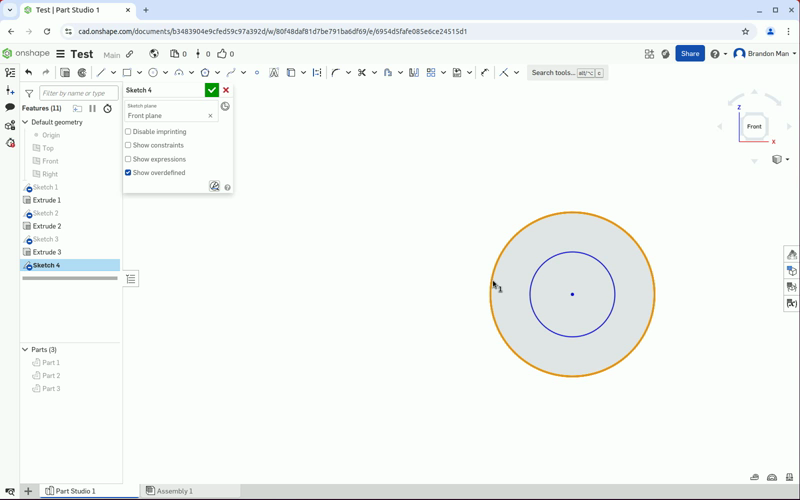
scroll(-6)
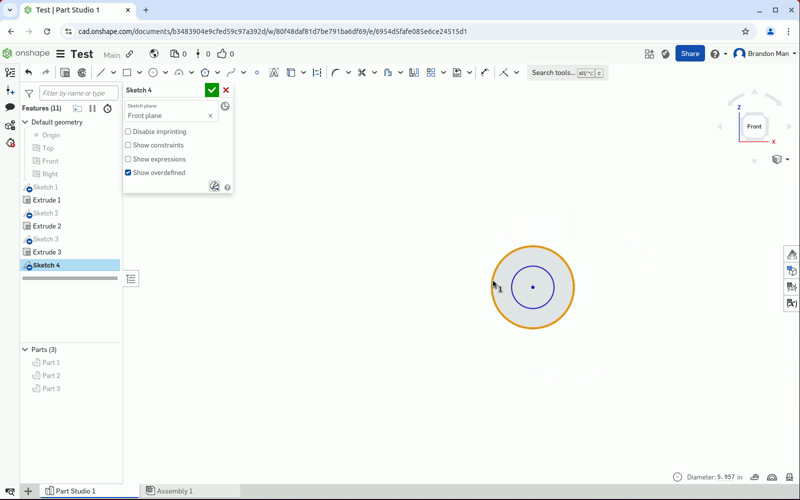
scroll(-6)
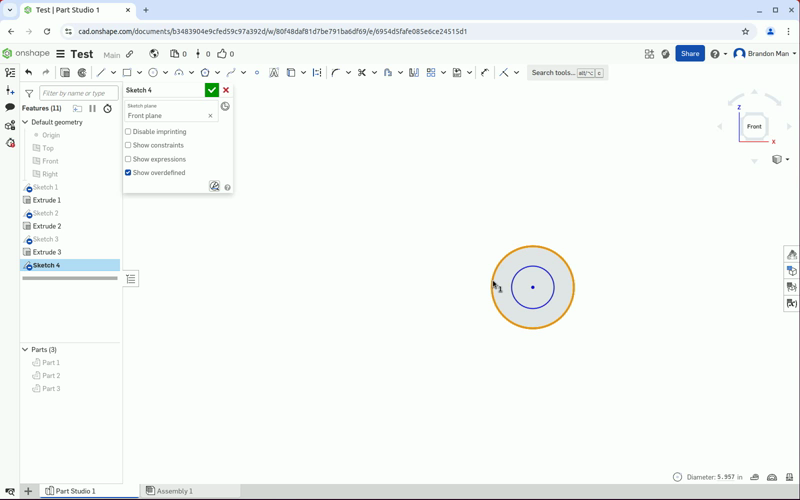
scroll(-6)
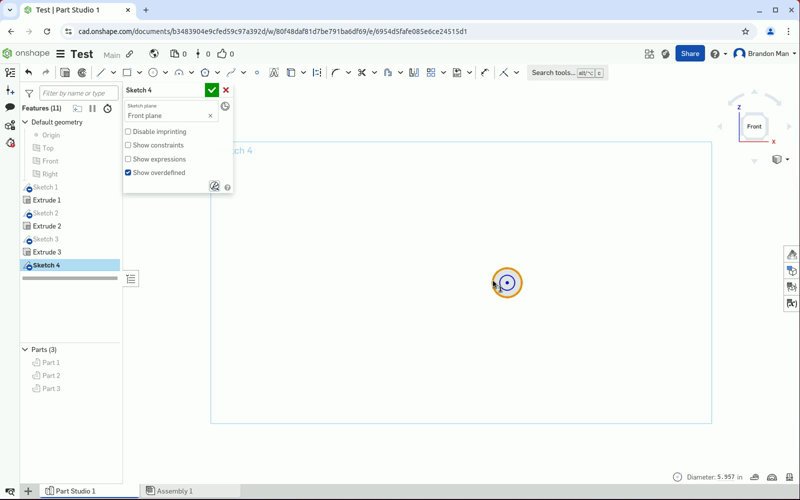
mouse_move(73, 352)
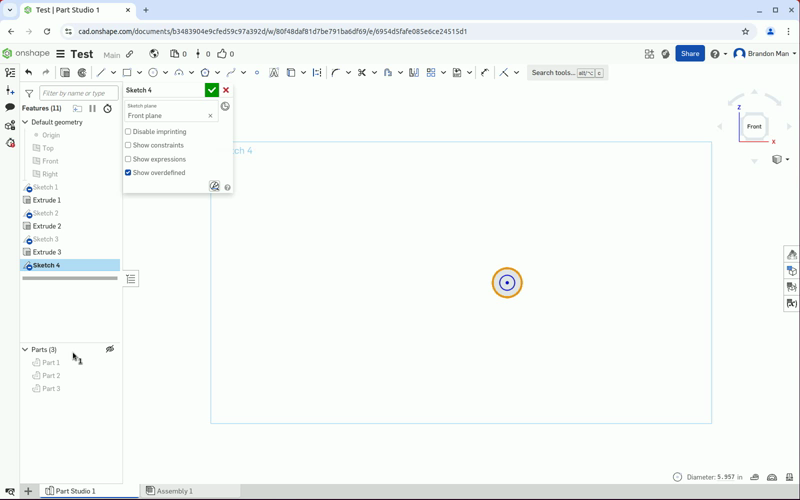
key(shift+y)
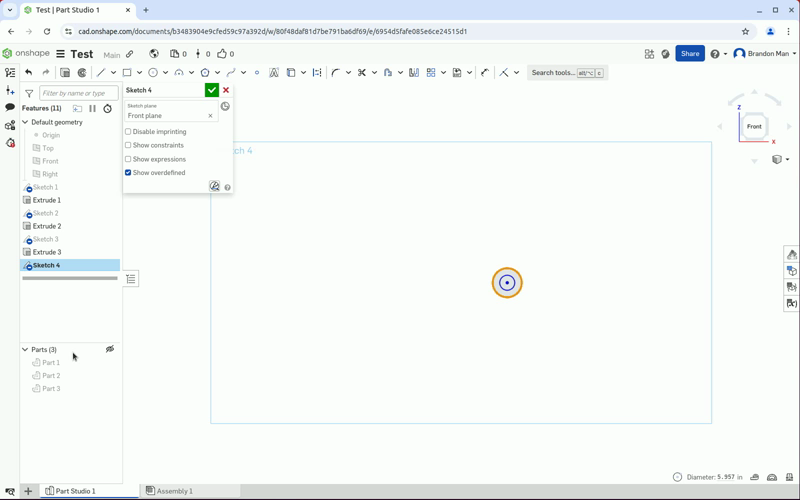
key(shift+e)
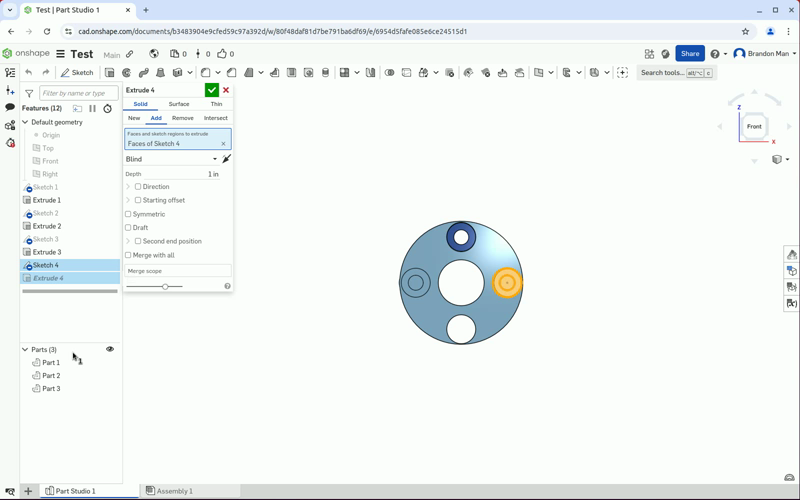
mouse_move(143, 106)
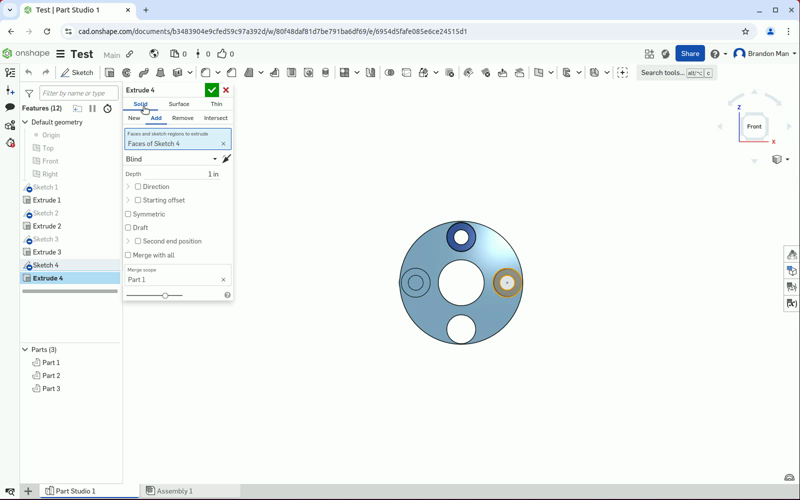
click(143, 106)
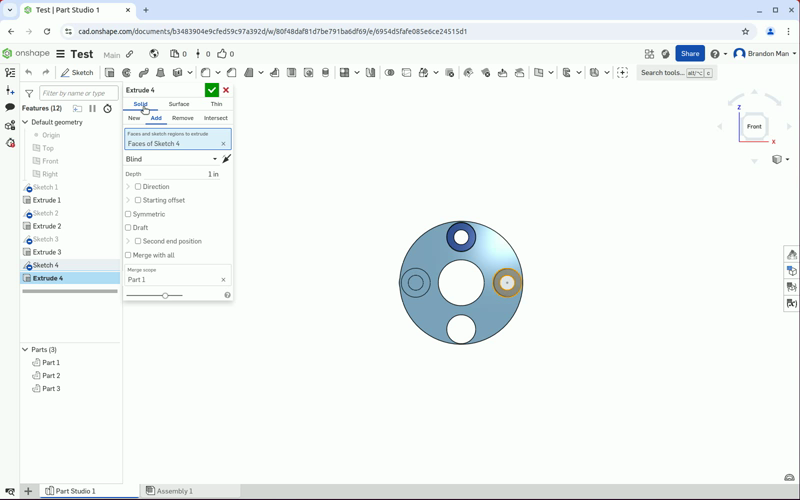
mouse_move(137, 120)
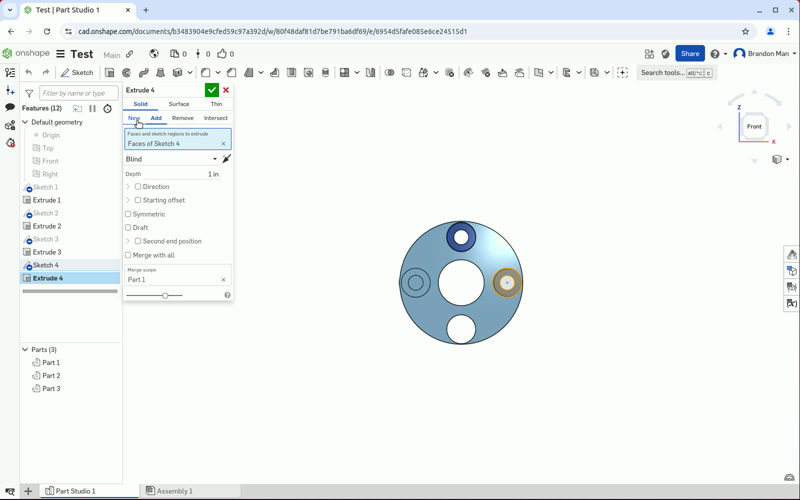
click(137, 120)
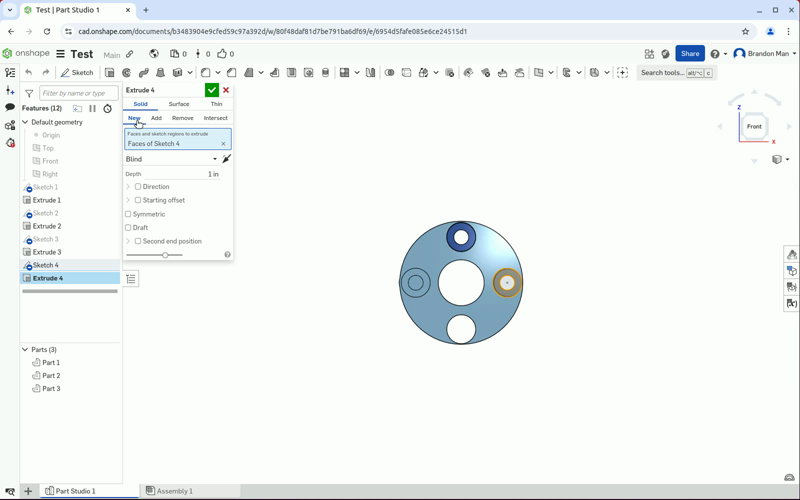
key(tab, 4)
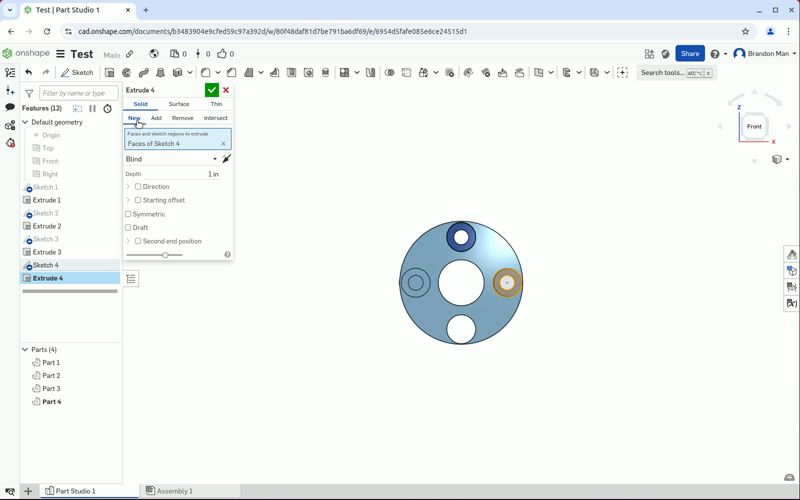
text(23.108)
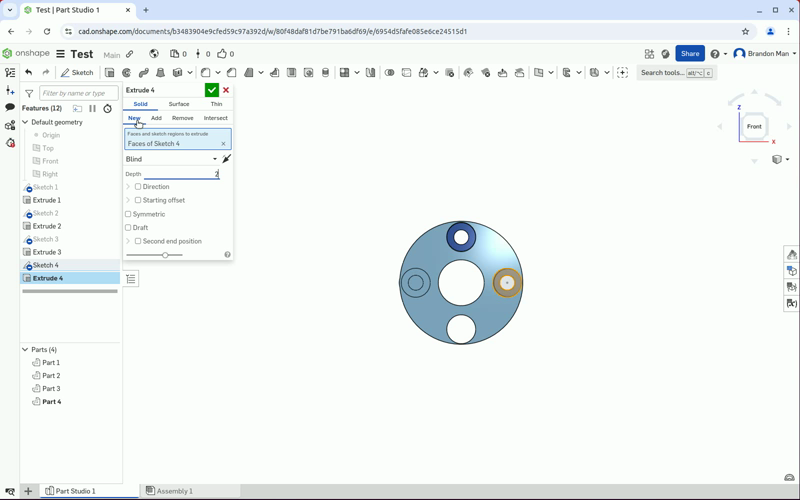
key(enter)
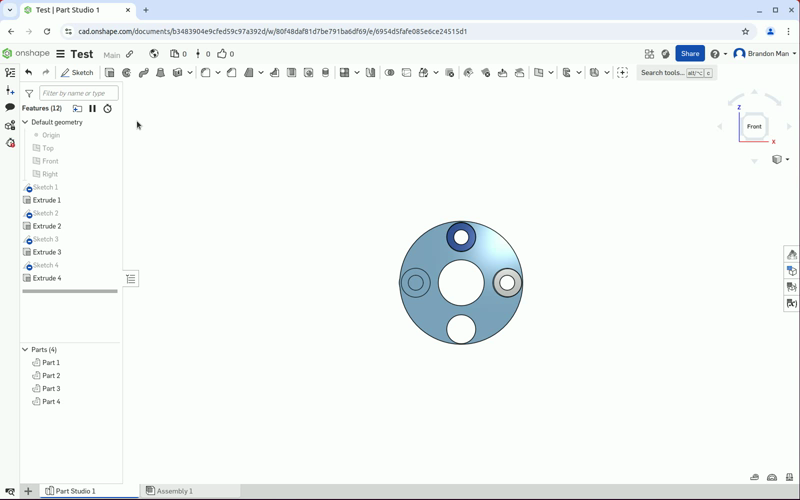
key(shift+h)
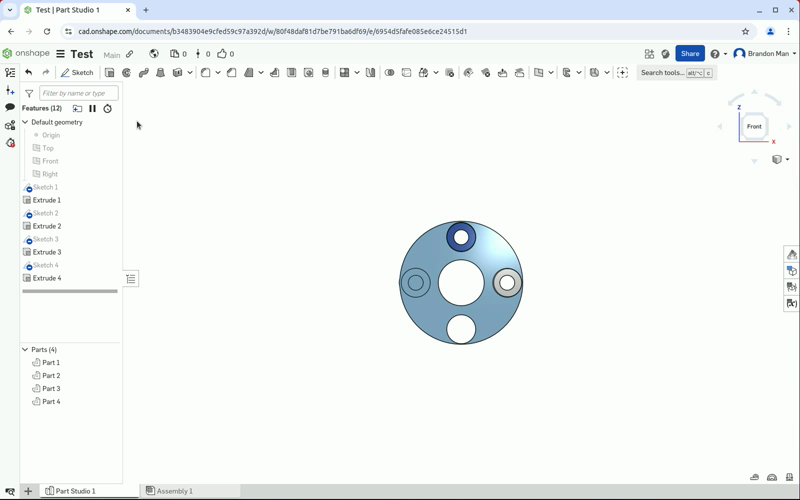
key(shift+h)
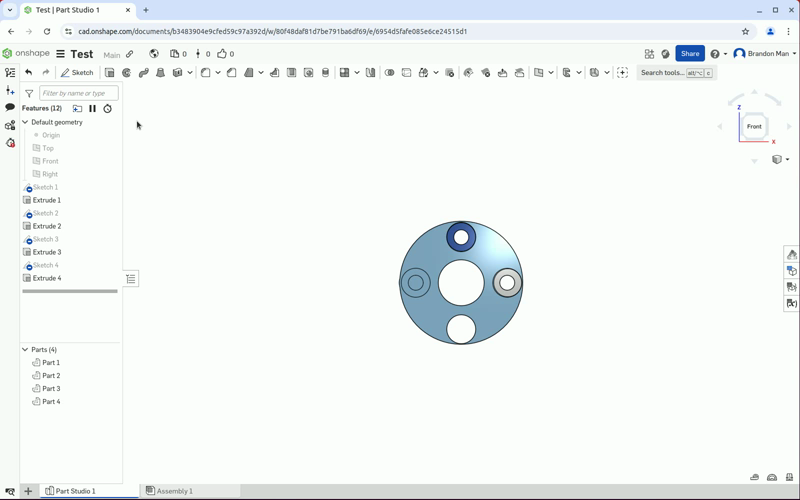
mouse_move(73, 189)
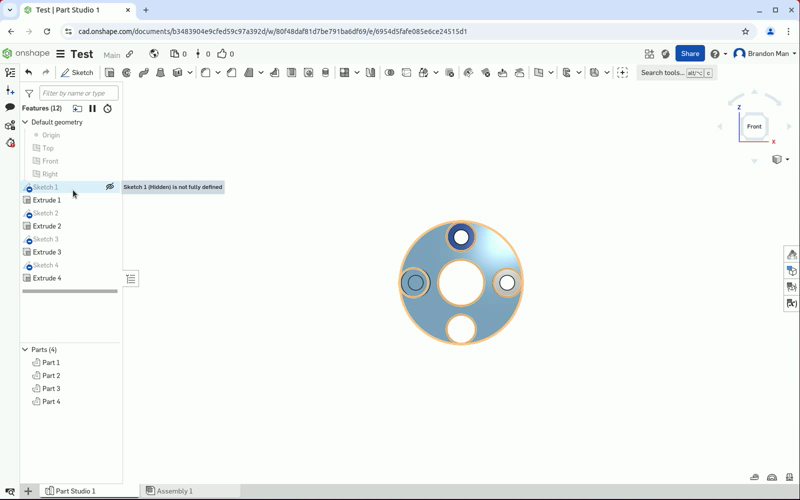
click(73, 189)
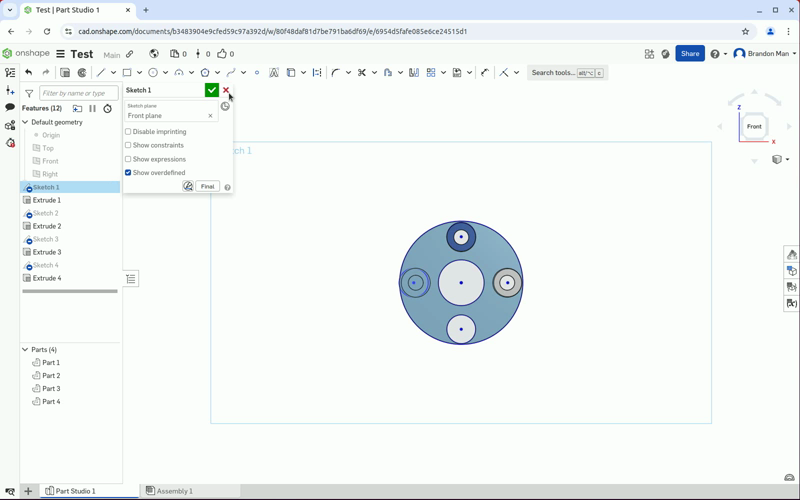
mouse_move(229, 92)
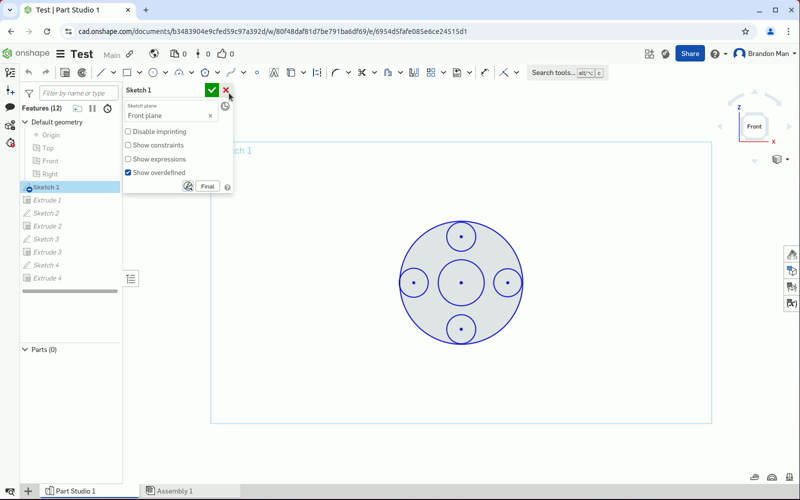
click(229, 92)
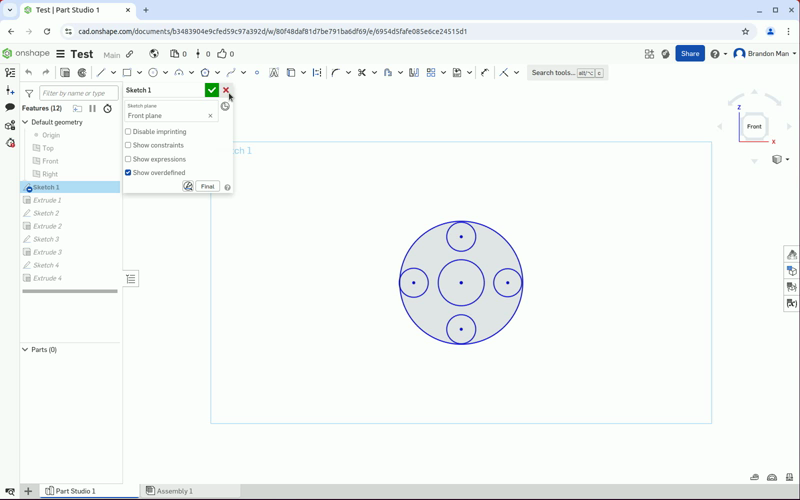
key(shift+s)
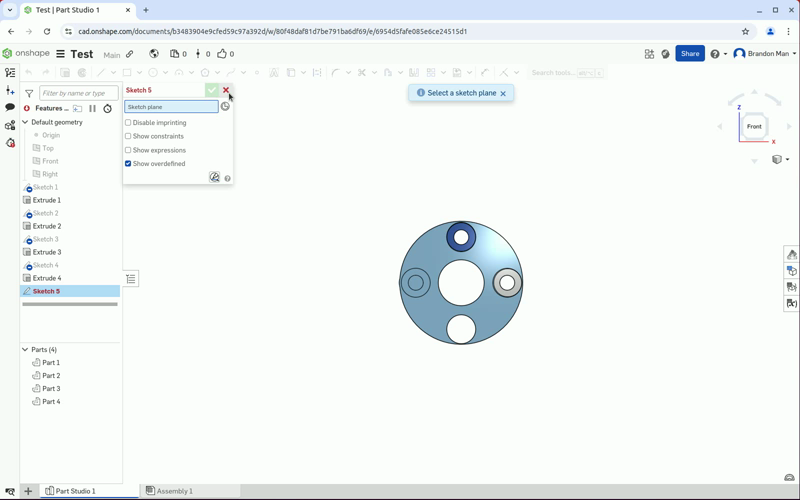
mouse_move(73, 163)
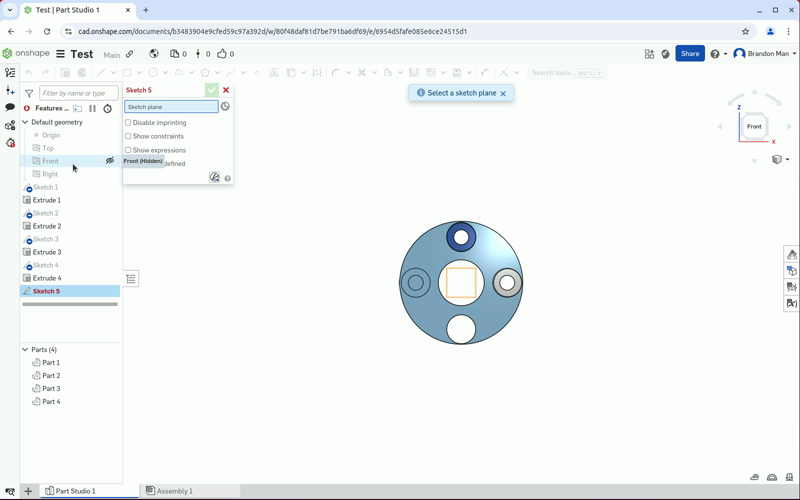
click(73, 163)
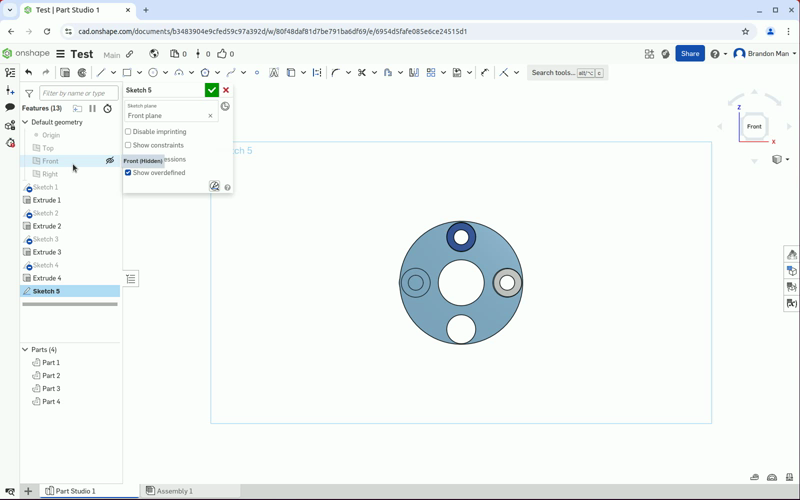
mouse_move(73, 352)
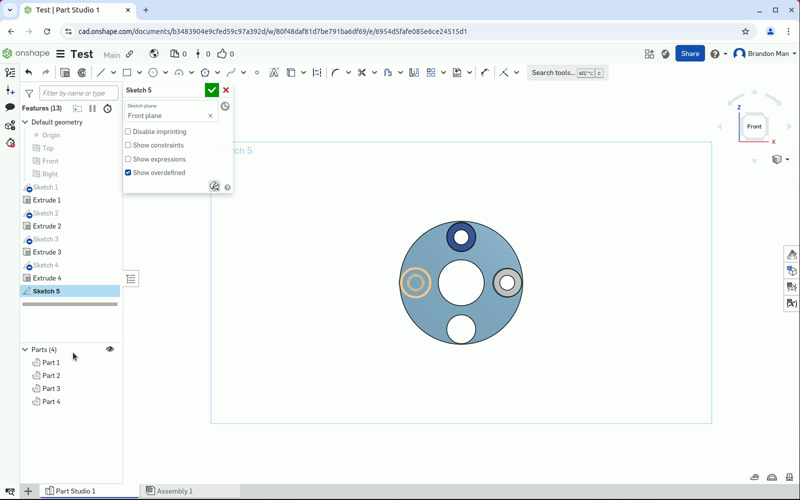
key(y)
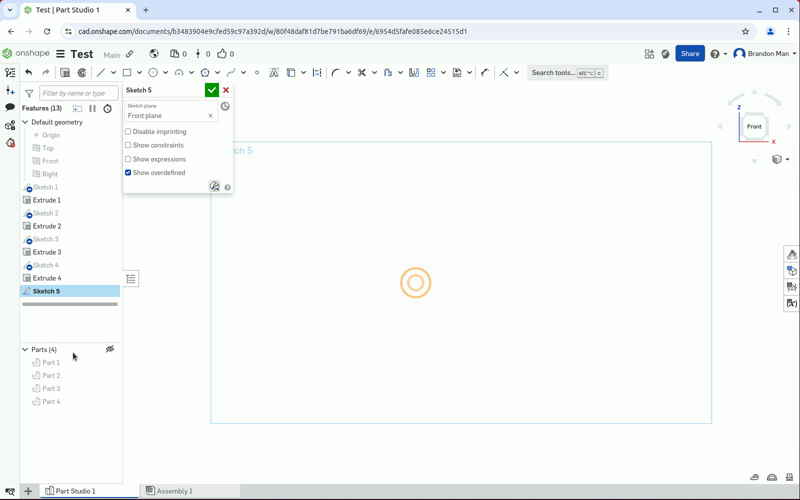
key(c)
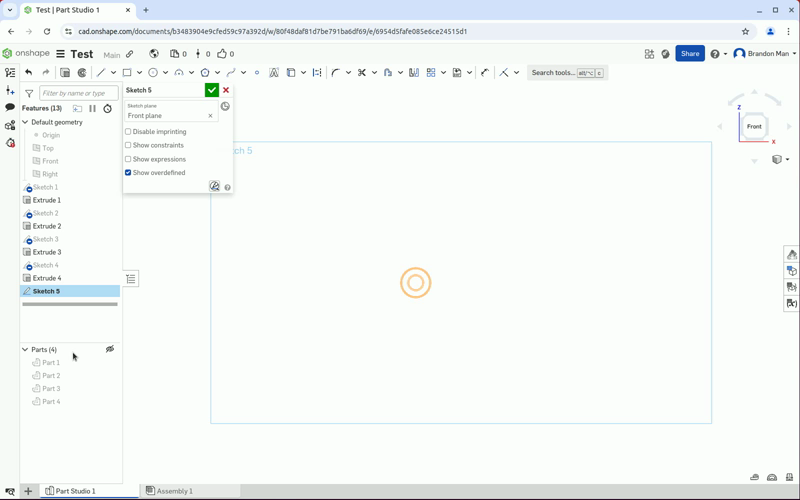
key_down(shift)
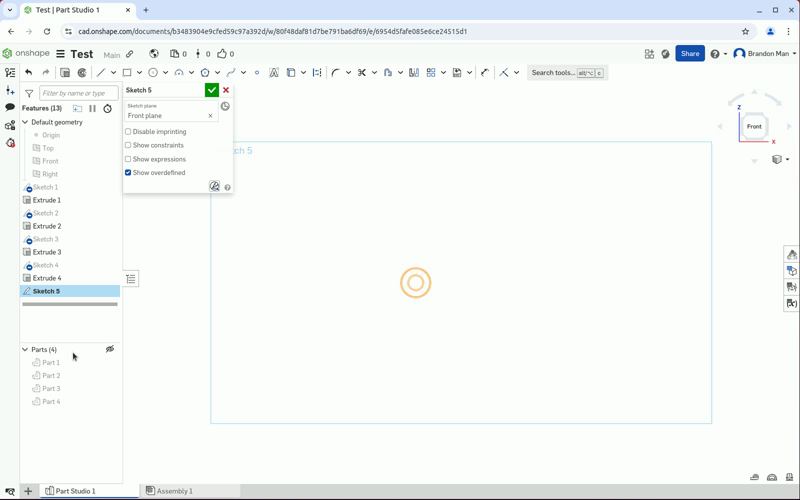
mouse_move(461, 328)
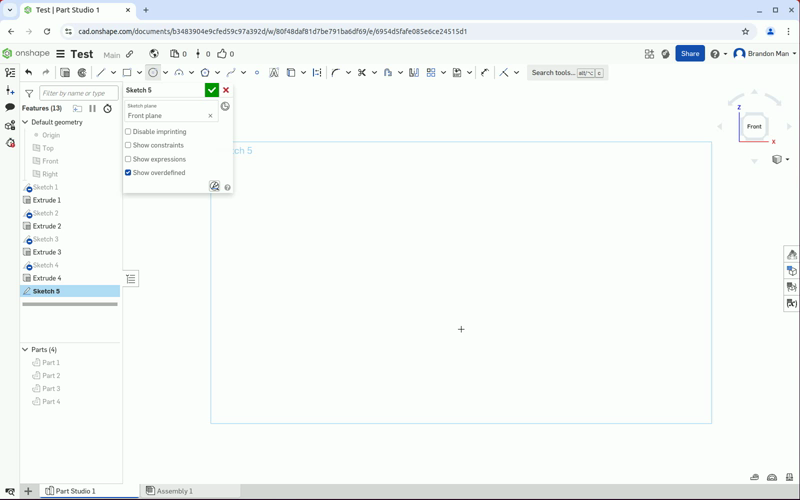
click(461, 328)
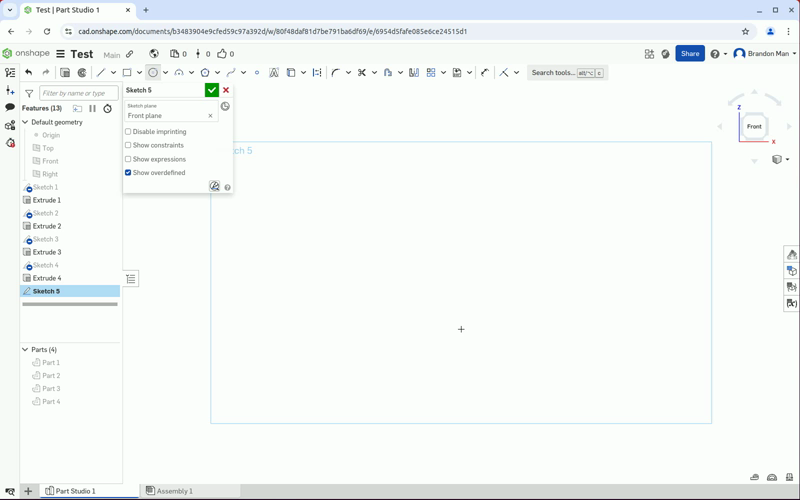
key_up(shift)
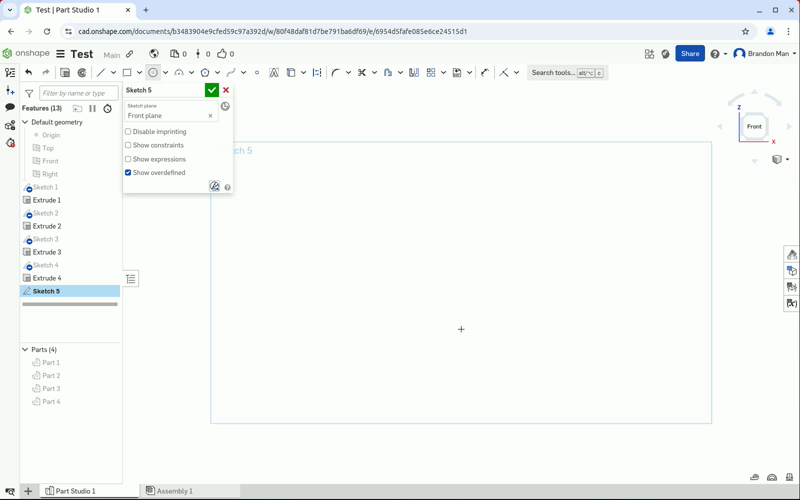
mouse_move(475, 328)
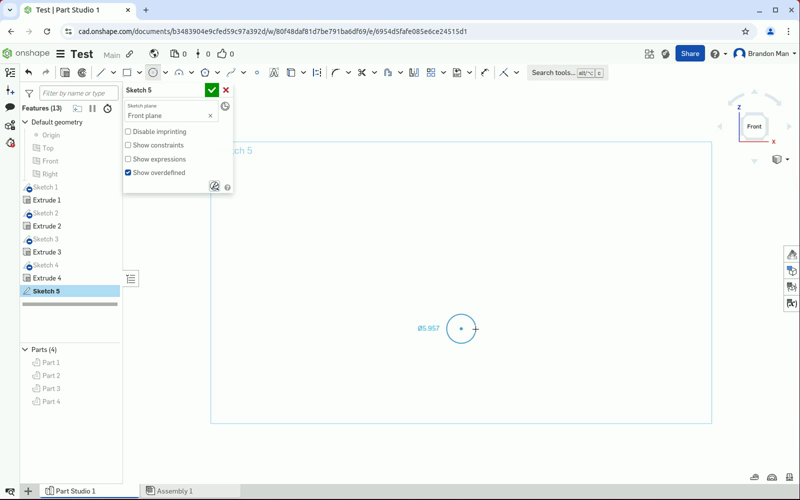
click(475, 328)
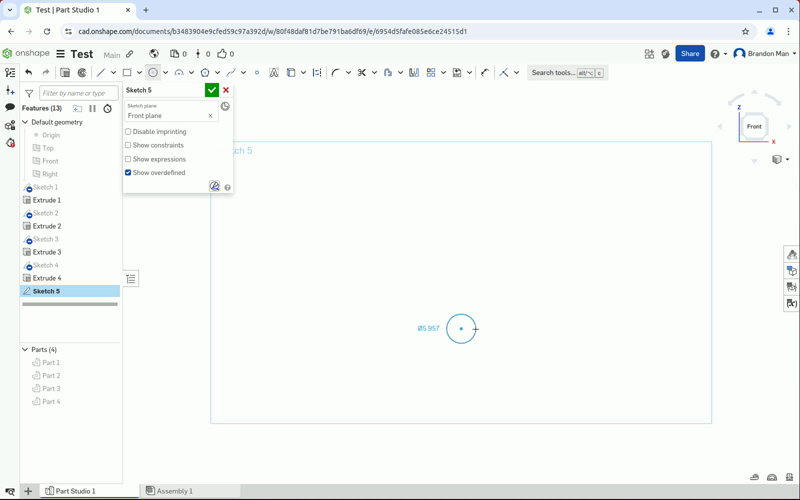
key(esc)
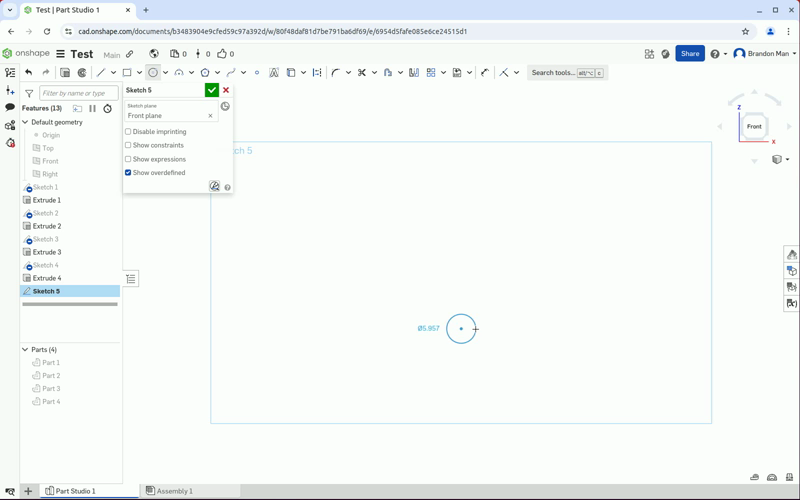
key(c)
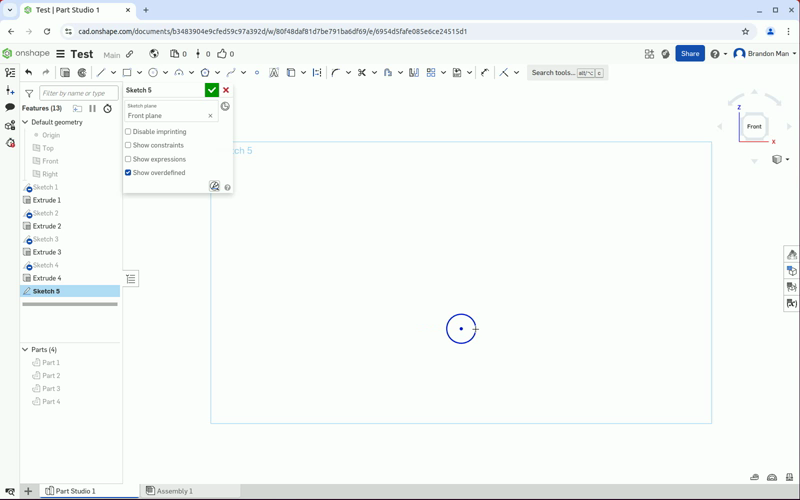
key_down(shift)
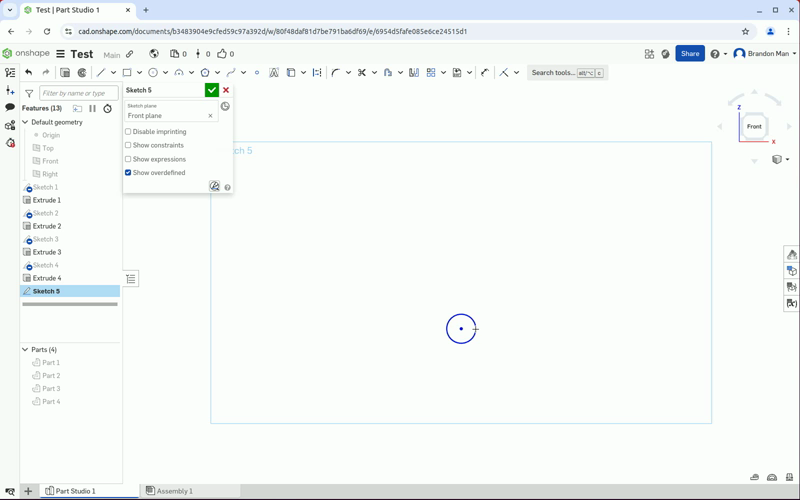
mouse_move(461, 328)
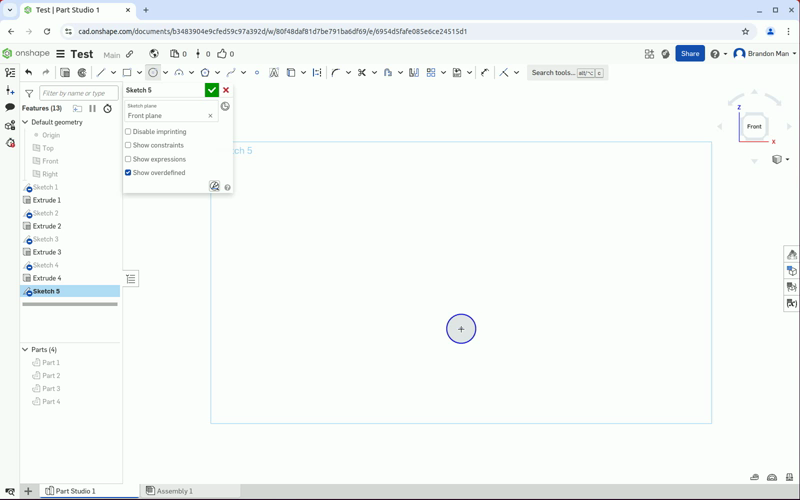
click(461, 328)
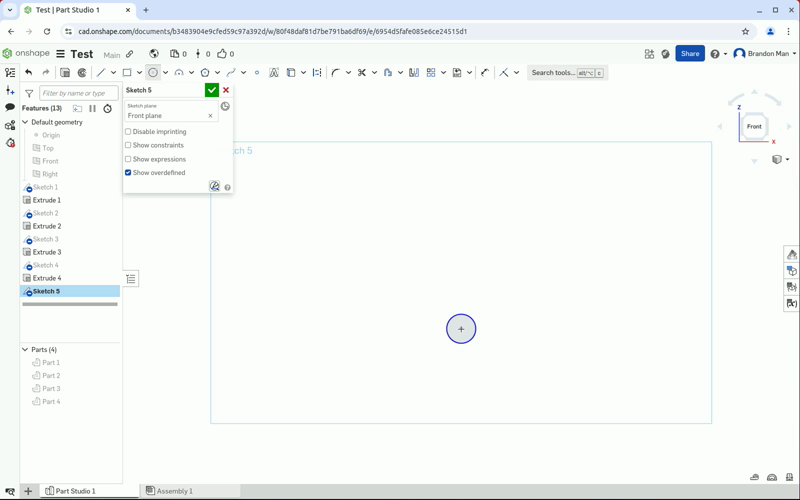
key_up(shift)
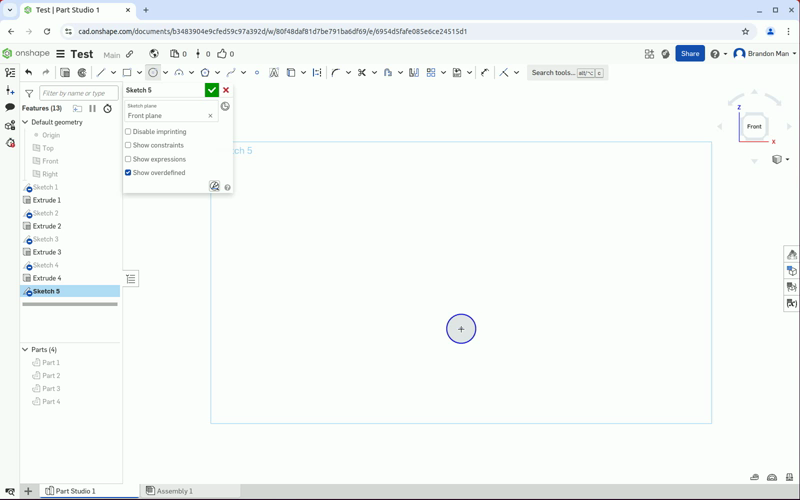
mouse_move(468, 328)
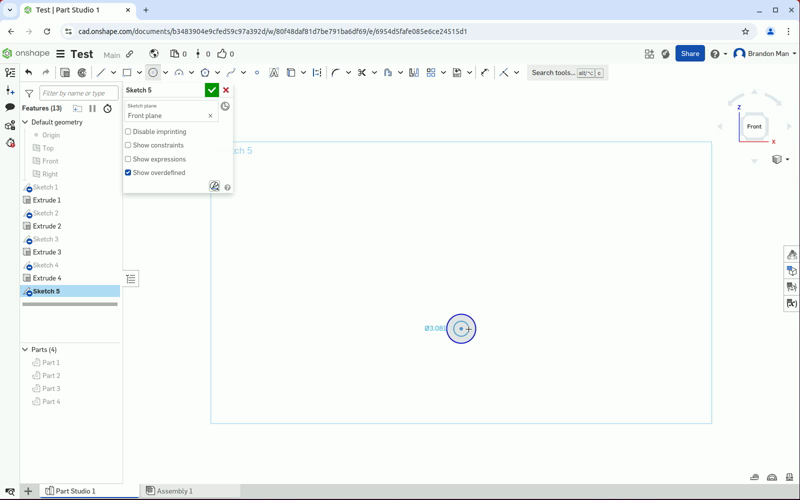
click(468, 328)
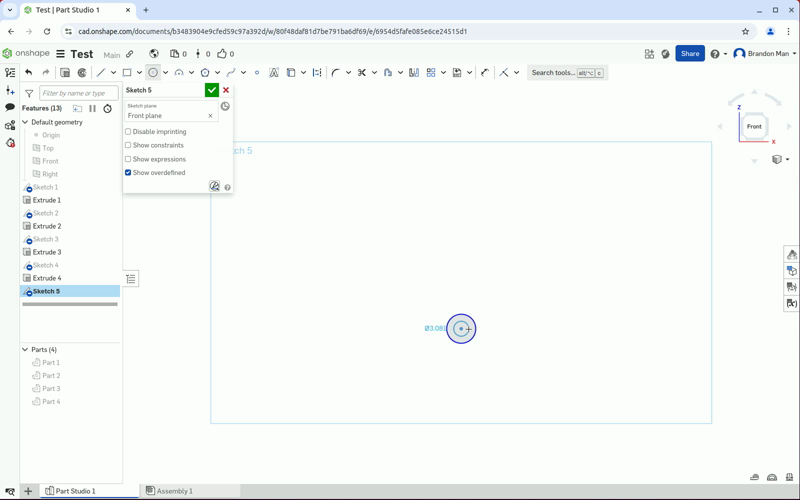
key(esc)
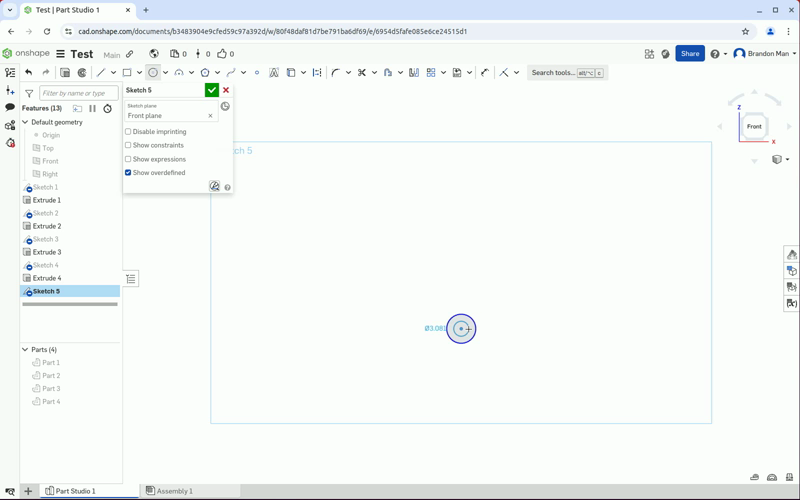
mouse_move(453, 331)
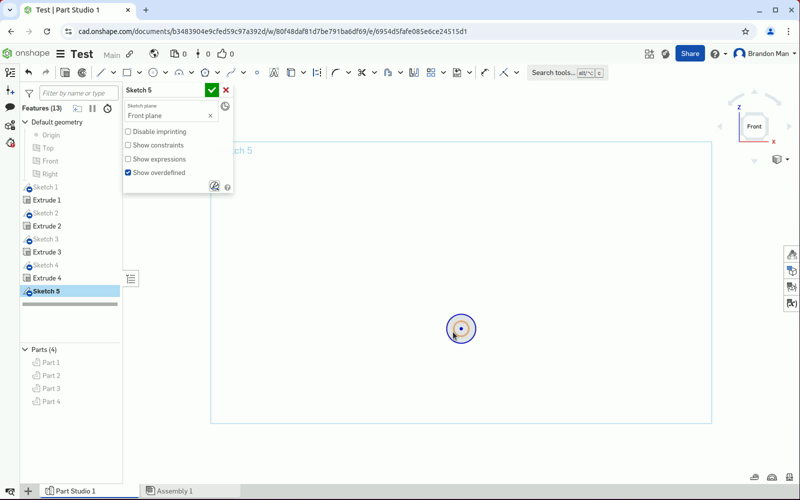
scroll(6)
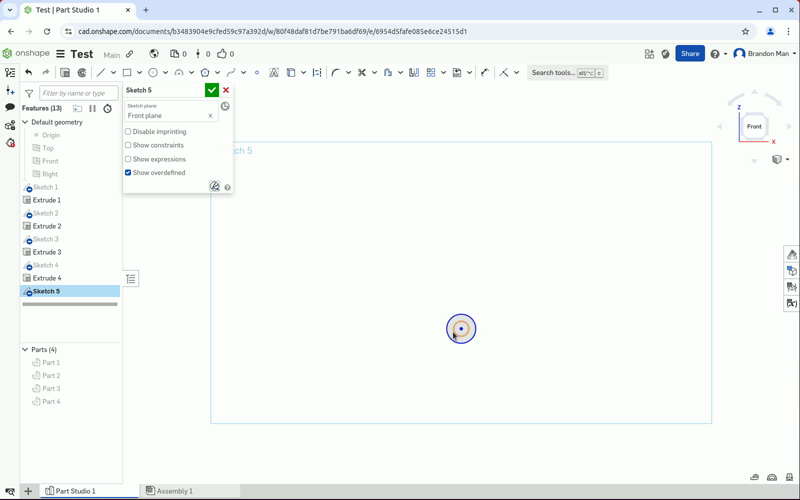
scroll(6)
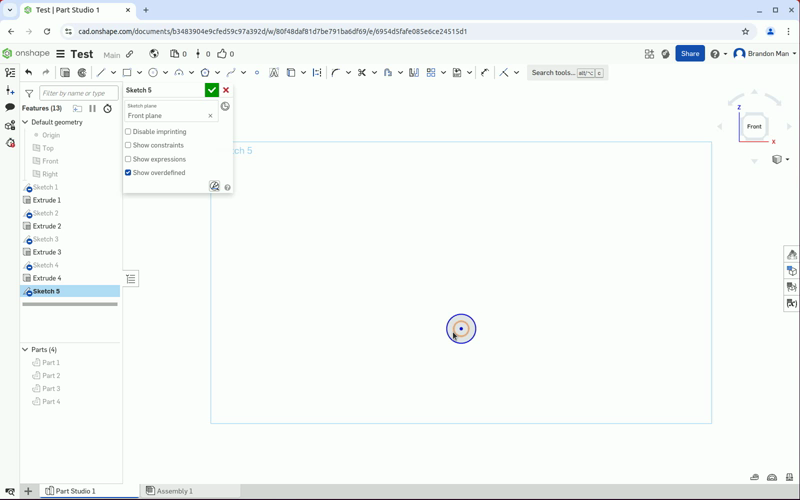
scroll(6)
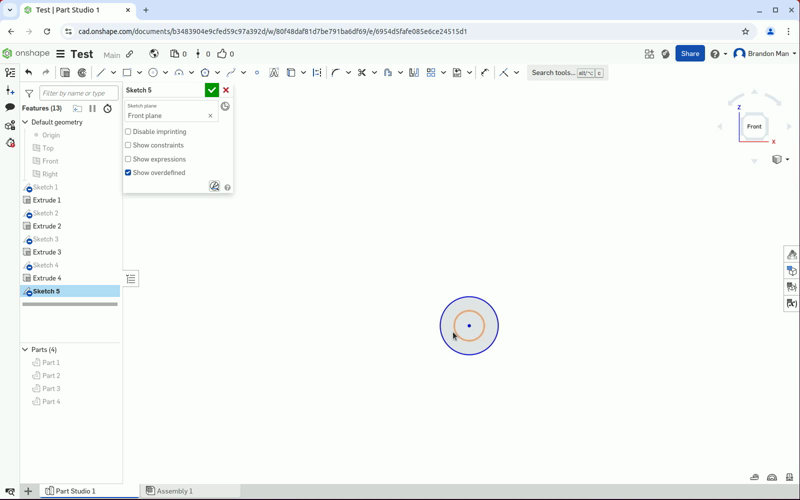
scroll(6)
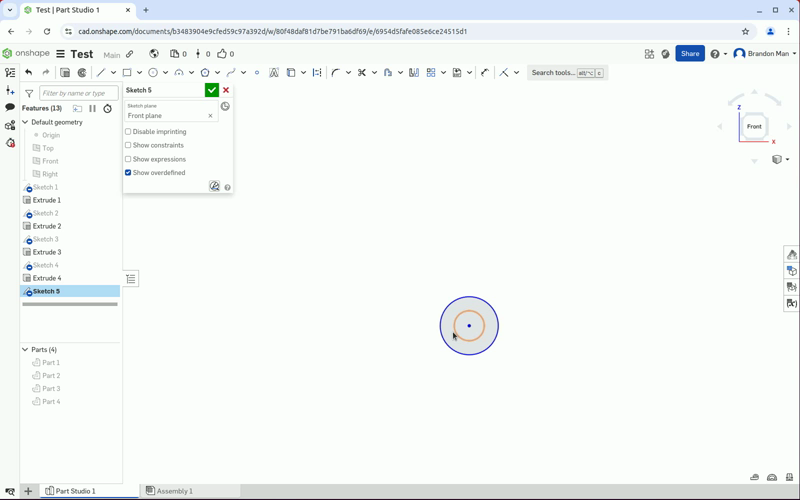
scroll(6)
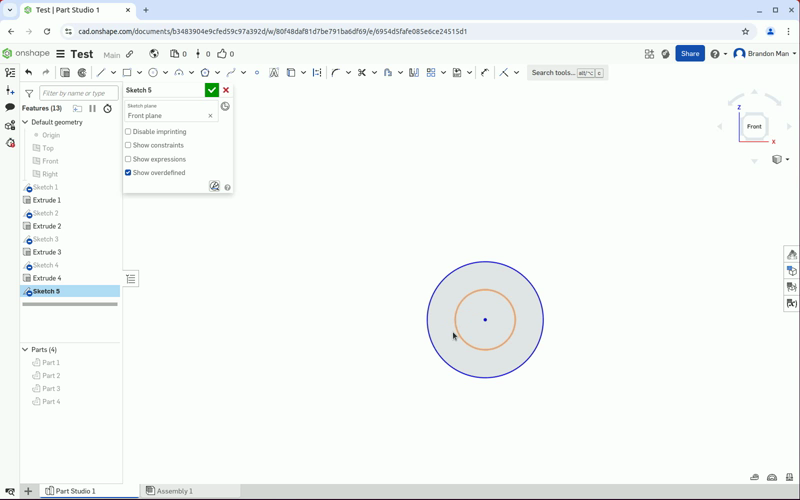
scroll(6)
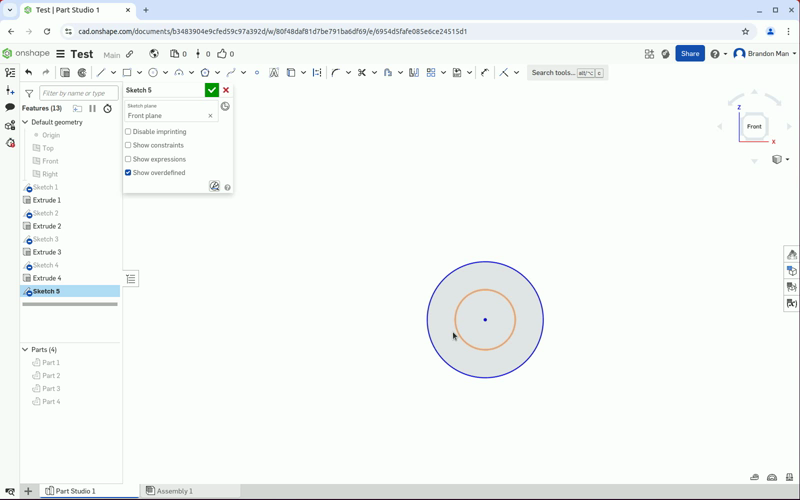
scroll(6)
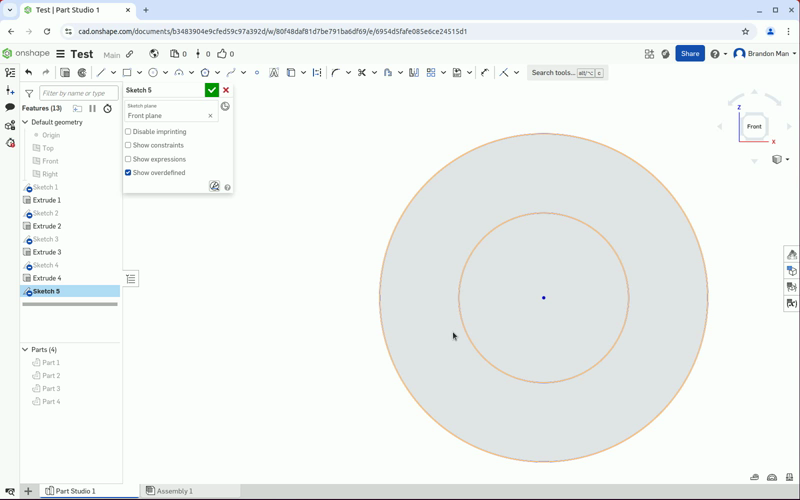
click(453, 331)
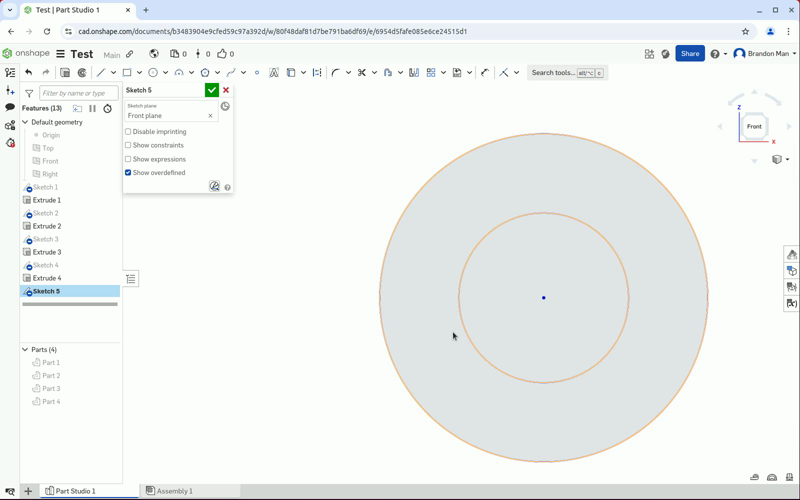
scroll(-6)
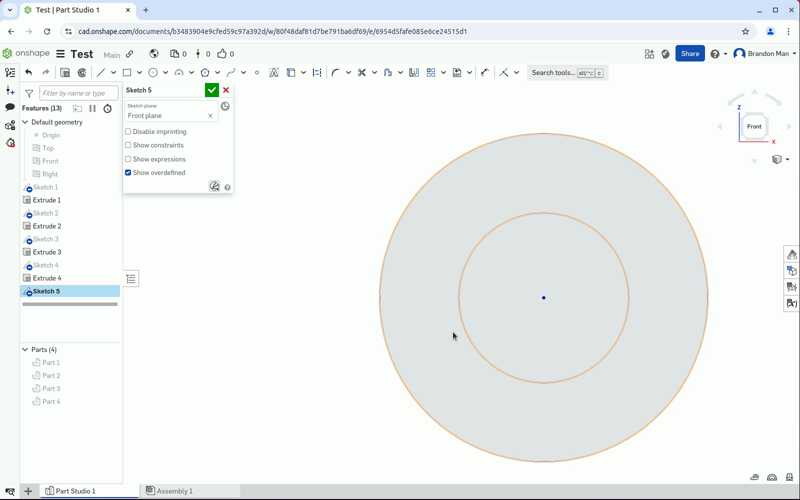
scroll(-6)
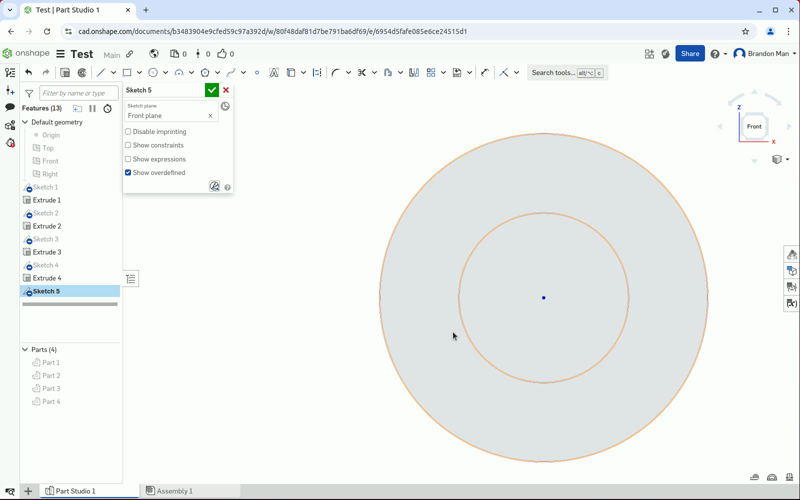
scroll(-6)
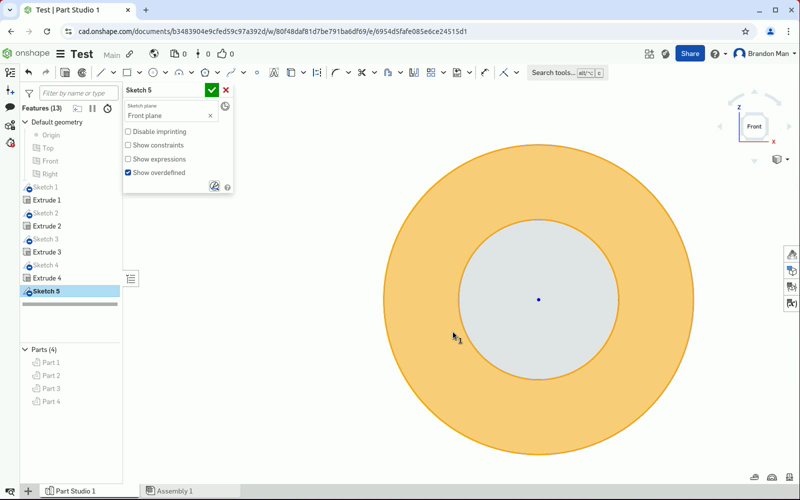
scroll(-6)
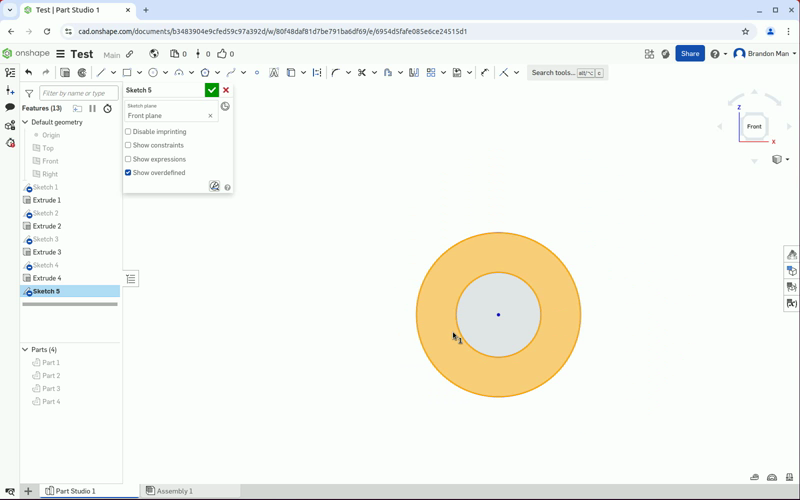
scroll(-6)
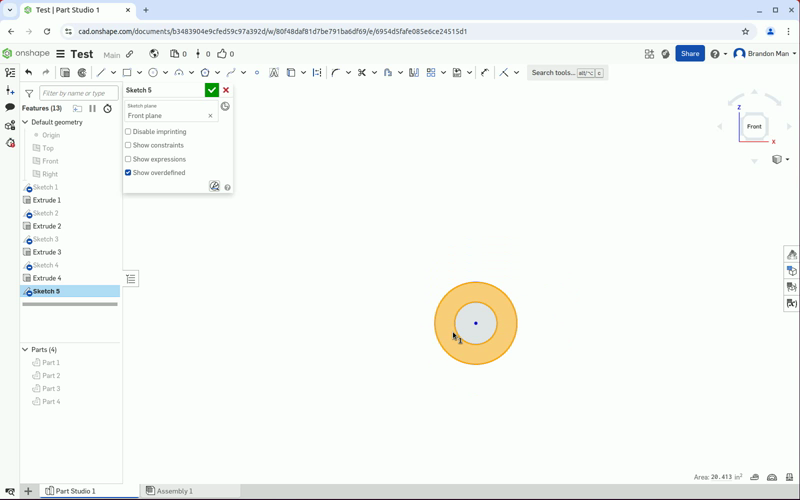
scroll(-6)
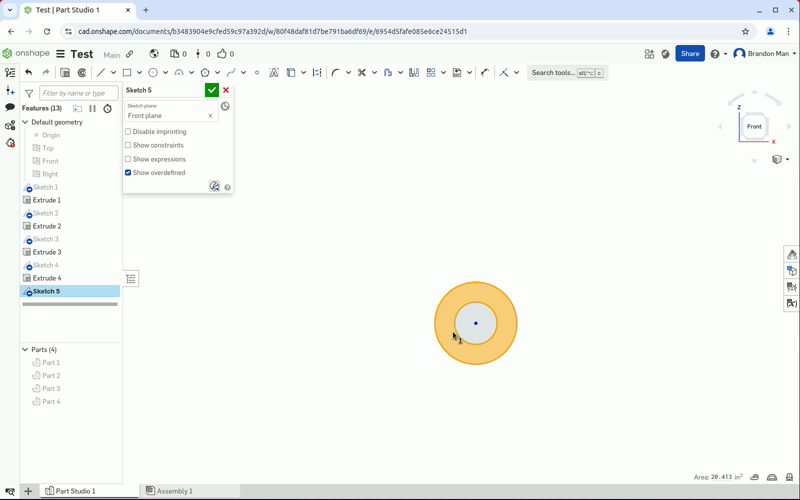
scroll(-6)
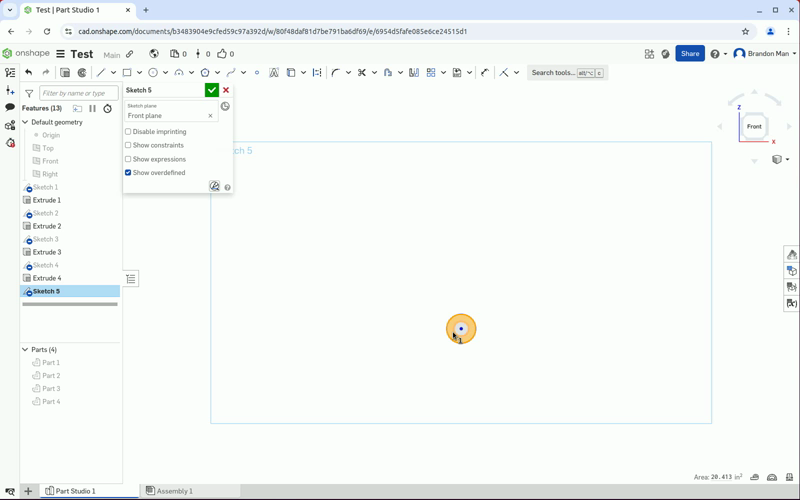
mouse_move(73, 352)
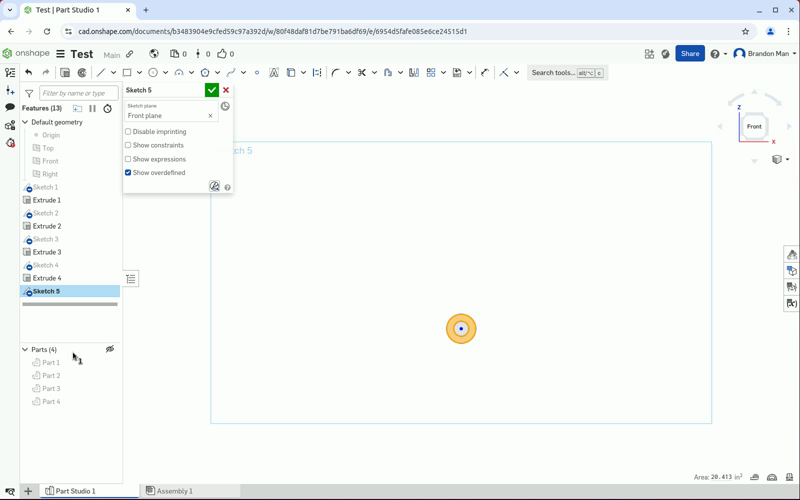
key(shift+y)
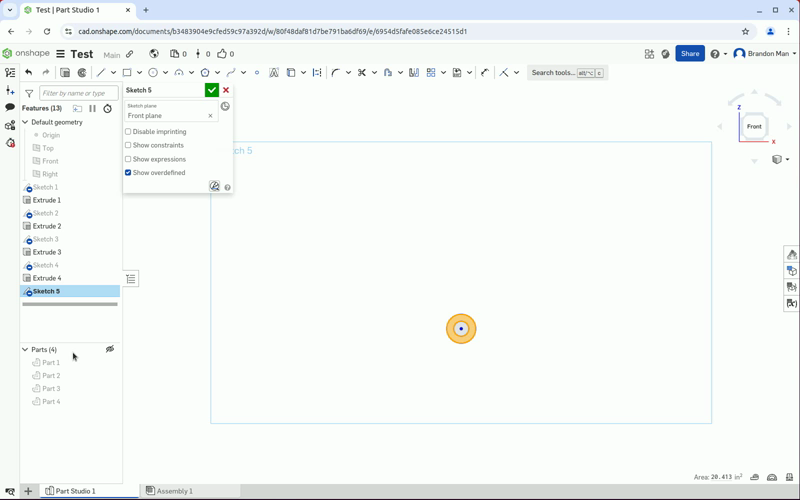
key(shift+e)
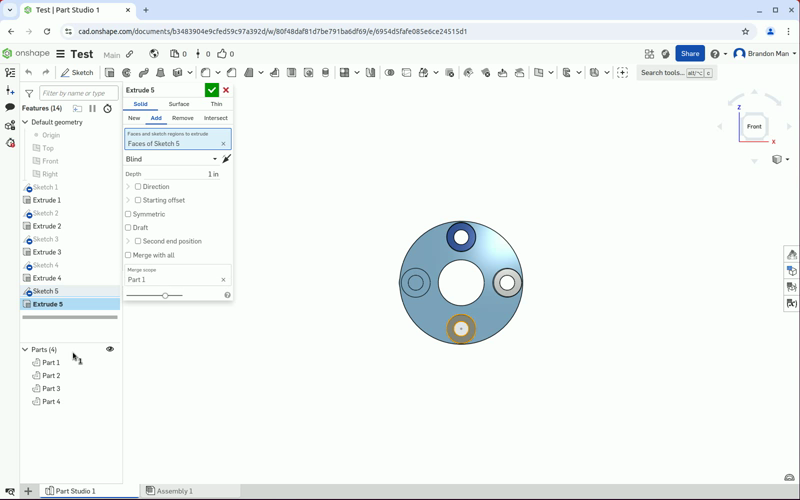
mouse_move(143, 106)
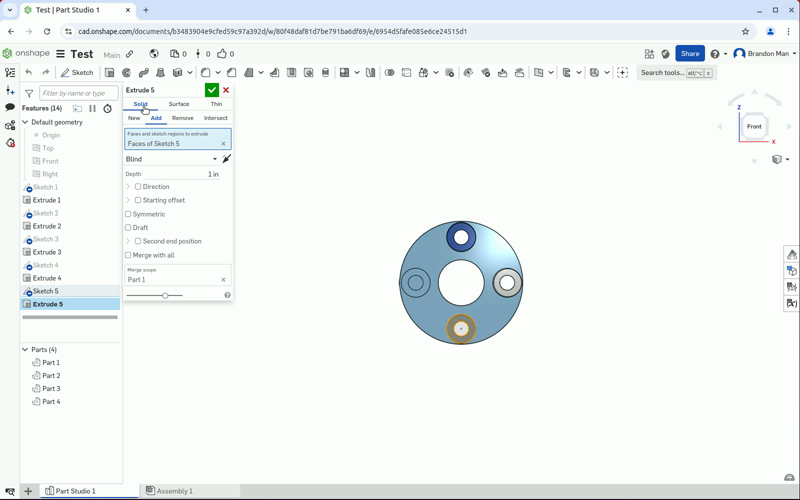
click(143, 106)
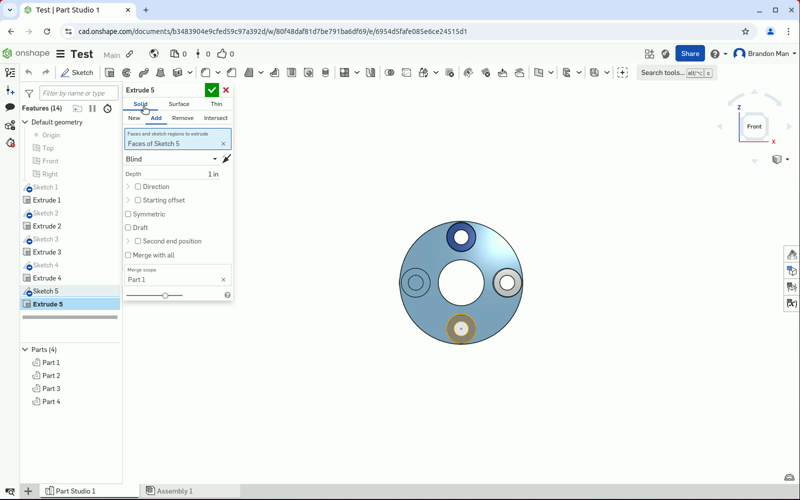
mouse_move(137, 120)
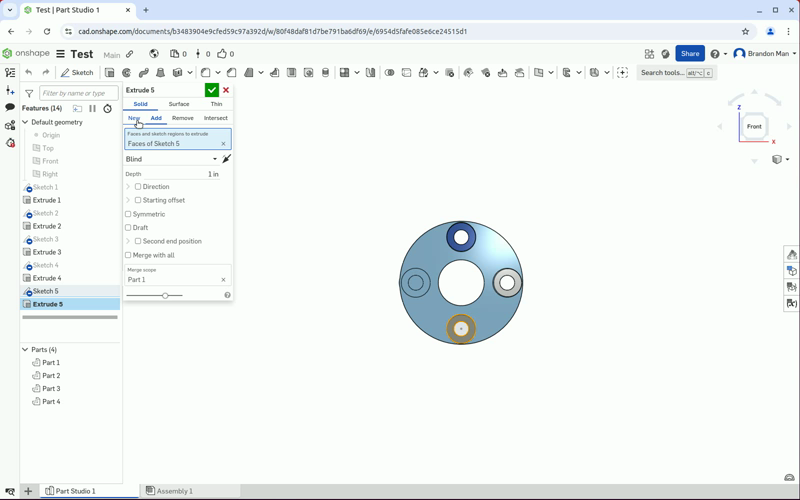
click(137, 120)
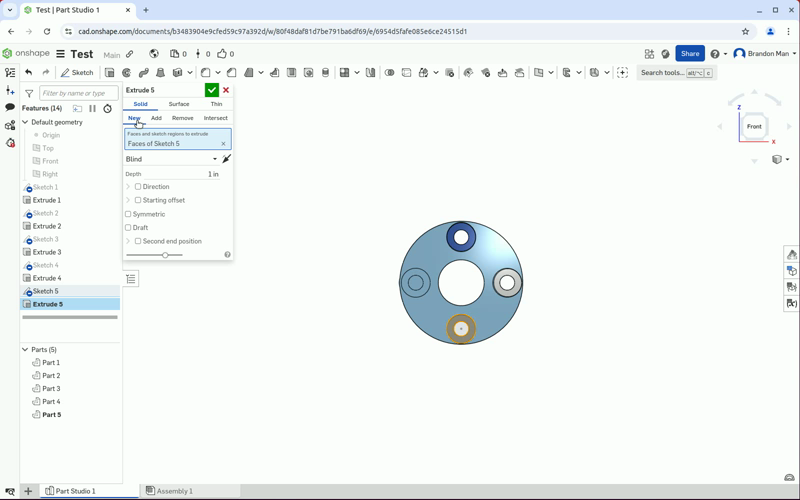
key(tab, 4)
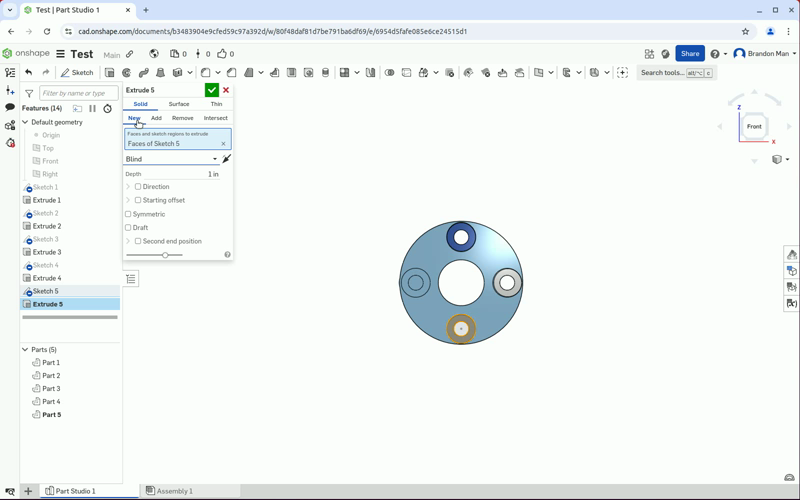
text(23.108)
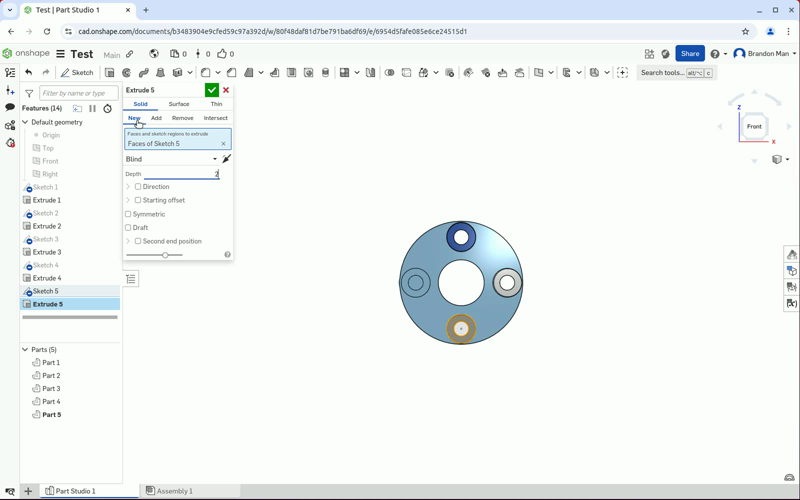
key(enter)
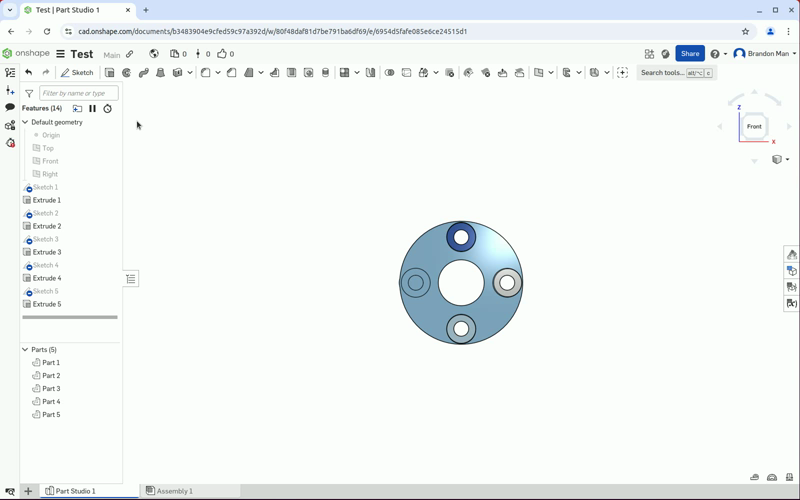
key(shift+h)
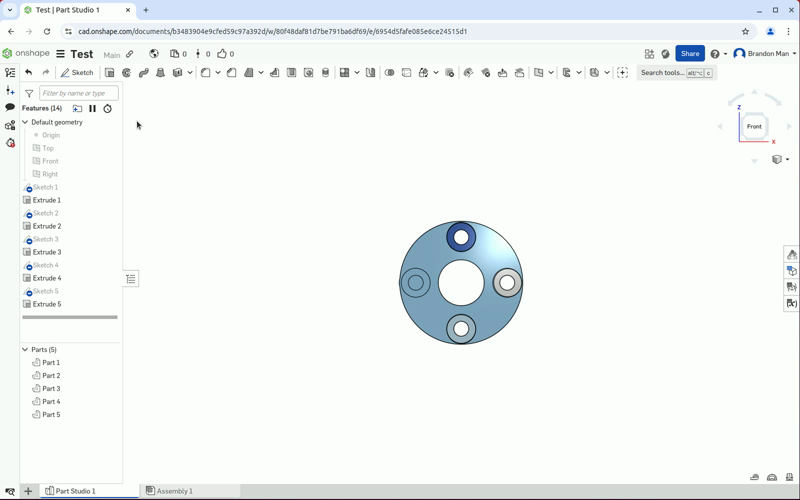
key(shift+h)
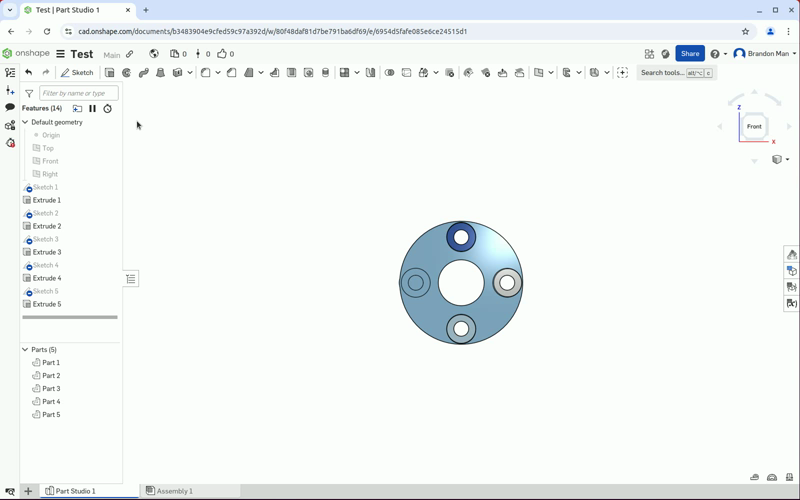
mouse_move(73, 189)
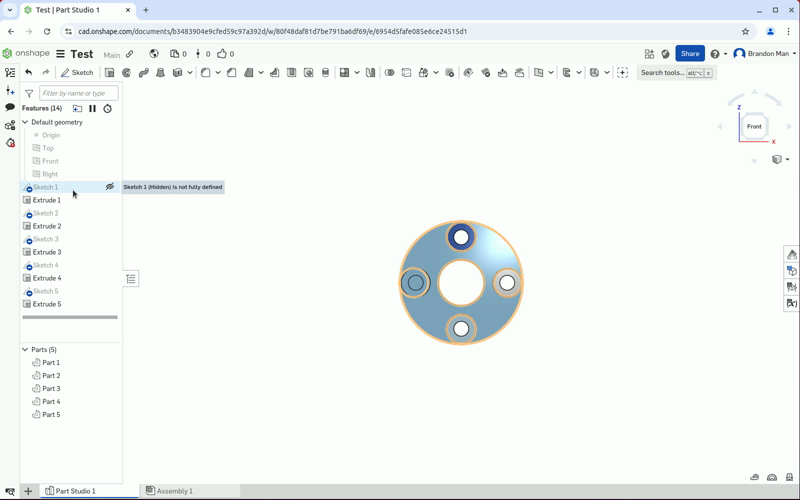
click(73, 189)
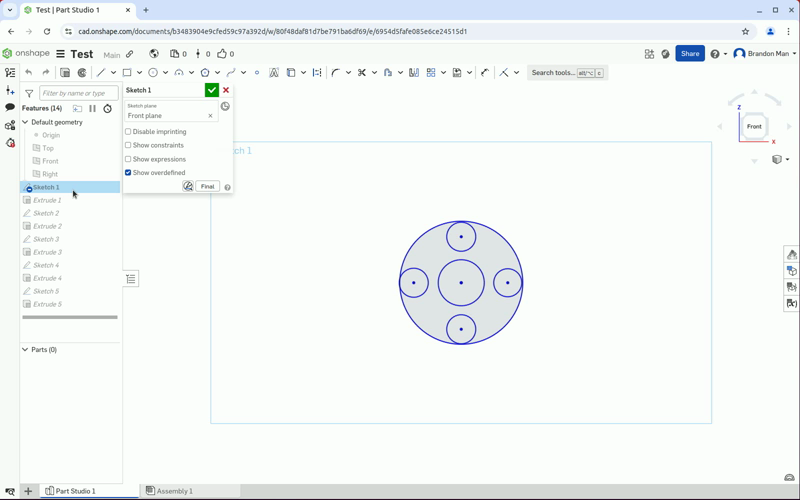
mouse_move(229, 92)
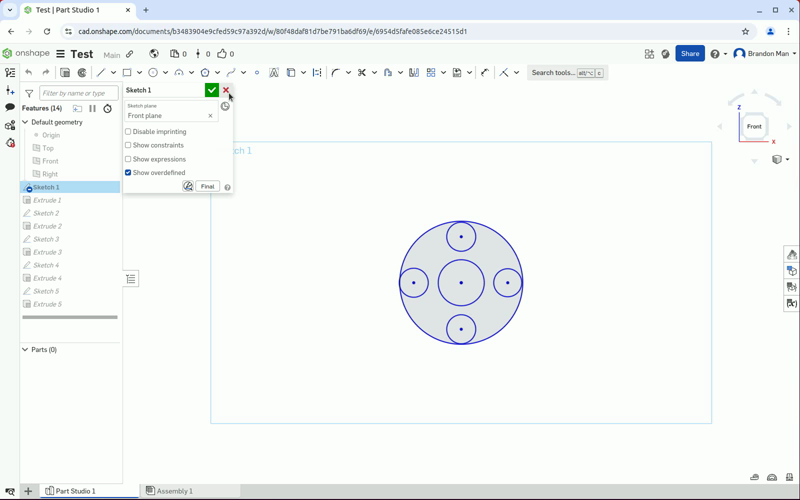
click(229, 92)
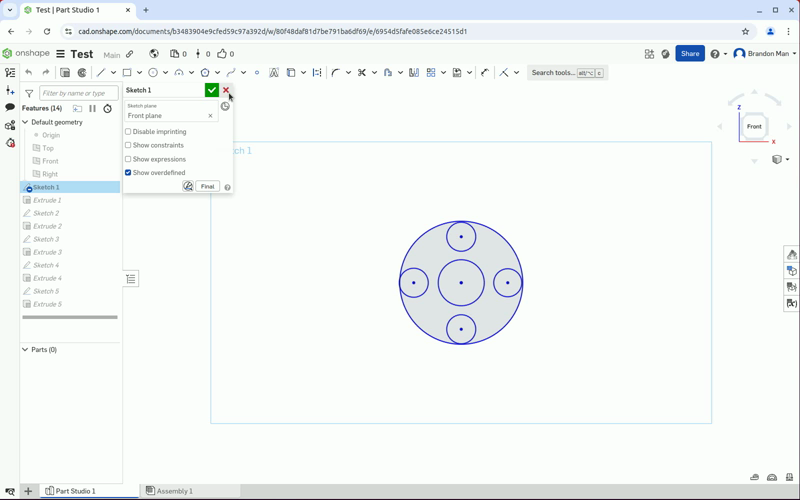
key(shift+s)
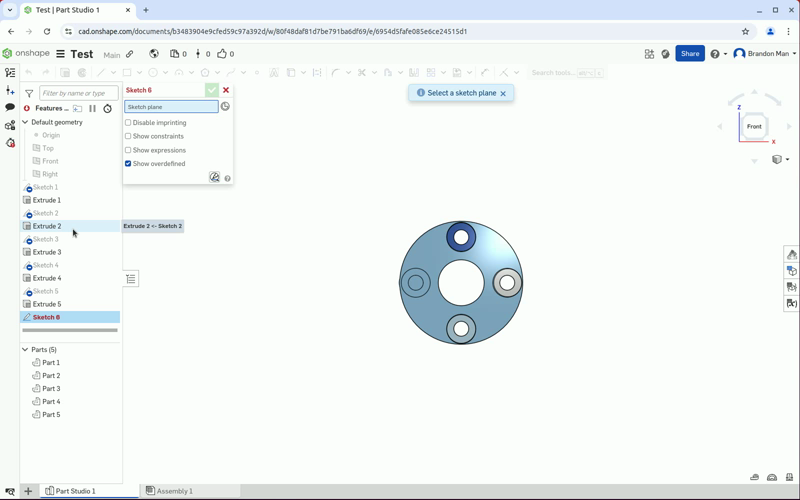
scroll(3)
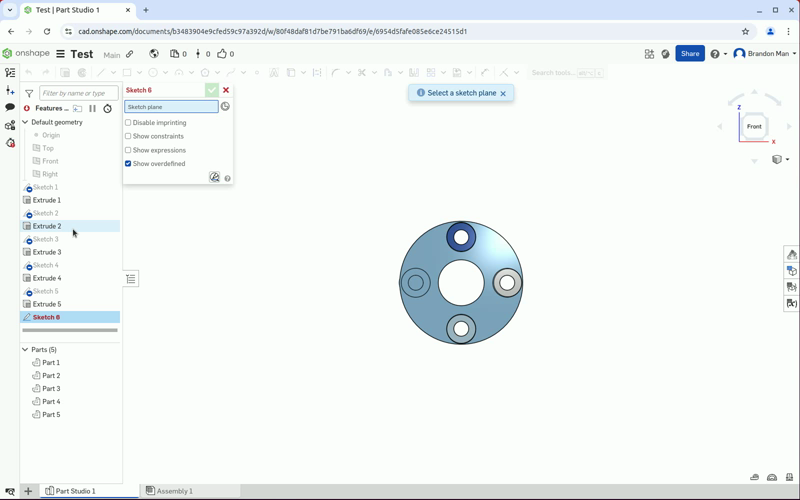
mouse_move(73, 163)
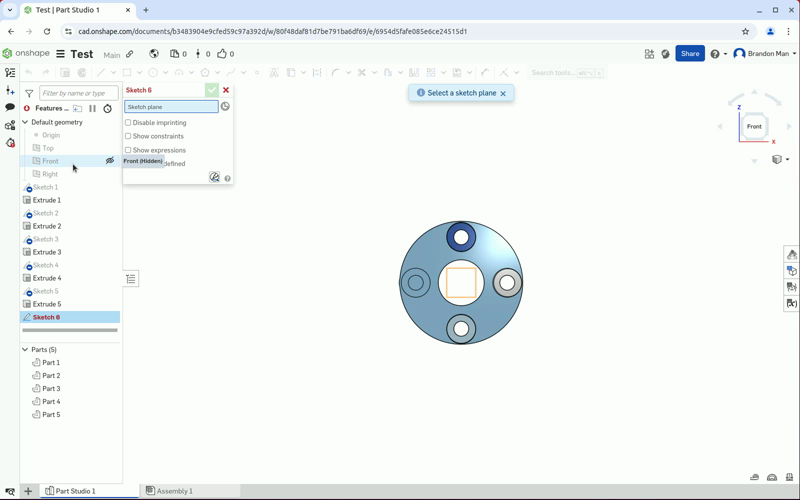
click(73, 163)
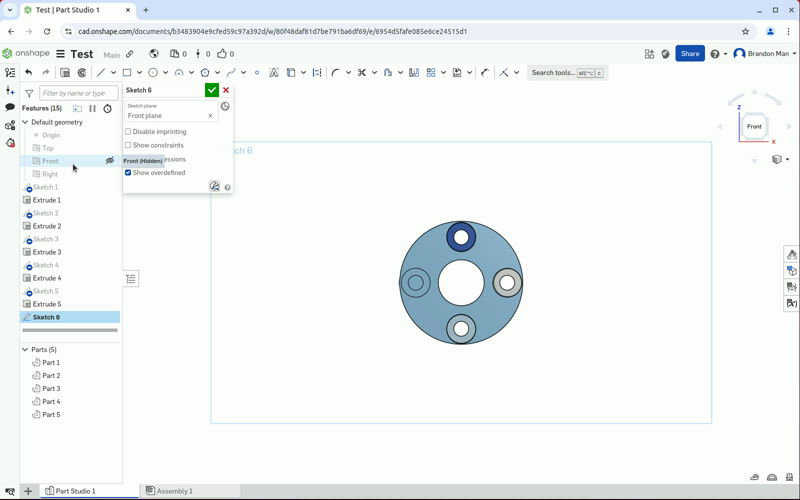
mouse_move(73, 352)
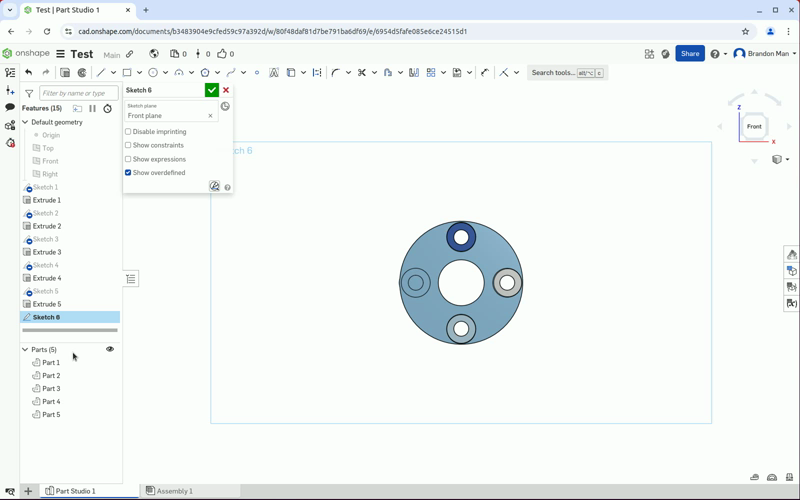
key(y)
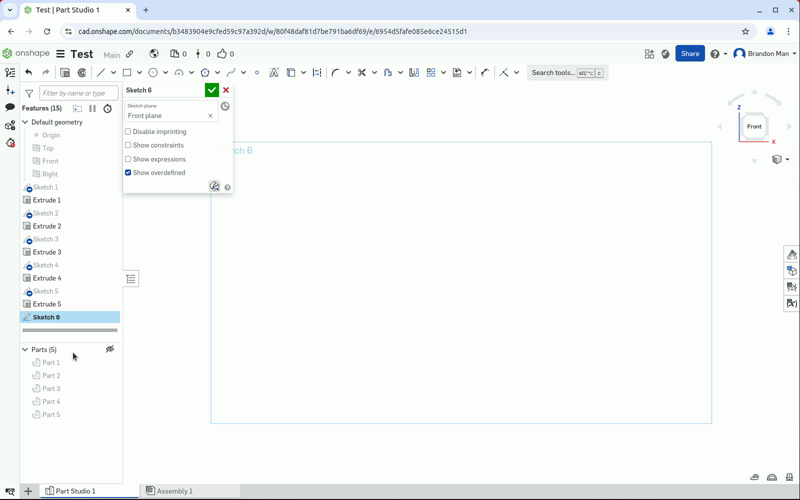
key(c)
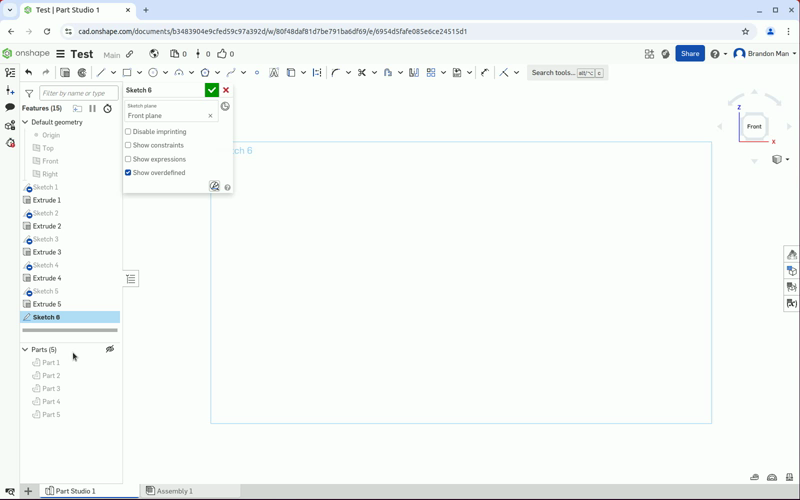
key_down(shift)
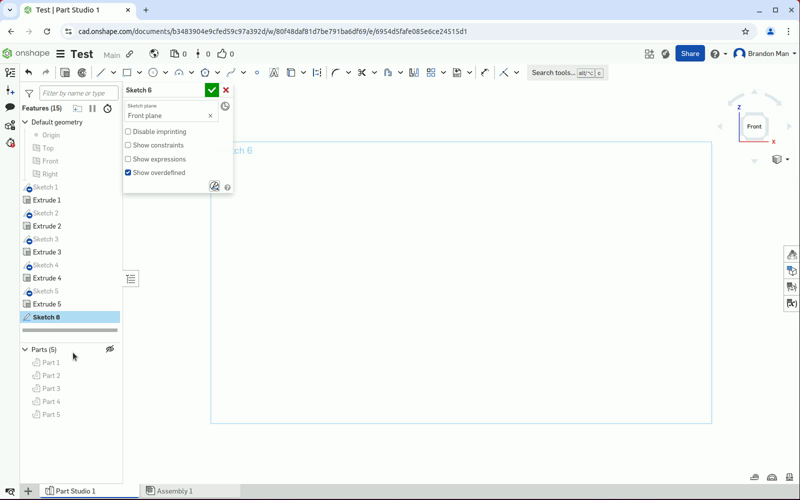
mouse_move(461, 328)
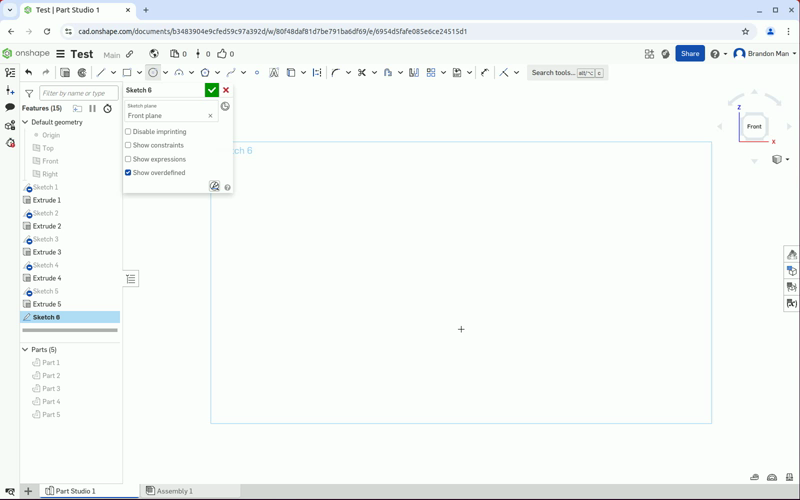
click(461, 328)
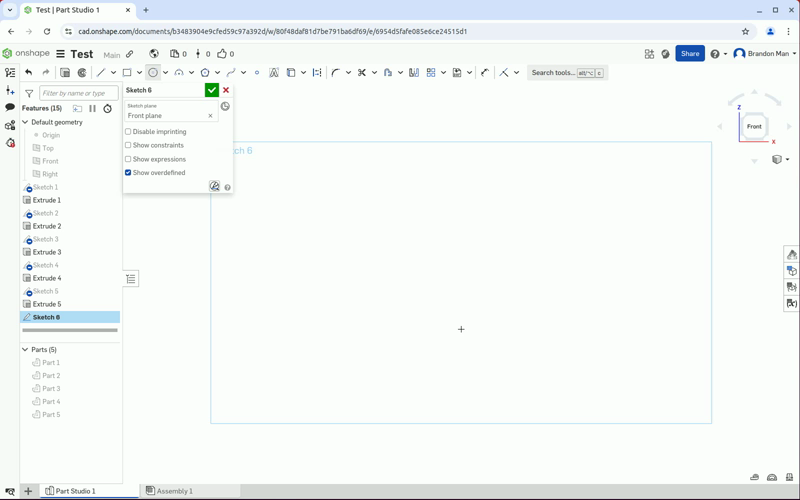
key_up(shift)
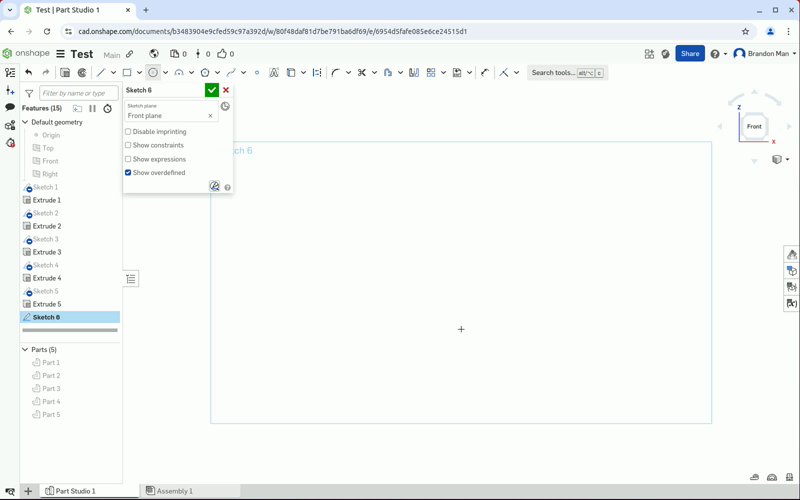
mouse_move(475, 328)
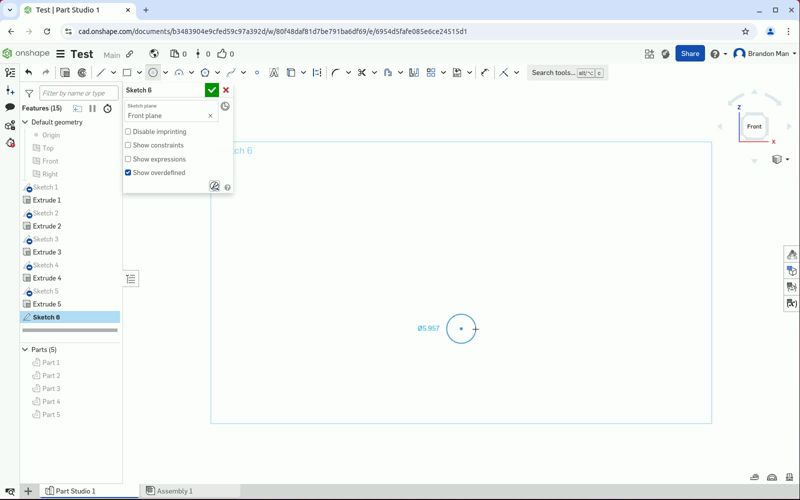
click(475, 328)
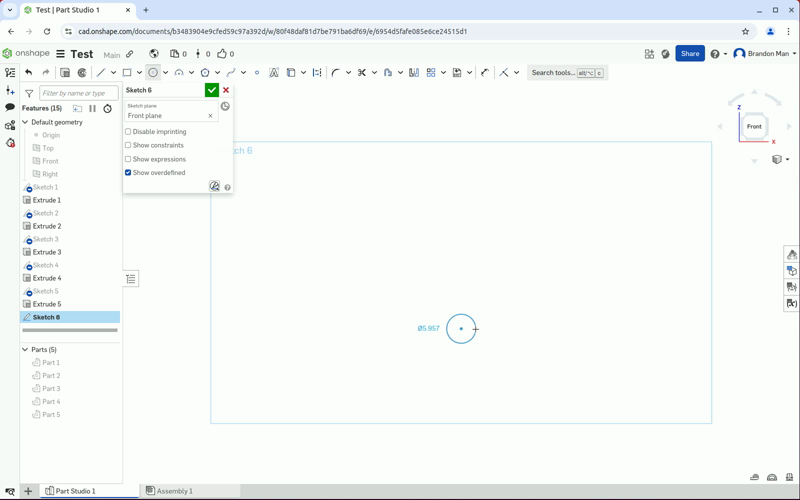
key(esc)
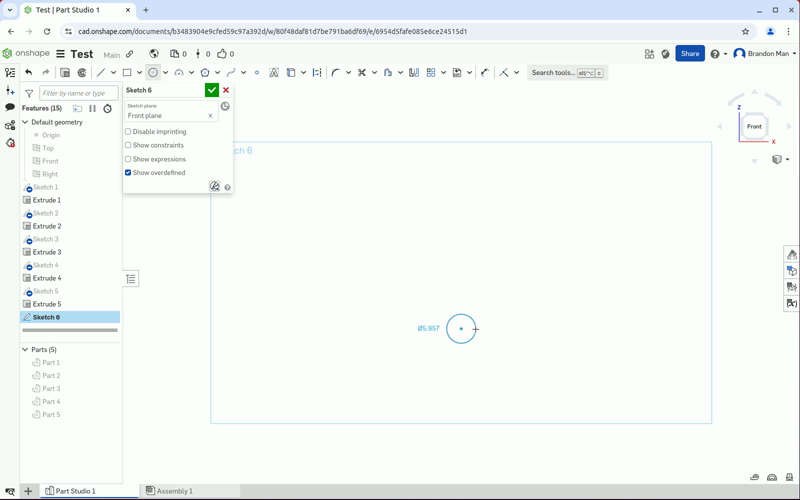
key(c)
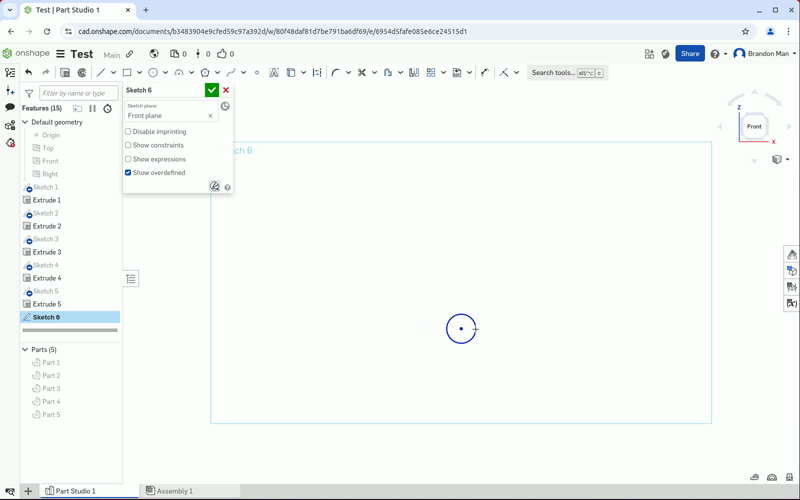
key_down(shift)
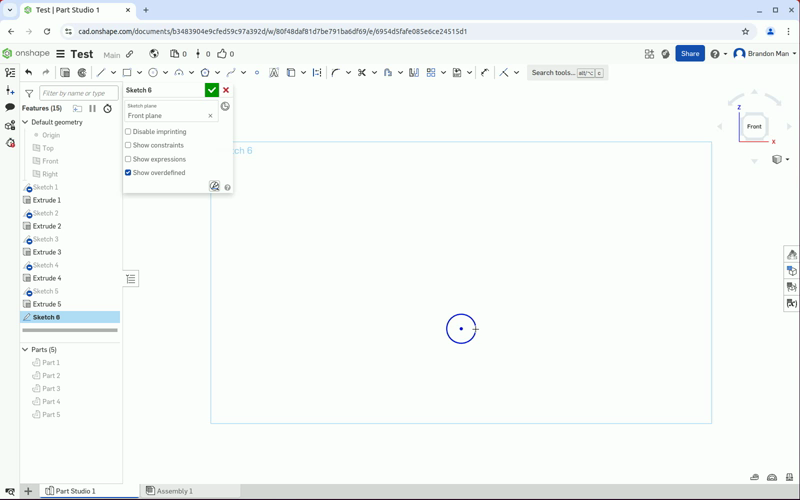
mouse_move(461, 328)
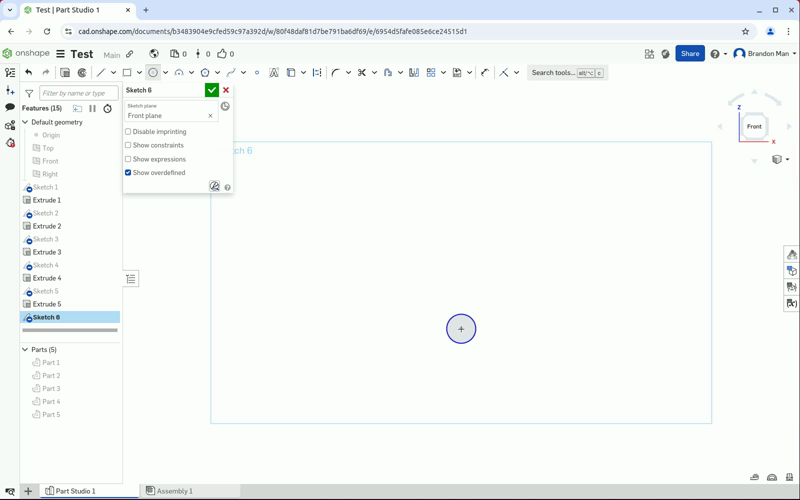
click(461, 328)
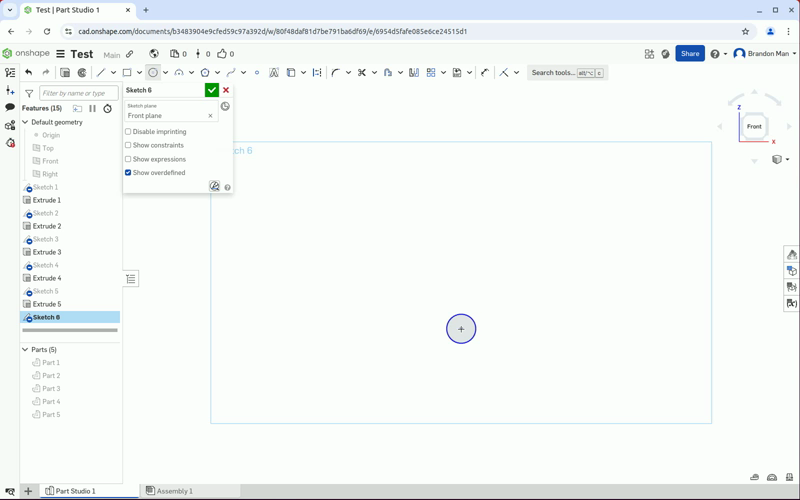
key_up(shift)
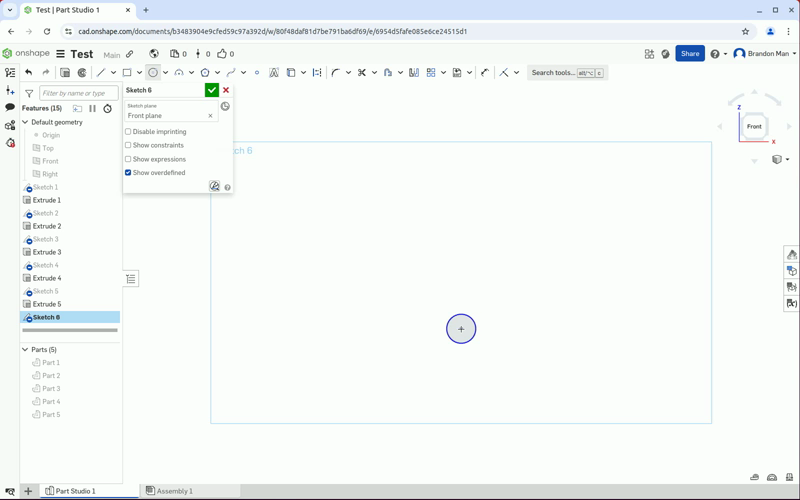
mouse_move(468, 328)
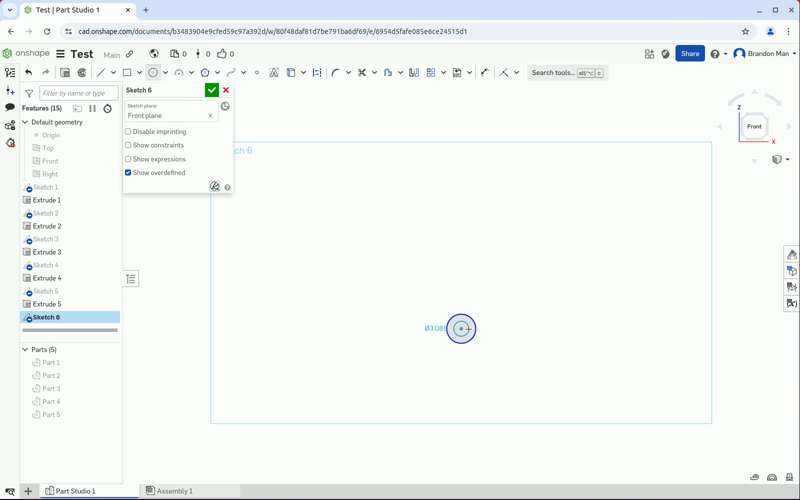
click(468, 328)
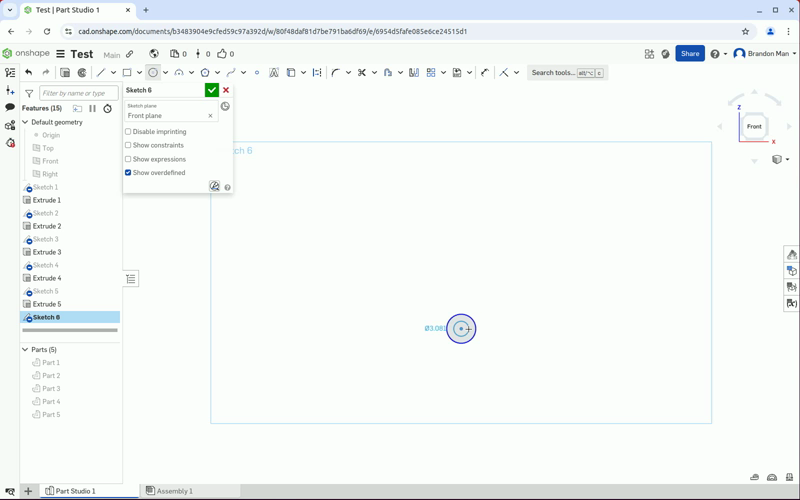
key(esc)
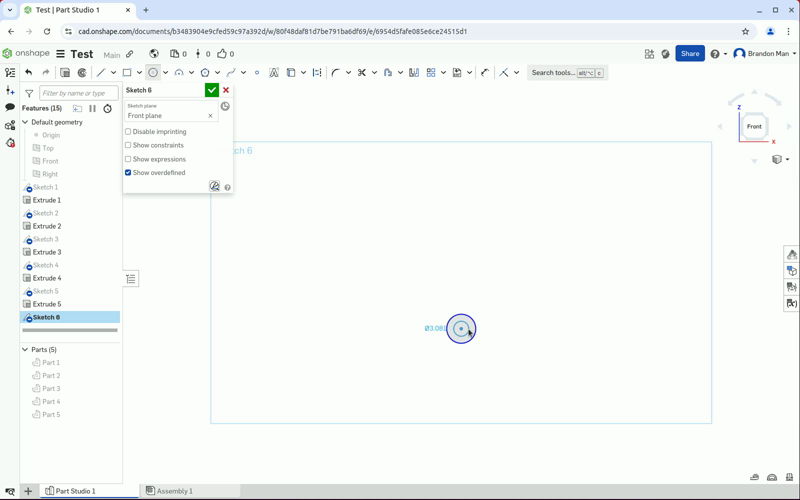
mouse_move(460, 316)
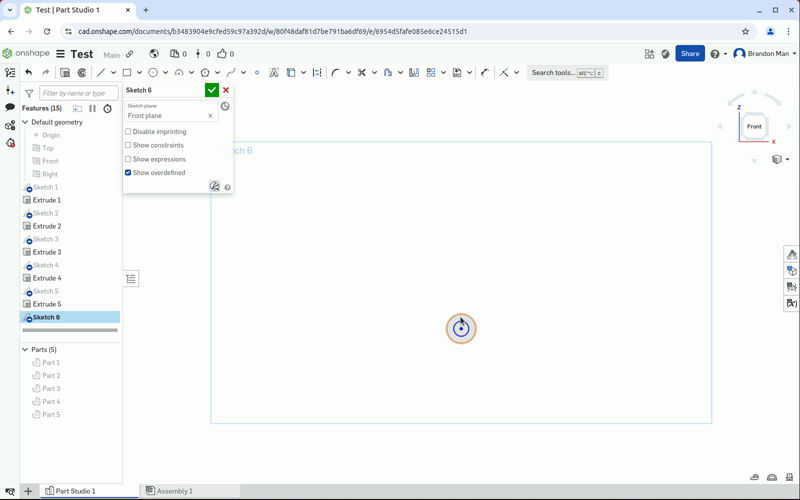
scroll(6)
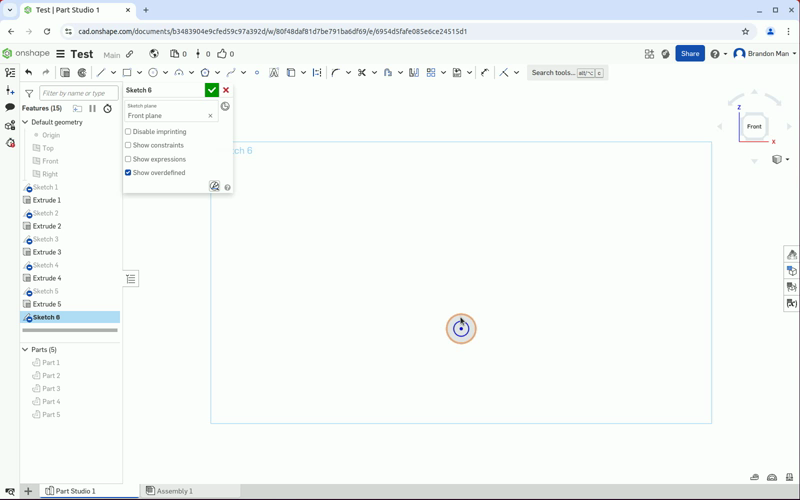
scroll(6)
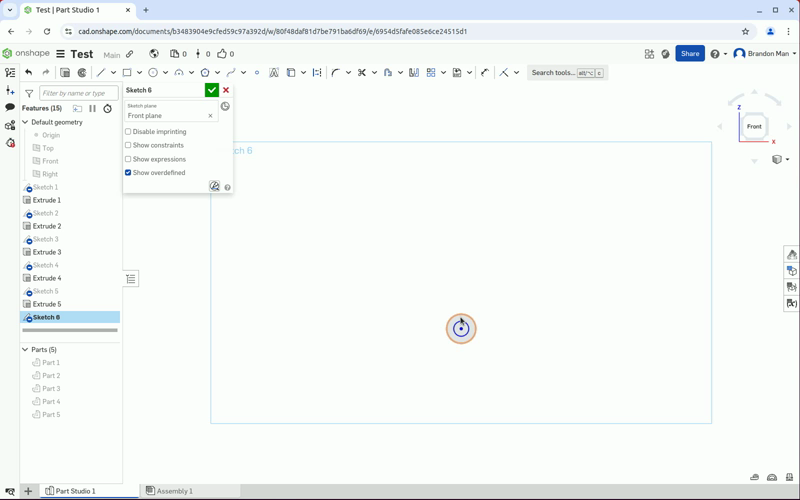
scroll(6)
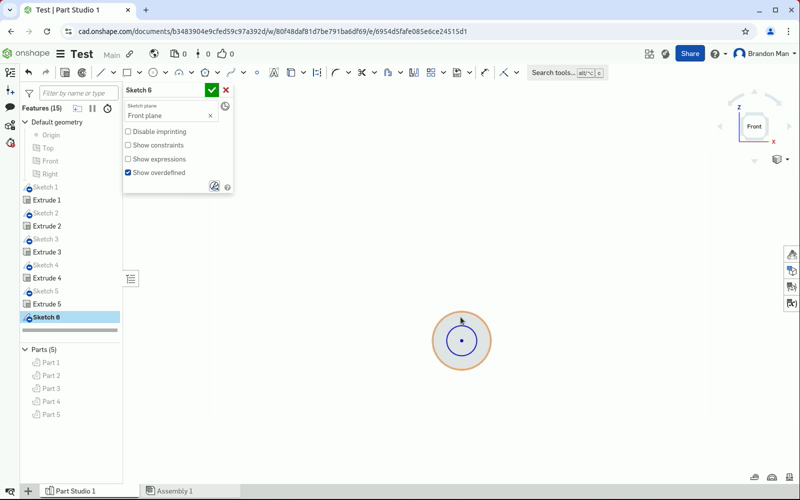
scroll(6)
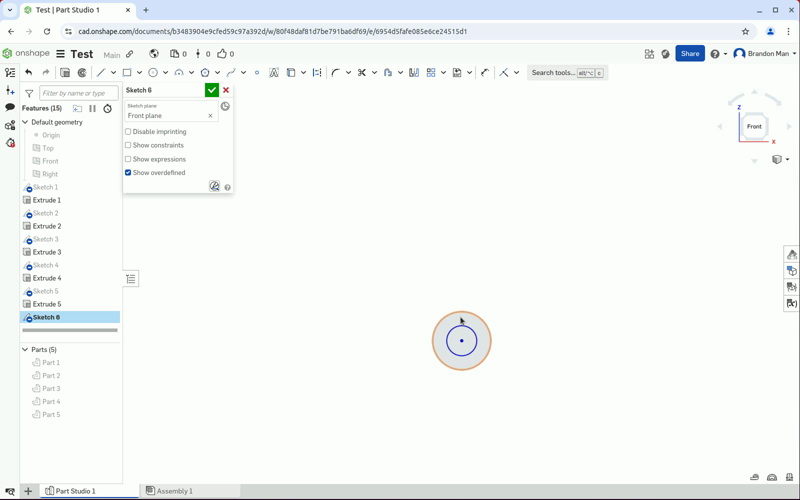
scroll(6)
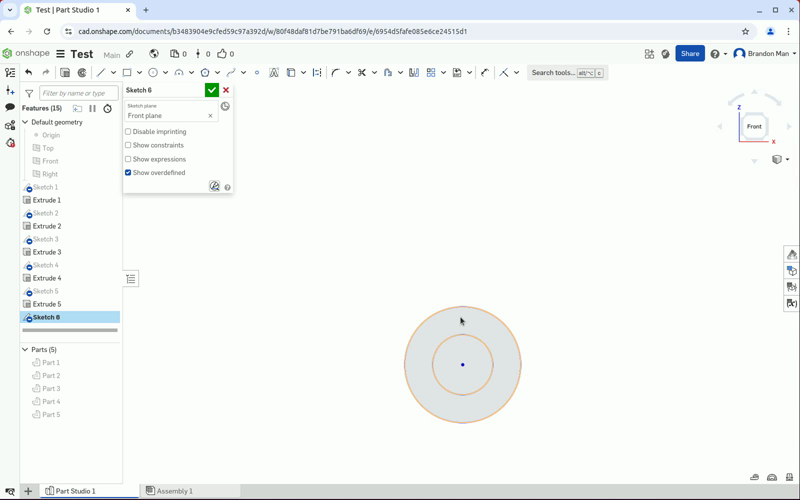
scroll(6)
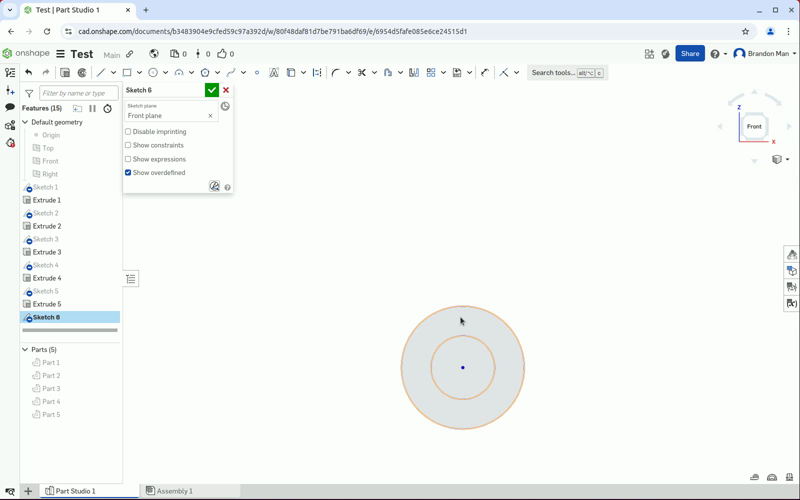
scroll(6)
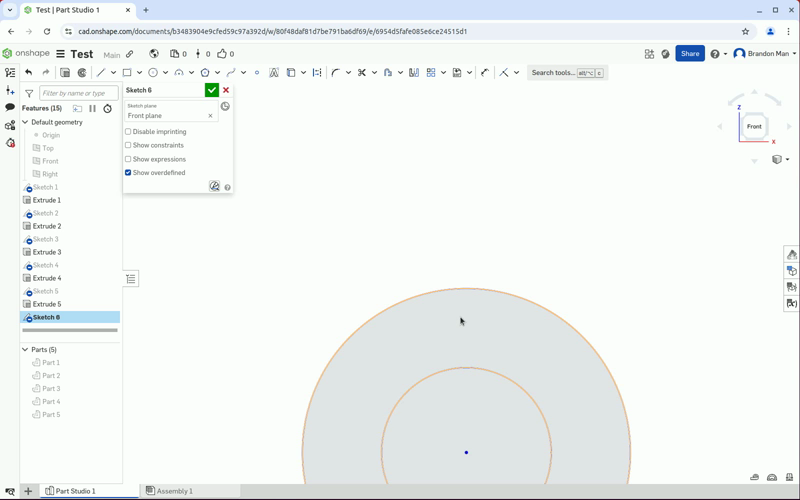
click(460, 316)
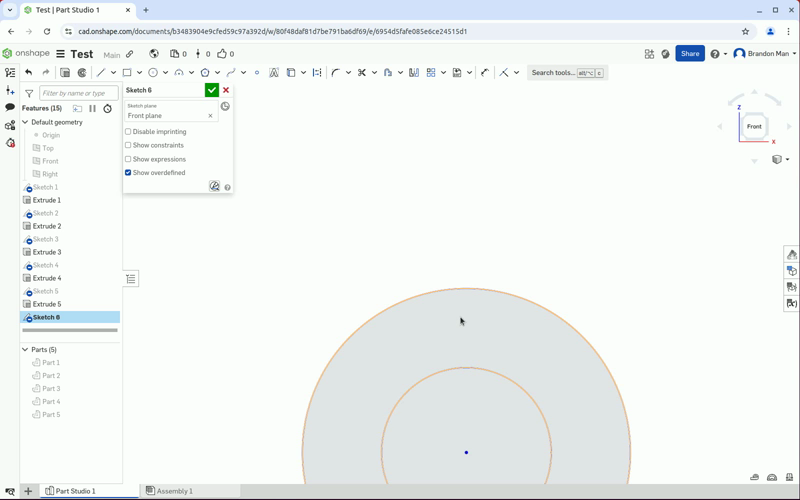
scroll(-6)
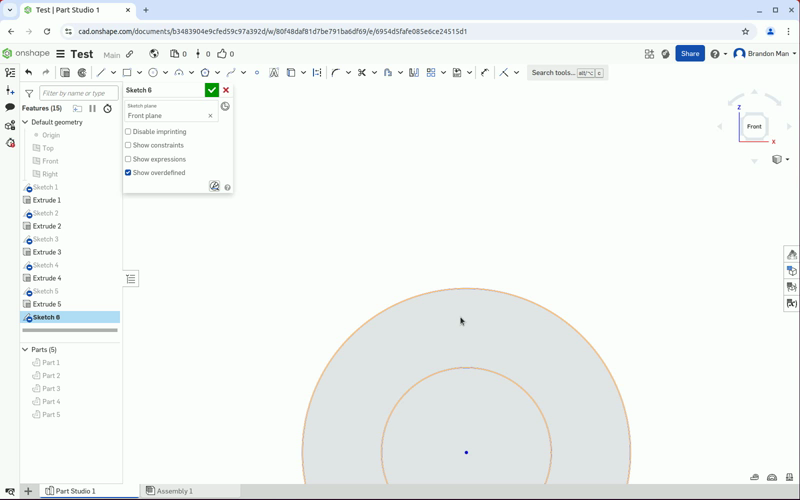
scroll(-6)
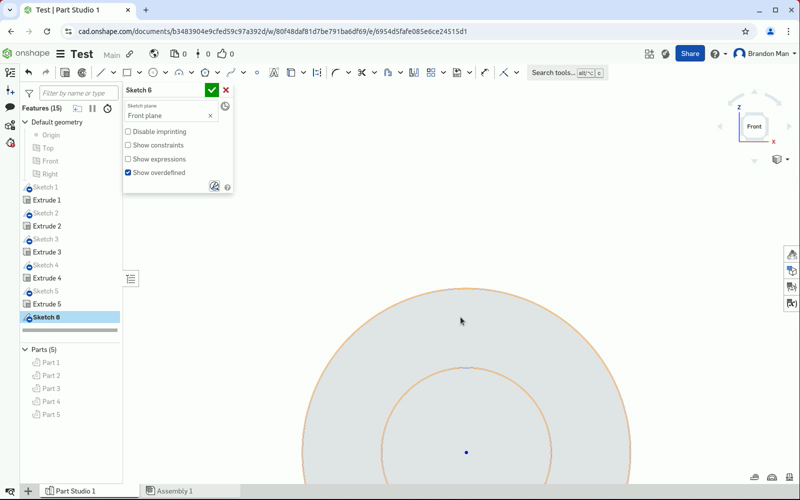
scroll(-6)
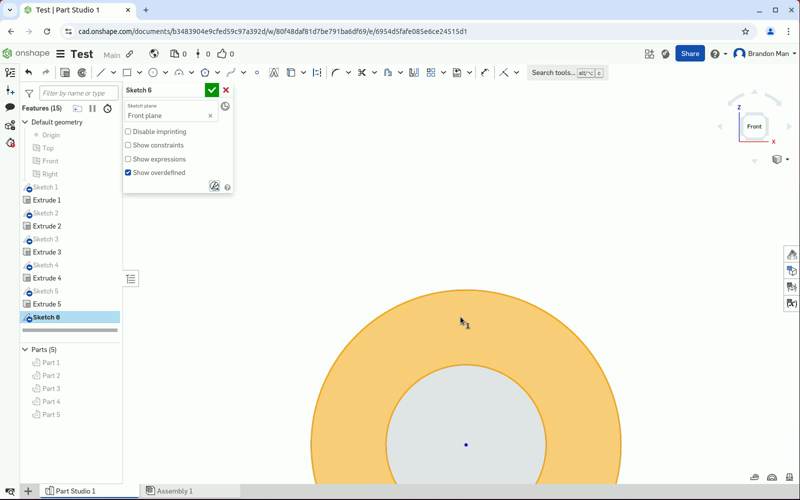
scroll(-6)
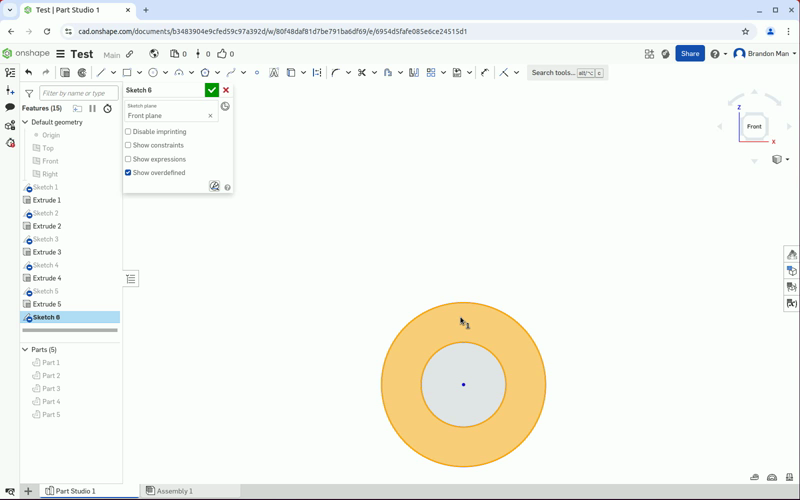
scroll(-6)
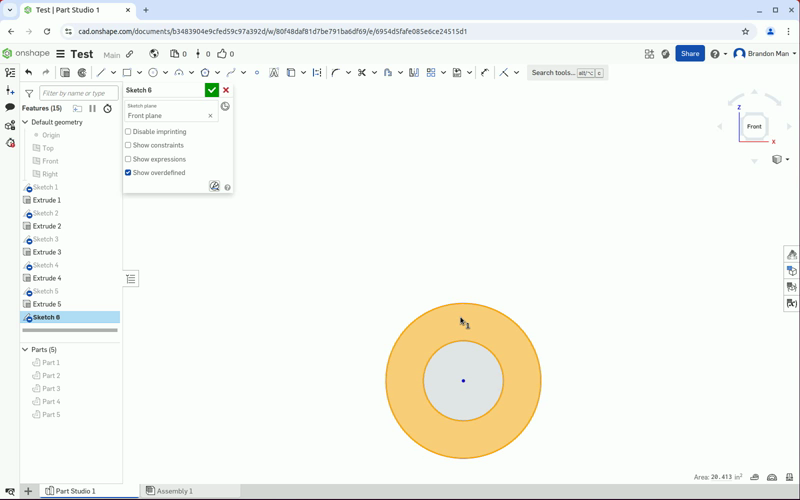
scroll(-6)
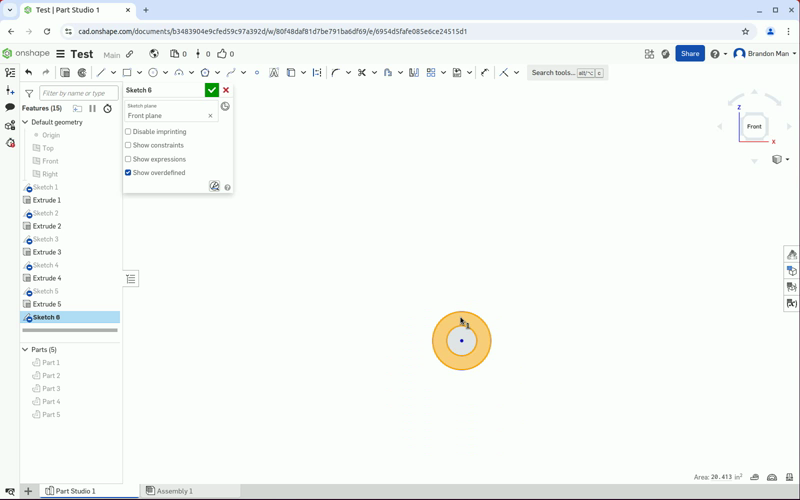
scroll(-6)
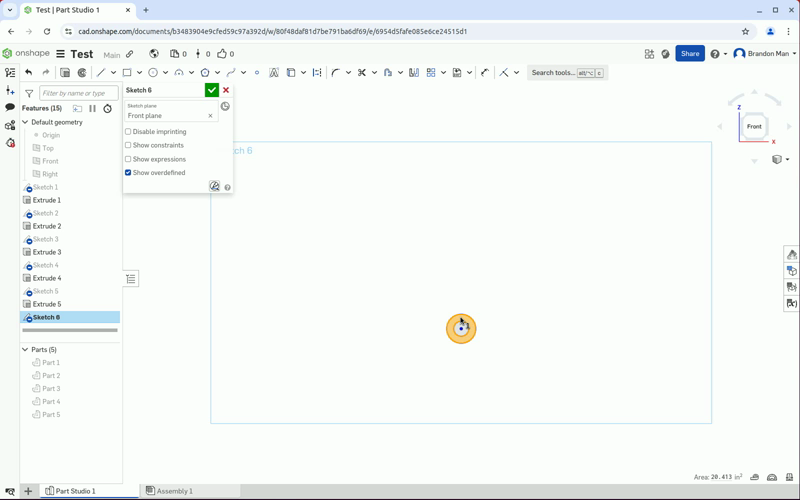
mouse_move(73, 352)
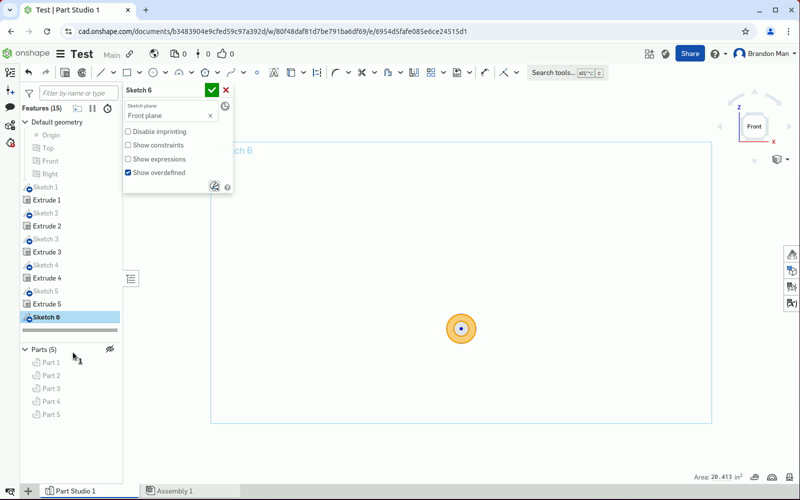
key(shift+y)
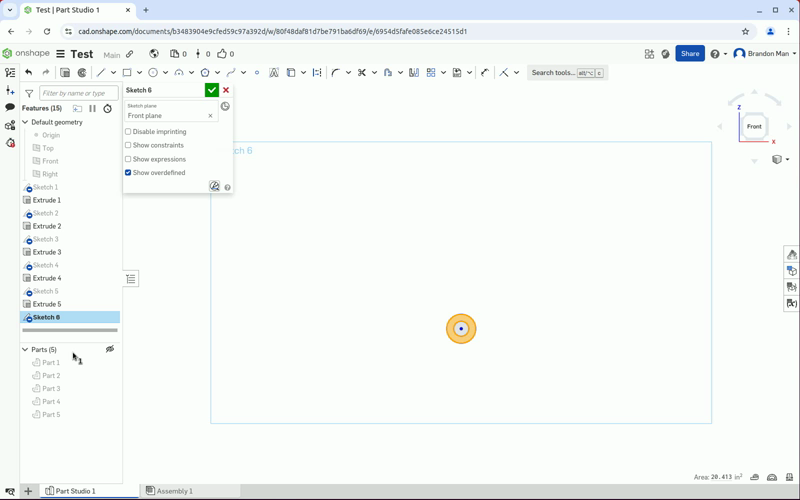
key(shift+e)
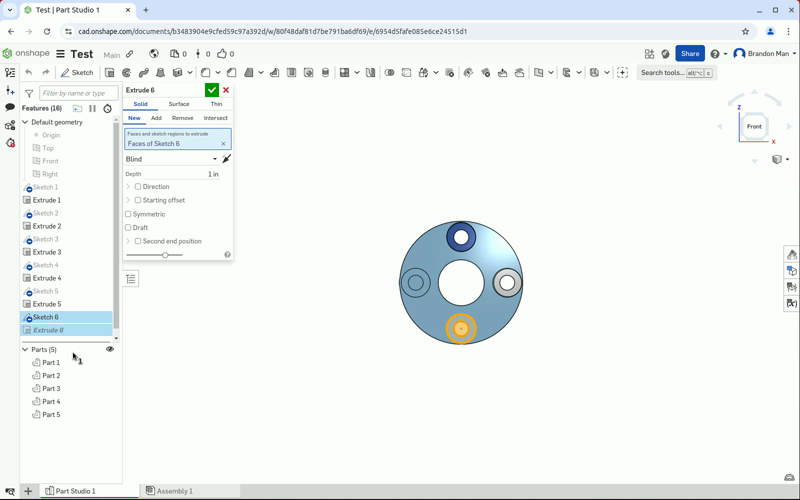
mouse_move(143, 106)
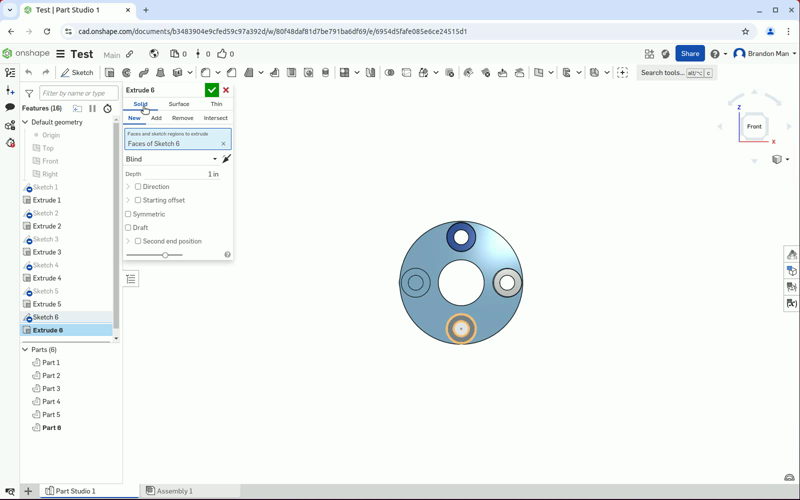
click(143, 106)
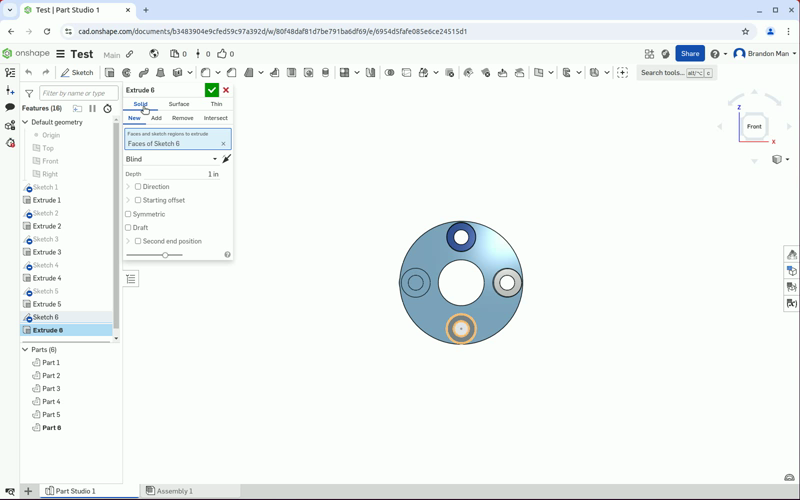
mouse_move(186, 120)
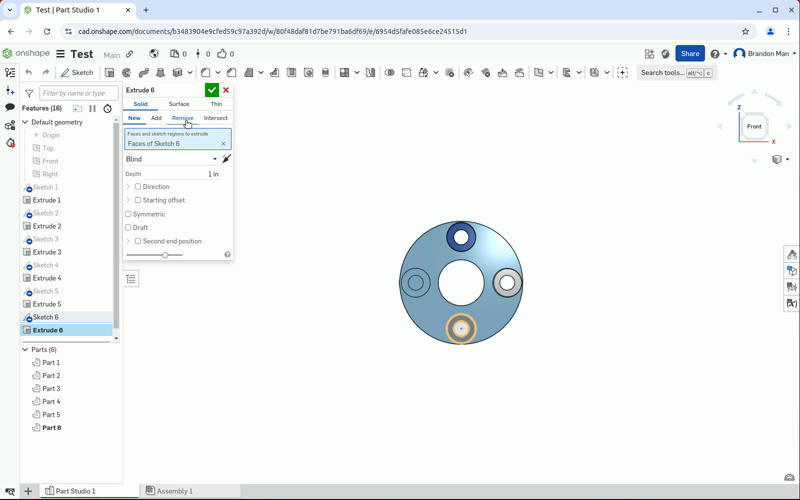
click(186, 120)
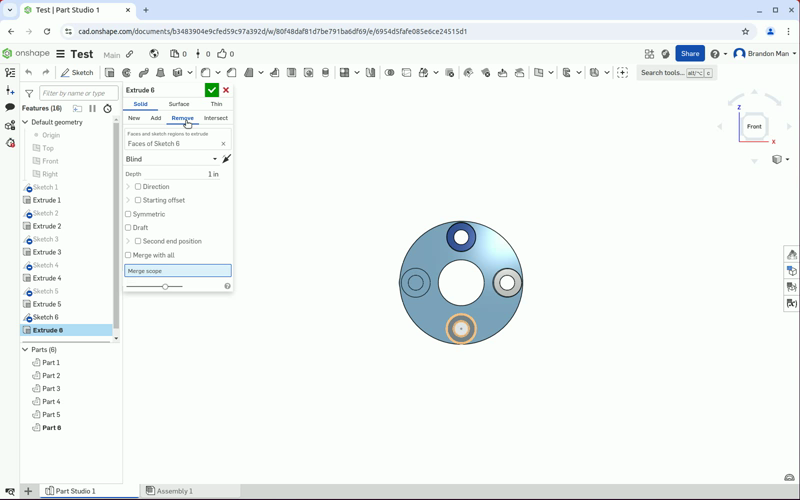
key(tab, 4)
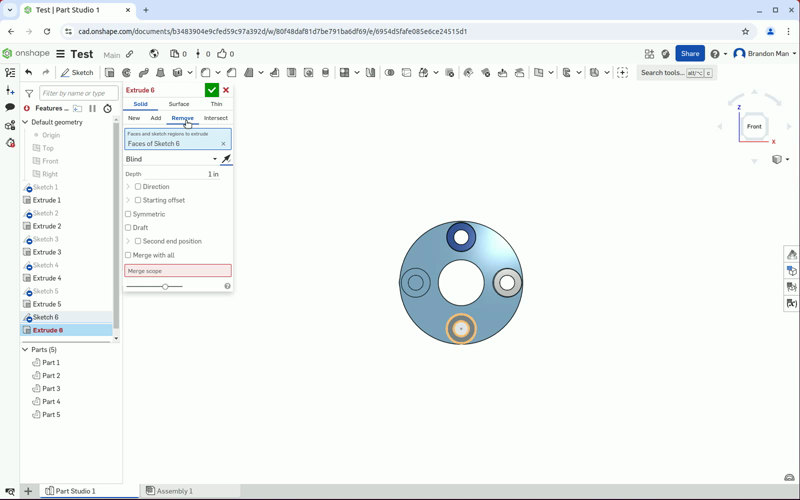
text(-7.703)
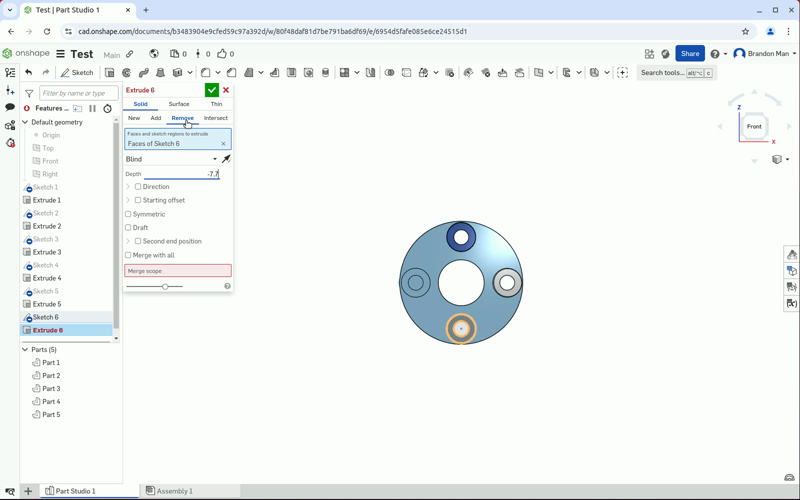
key(tab, 6)
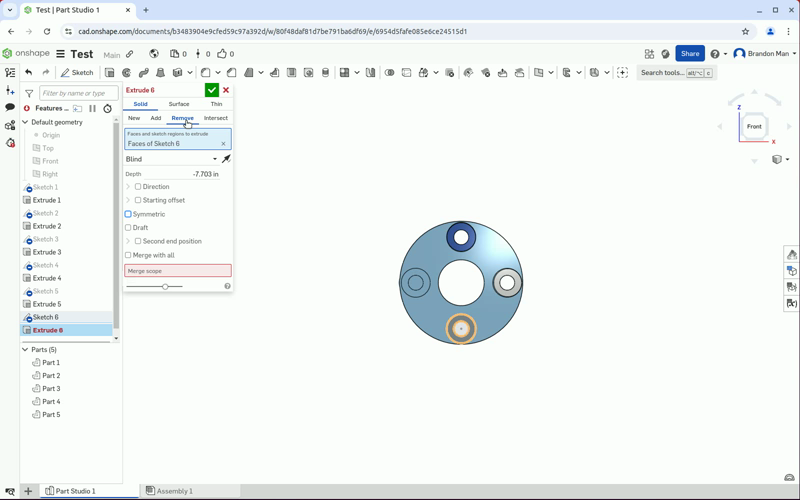
key(space)
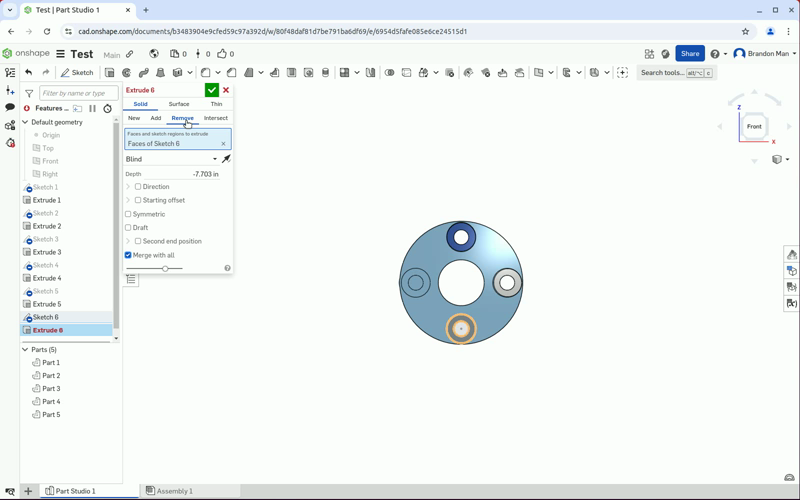
key(enter)
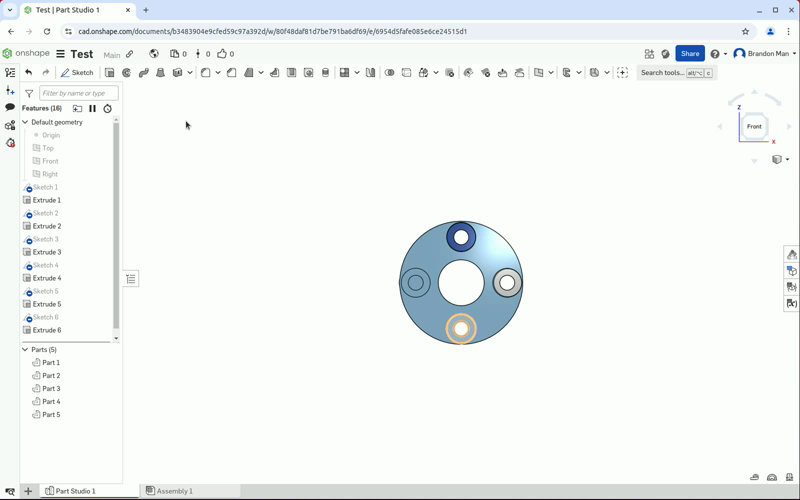
key(shift+h)
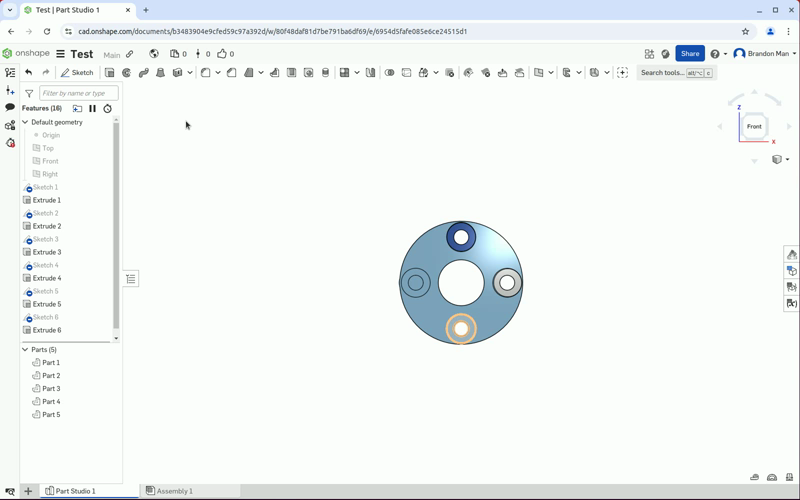
key(shift+h)
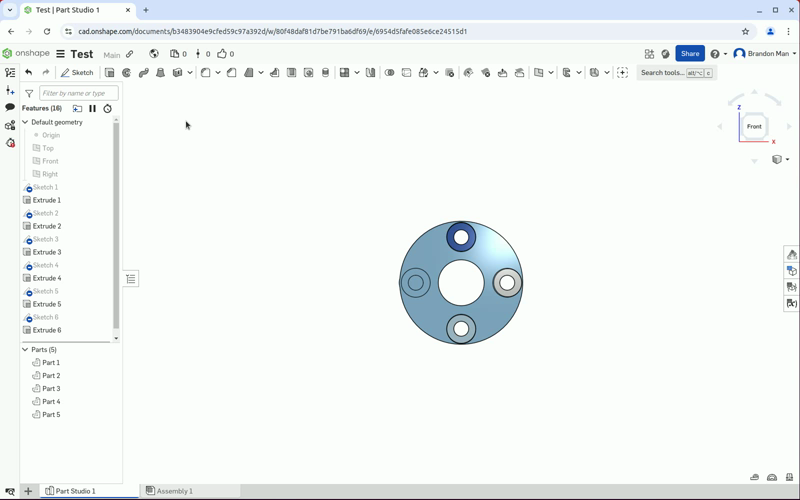
mouse_move(69, 189)
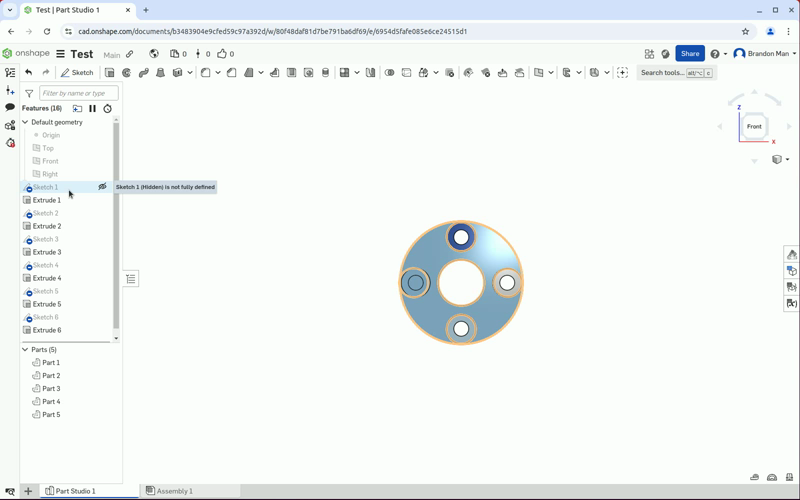
click(69, 189)
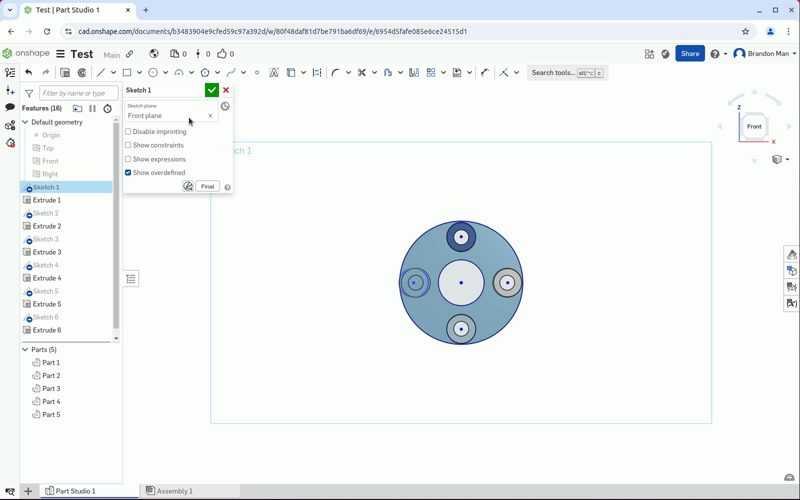
mouse_move(229, 92)
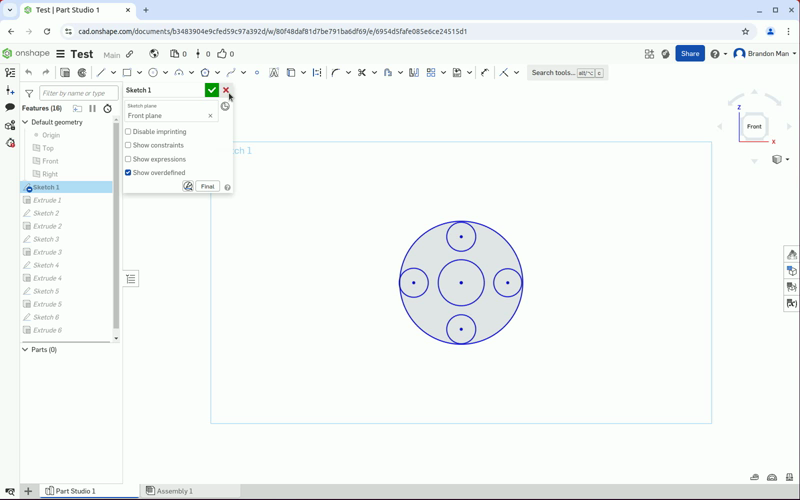
click(229, 92)
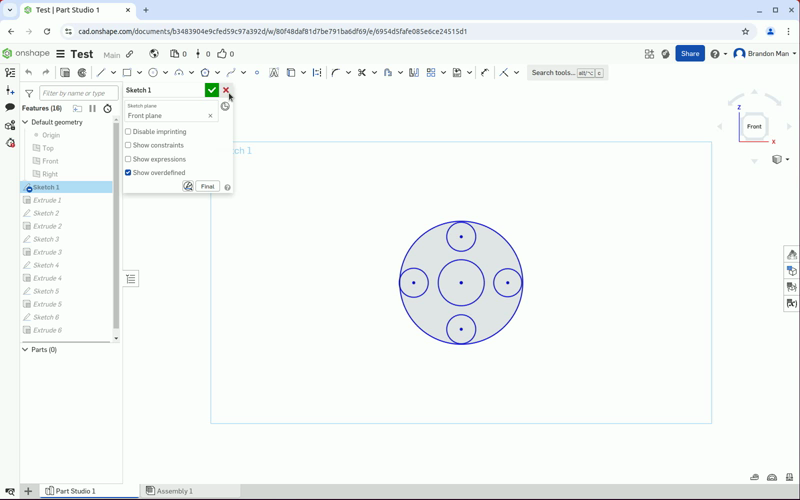
key(shift+s)
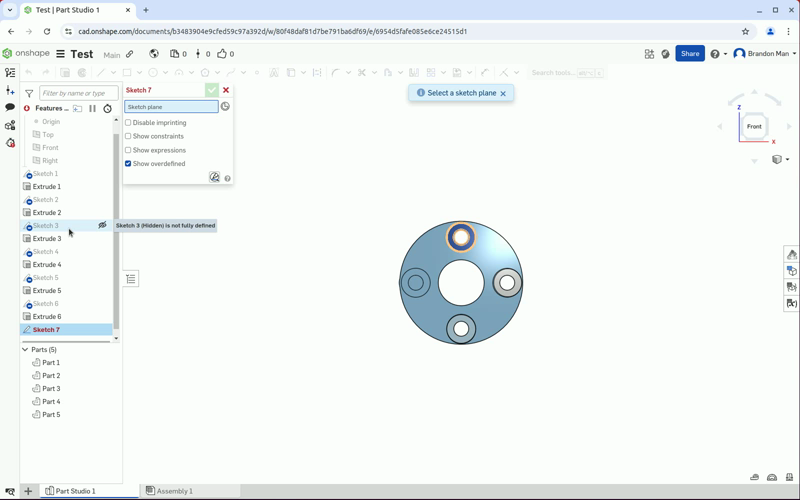
scroll(3)
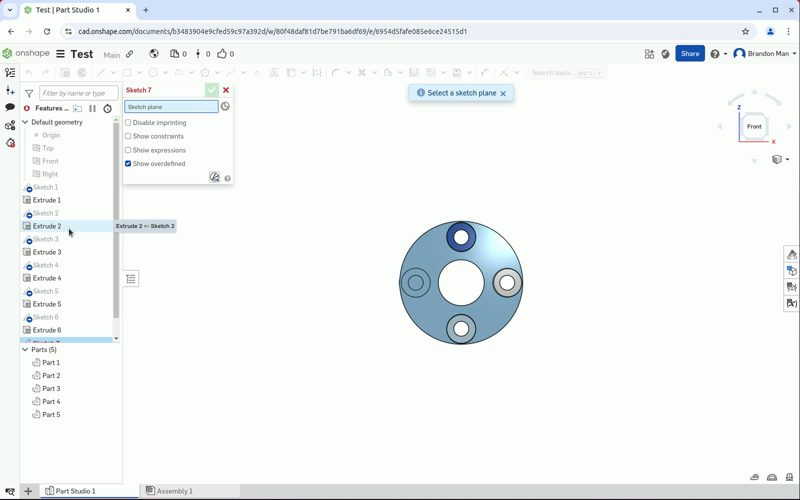
mouse_move(69, 163)
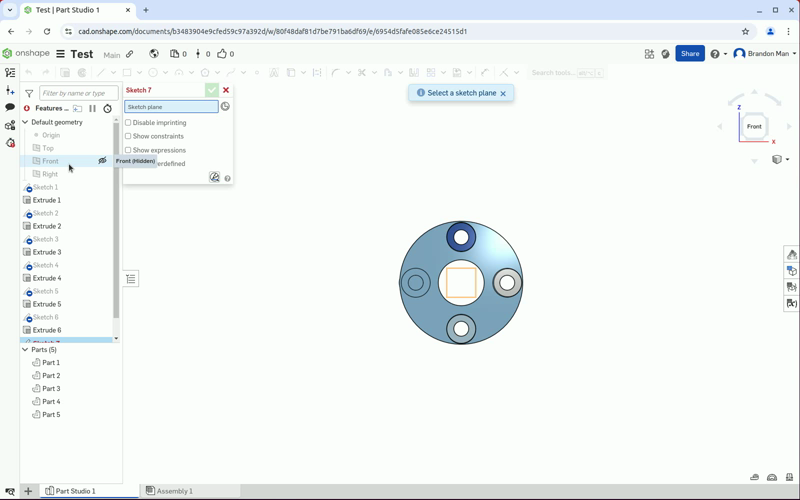
click(69, 163)
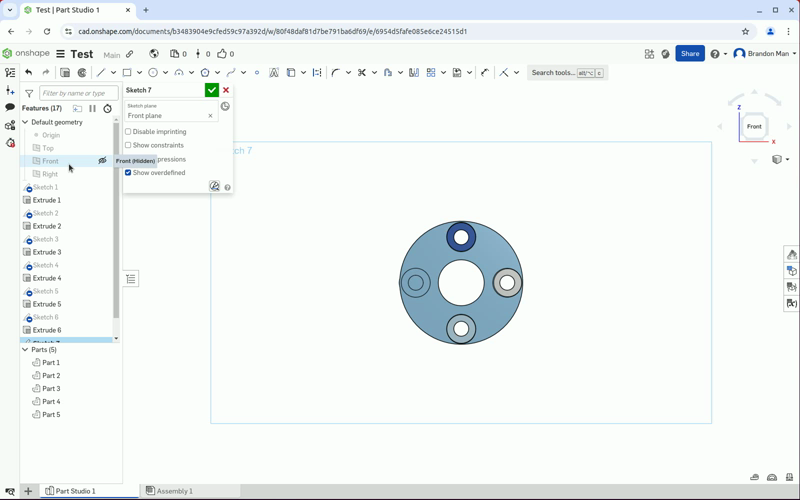
mouse_move(73, 352)
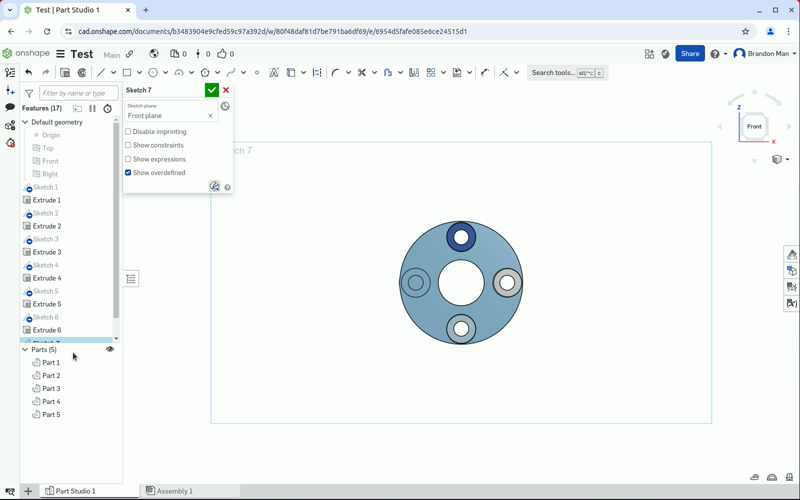
key(y)
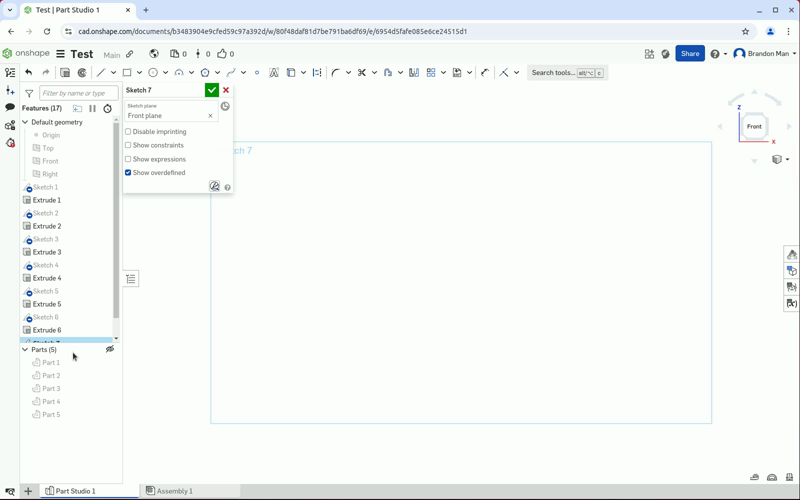
key(c)
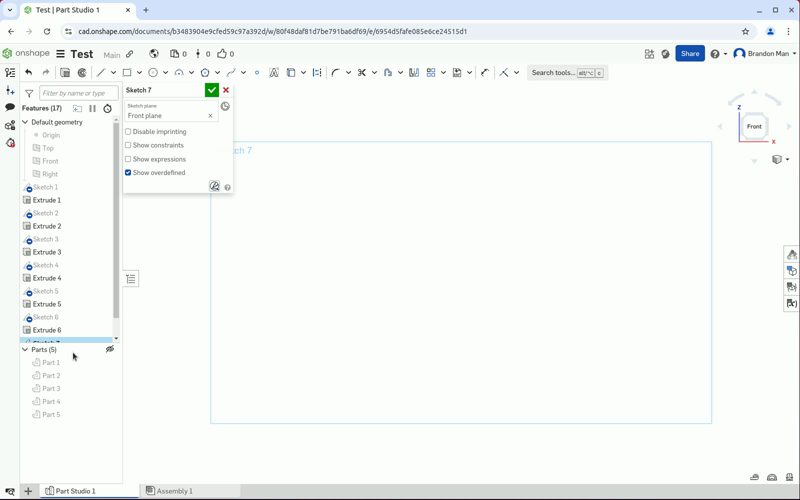
key_down(shift)
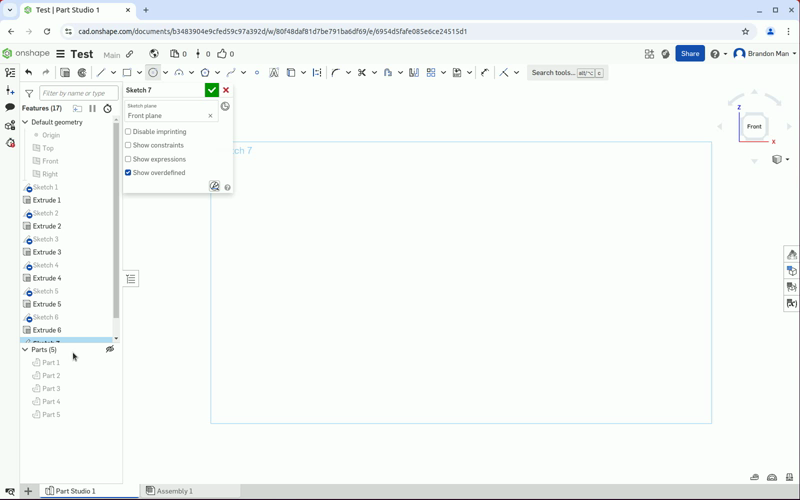
mouse_move(507, 282)
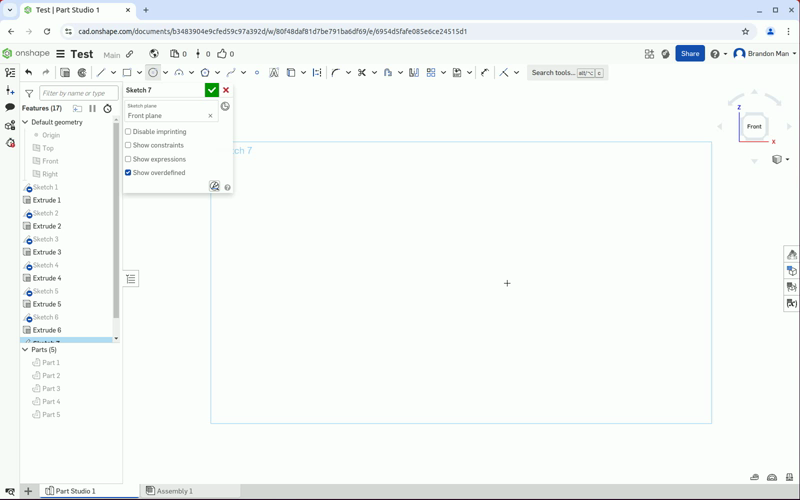
click(507, 282)
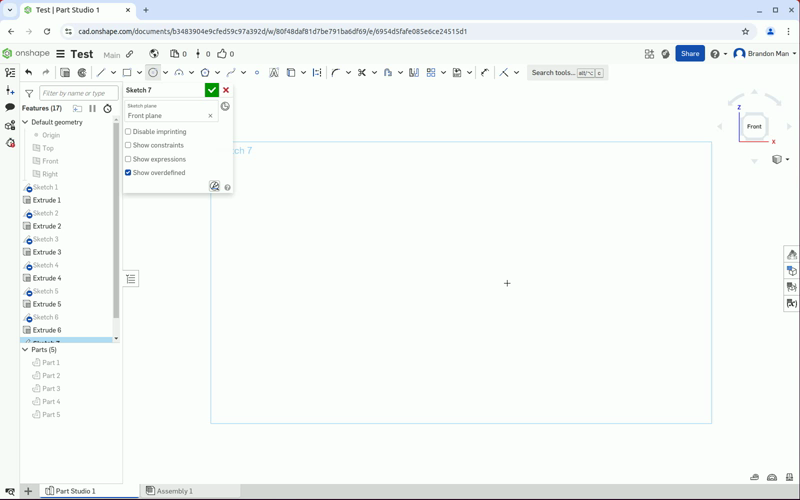
key_up(shift)
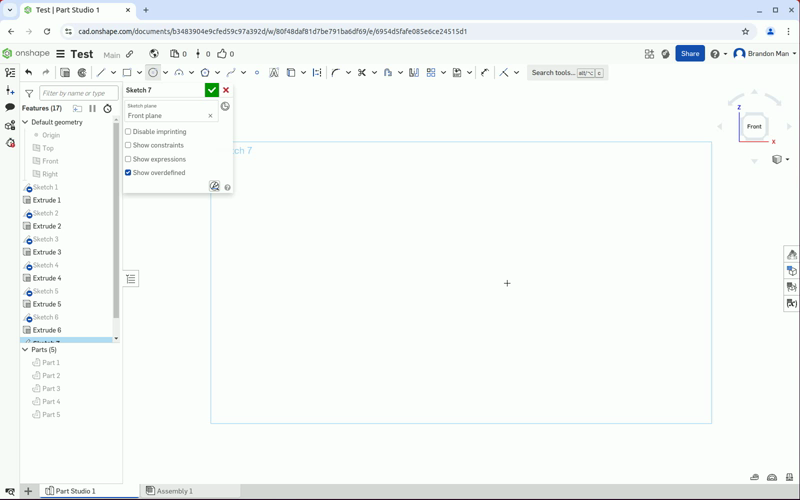
mouse_move(521, 282)
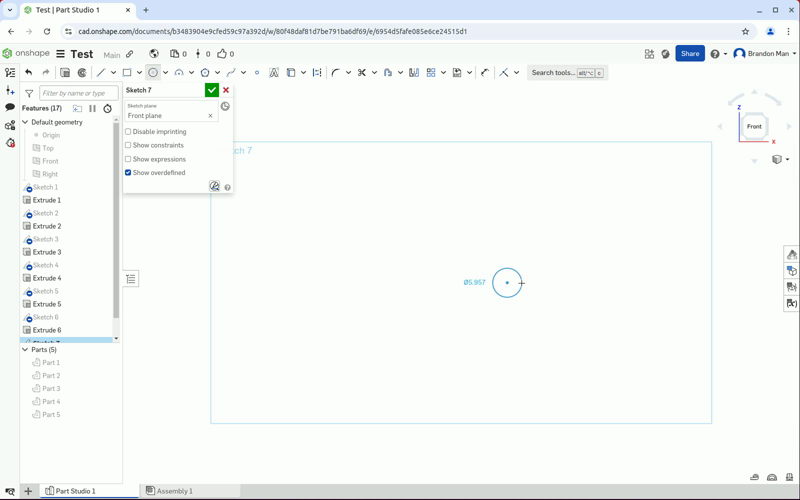
click(521, 282)
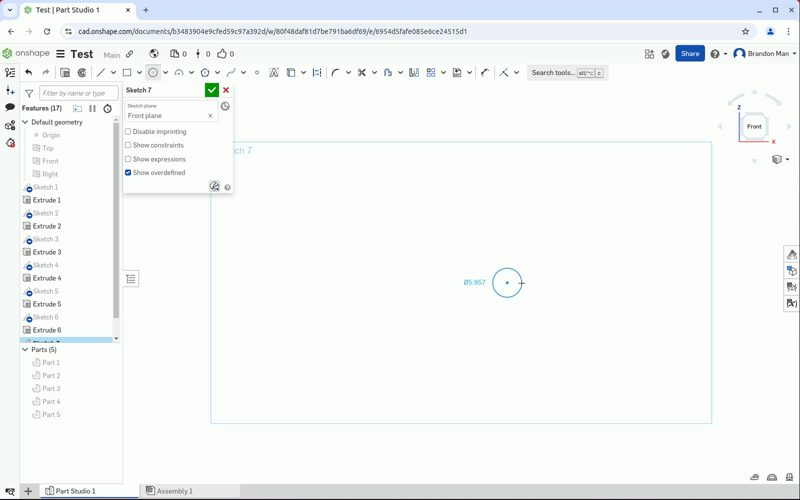
key(esc)
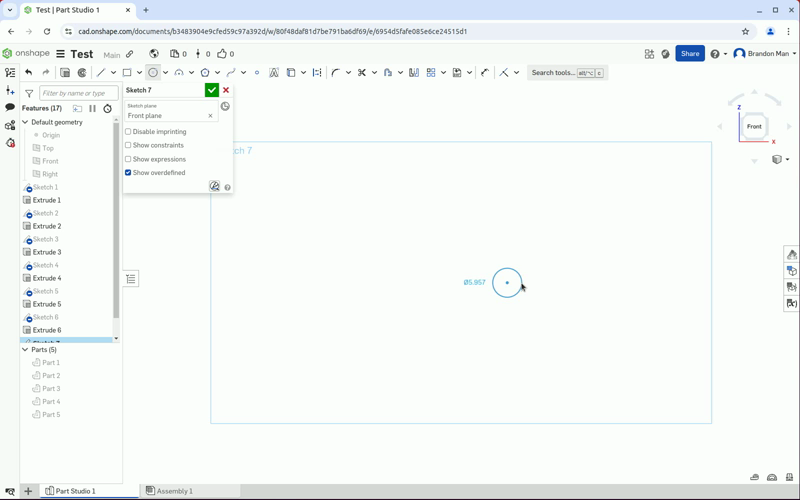
key(c)
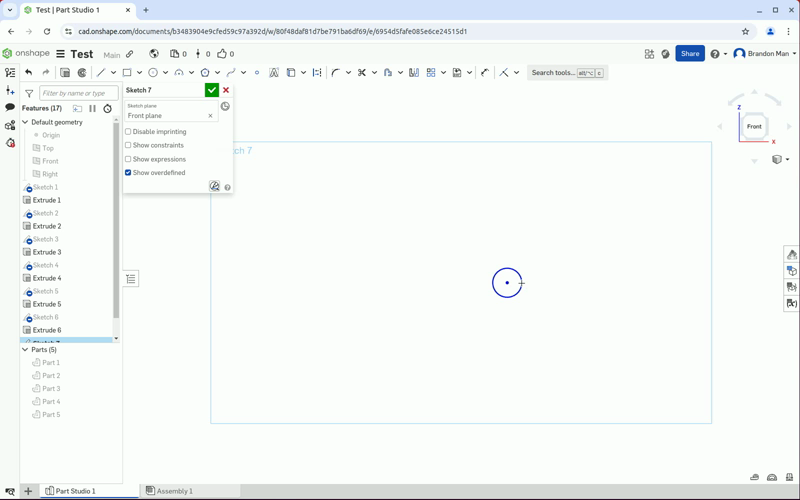
key_down(shift)
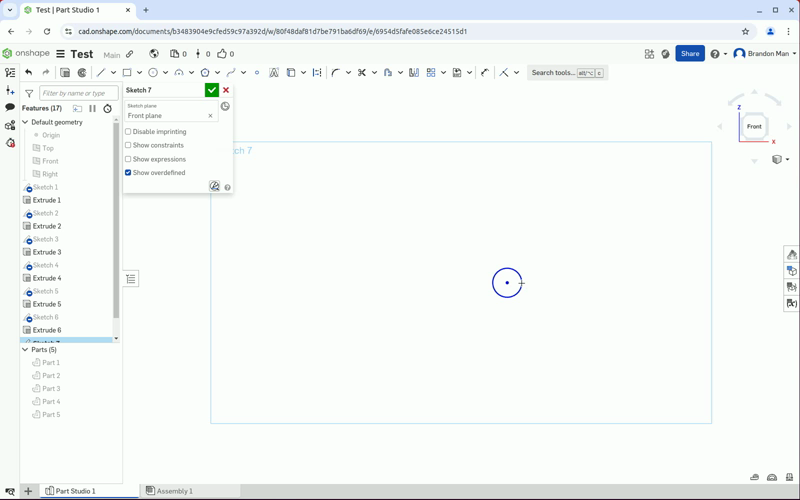
mouse_move(507, 282)
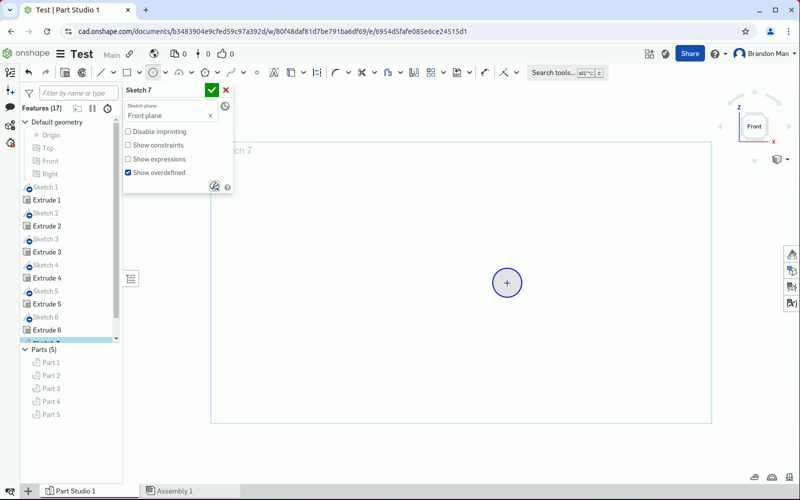
click(507, 282)
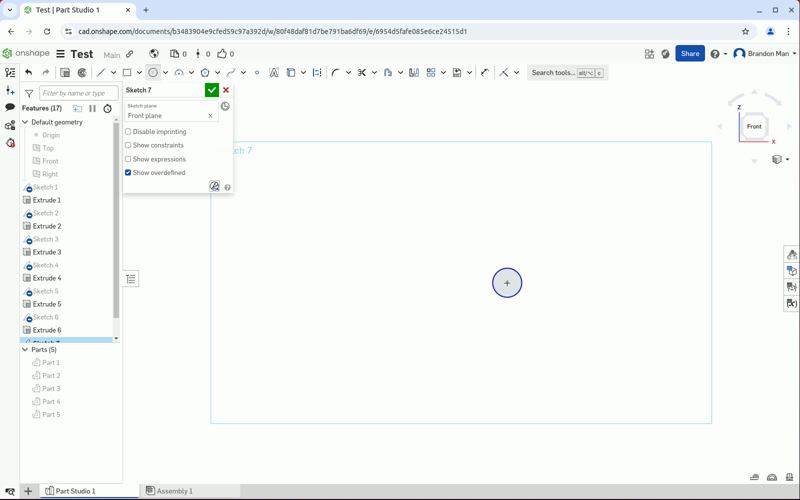
key_up(shift)
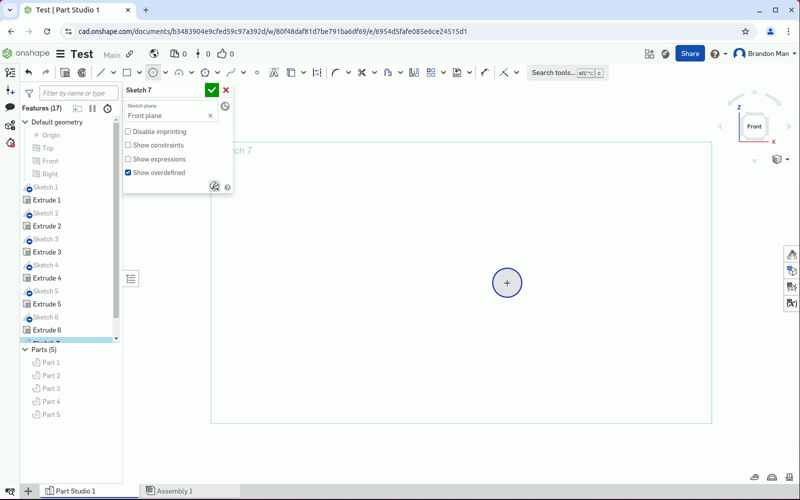
mouse_move(514, 282)
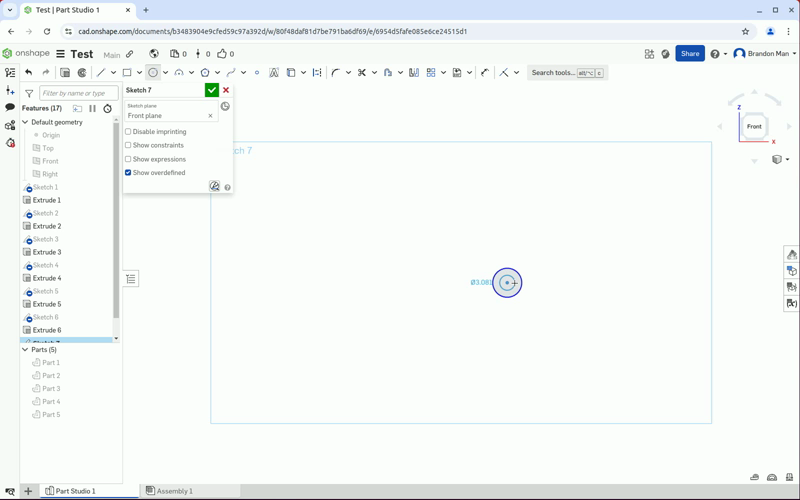
click(514, 282)
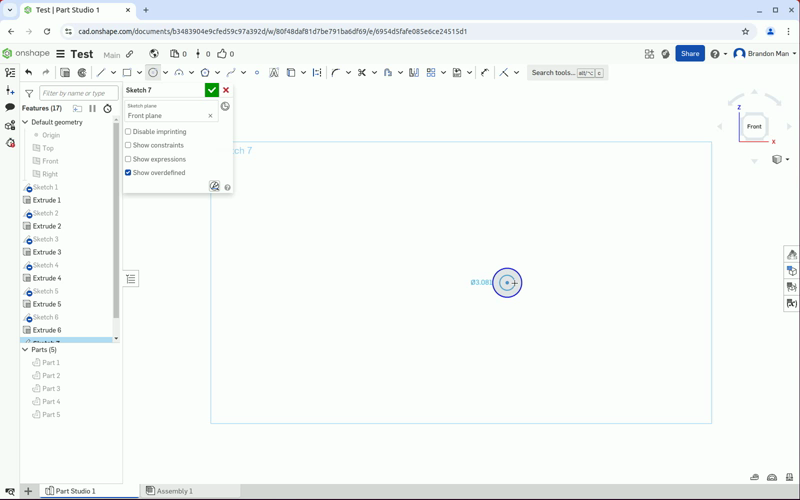
key(esc)
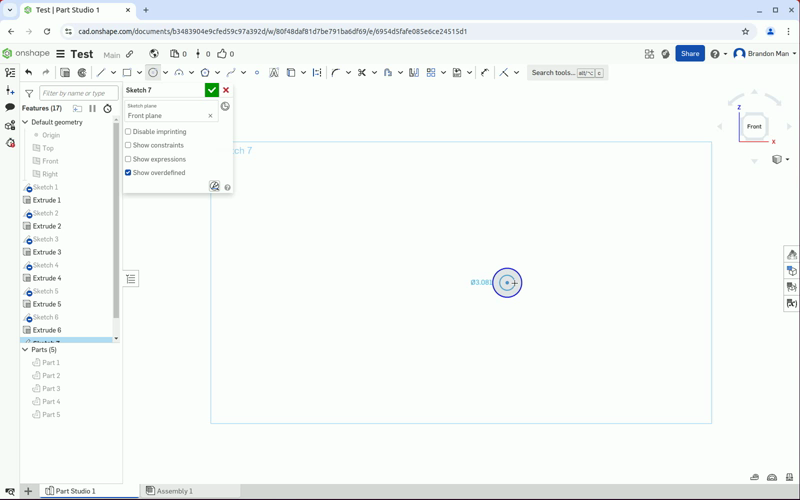
mouse_move(501, 274)
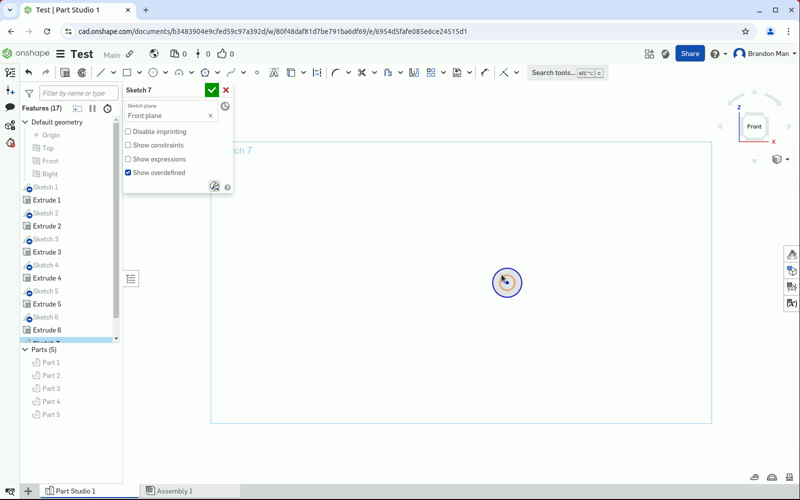
scroll(6)
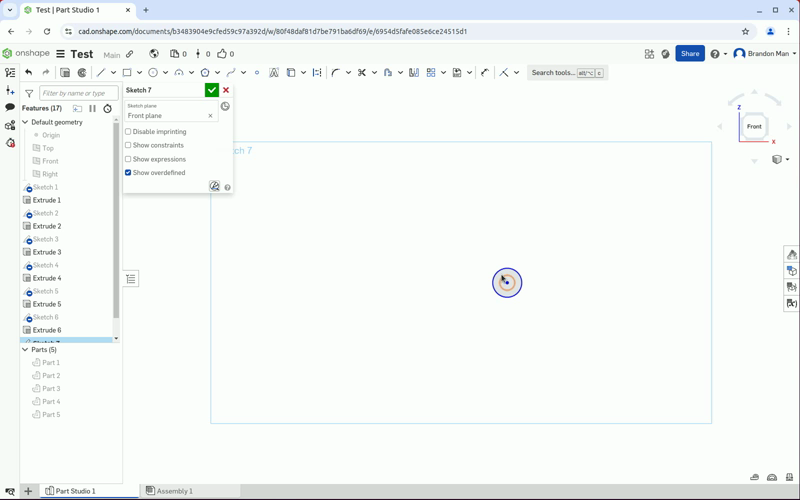
scroll(6)
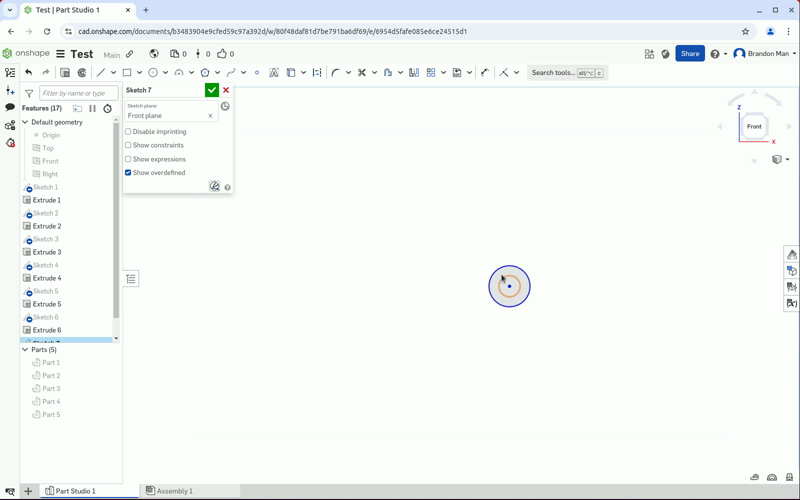
scroll(6)
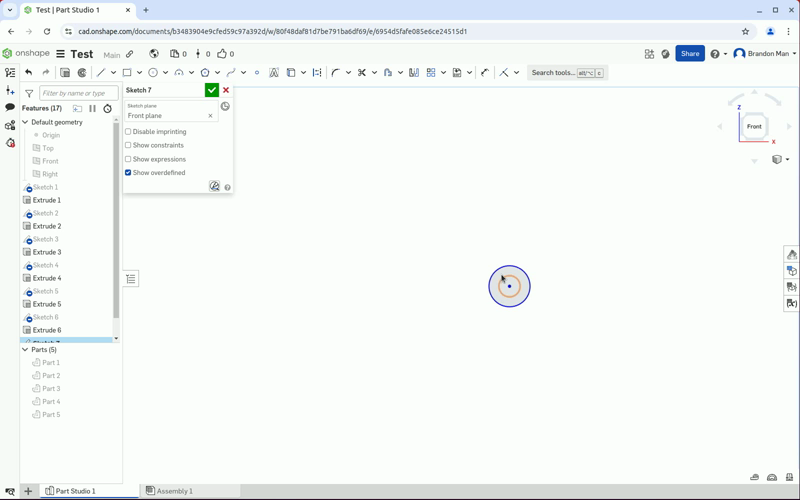
scroll(6)
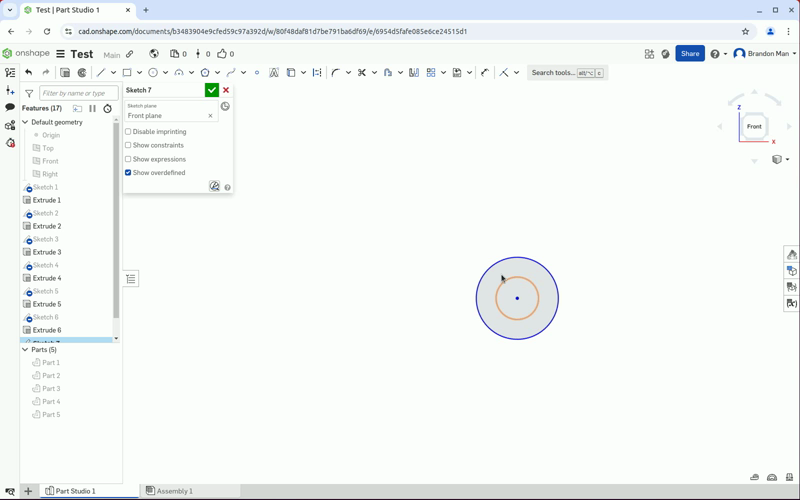
scroll(6)
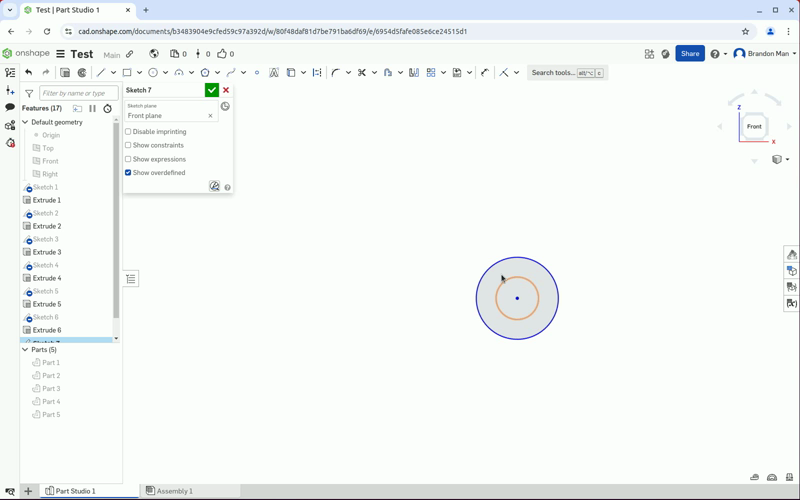
scroll(6)
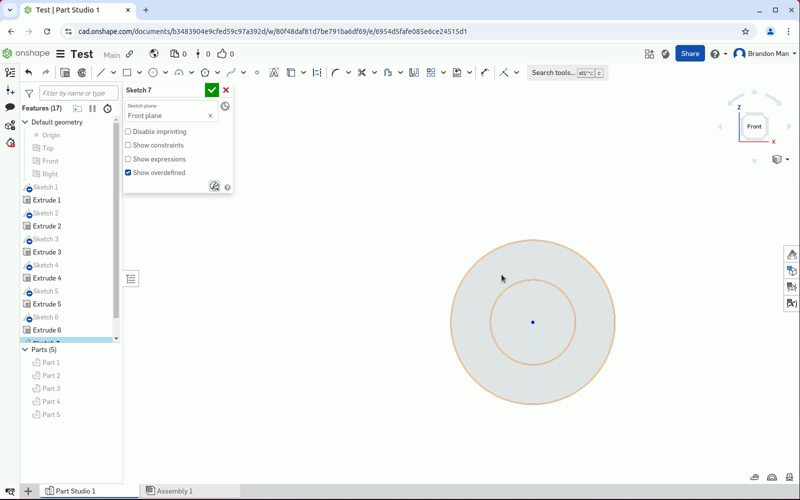
scroll(6)
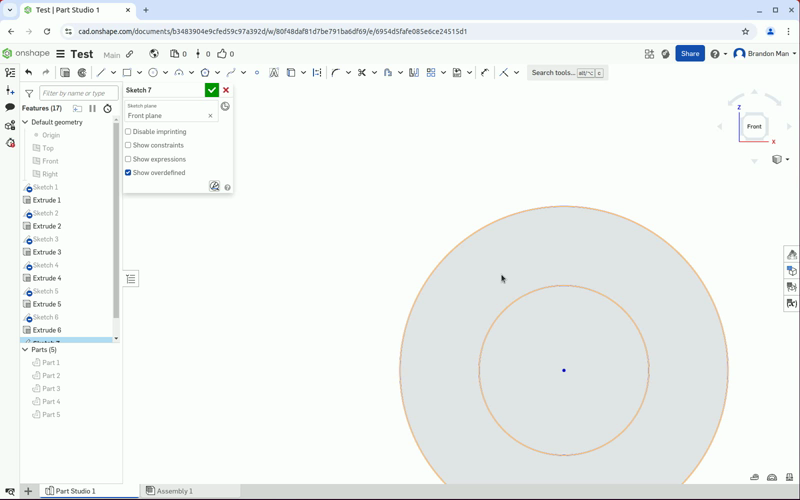
click(501, 274)
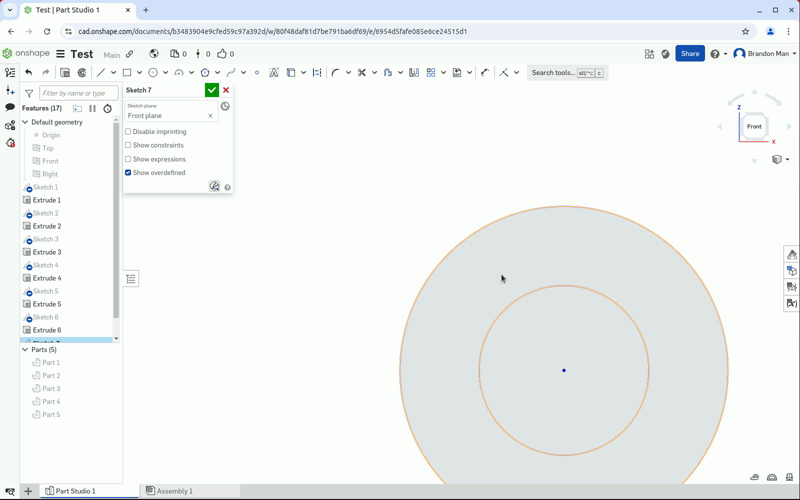
scroll(-6)
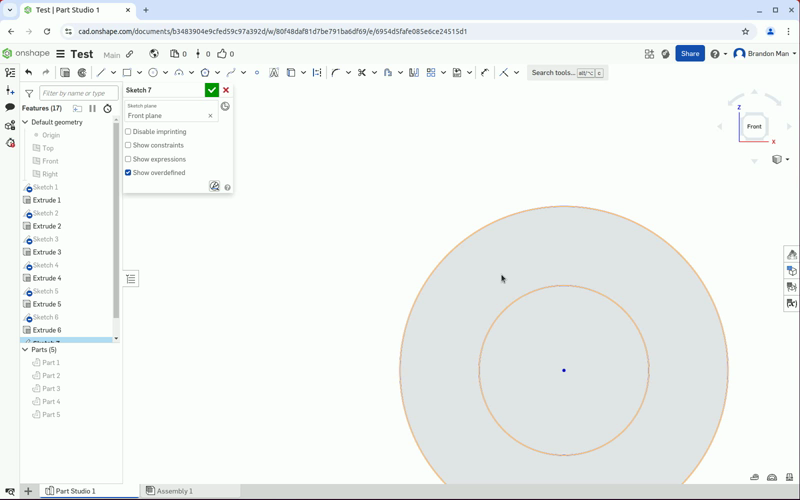
scroll(-6)
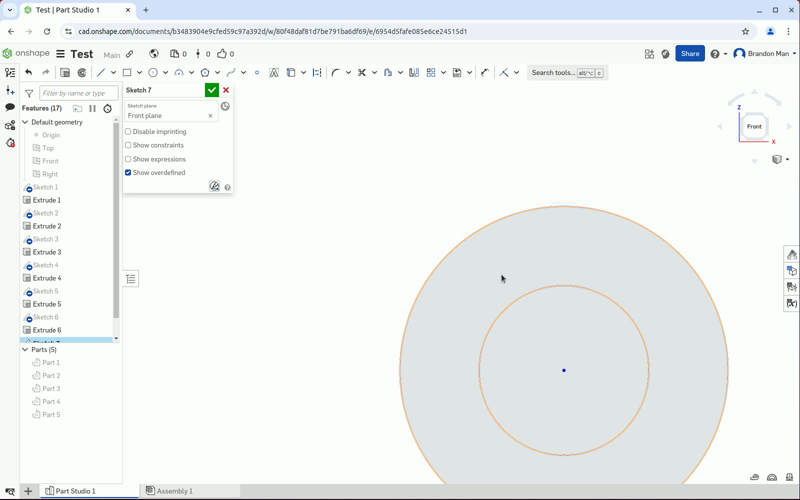
scroll(-6)
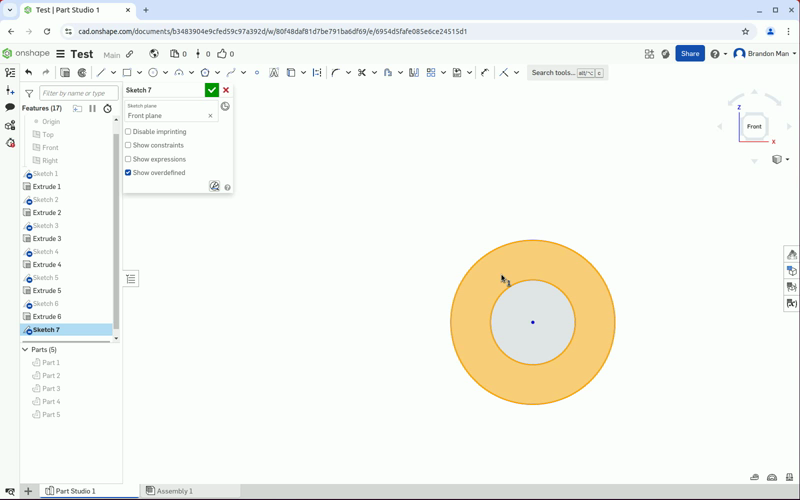
scroll(-6)
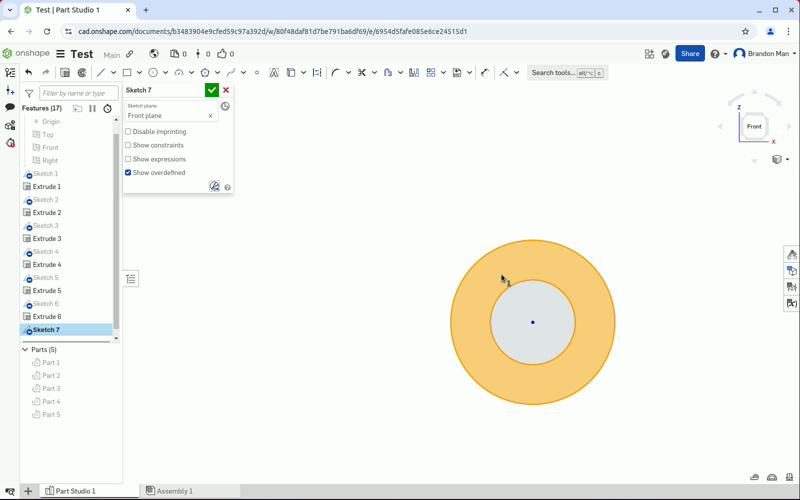
scroll(-6)
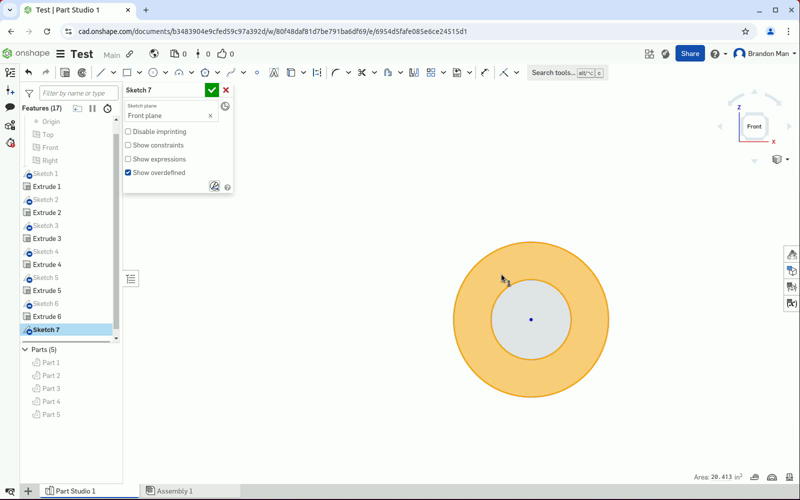
scroll(-6)
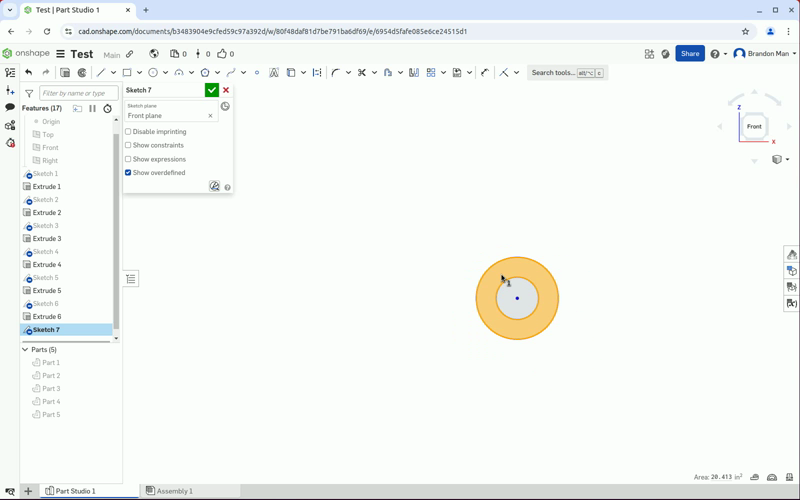
scroll(-6)
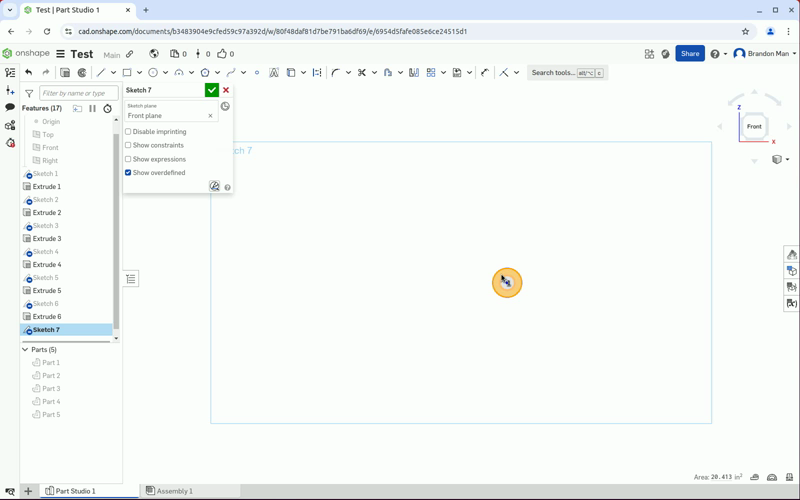
mouse_move(73, 352)
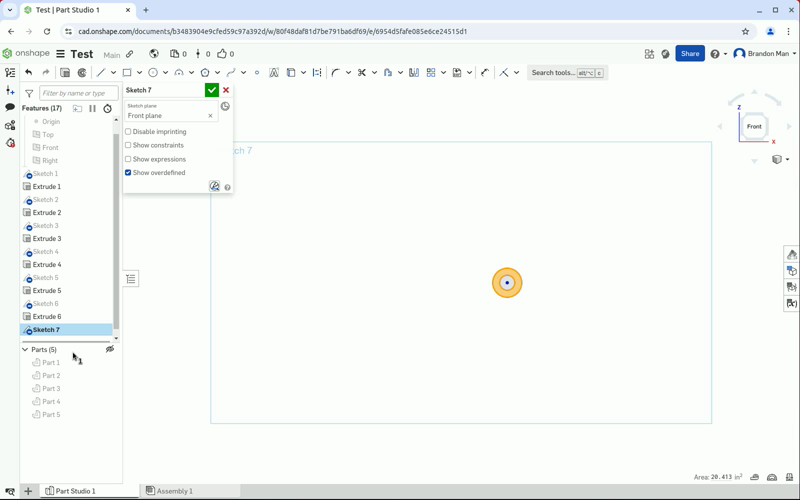
key(shift+y)
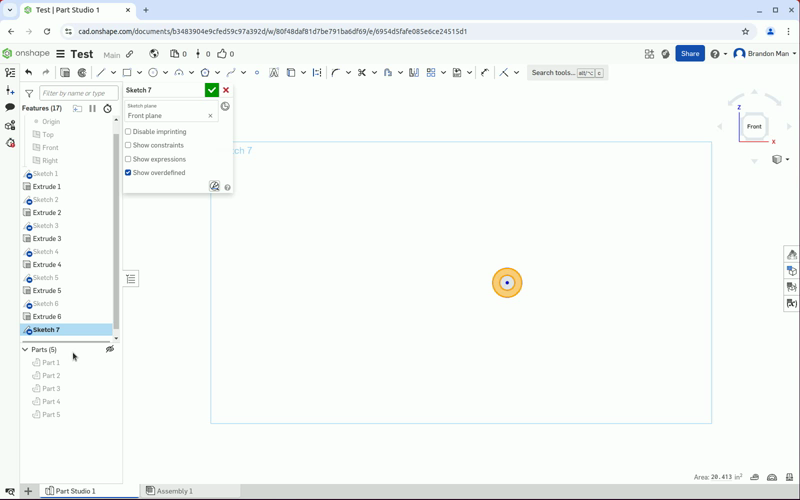
key(shift+e)
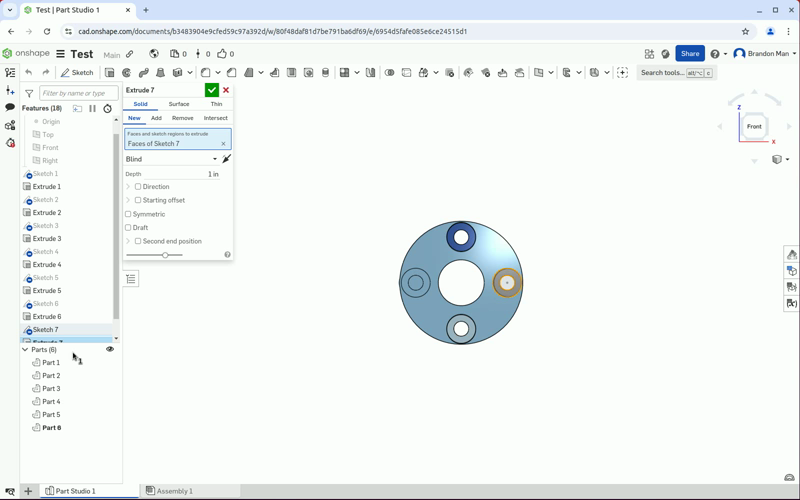
mouse_move(143, 106)
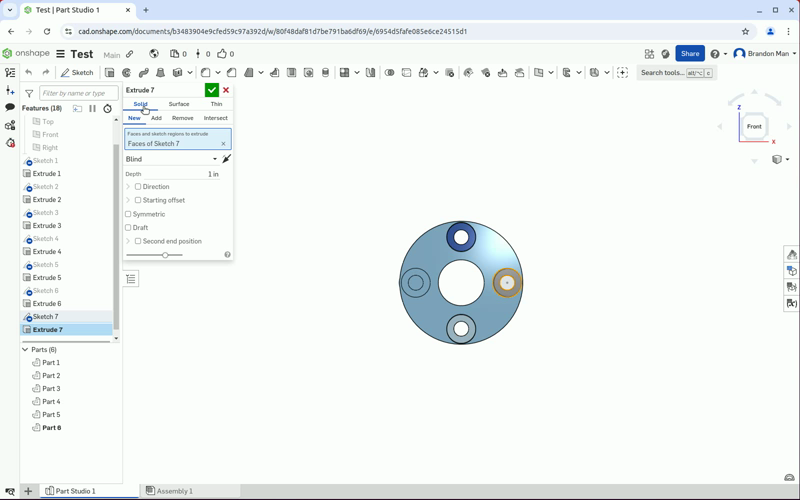
click(143, 106)
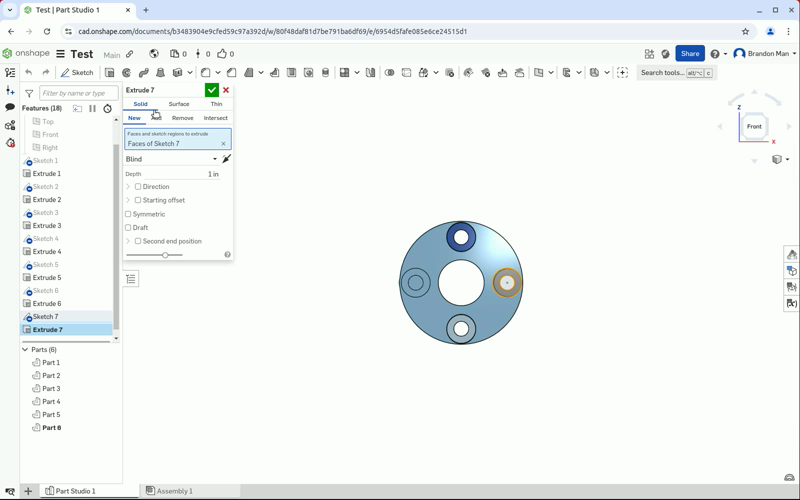
mouse_move(186, 120)
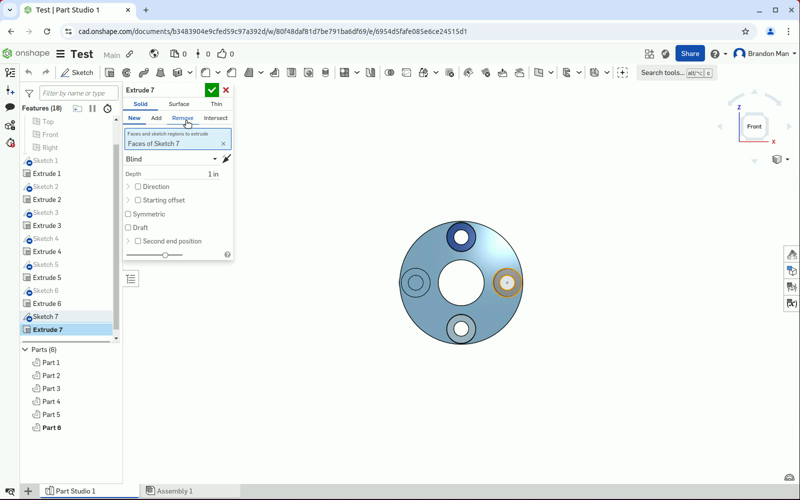
click(186, 120)
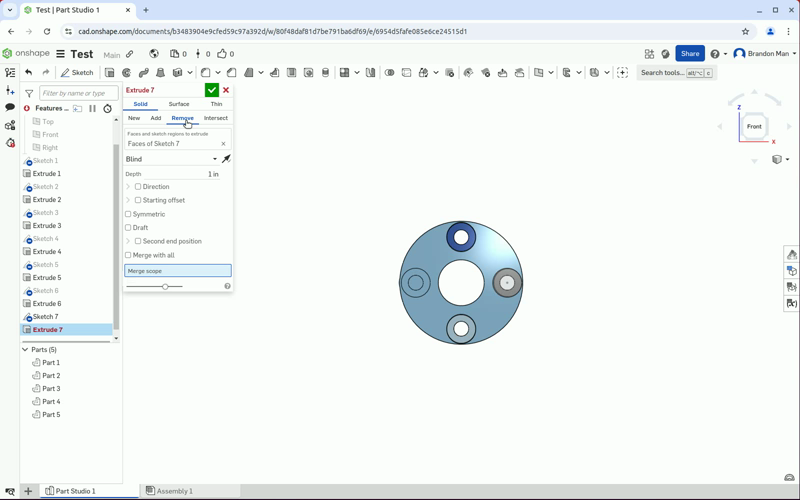
key(tab, 4)
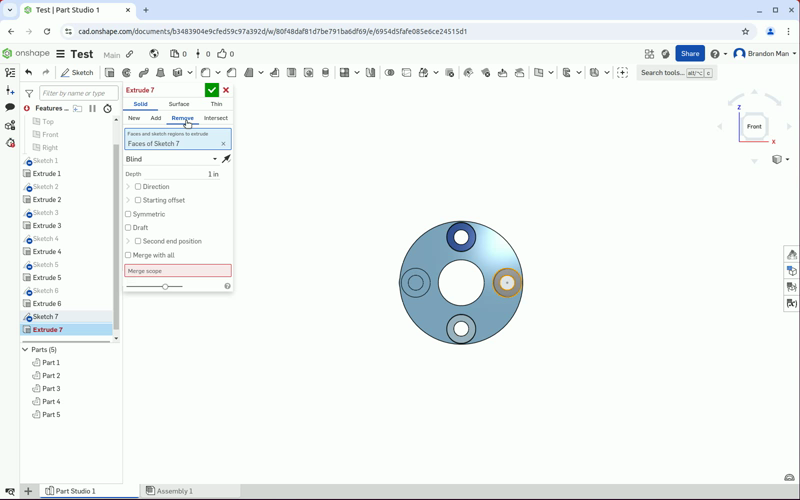
text(-7.703)
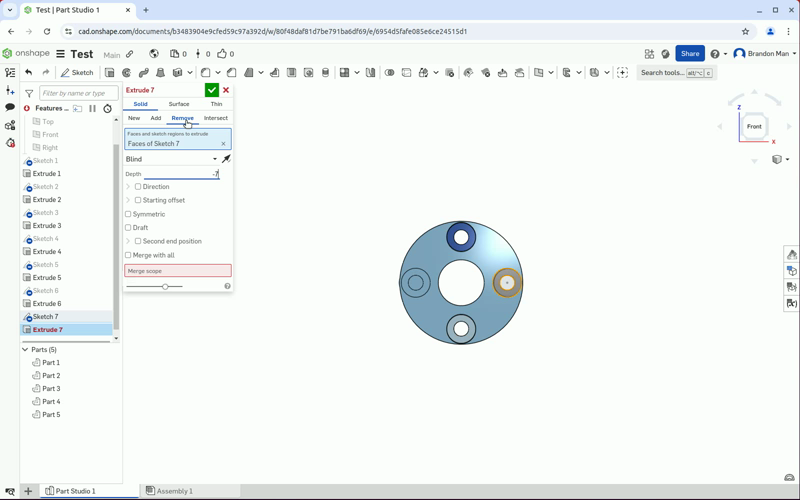
key(tab, 6)
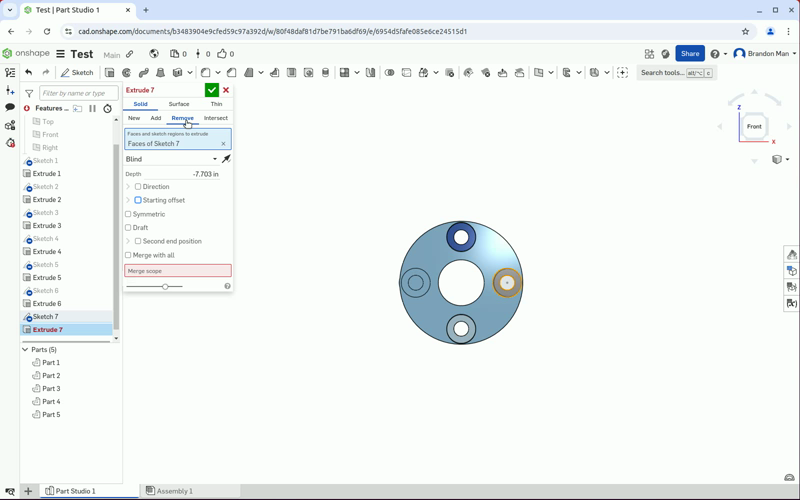
key(space)
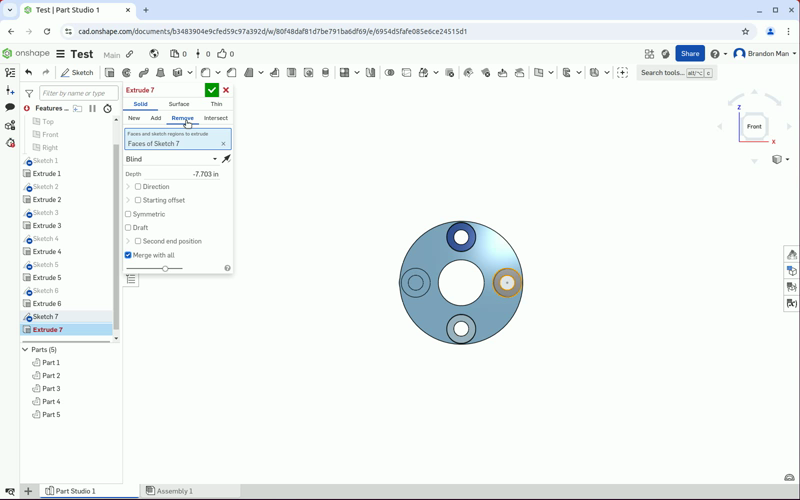
key(enter)
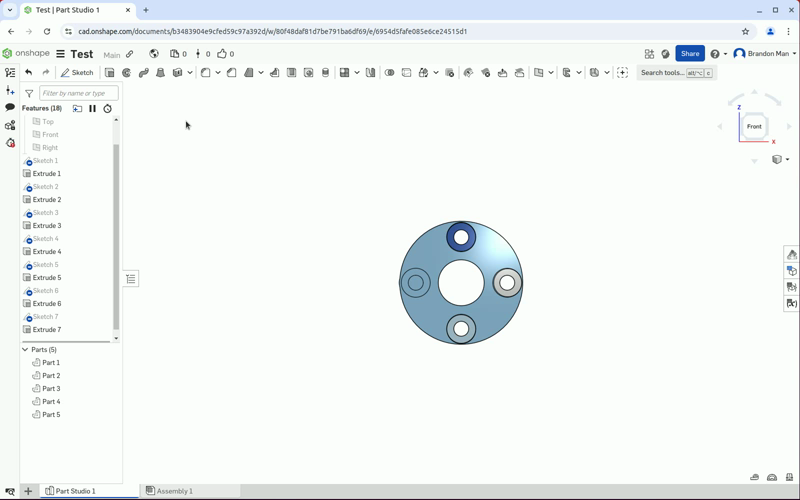
key(shift+h)
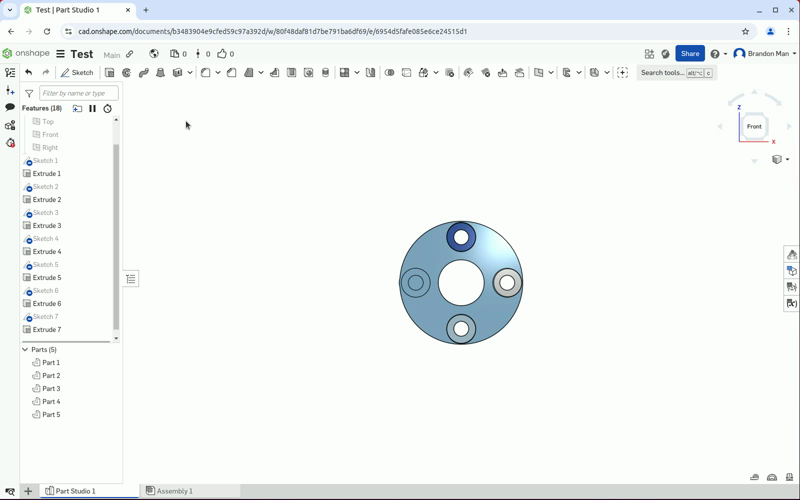
key(shift+h)
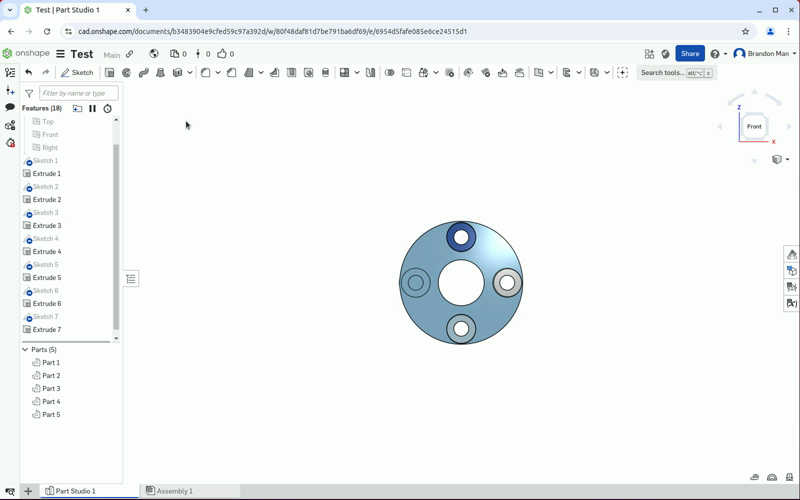
mouse_move(69, 163)
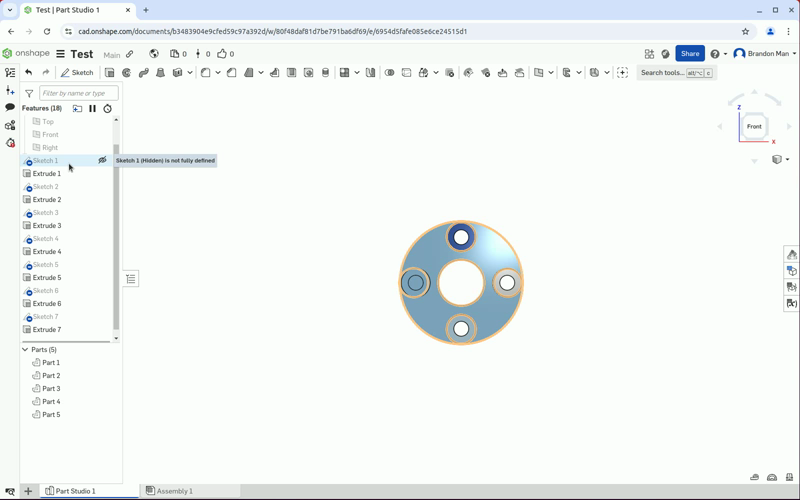
click(69, 163)
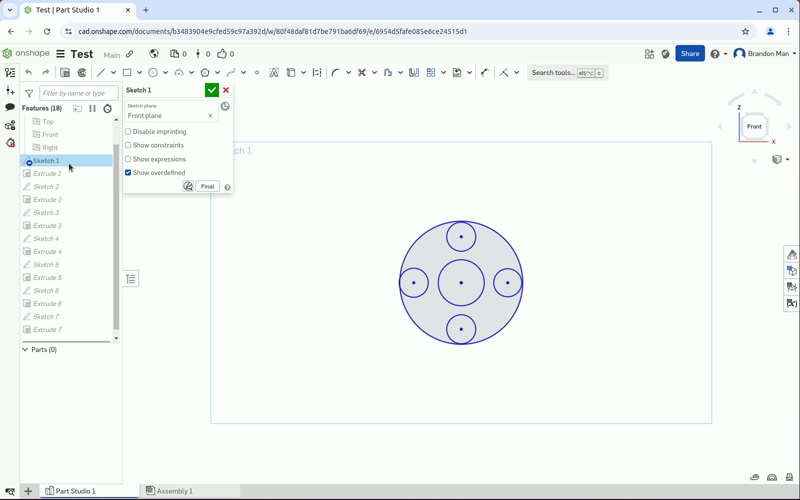
mouse_move(229, 92)
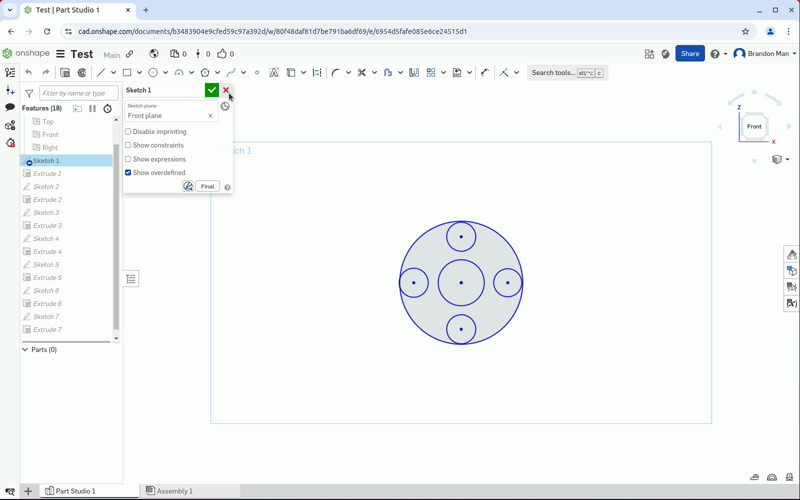
click(229, 92)
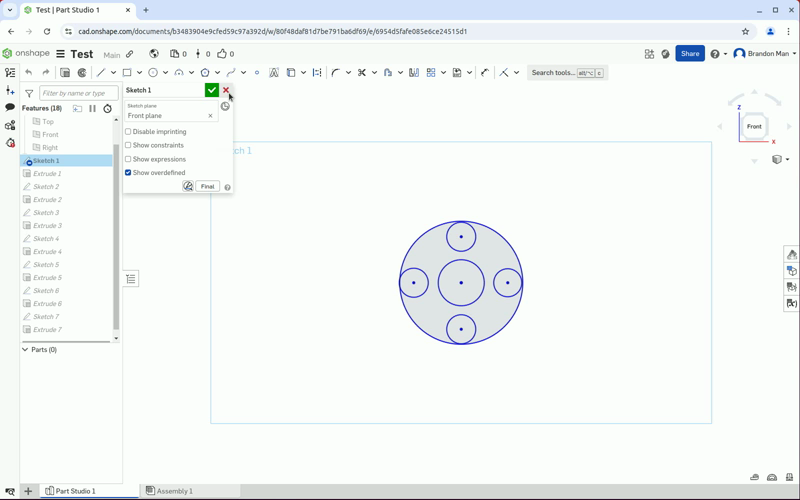
key(shift+s)
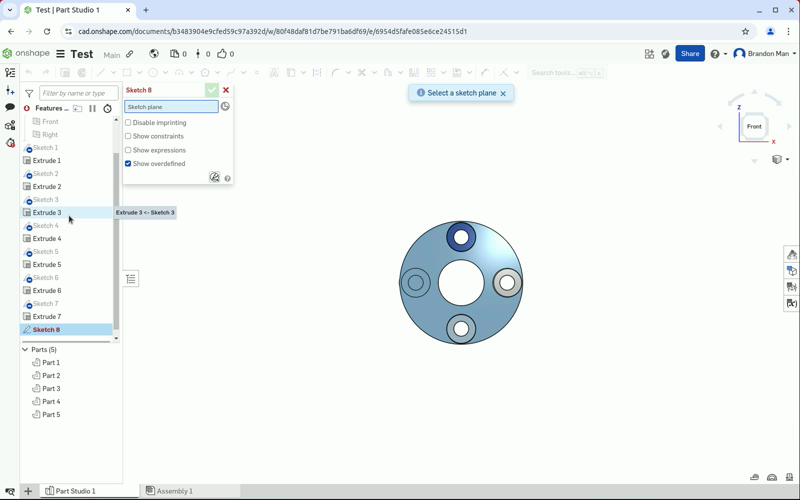
scroll(3)
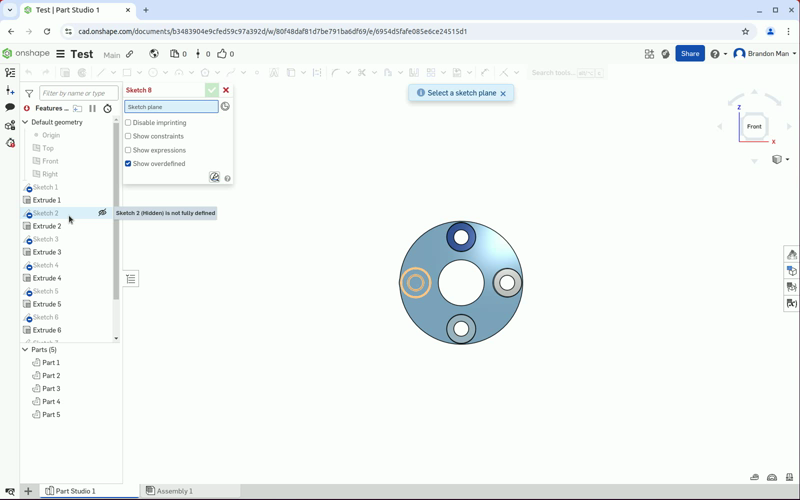
mouse_move(69, 163)
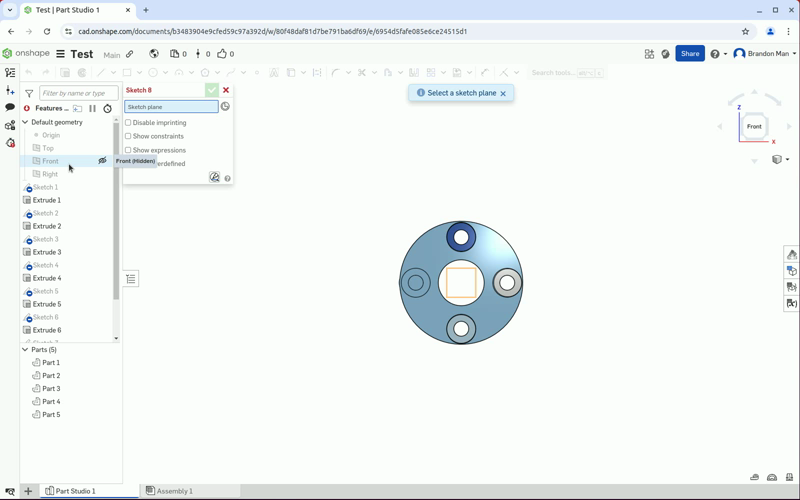
click(69, 163)
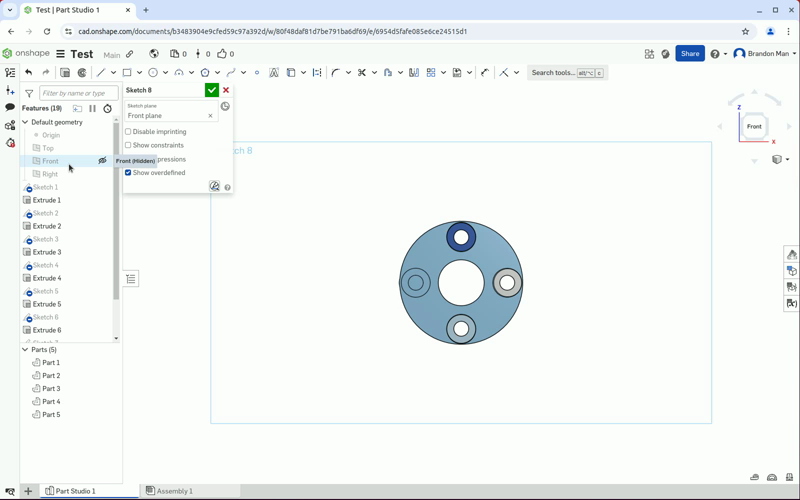
mouse_move(73, 352)
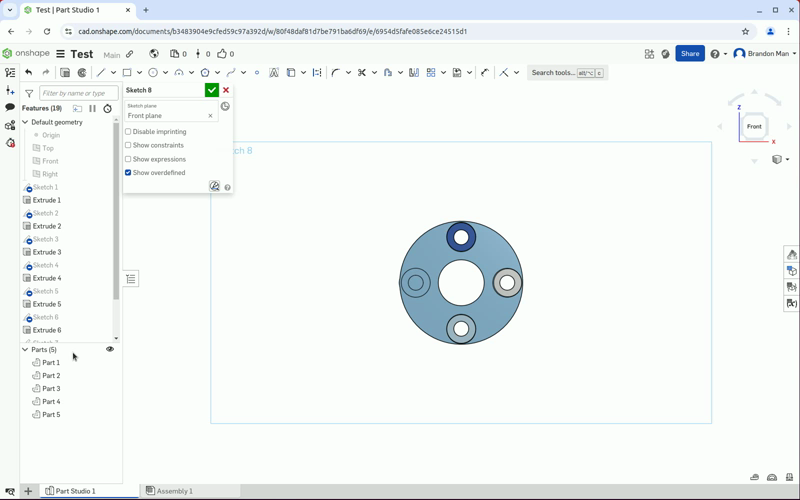
key(y)
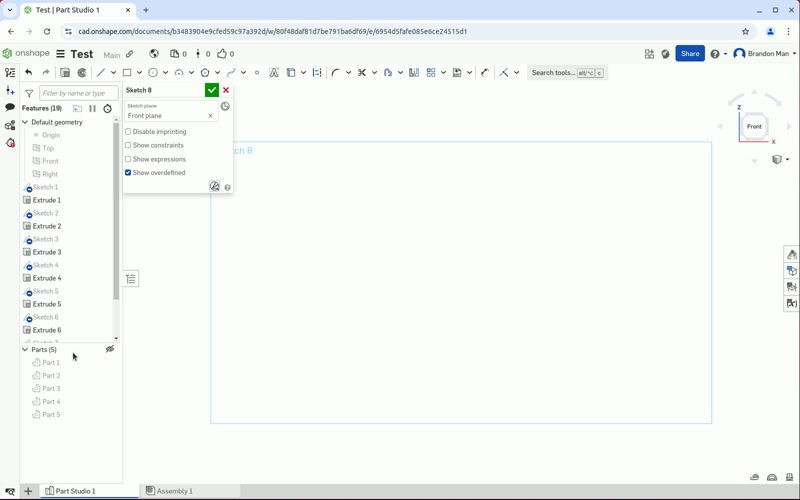
key(c)
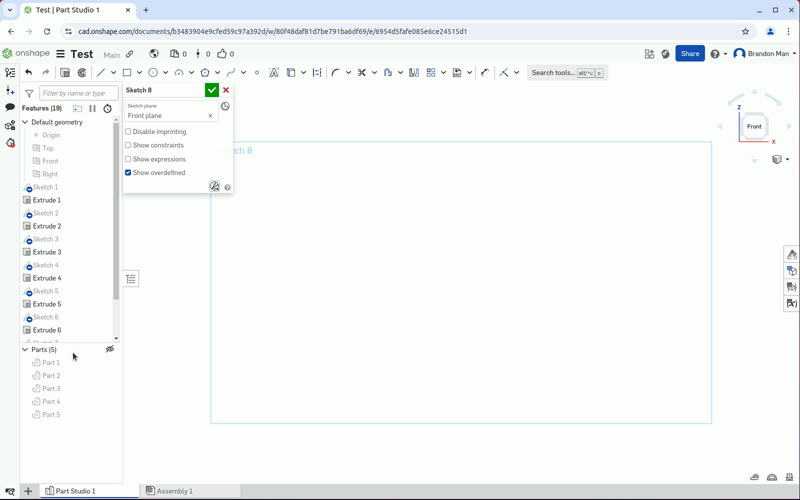
key_down(shift)
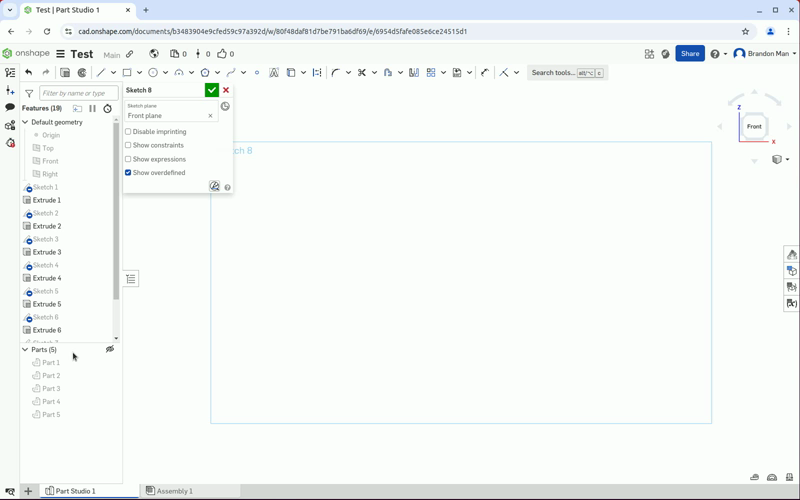
mouse_move(461, 237)
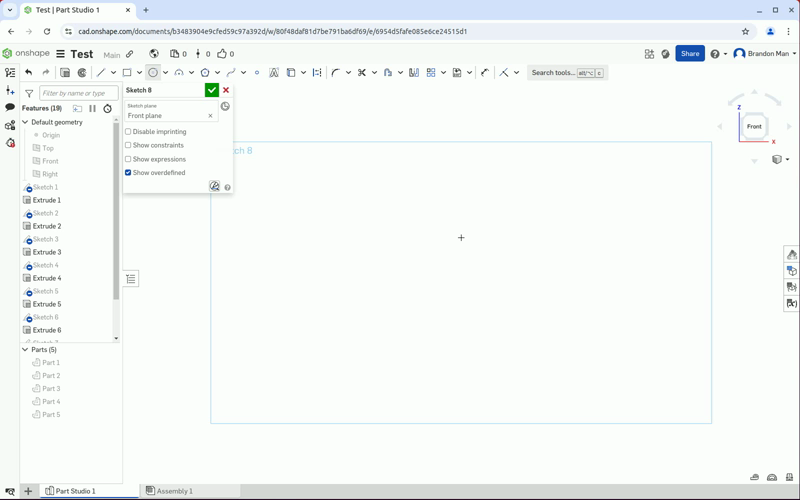
click(461, 237)
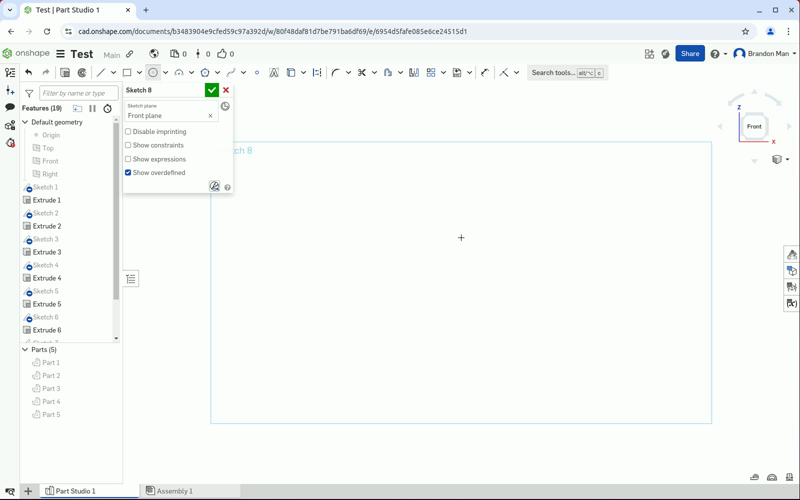
key_up(shift)
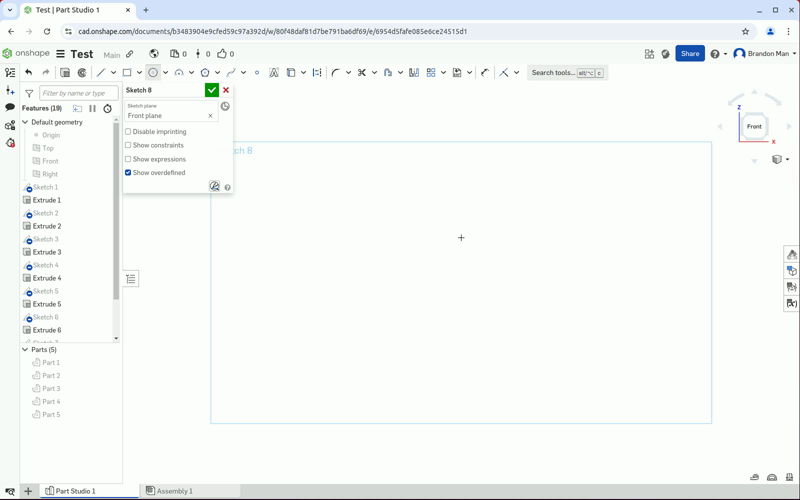
mouse_move(475, 237)
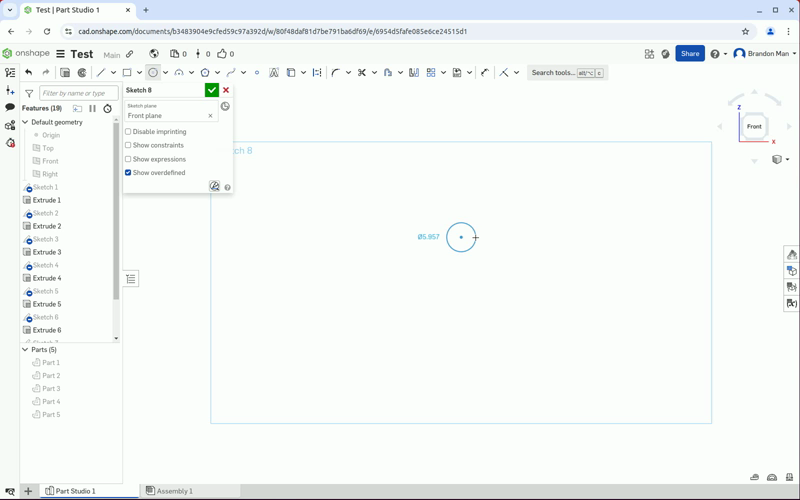
click(475, 237)
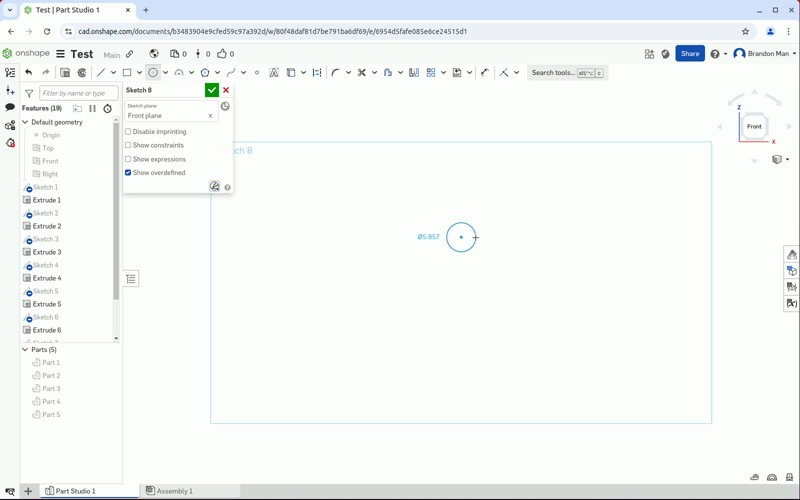
key(esc)
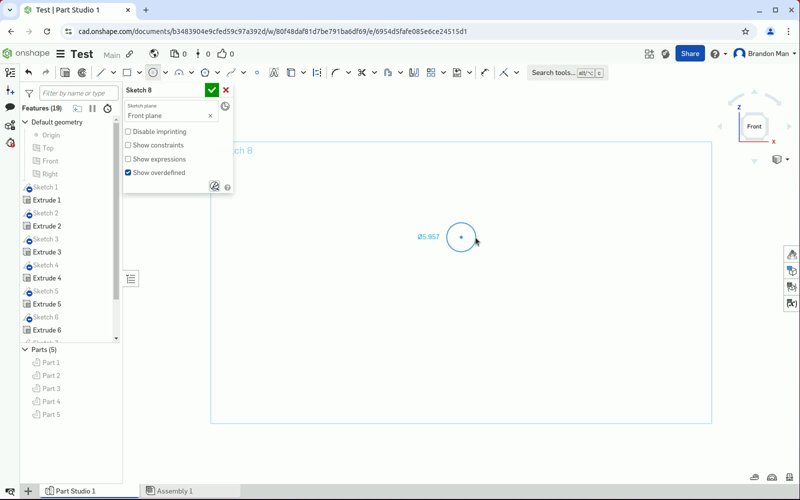
key(c)
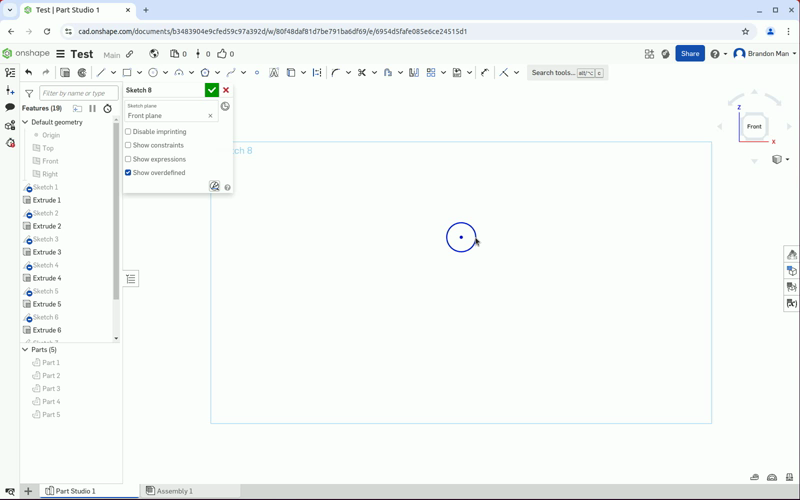
key_down(shift)
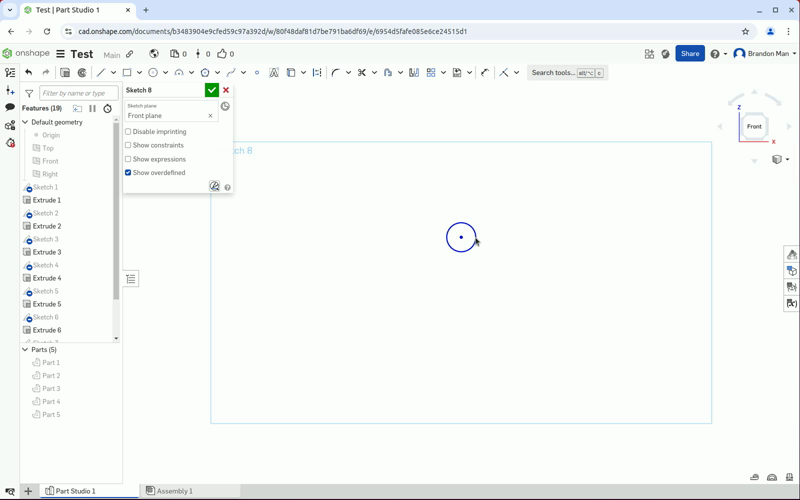
mouse_move(461, 237)
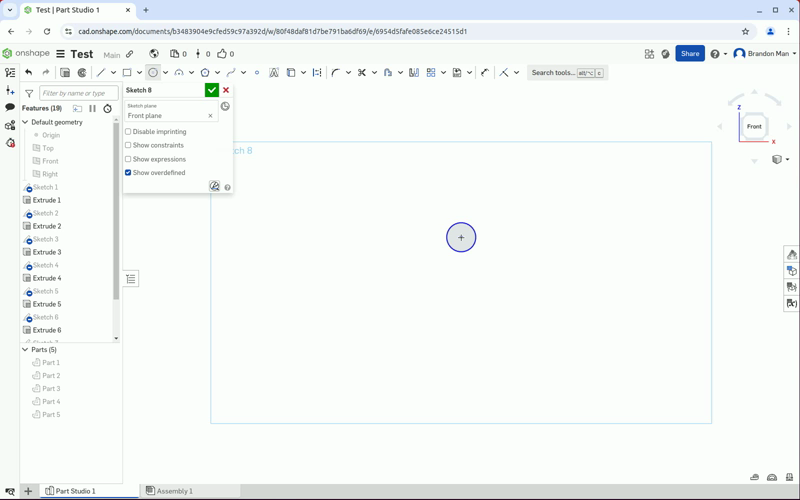
click(461, 237)
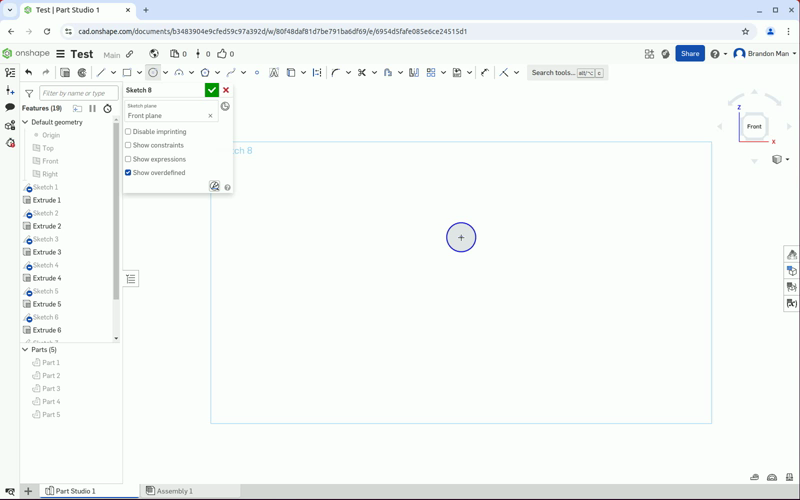
key_up(shift)
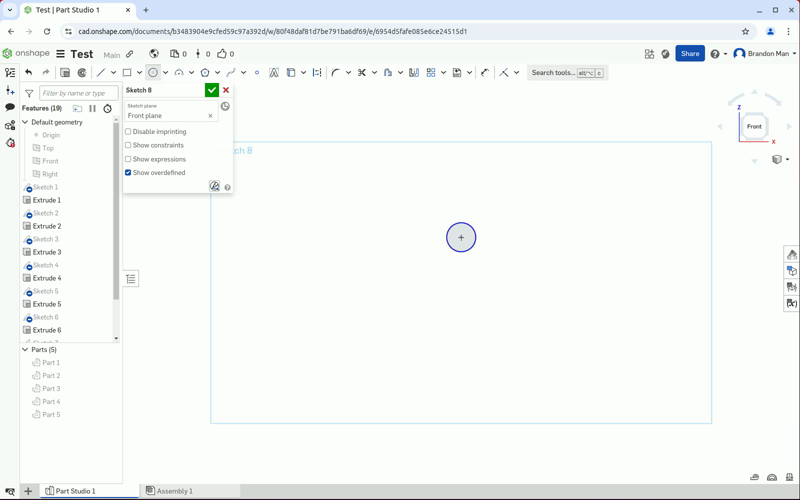
mouse_move(468, 237)
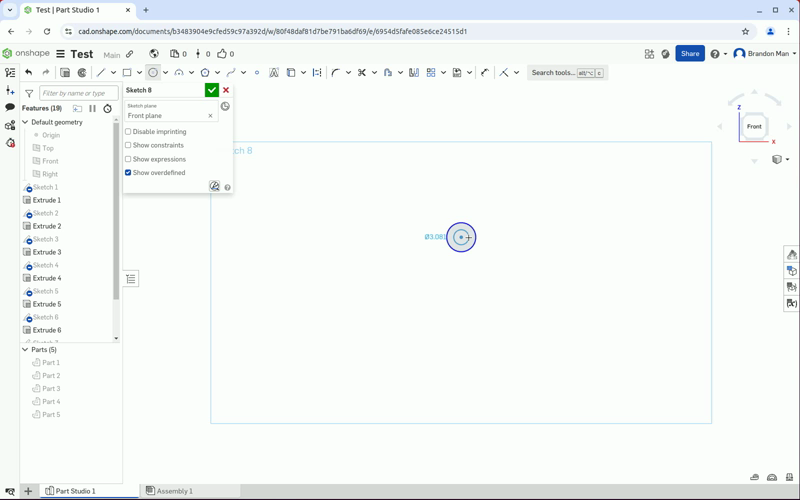
click(468, 237)
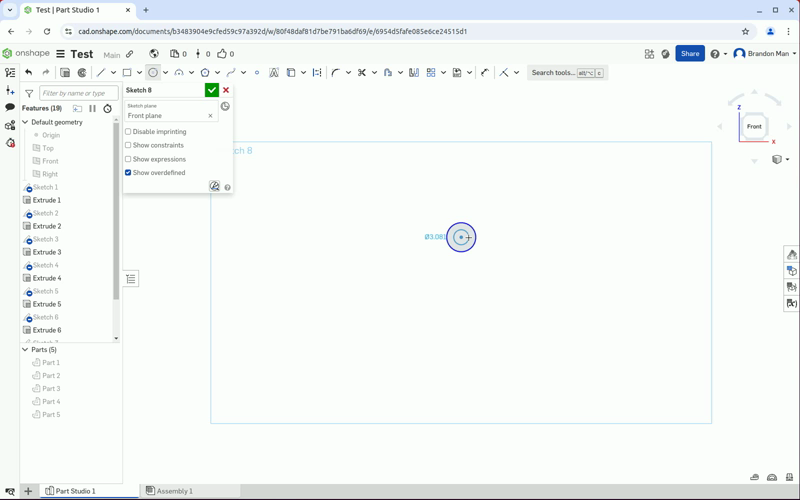
key(esc)
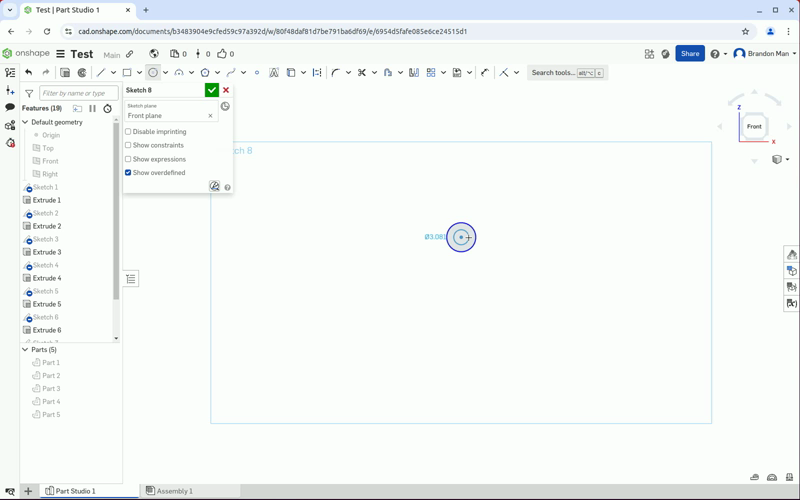
mouse_move(452, 239)
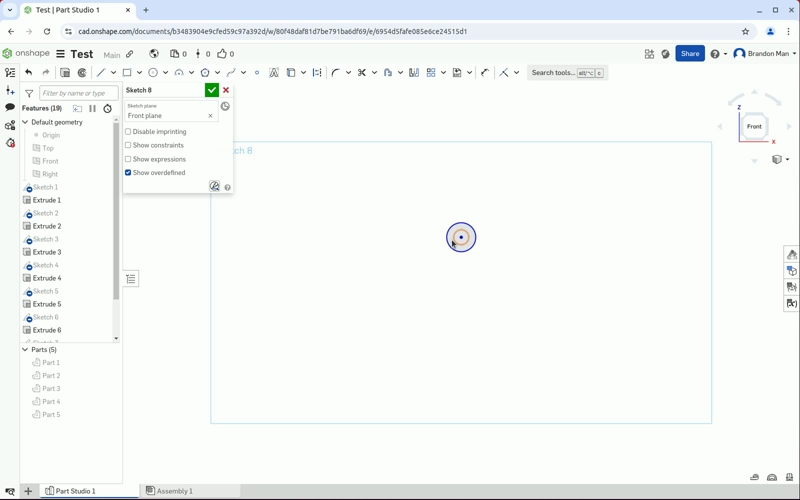
scroll(6)
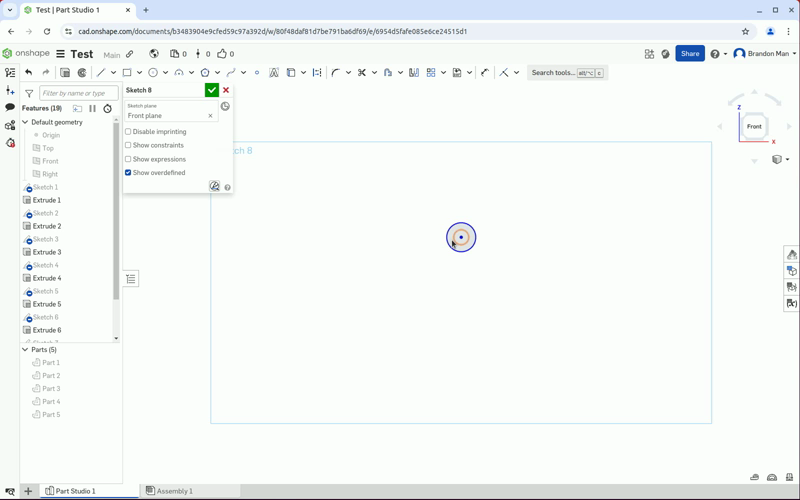
scroll(6)
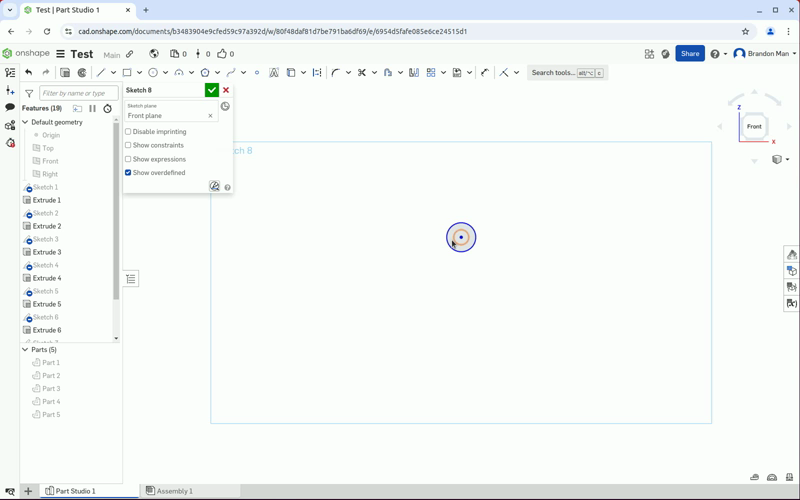
scroll(6)
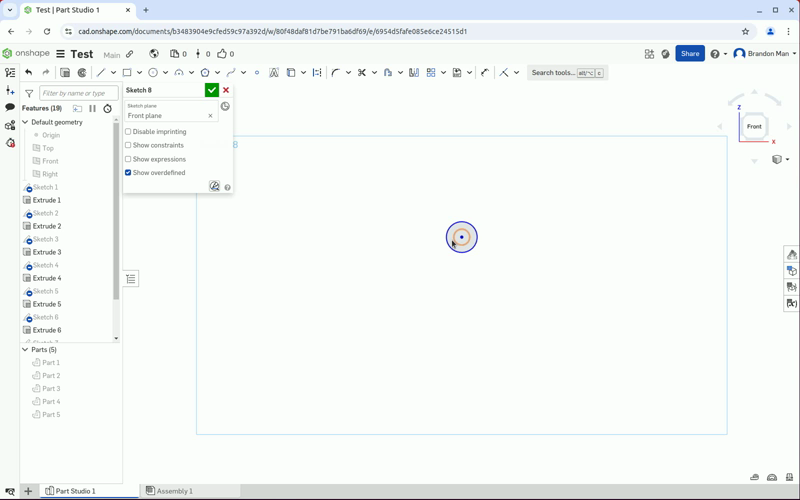
scroll(6)
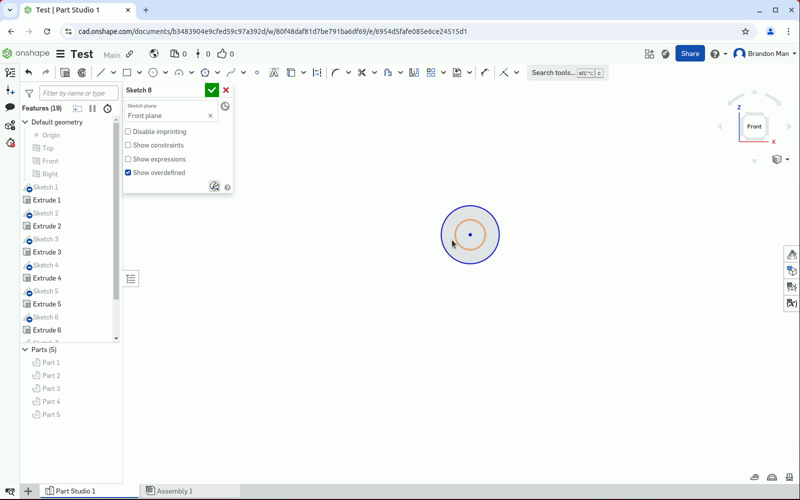
scroll(6)
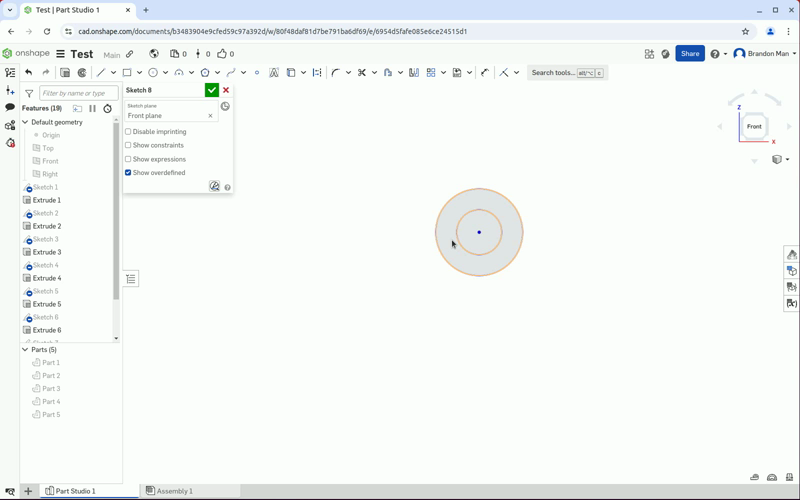
scroll(6)
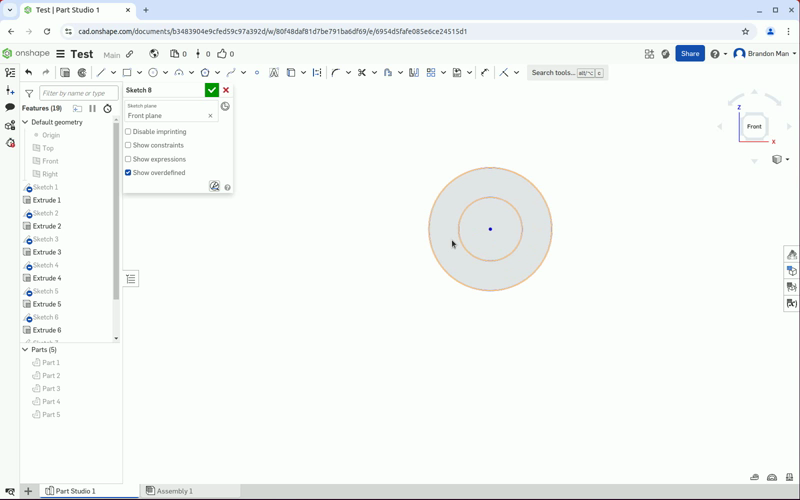
scroll(6)
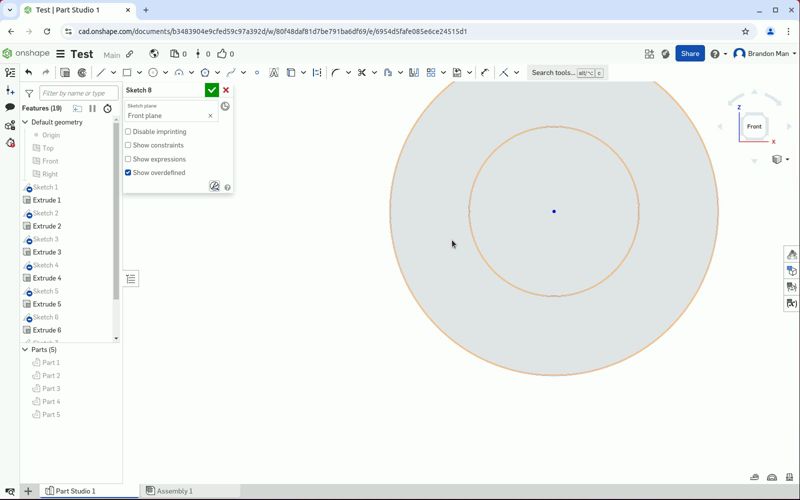
click(452, 239)
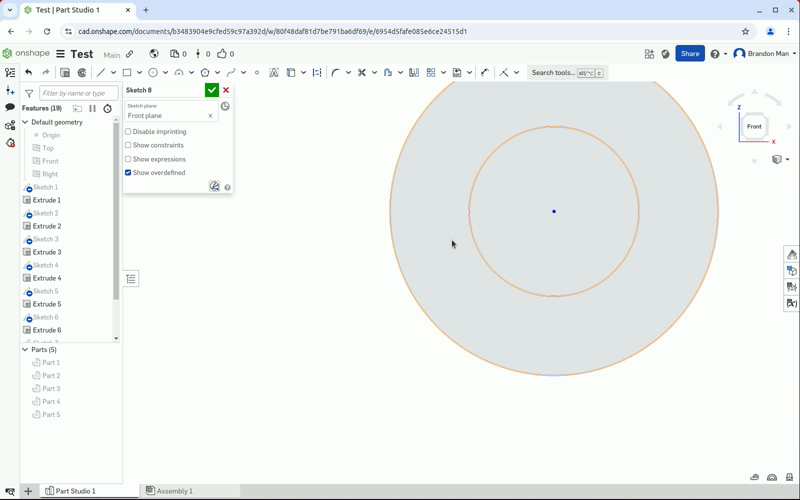
scroll(-6)
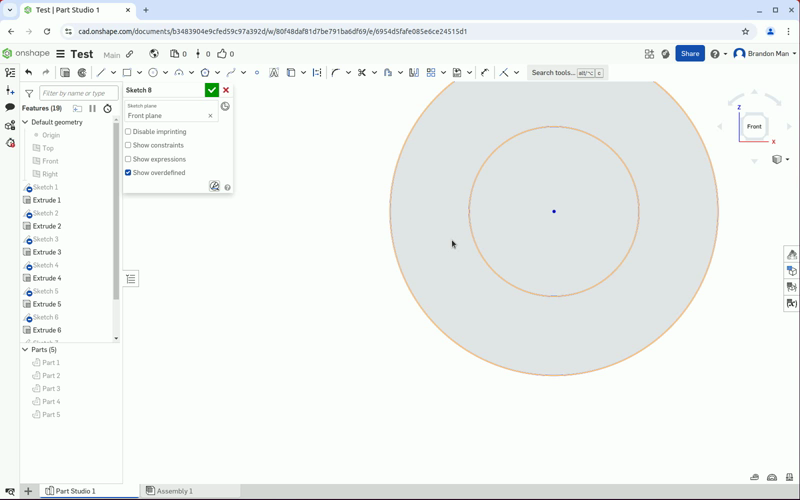
scroll(-6)
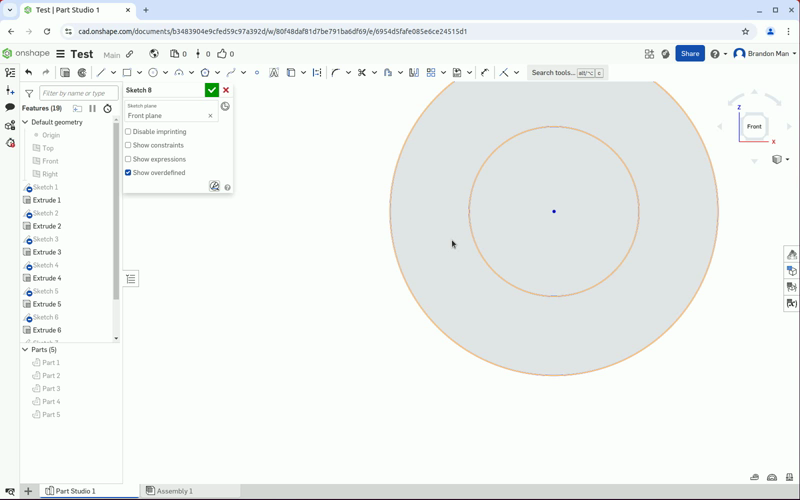
scroll(-6)
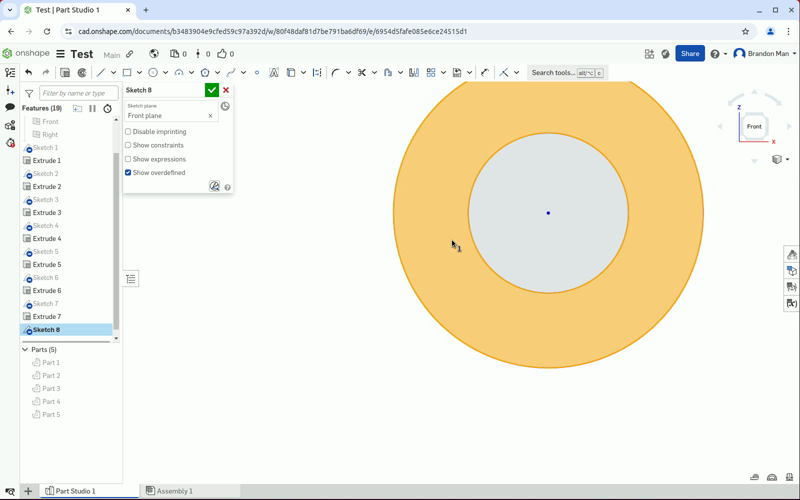
scroll(-6)
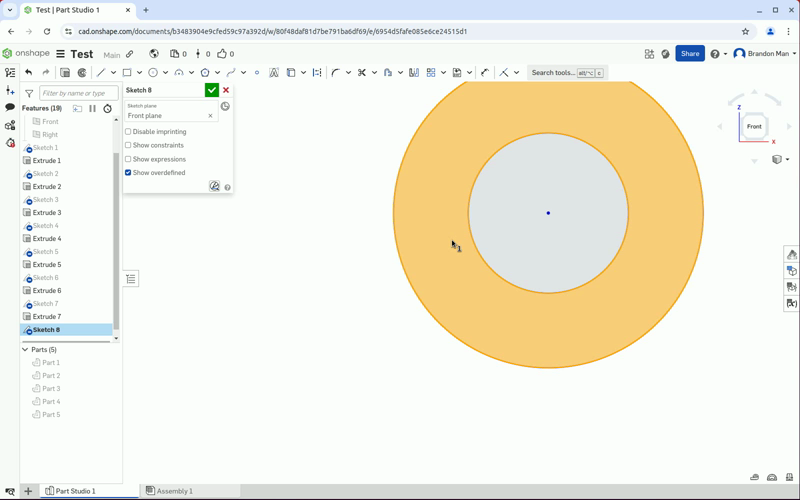
scroll(-6)
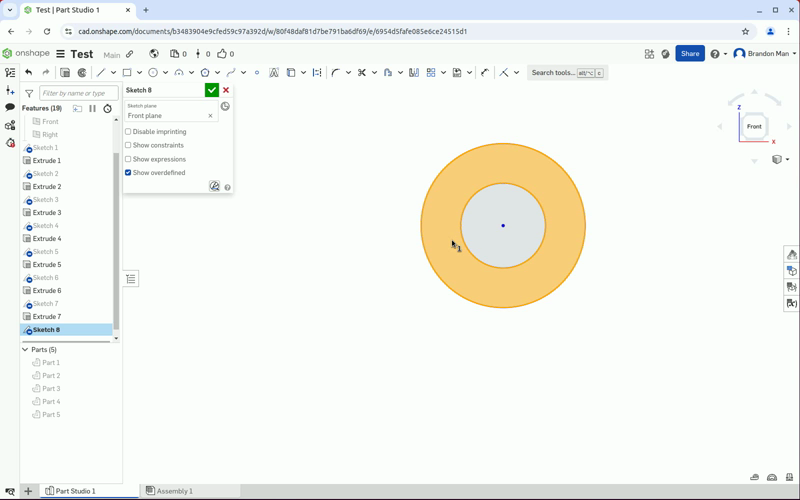
scroll(-6)
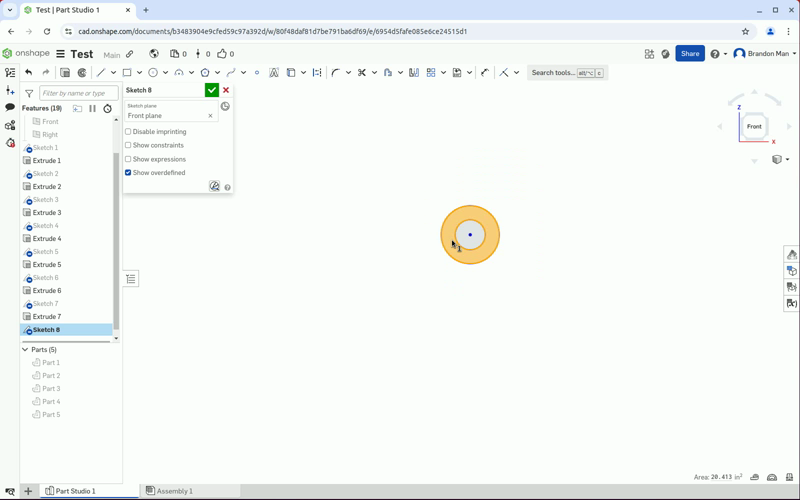
scroll(-6)
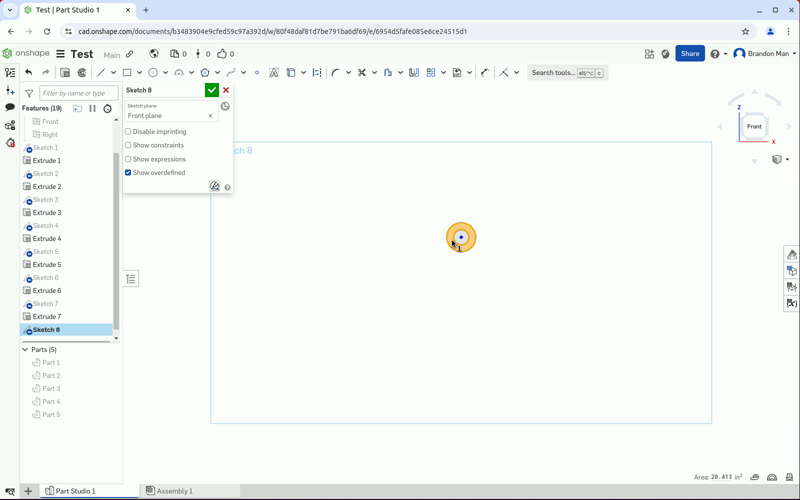
mouse_move(73, 352)
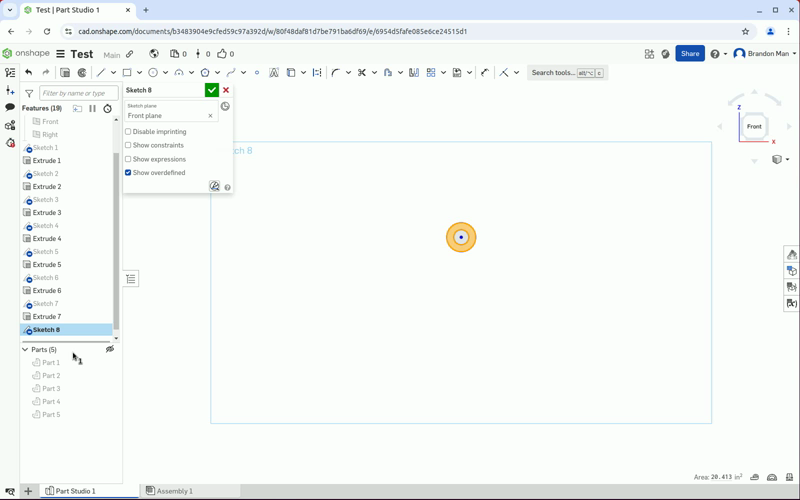
key(shift+y)
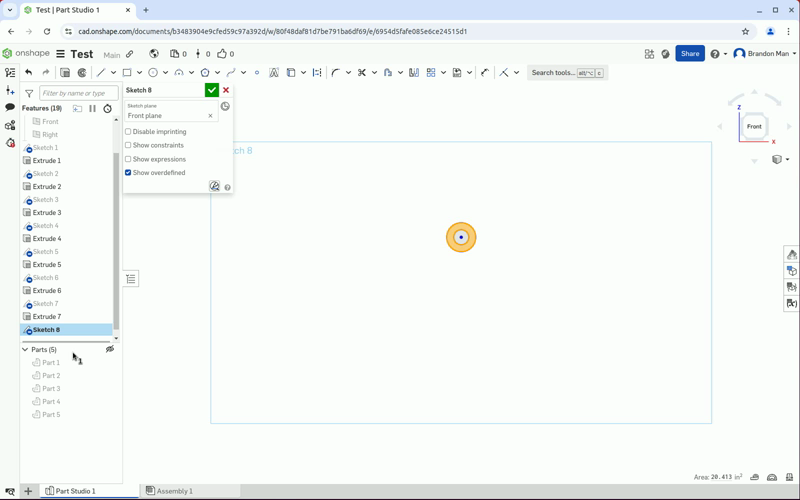
key(shift+e)
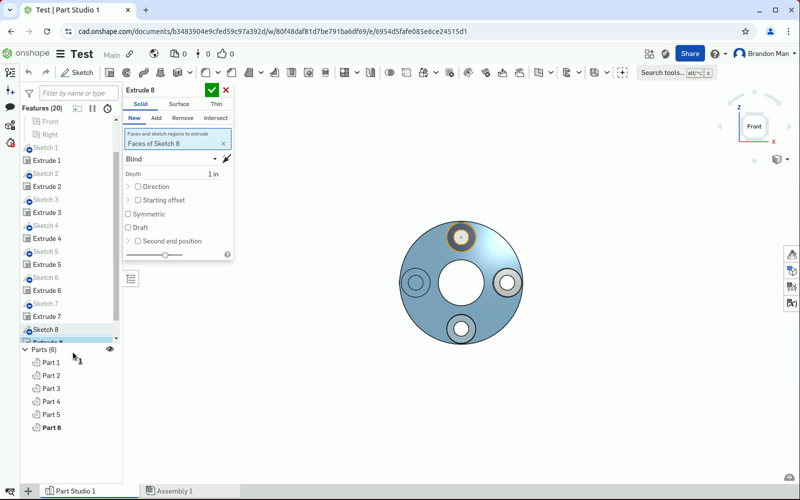
mouse_move(143, 106)
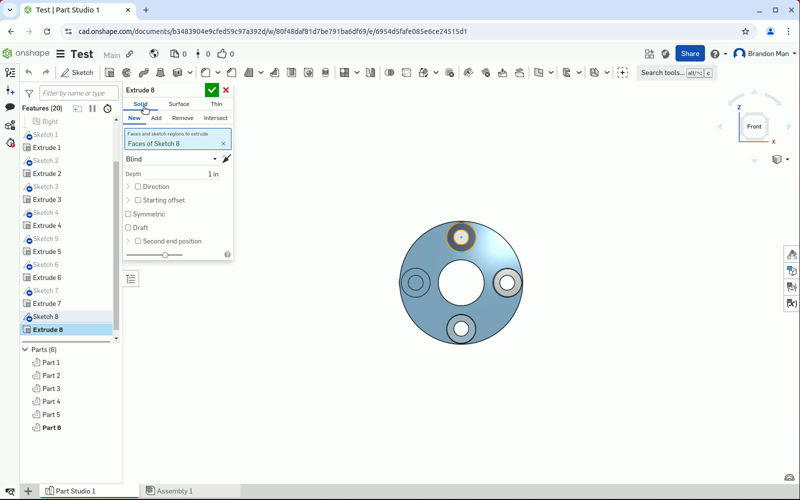
click(143, 106)
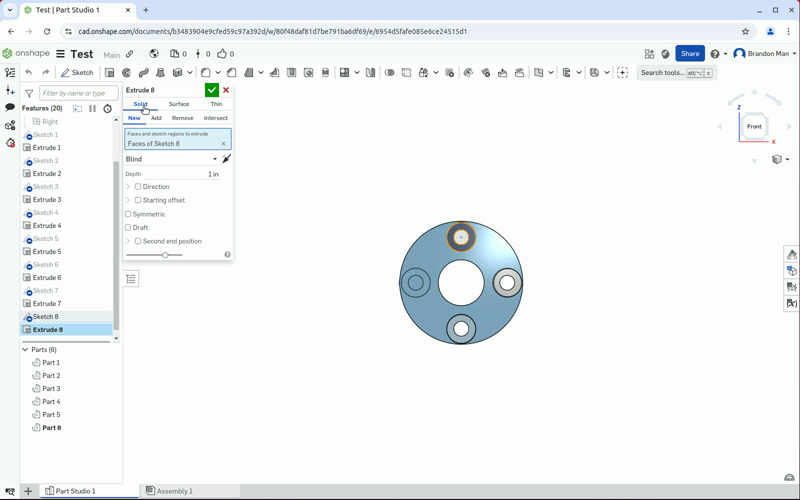
mouse_move(186, 120)
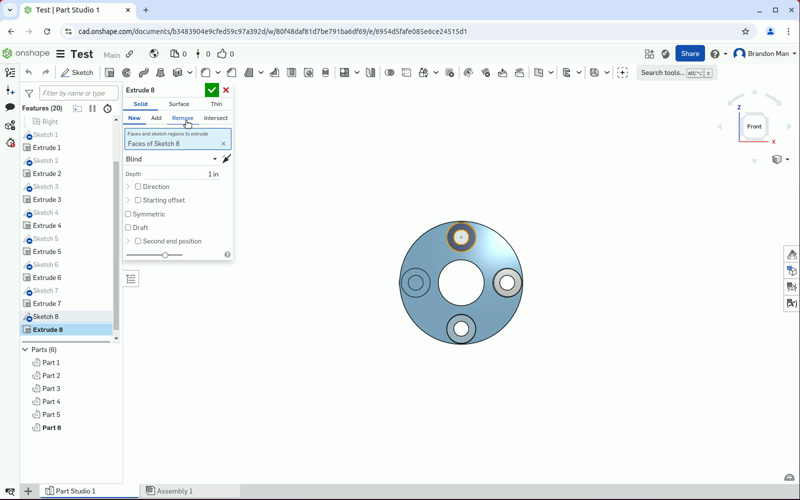
click(186, 120)
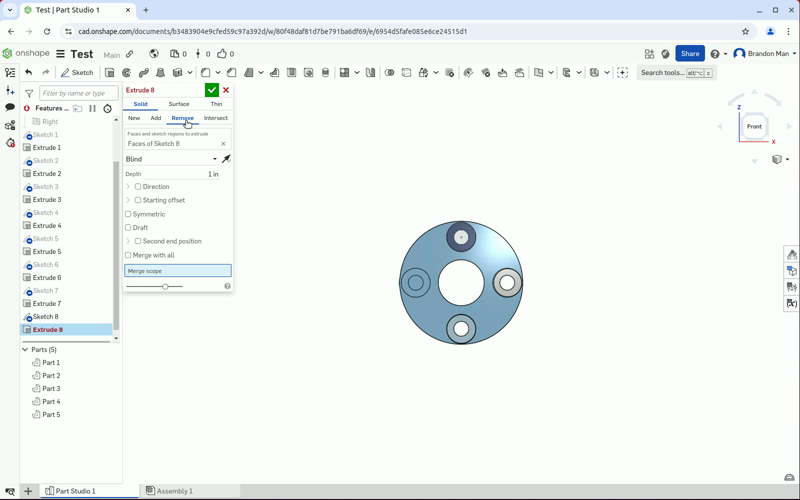
key(tab, 4)
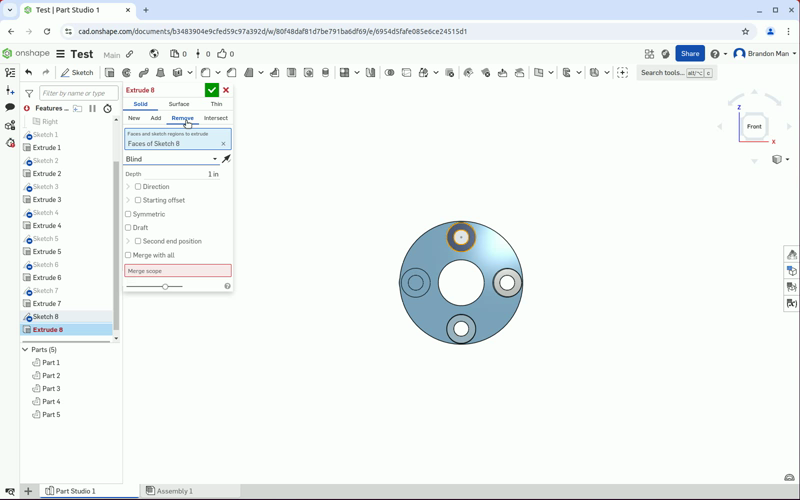
text(-7.703)
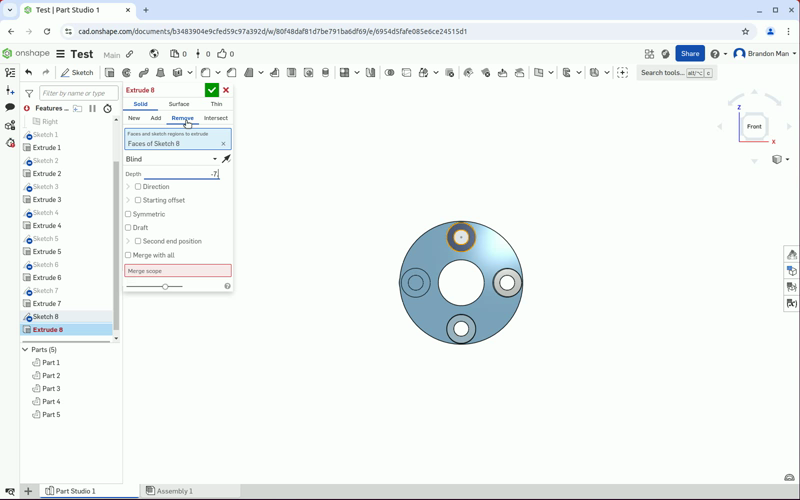
key(tab, 6)
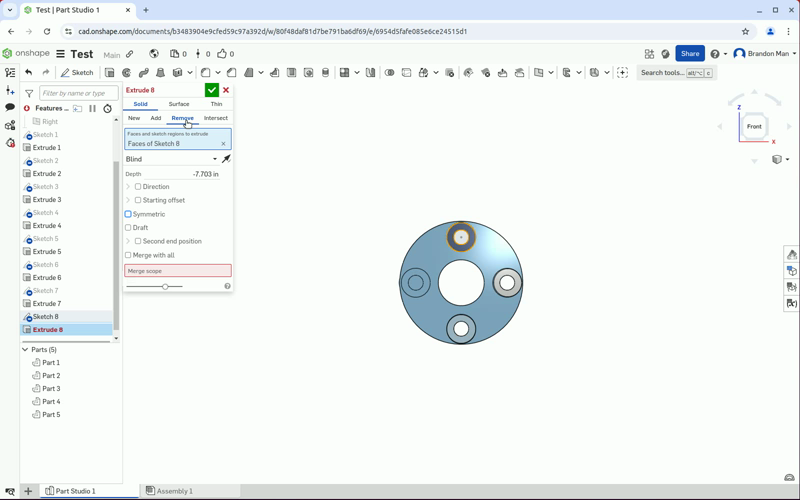
key(space)
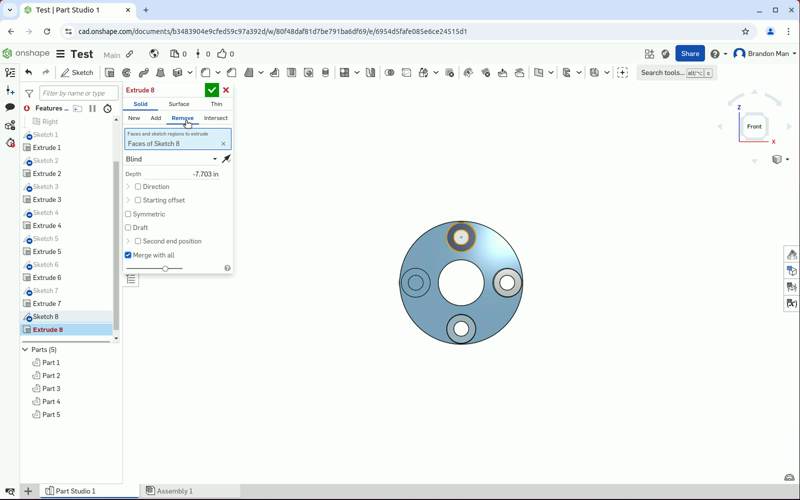
key(enter)
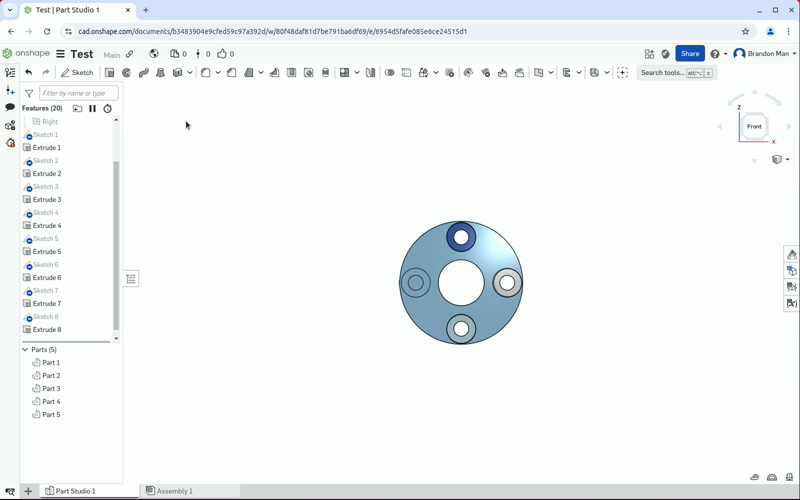
key(shift+h)
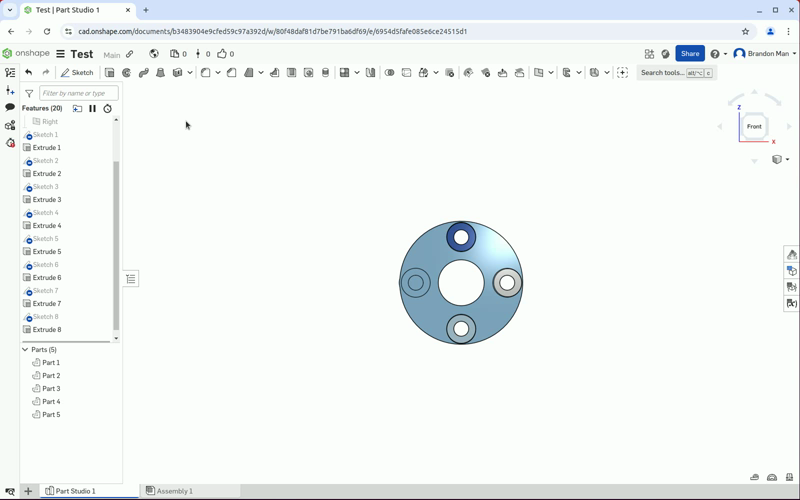
key(shift+h)
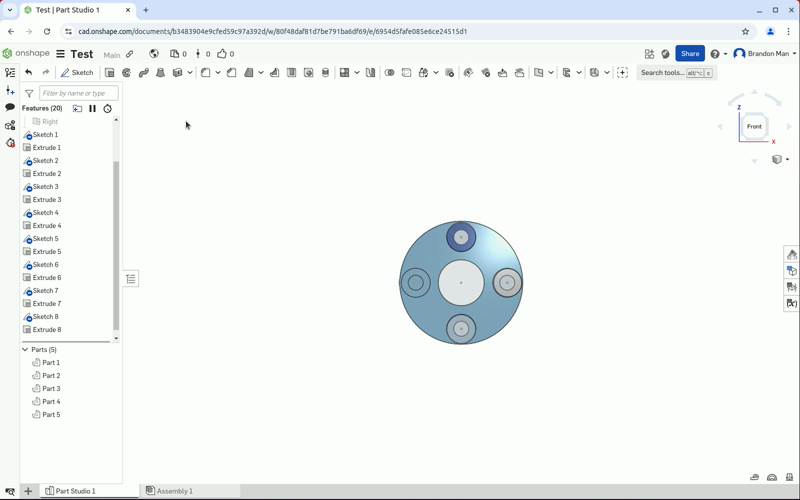
mouse_move(69, 137)
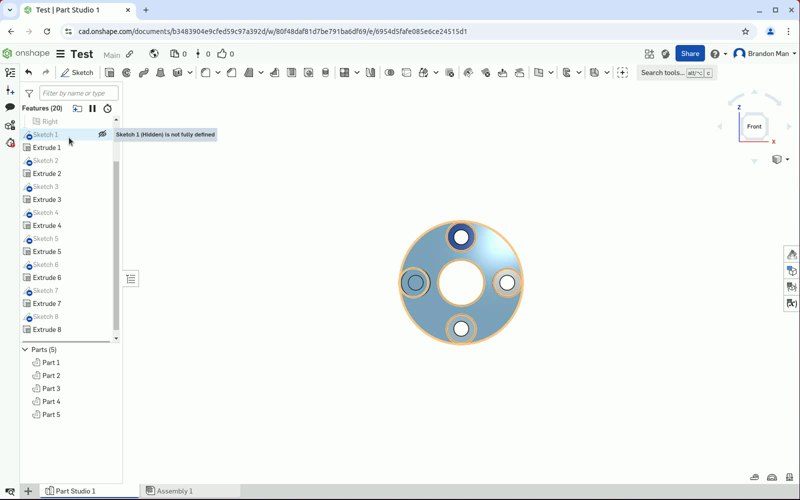
click(69, 137)
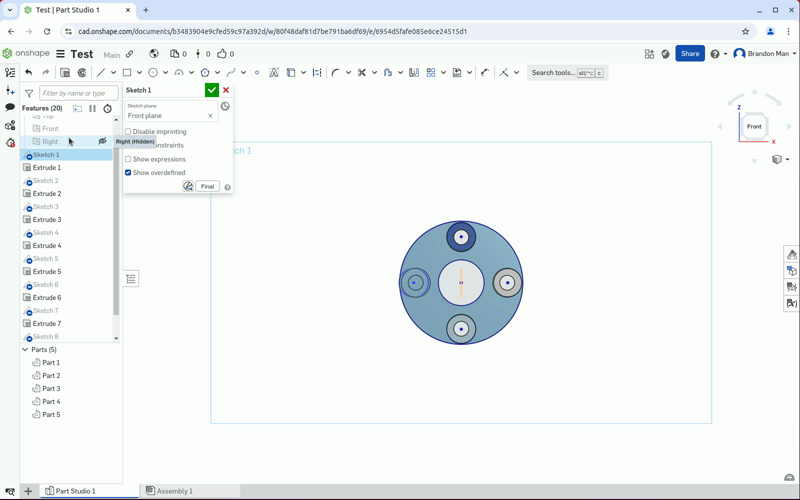
mouse_move(229, 92)
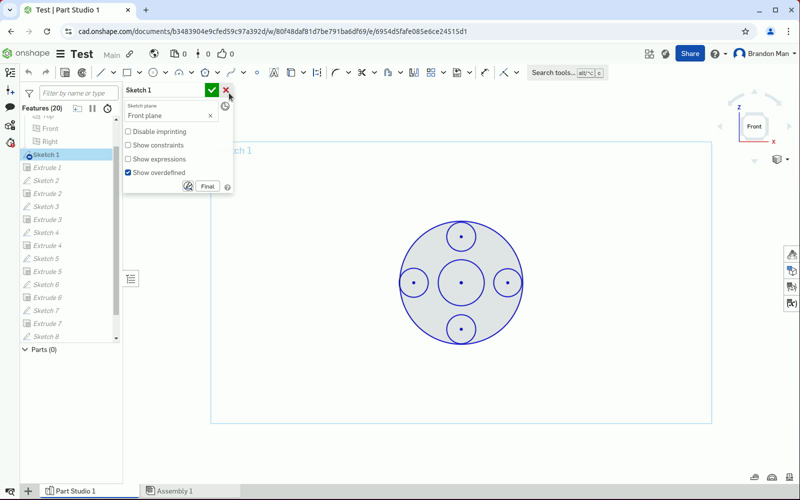
click(229, 92)
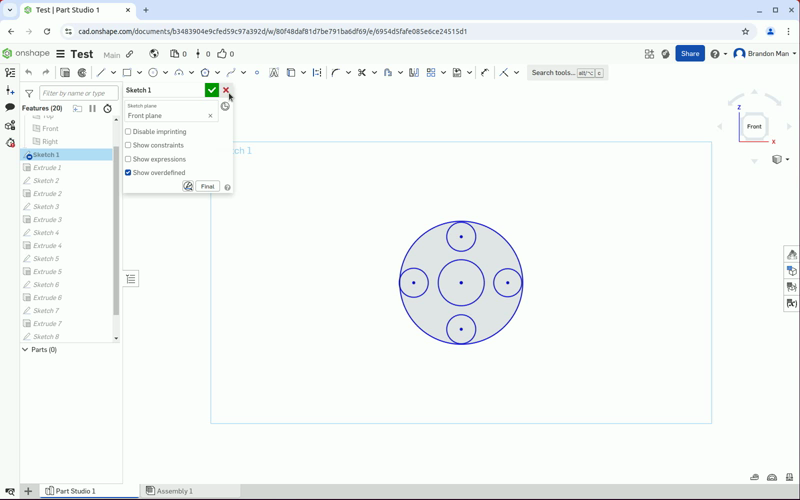
key(shift+s)
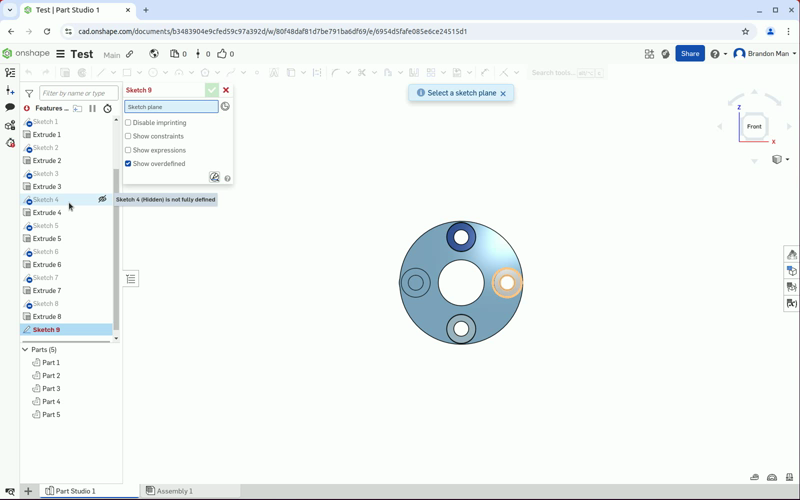
scroll(3)
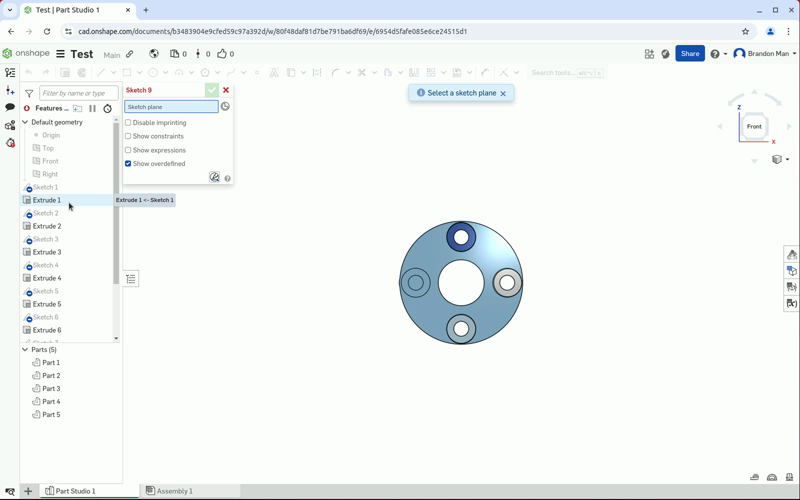
mouse_move(69, 163)
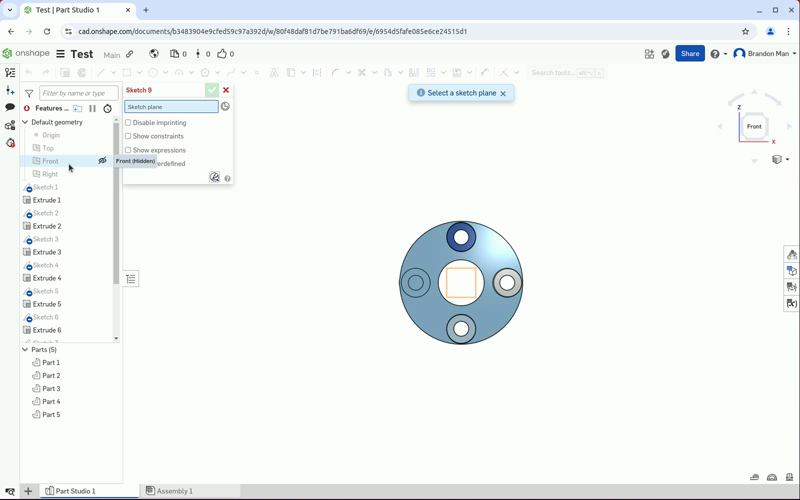
click(69, 163)
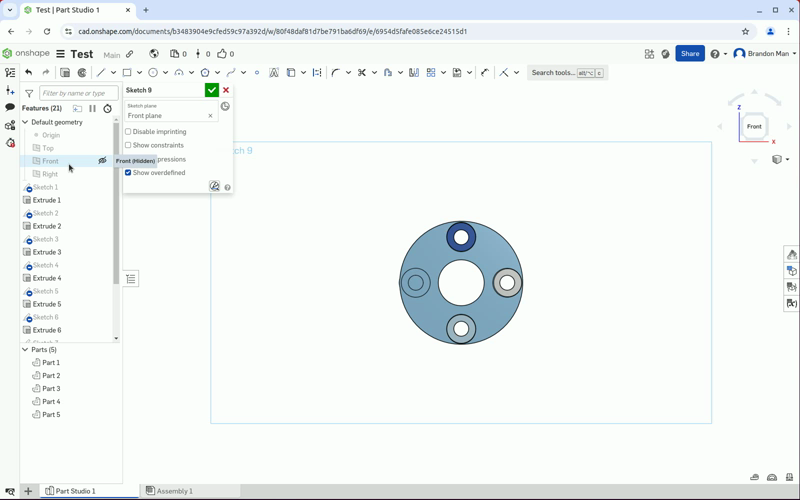
mouse_move(73, 352)
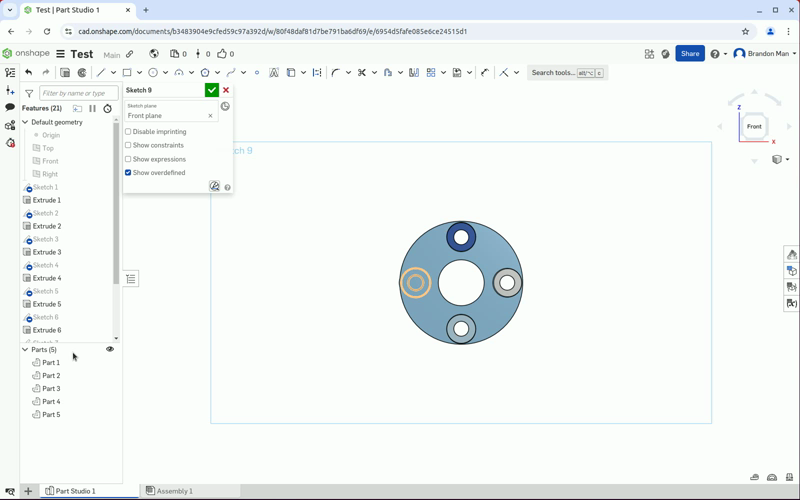
key(y)
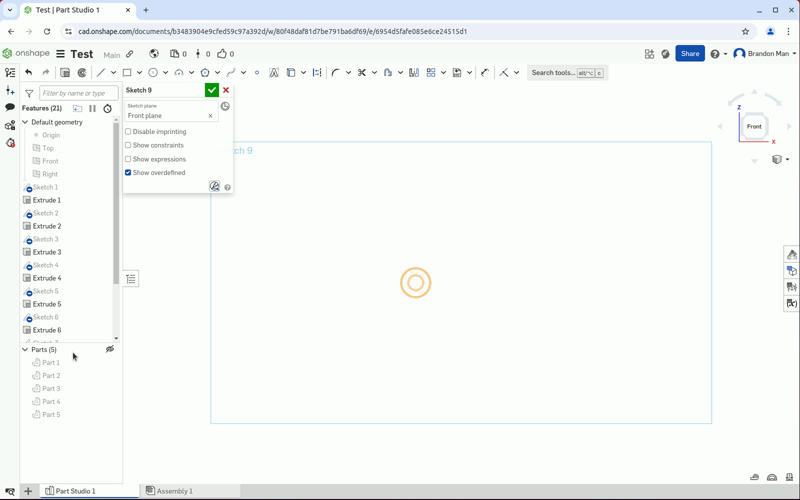
key(c)
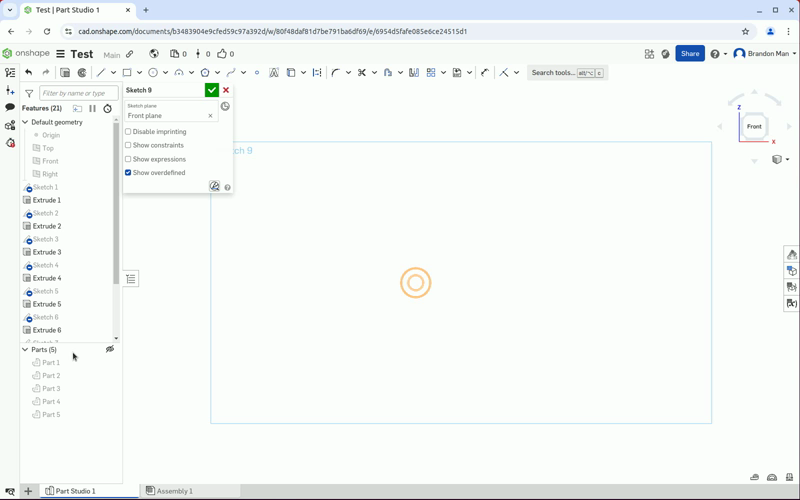
key_down(shift)
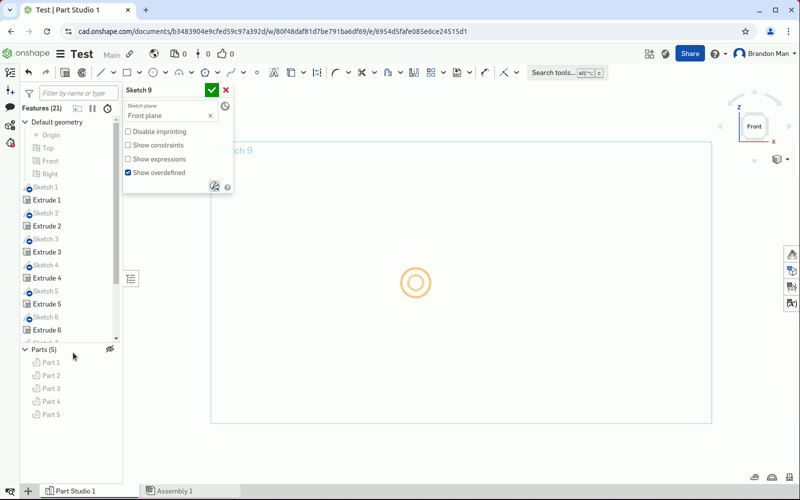
mouse_move(415, 282)
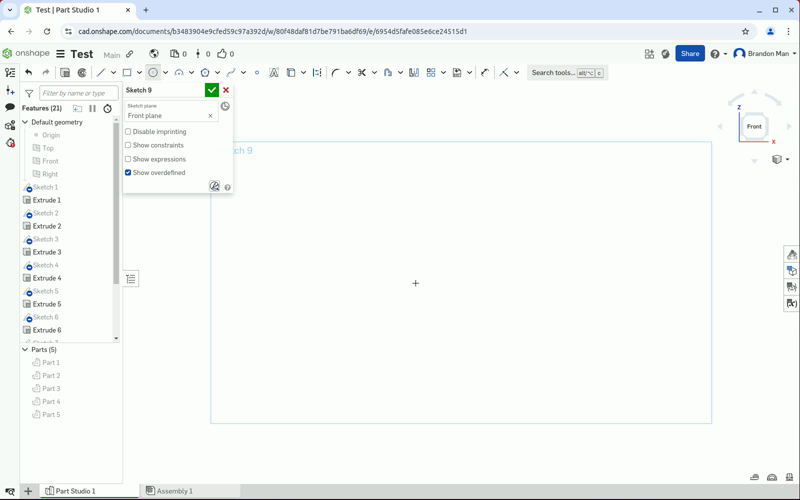
click(415, 282)
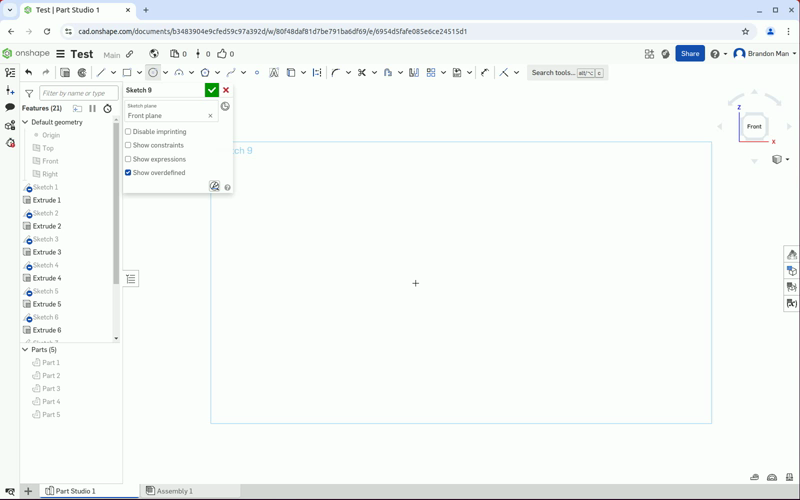
key_up(shift)
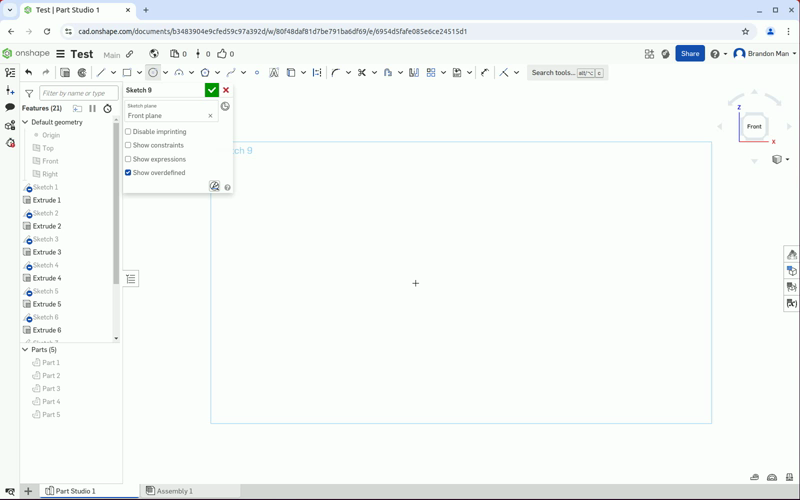
mouse_move(430, 282)
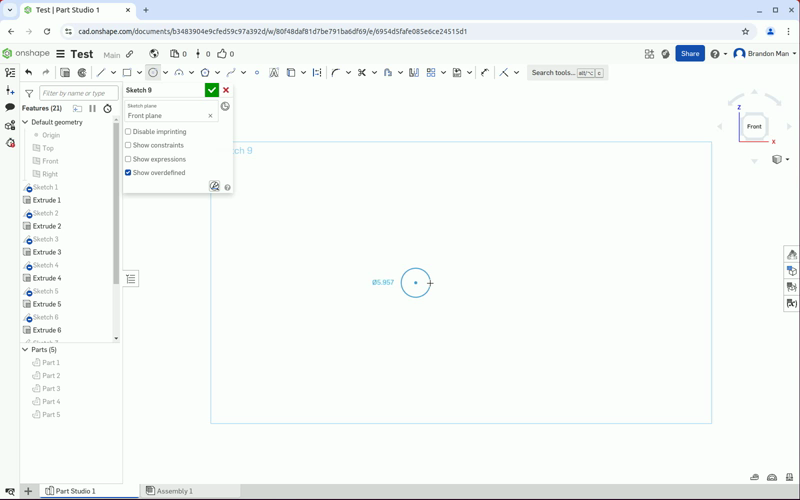
click(430, 282)
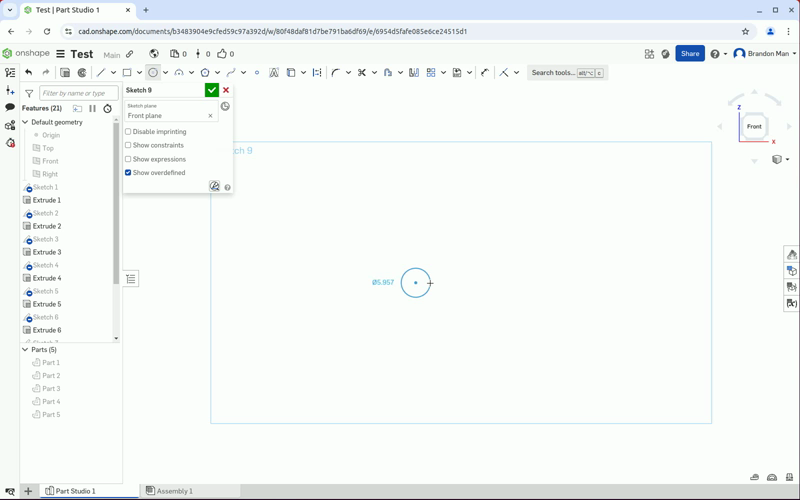
key(esc)
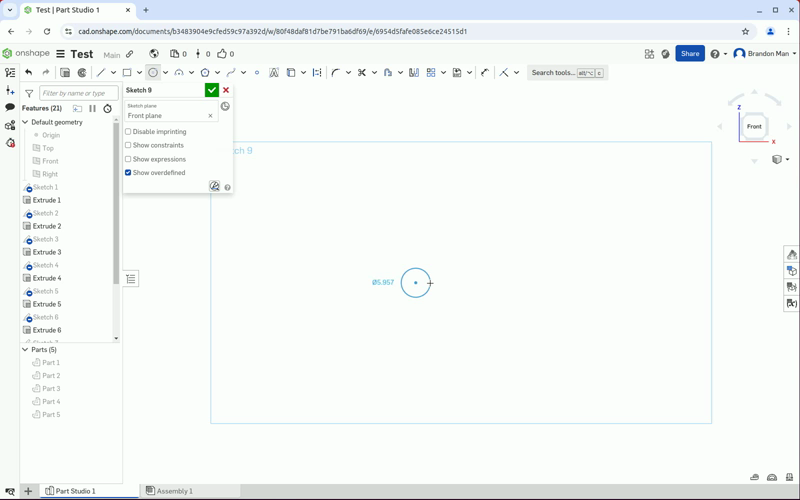
key(c)
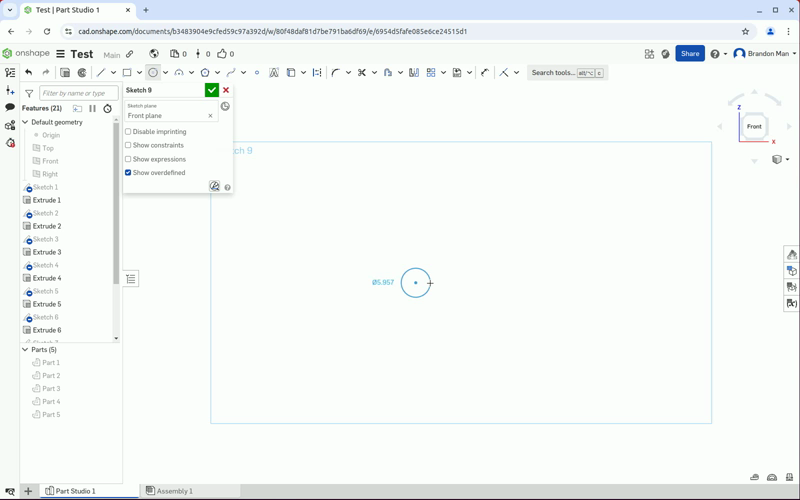
key_down(shift)
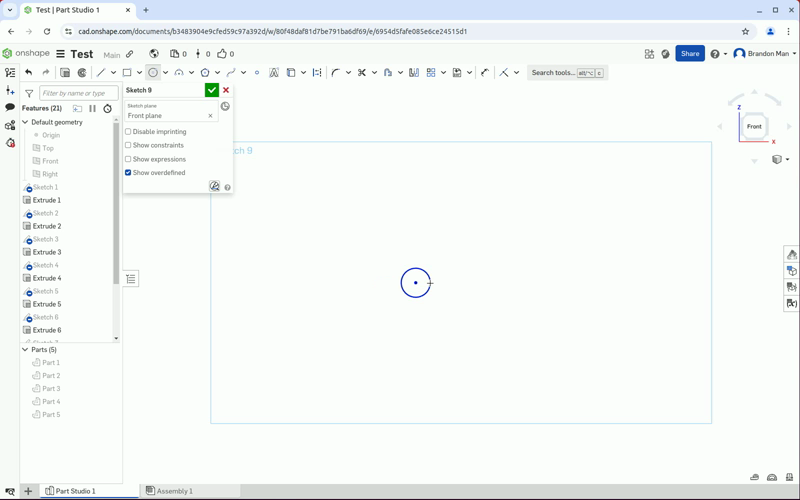
mouse_move(415, 282)
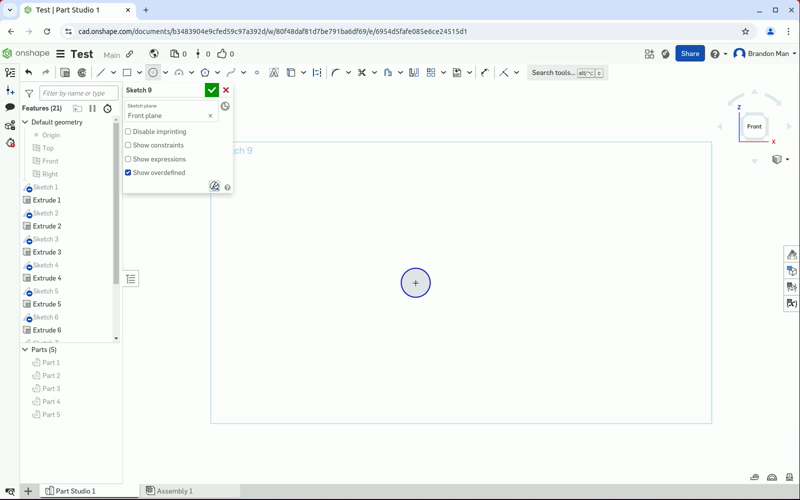
click(415, 282)
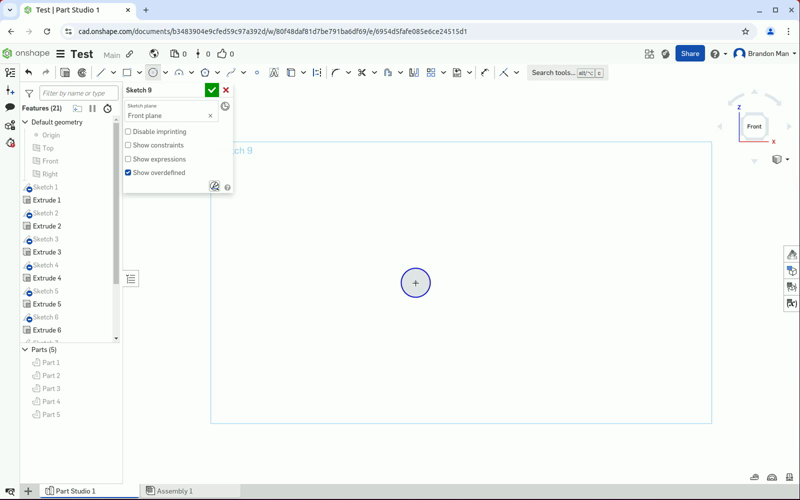
key_up(shift)
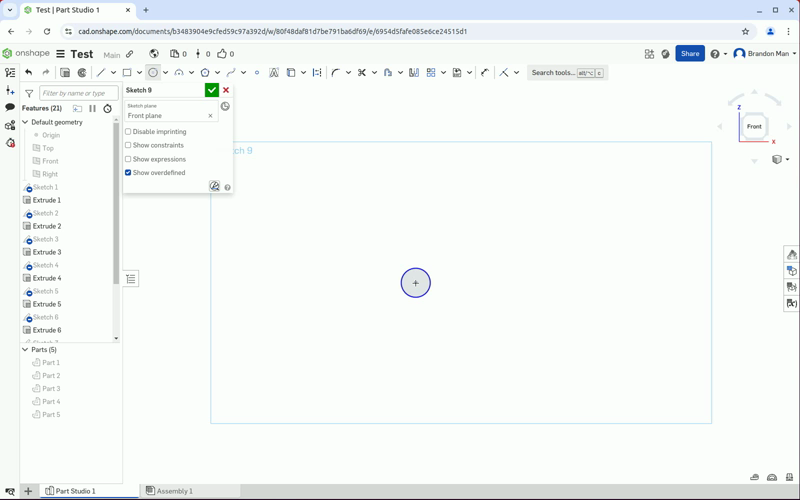
mouse_move(423, 282)
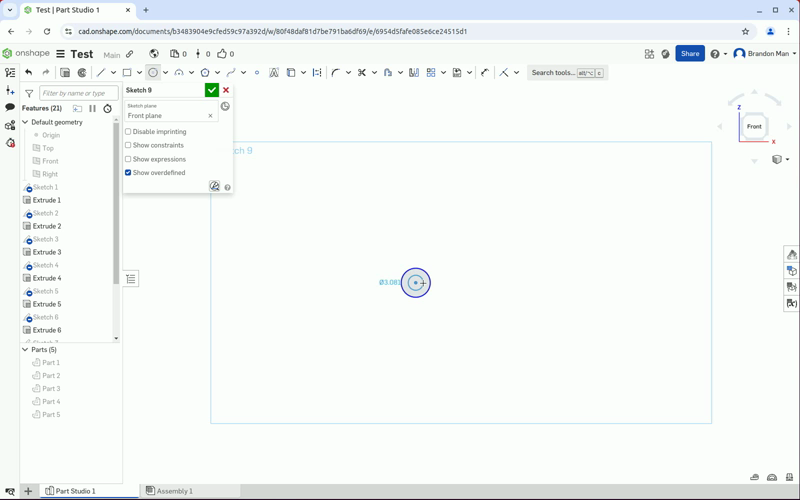
click(423, 282)
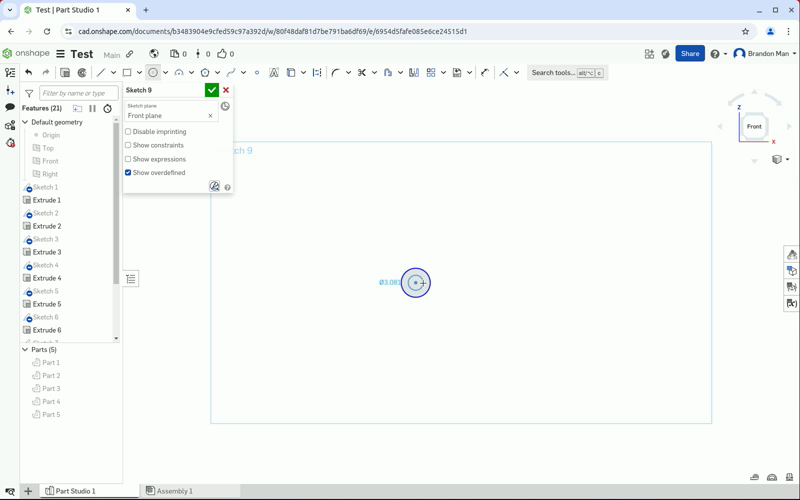
key(esc)
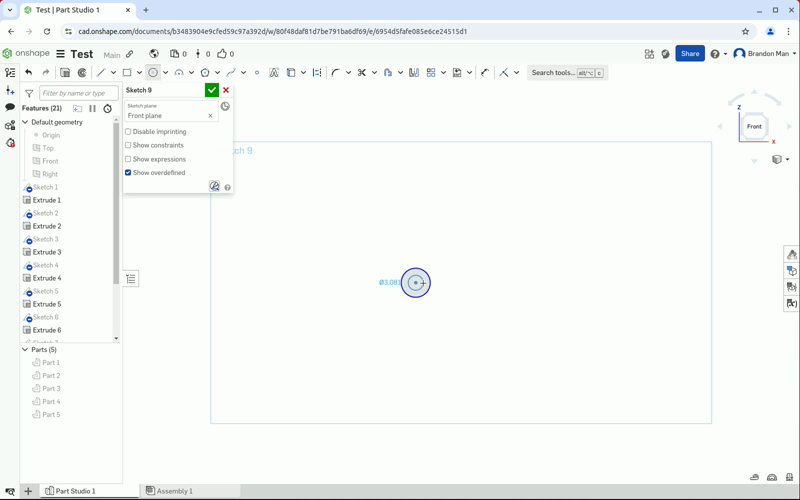
mouse_move(406, 273)
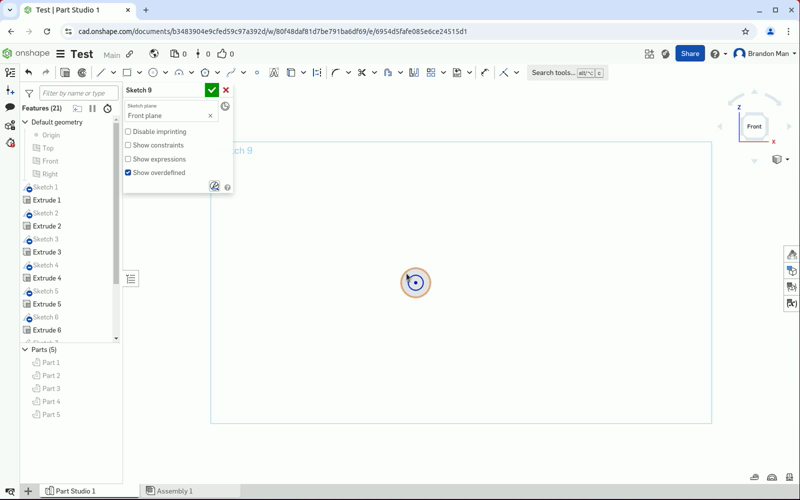
scroll(6)
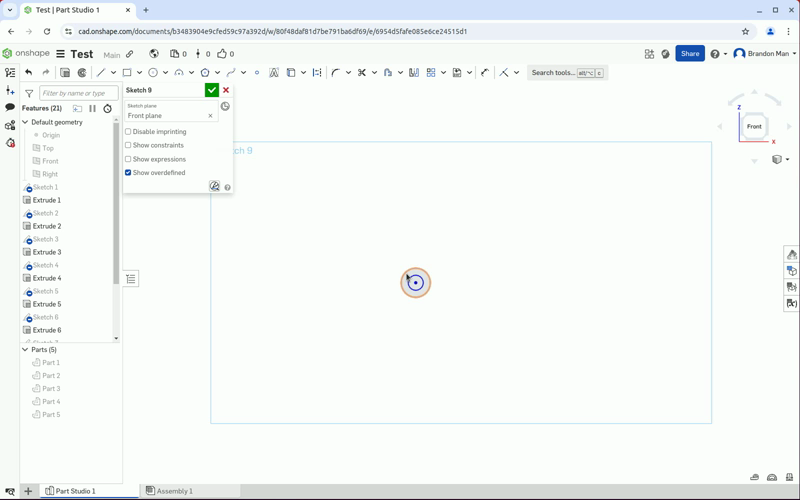
scroll(6)
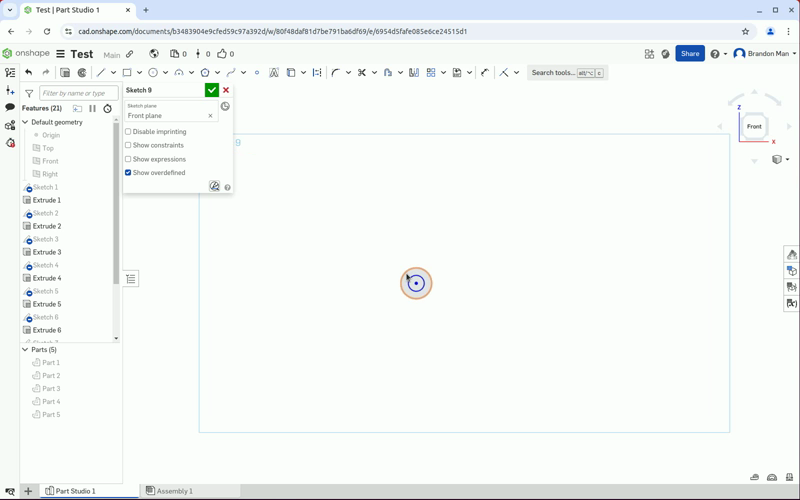
scroll(6)
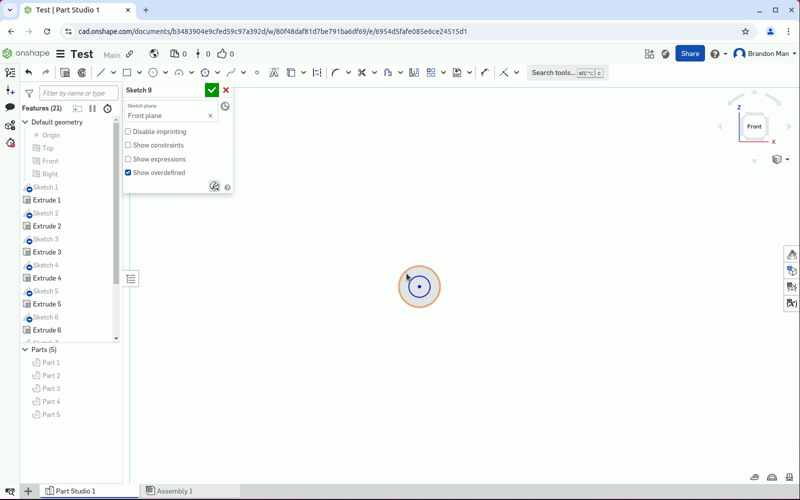
scroll(6)
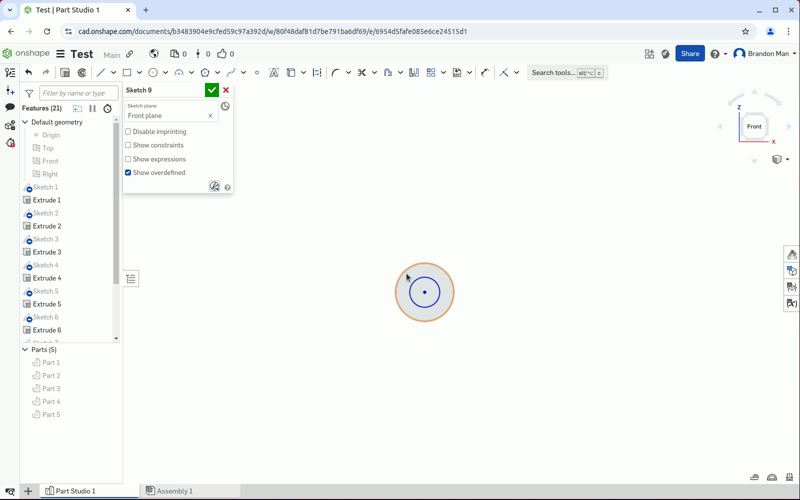
scroll(6)
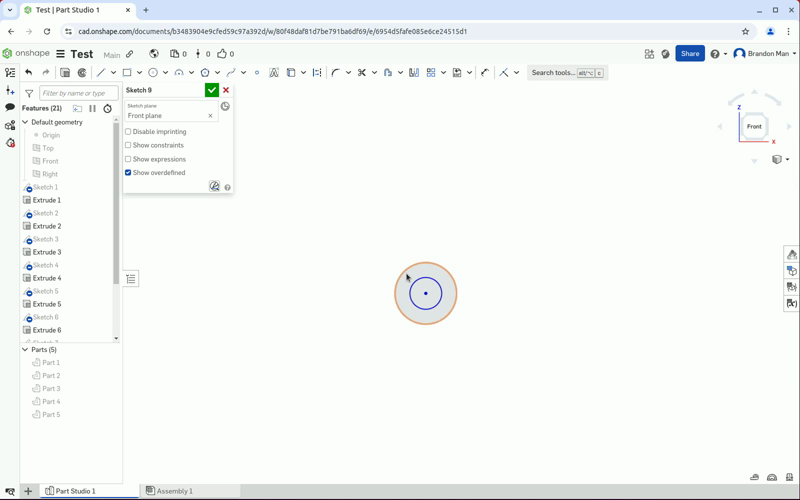
scroll(6)
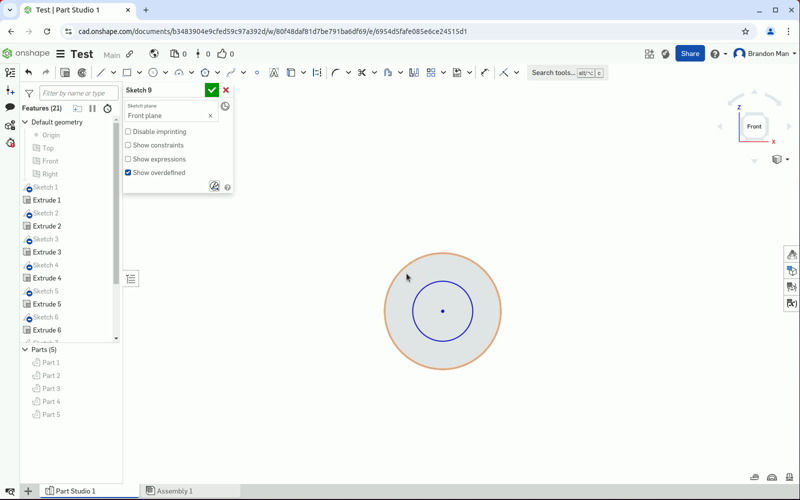
scroll(6)
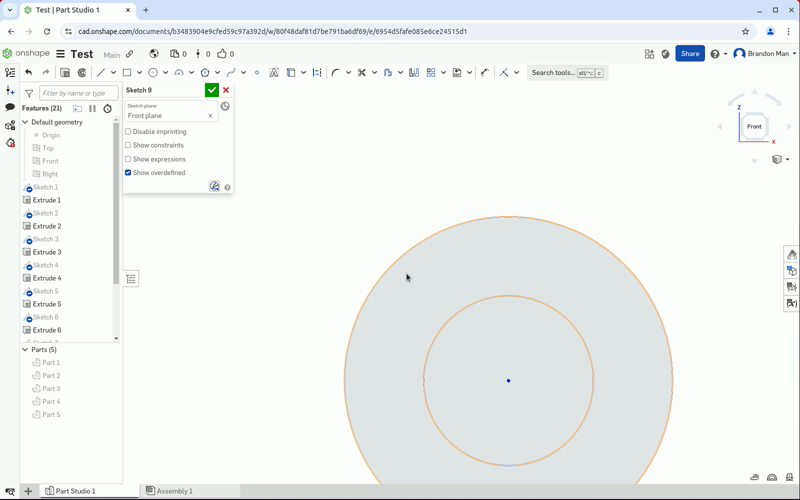
click(406, 273)
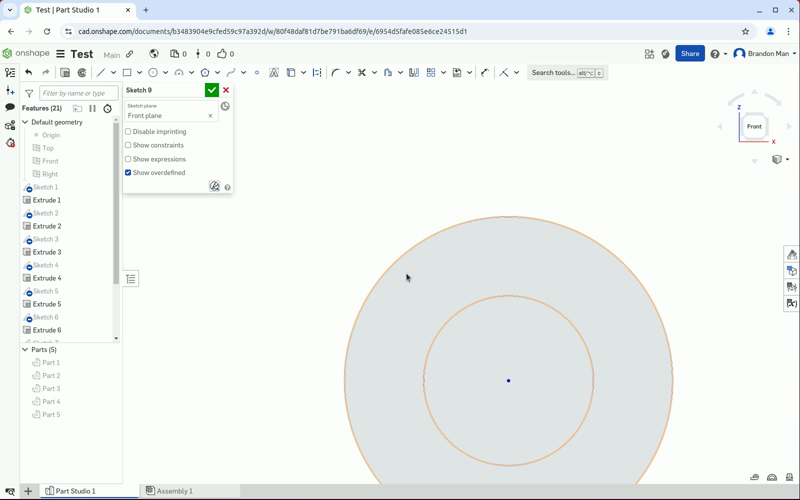
scroll(-6)
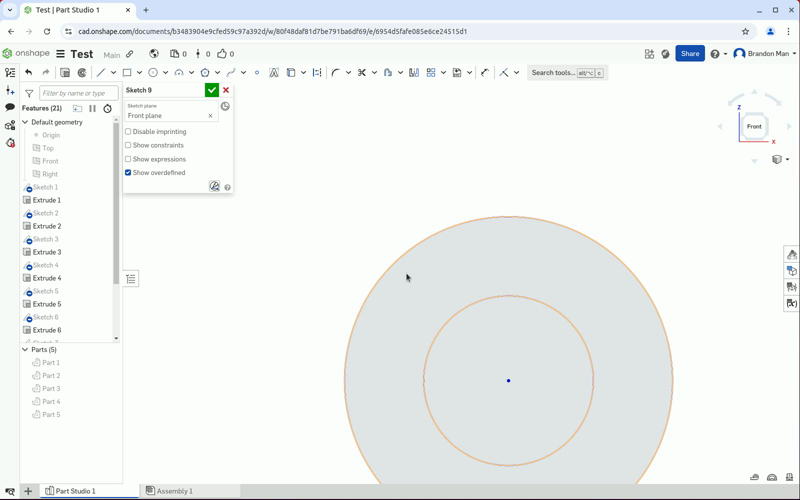
scroll(-6)
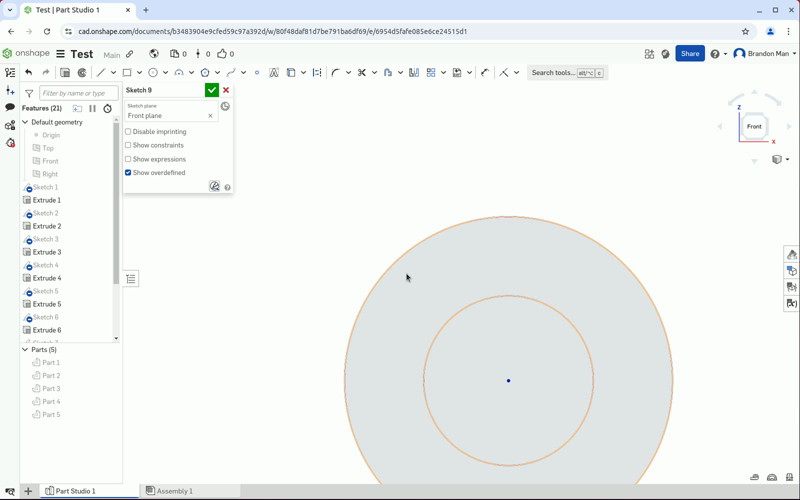
scroll(-6)
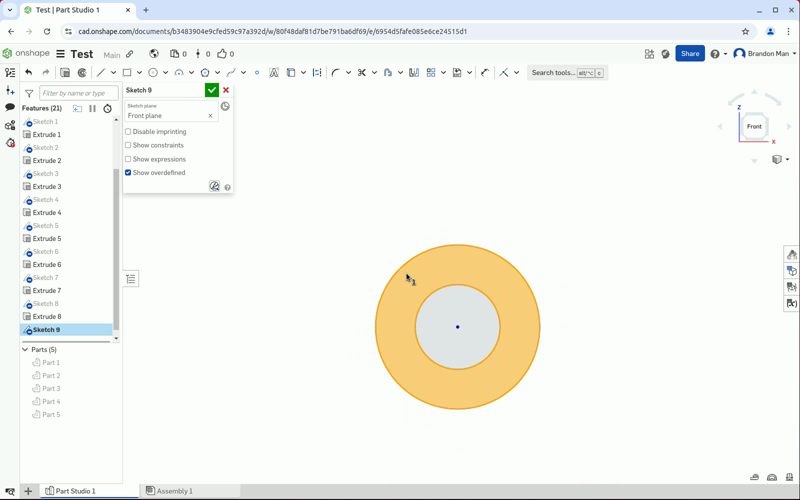
scroll(-6)
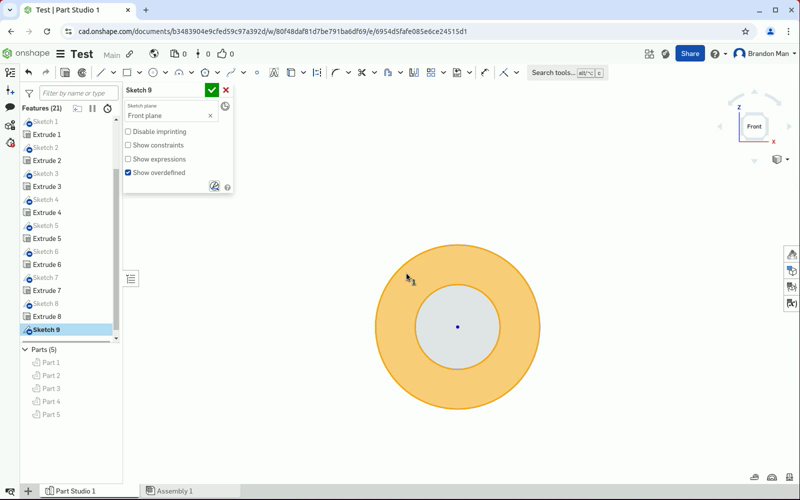
scroll(-6)
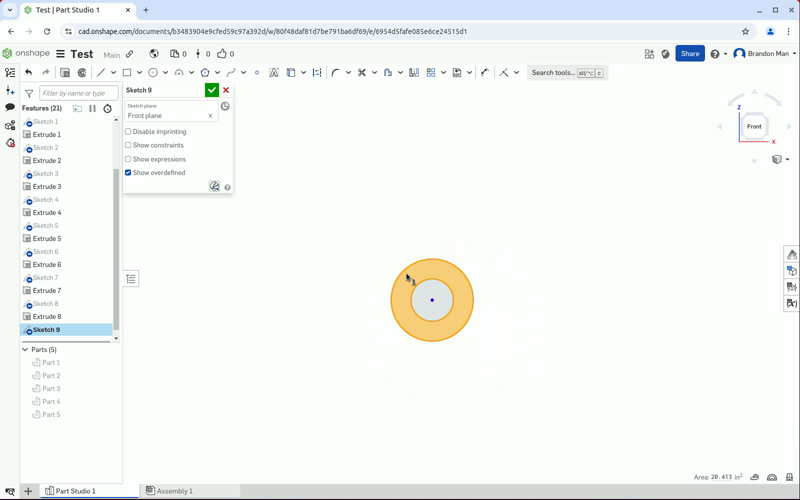
scroll(-6)
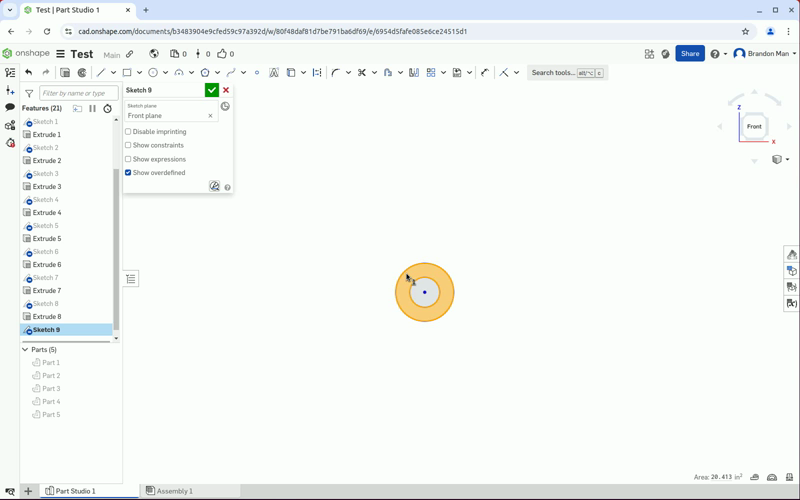
scroll(-6)
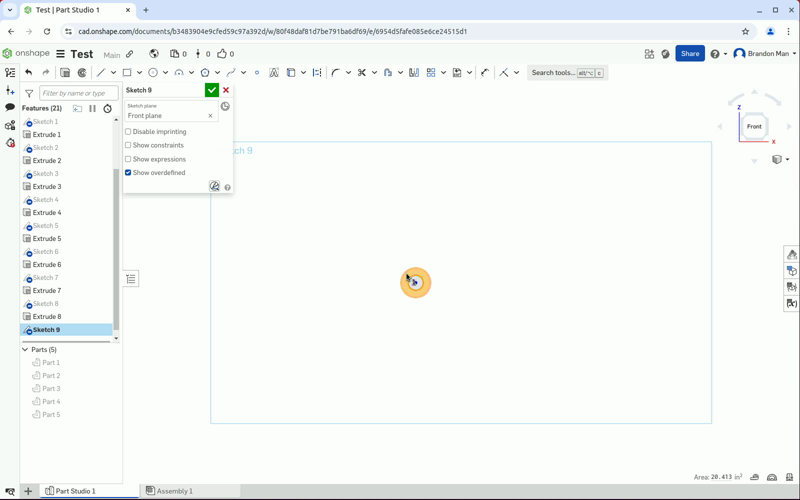
mouse_move(73, 352)
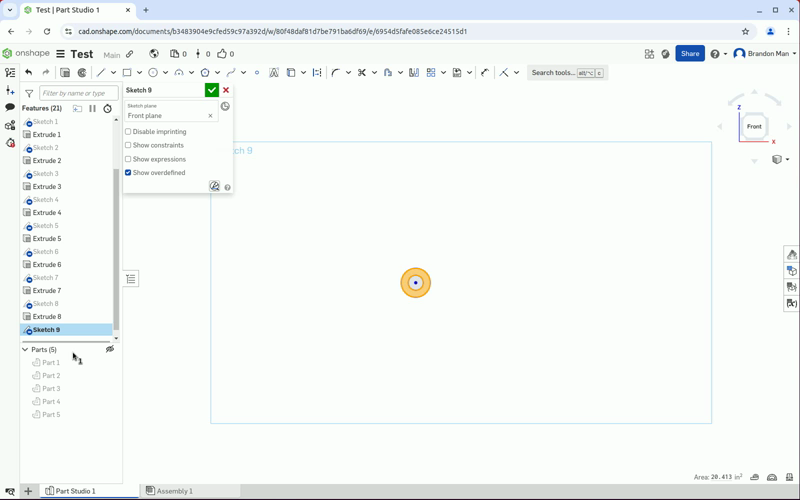
key(shift+y)
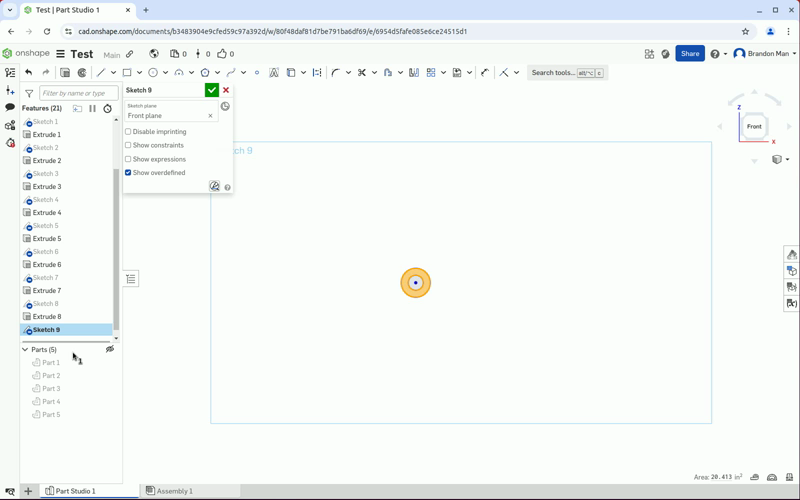
key(shift+e)
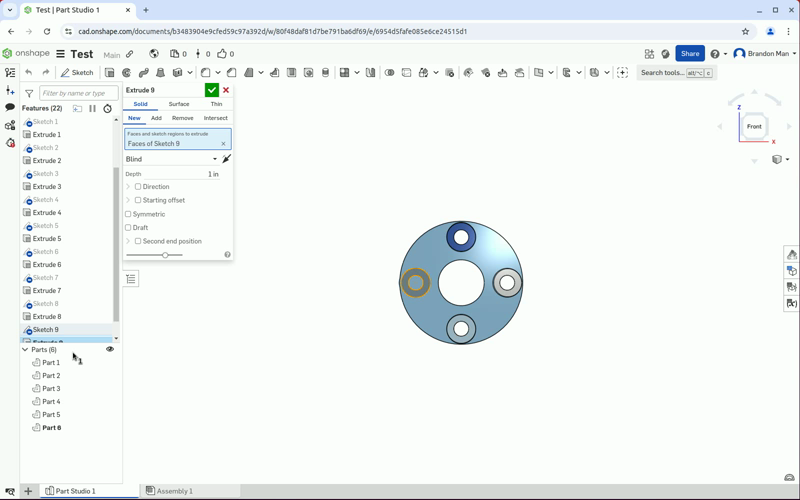
mouse_move(143, 106)
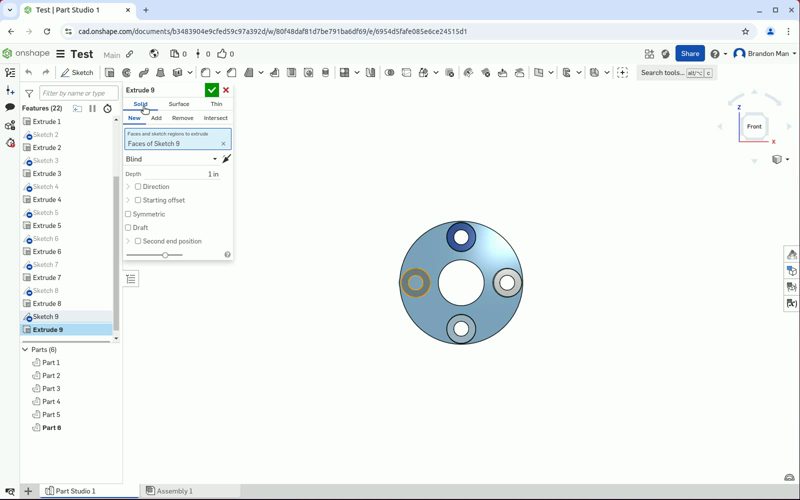
click(143, 106)
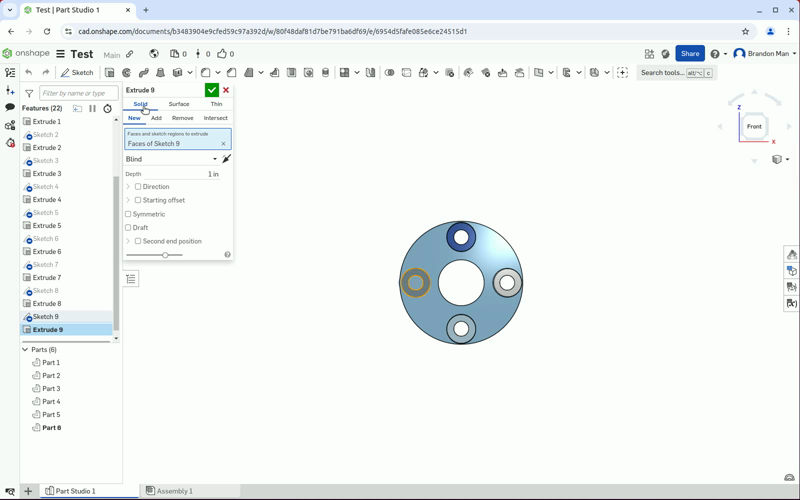
mouse_move(186, 120)
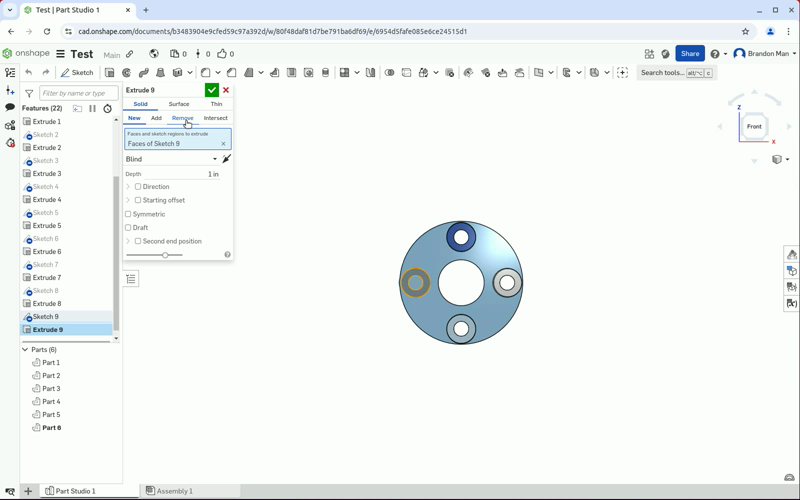
click(186, 120)
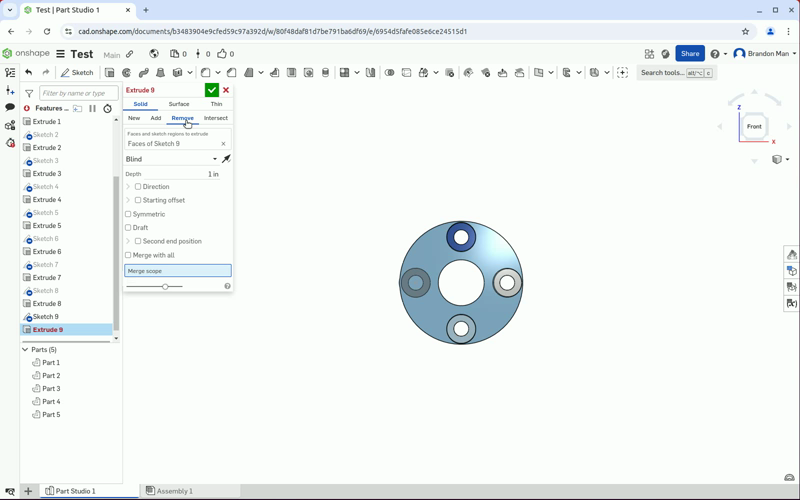
key(tab, 4)
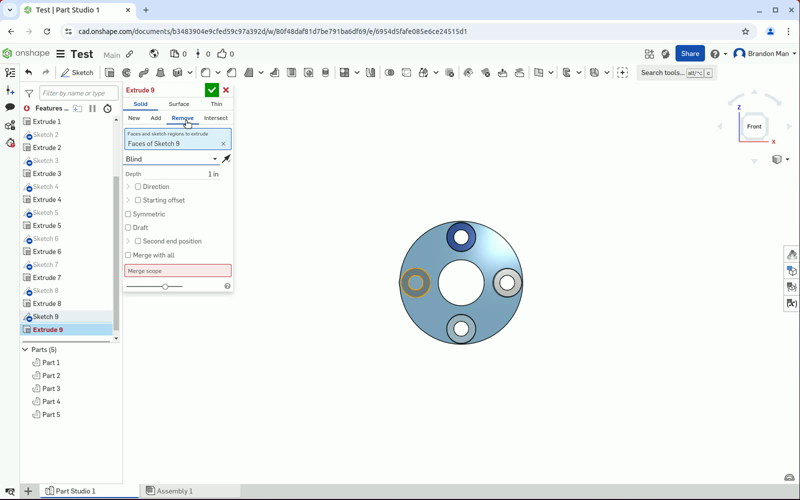
text(-7.703)
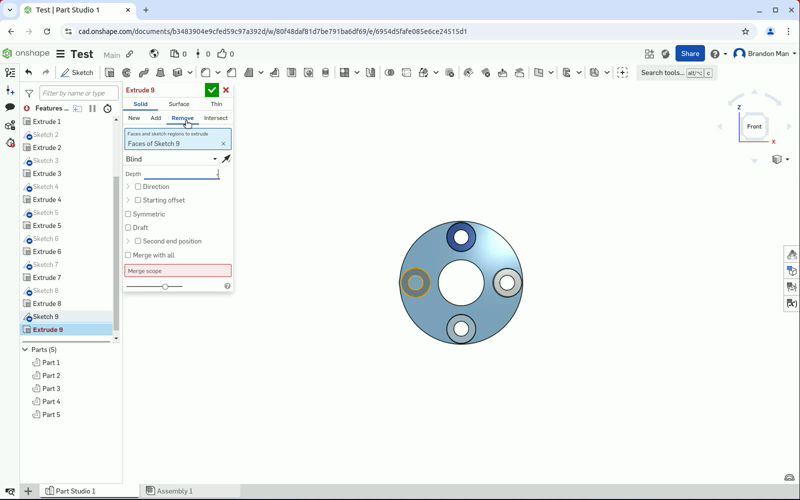
key(tab, 6)
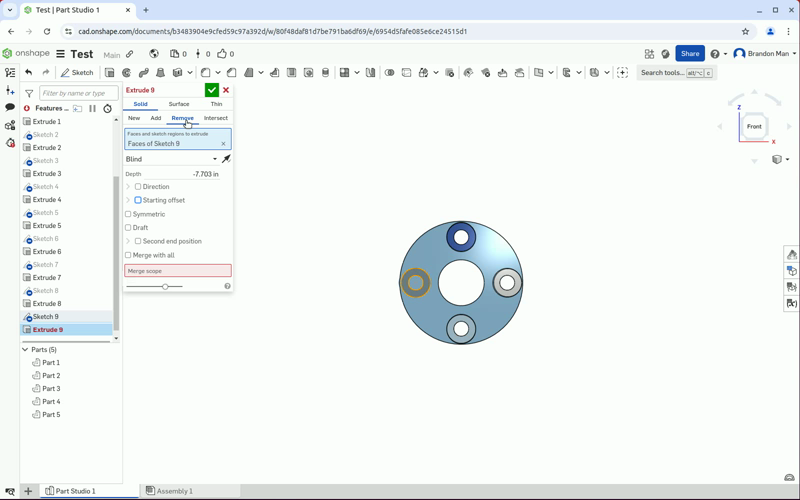
key(space)
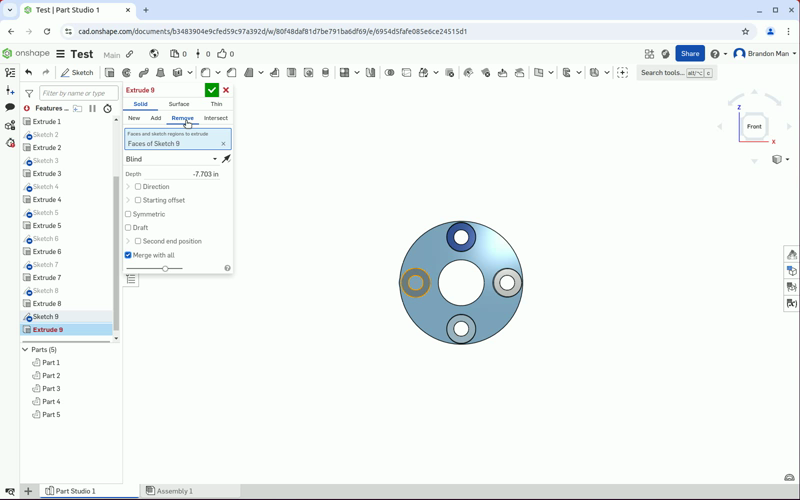
key(enter)
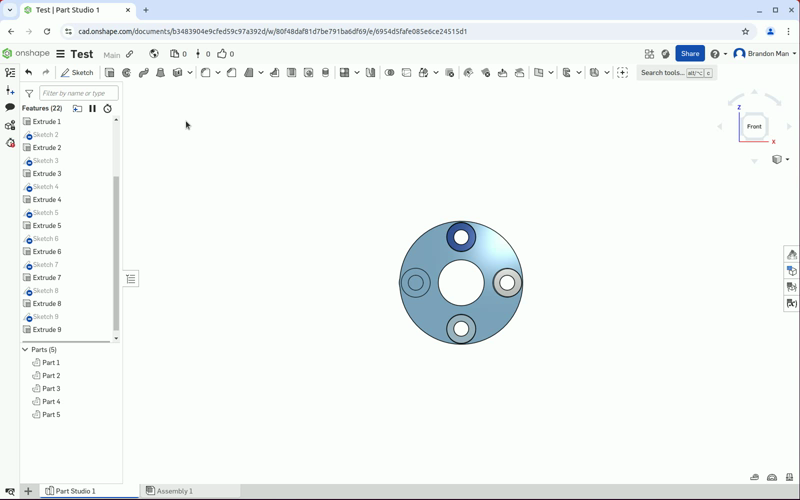
key(shift+h)
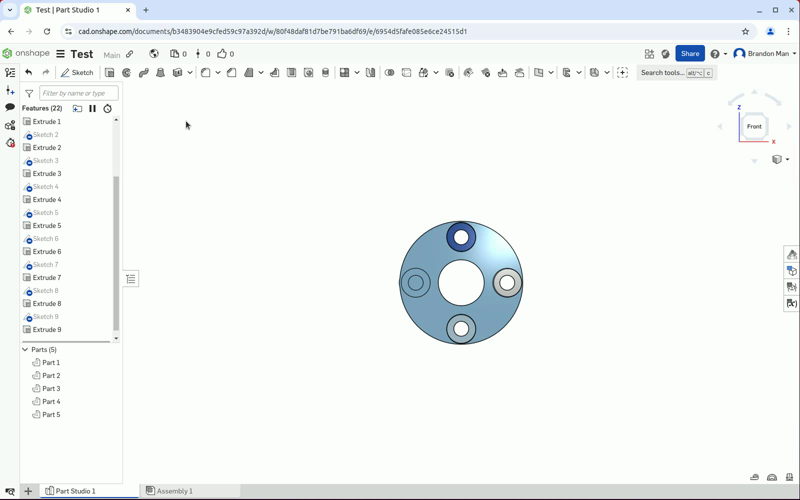
key(shift+h)
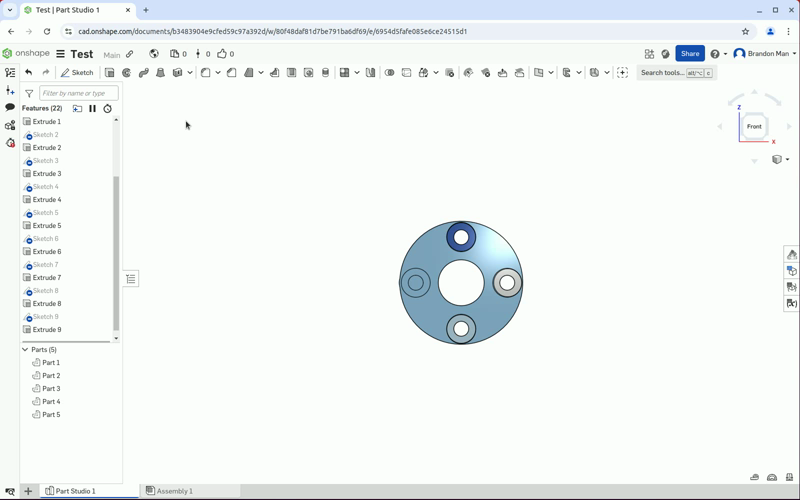
key(shift+7)
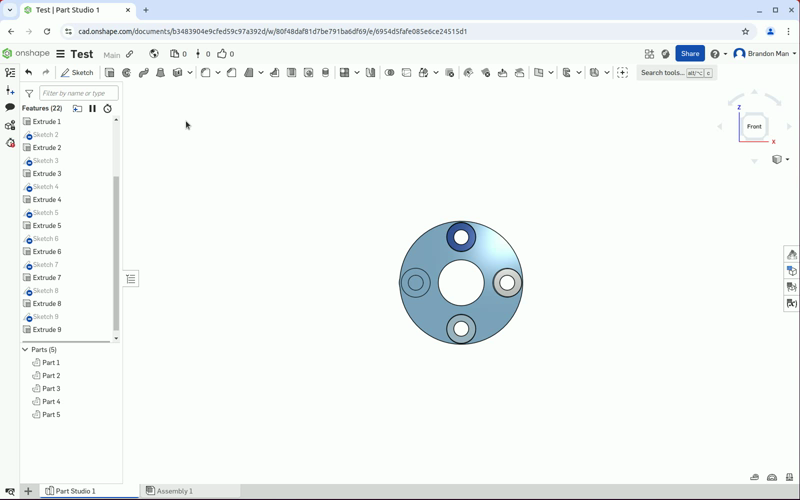
key(left, 2)
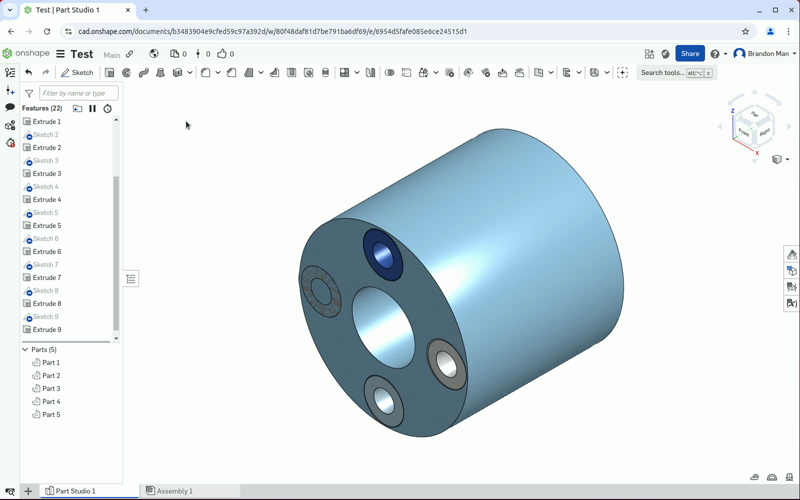
key(down, 2)
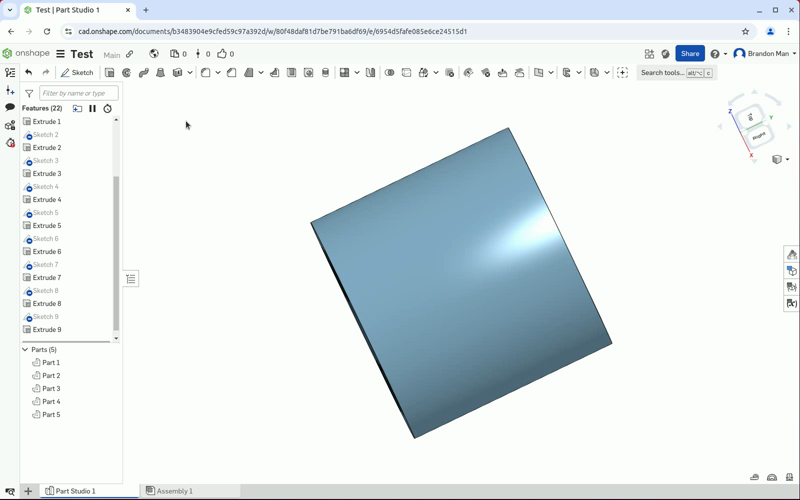
key(up, 2)
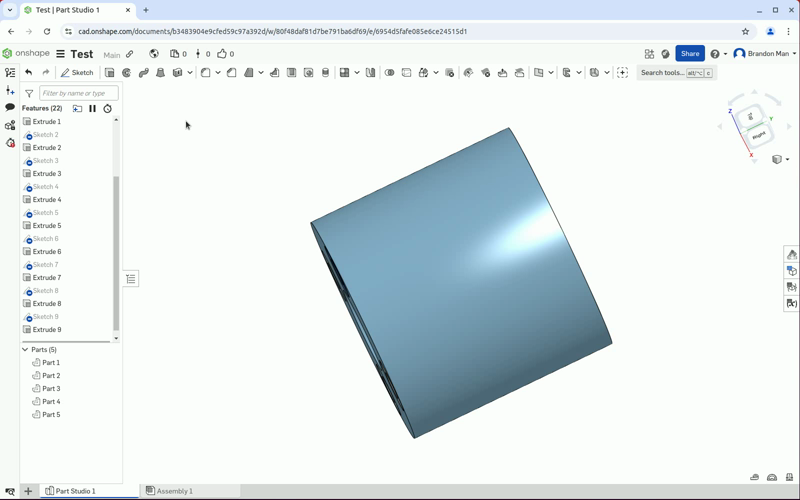
key(right, 2)
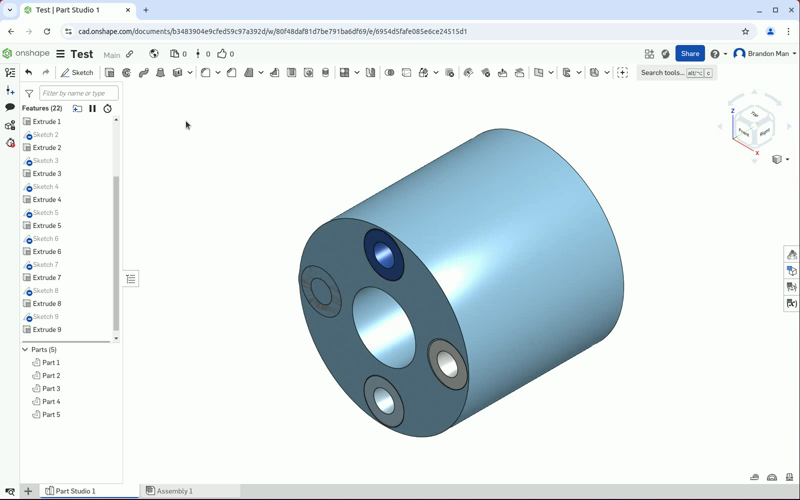
mouse_move(69, 111)
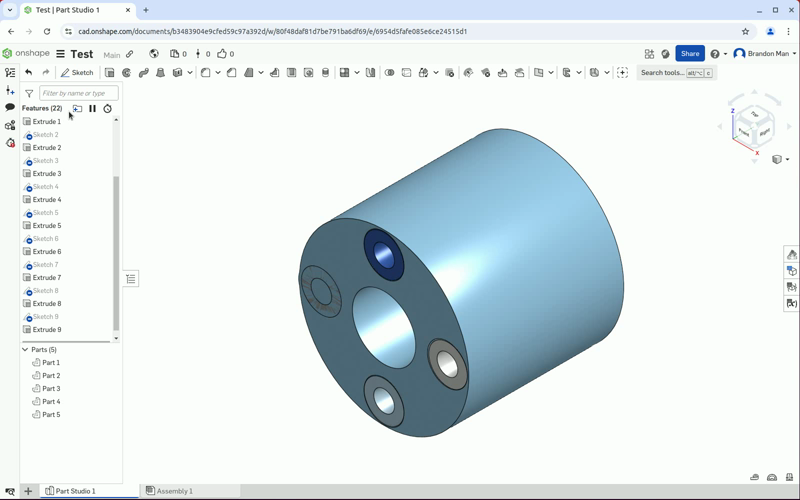
click(69, 111)